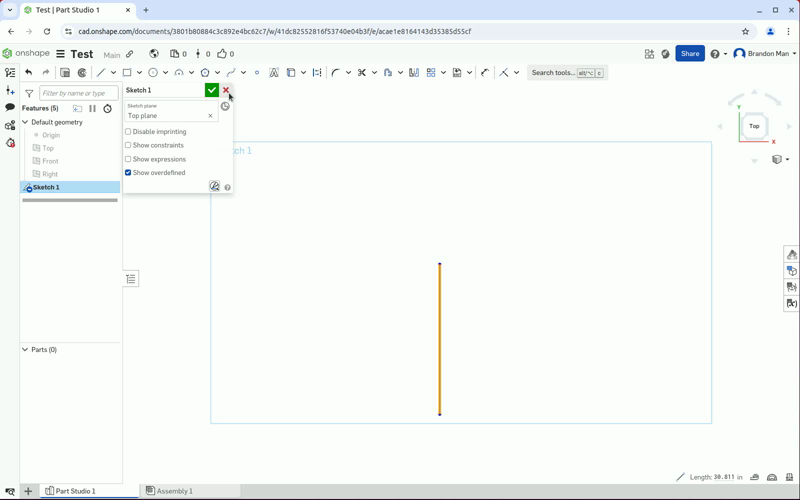
key(shift+h)
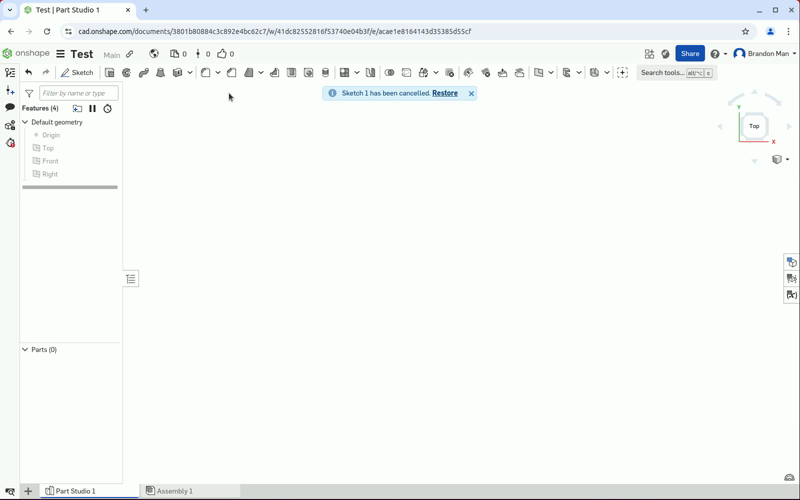
mouse_move(73, 352)
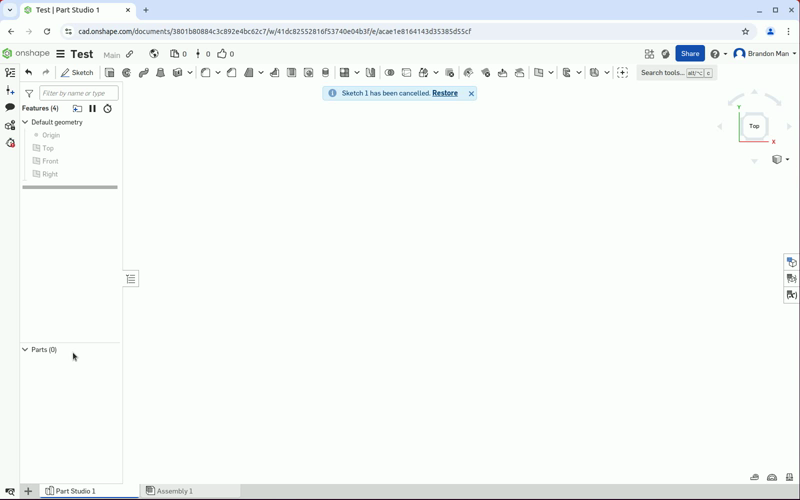
key(y)
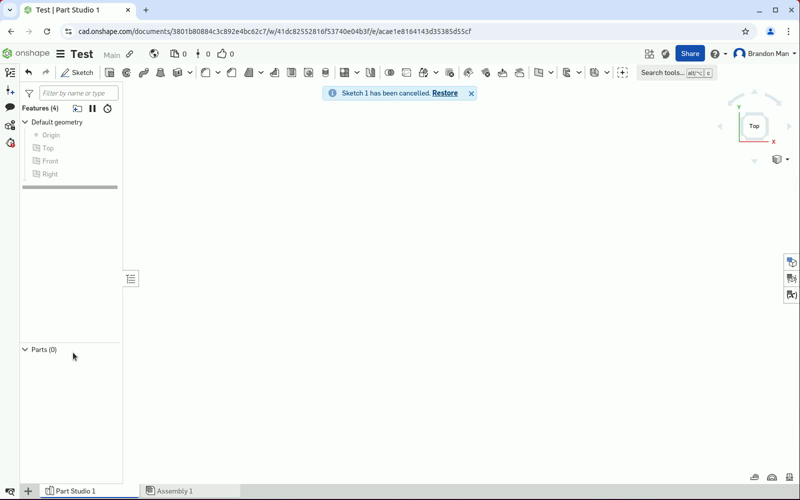
key(shift+p)
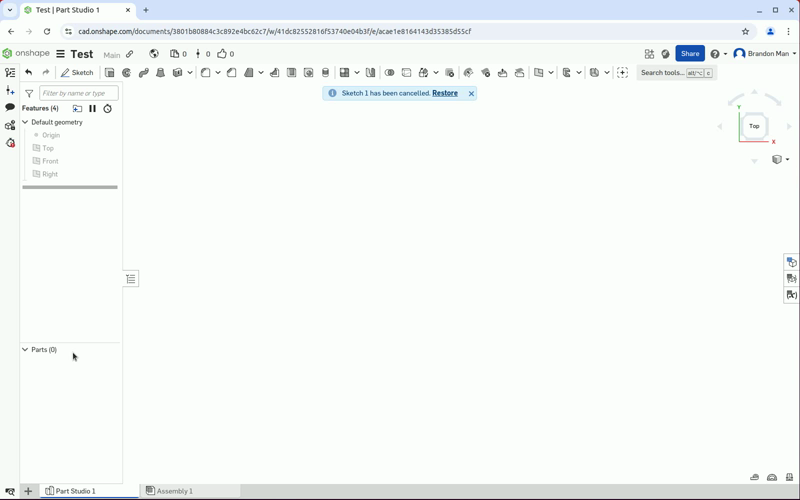
key(space)
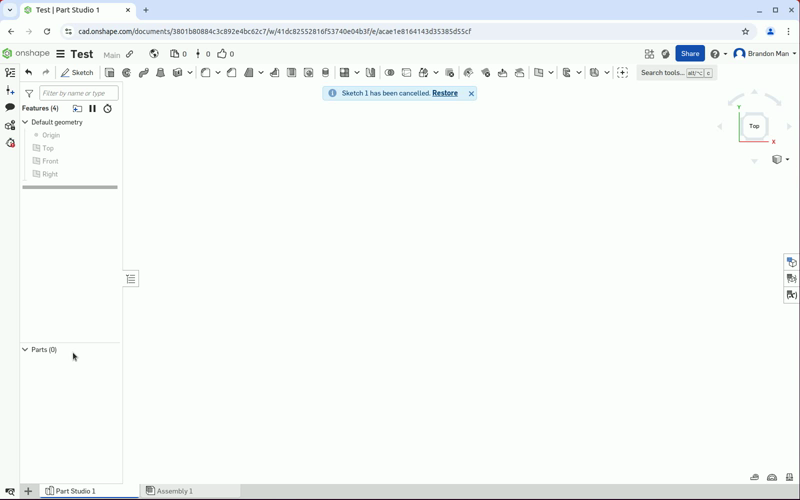
key_down(shift)
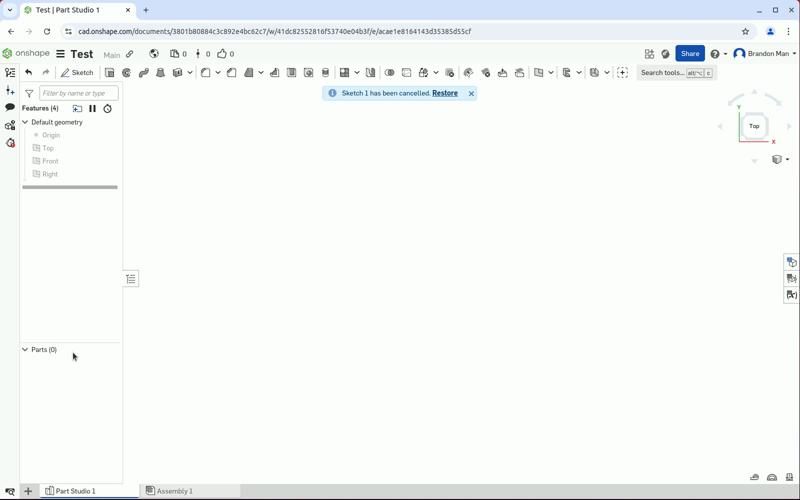
key(up)
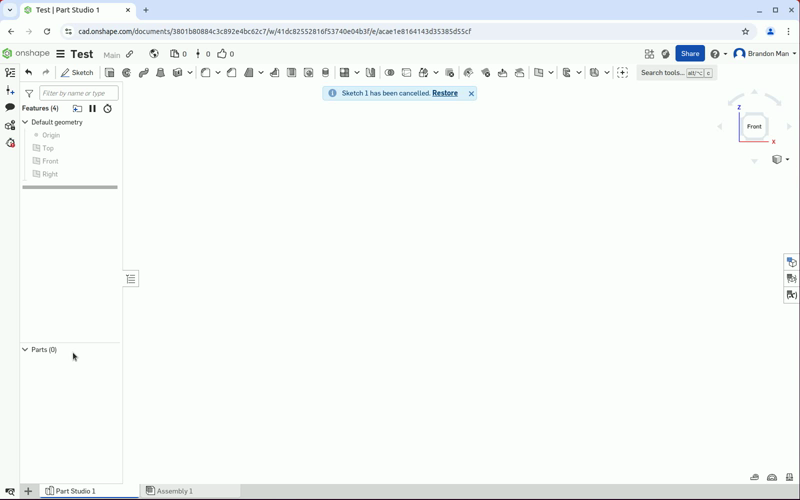
key_up(shift)
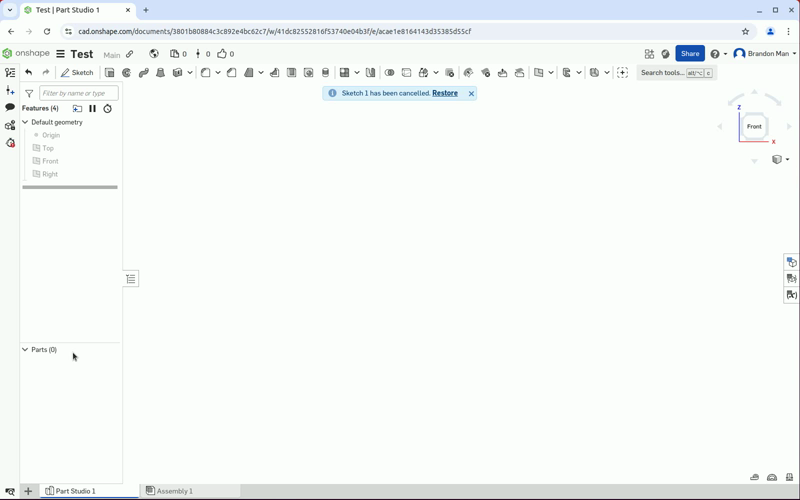
mouse_move(73, 352)
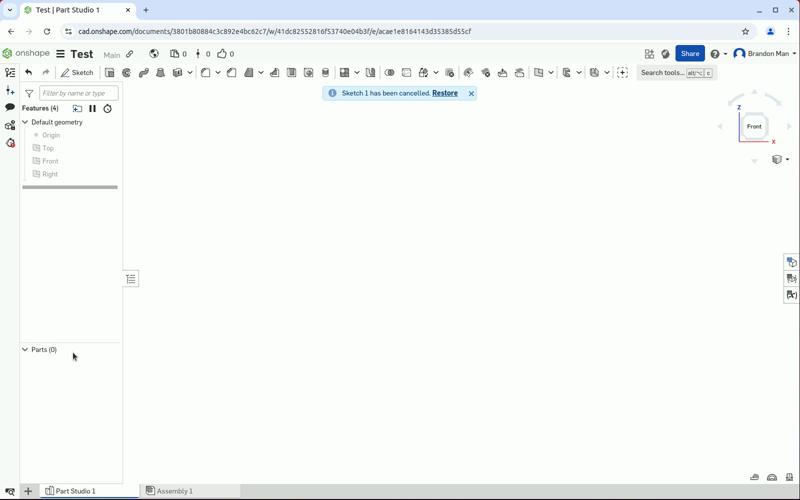
key(shift+y)
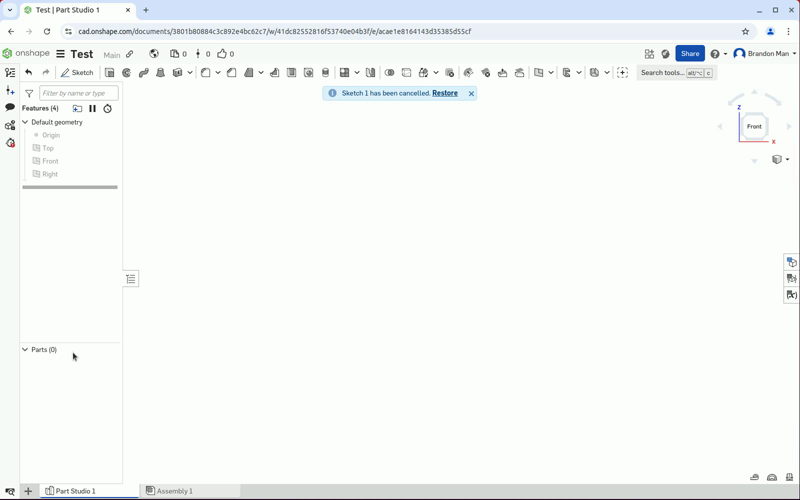
key(shift+s)
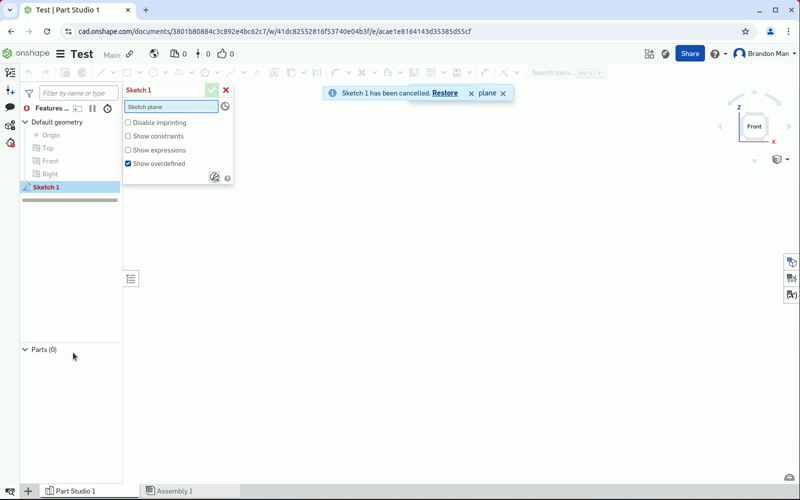
mouse_move(73, 163)
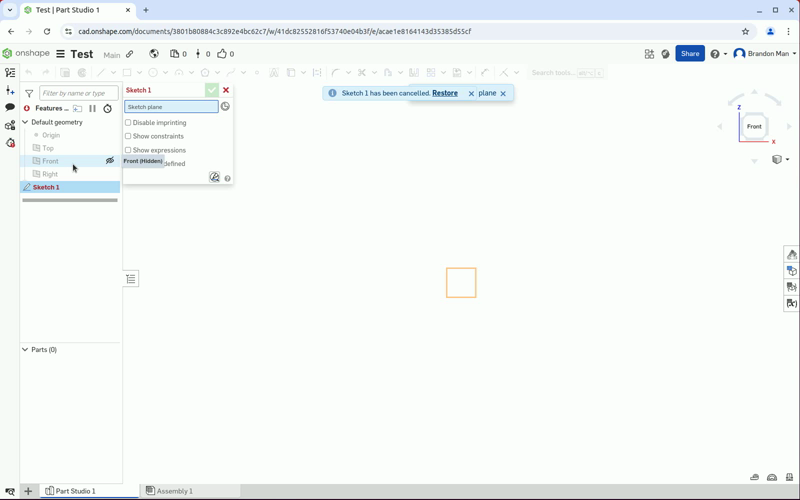
click(73, 163)
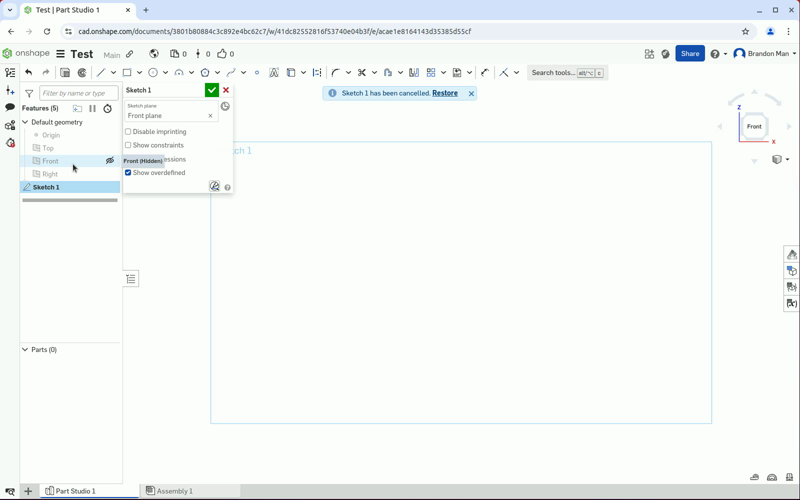
mouse_move(73, 352)
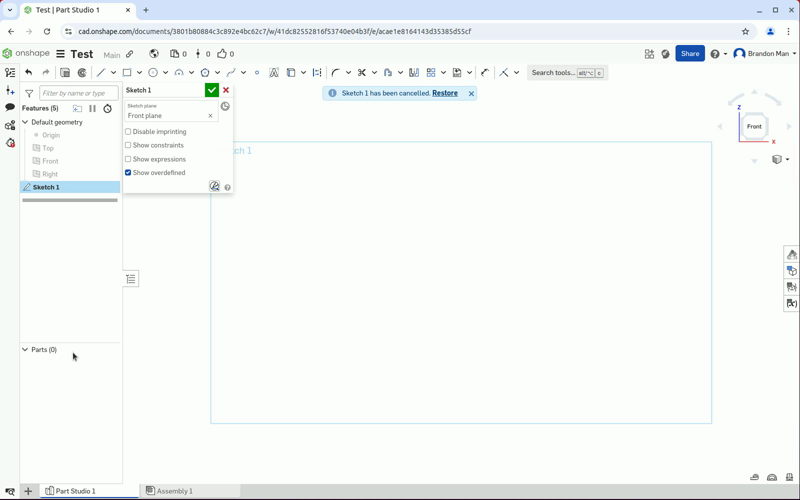
key(y)
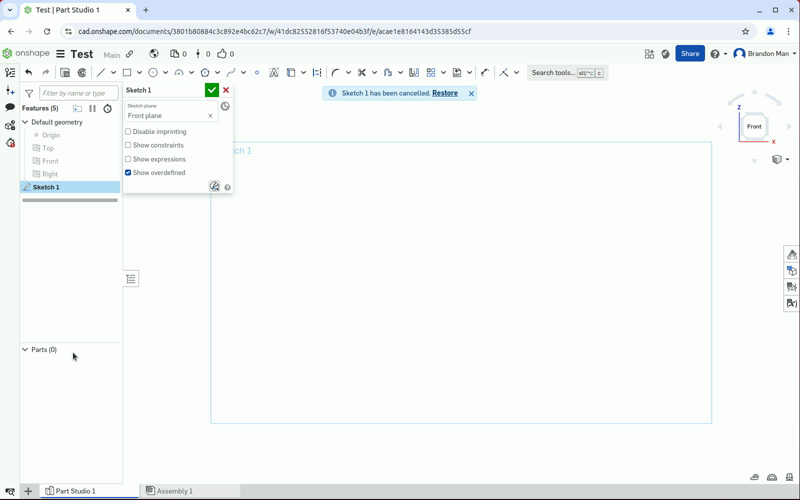
key(l)
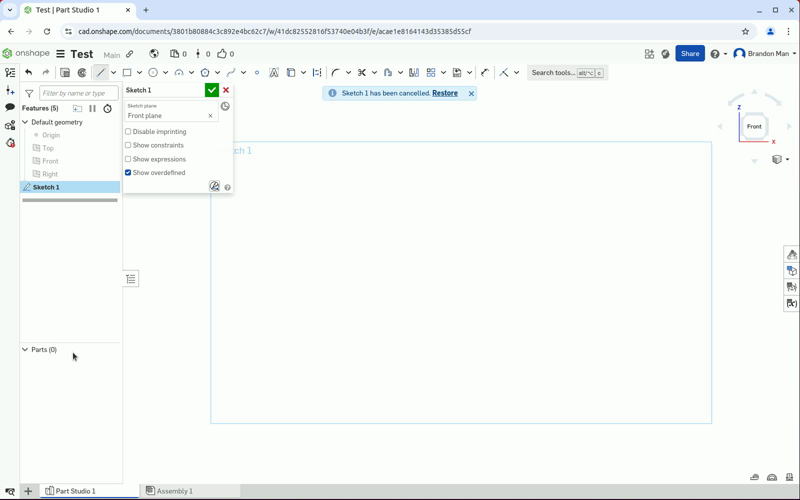
key_down(shift)
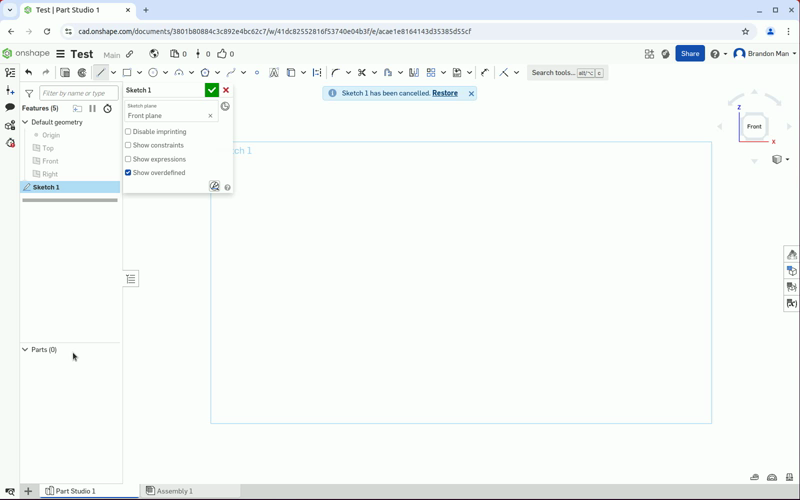
mouse_move(348, 257)
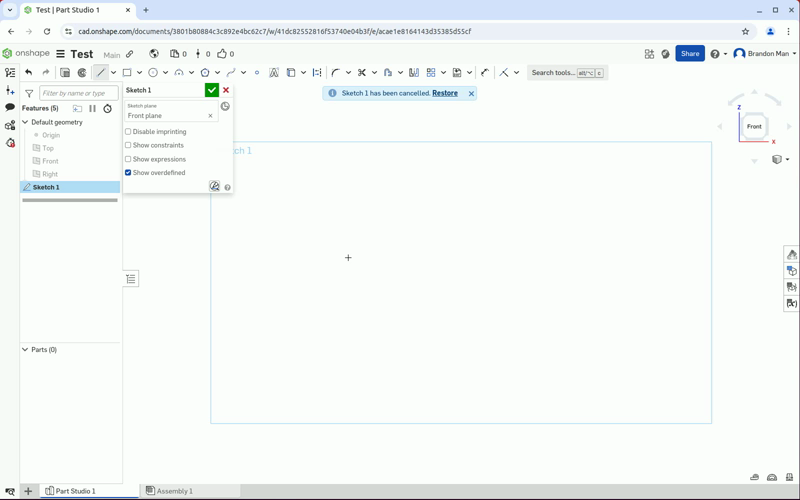
click(348, 257)
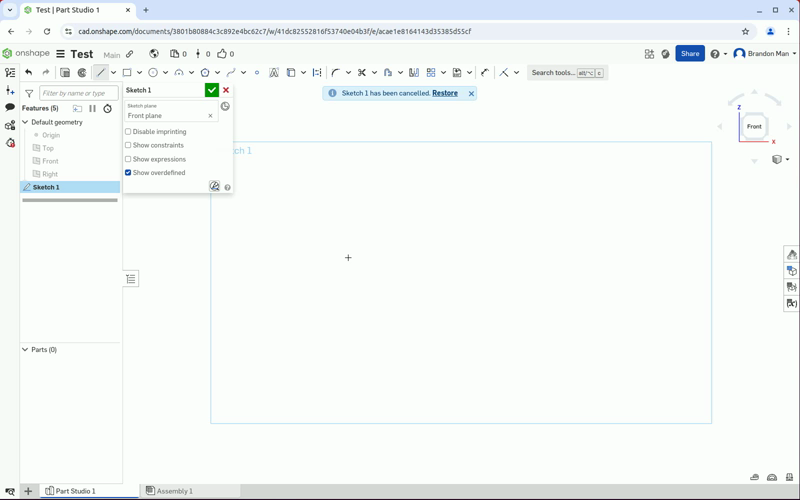
key_up(shift)
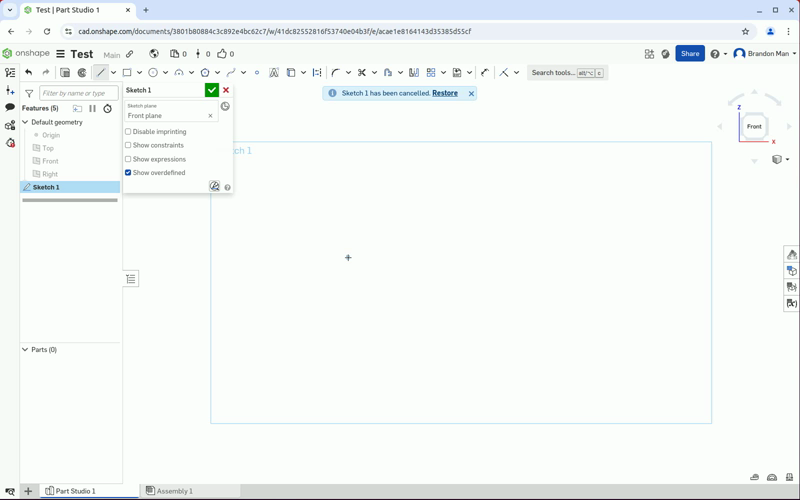
key_down(shift)
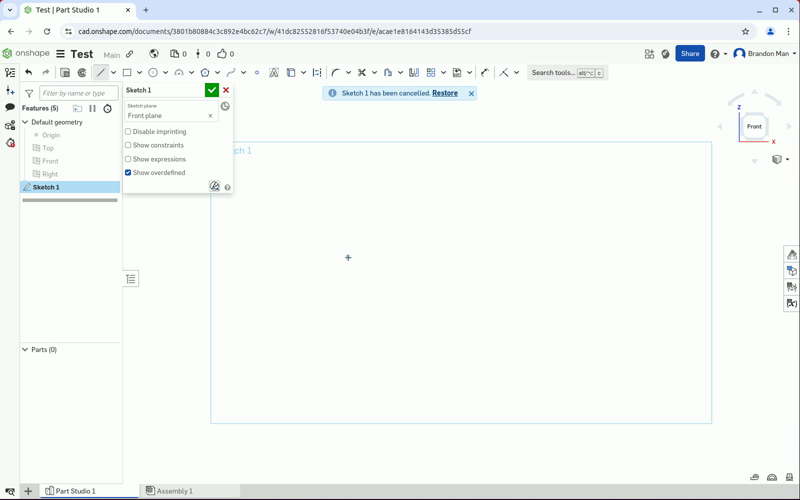
mouse_move(378, 257)
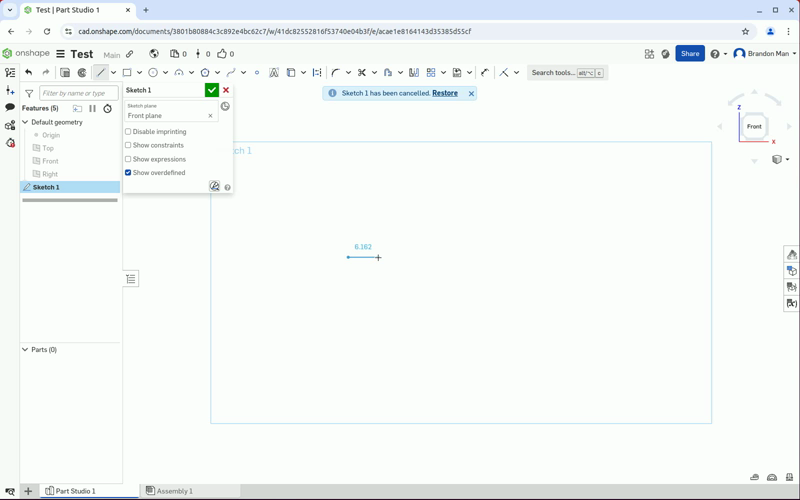
mouse_move(376, 257)
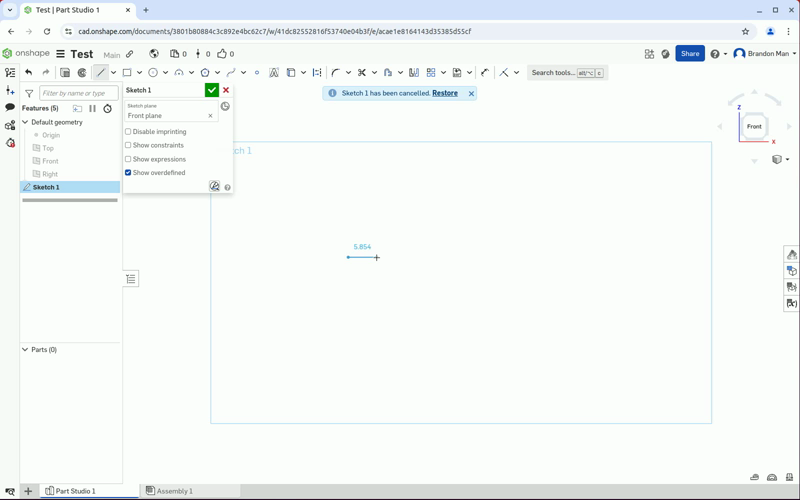
click(376, 257)
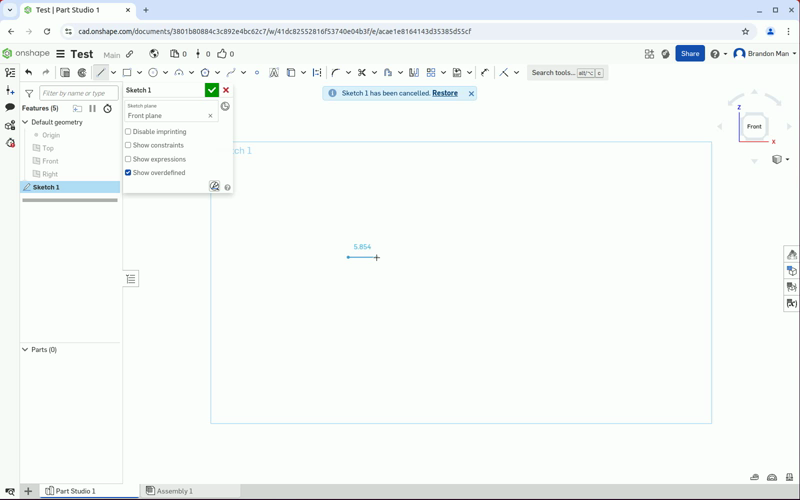
key_up(shift)
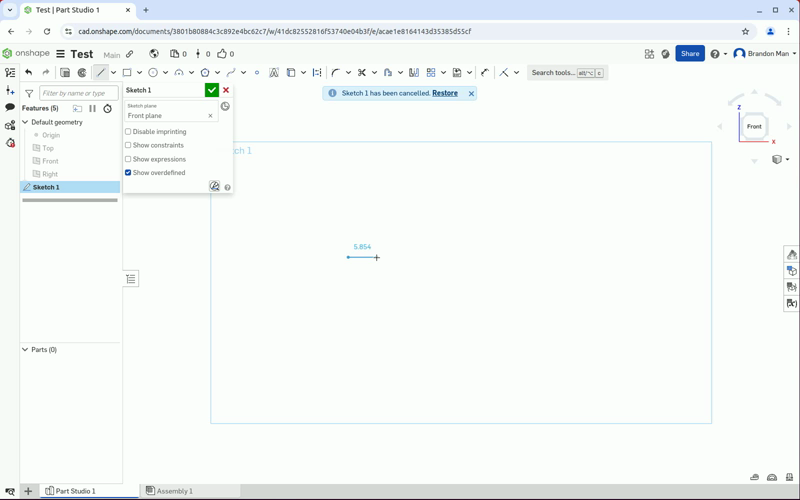
key(esc)
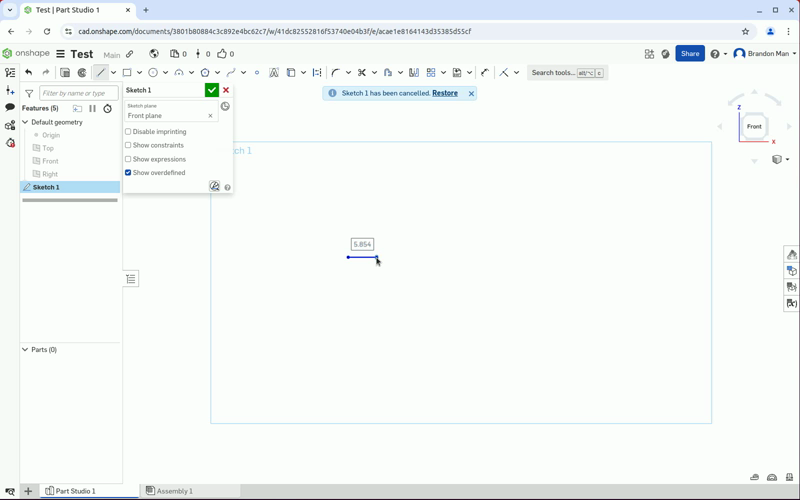
key(a)
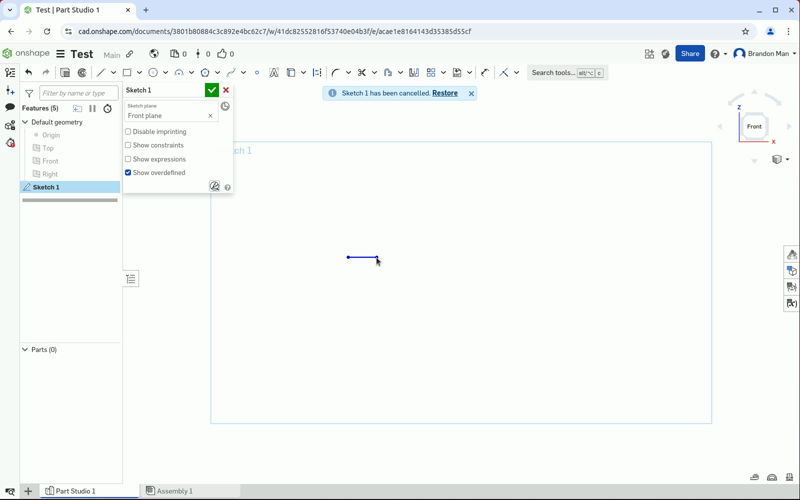
mouse_move(376, 257)
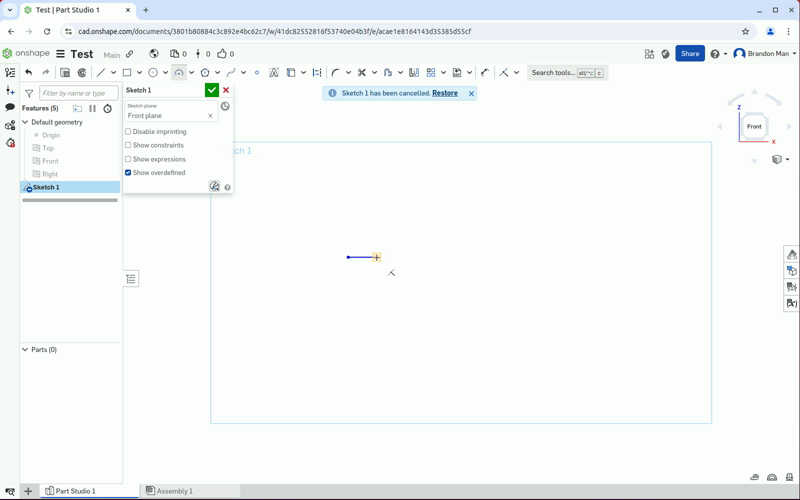
click(376, 257)
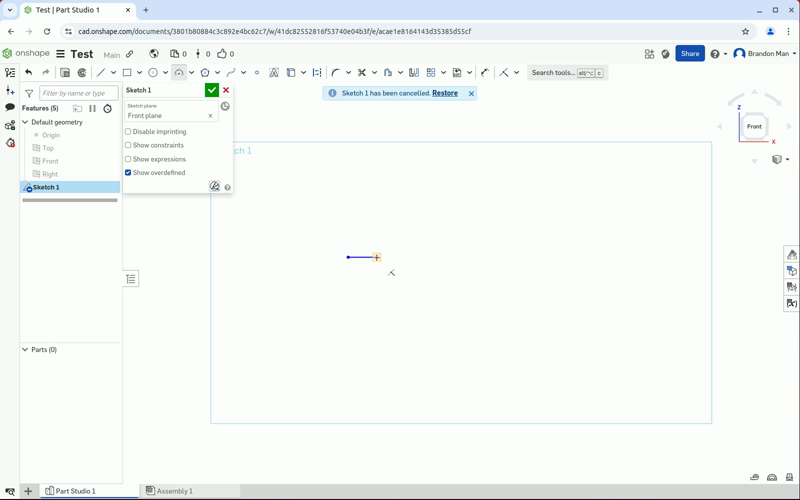
key_down(shift)
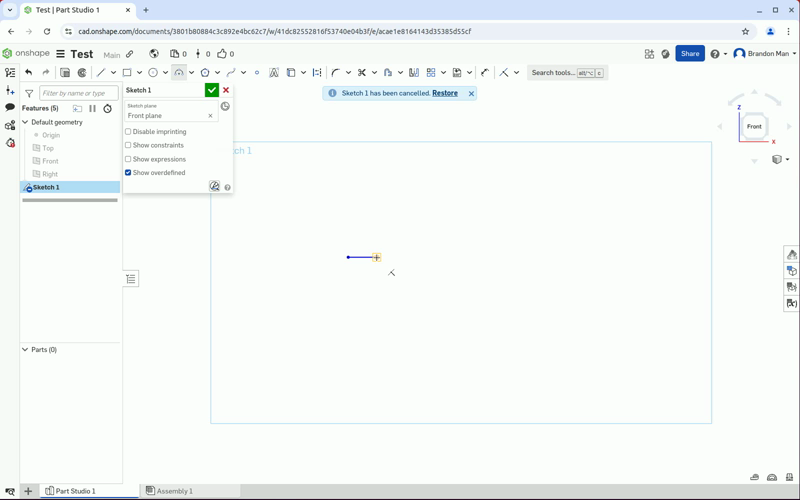
mouse_move(381, 263)
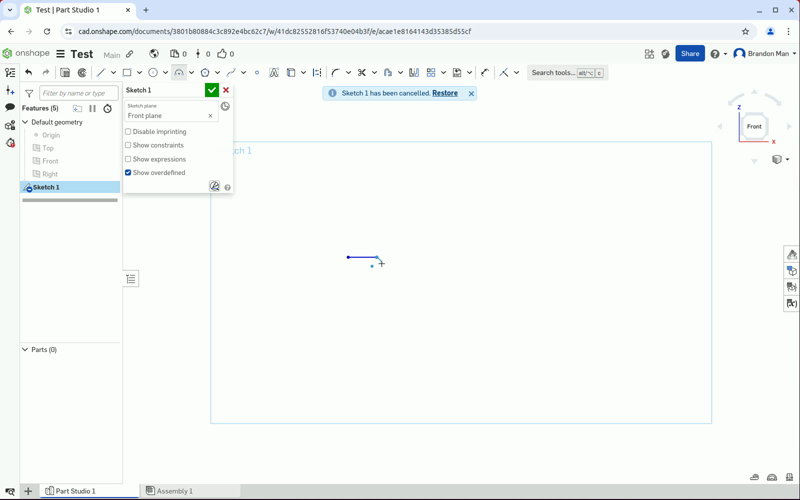
click(381, 263)
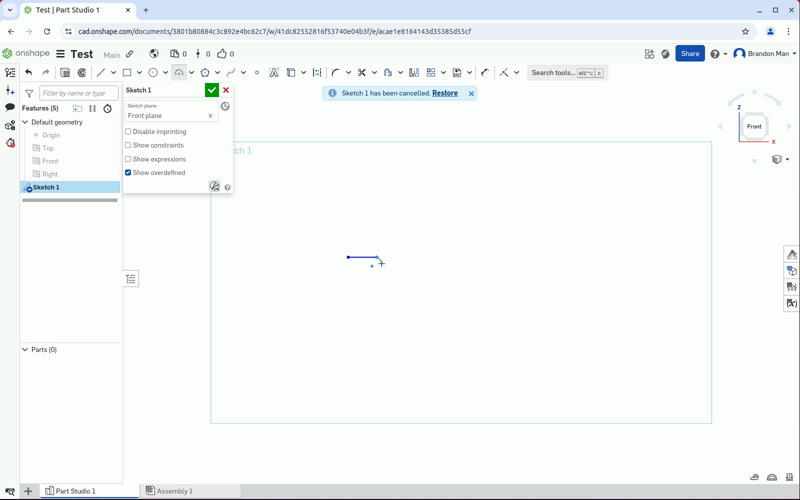
mouse_move(380, 259)
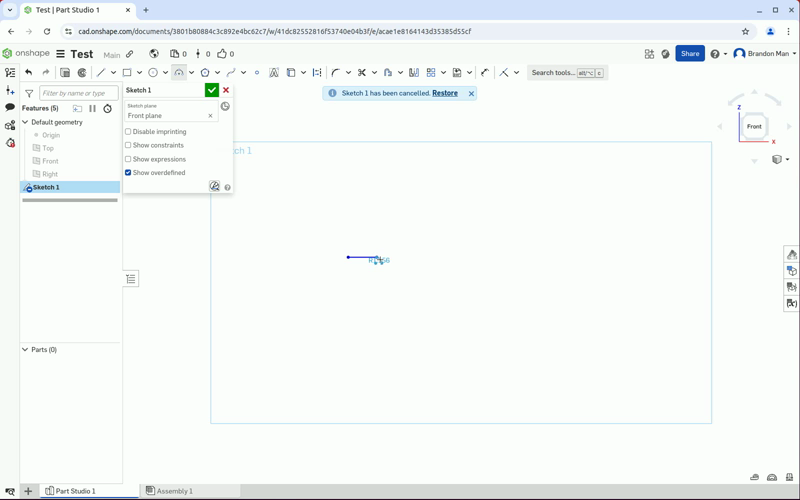
scroll(6)
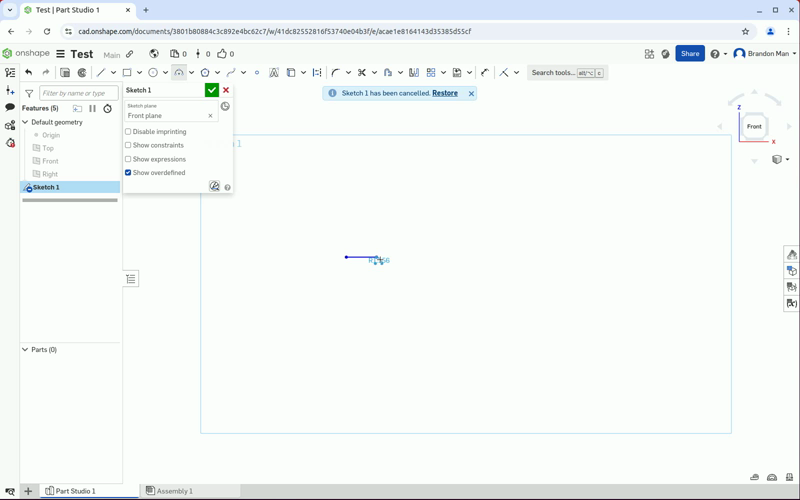
scroll(6)
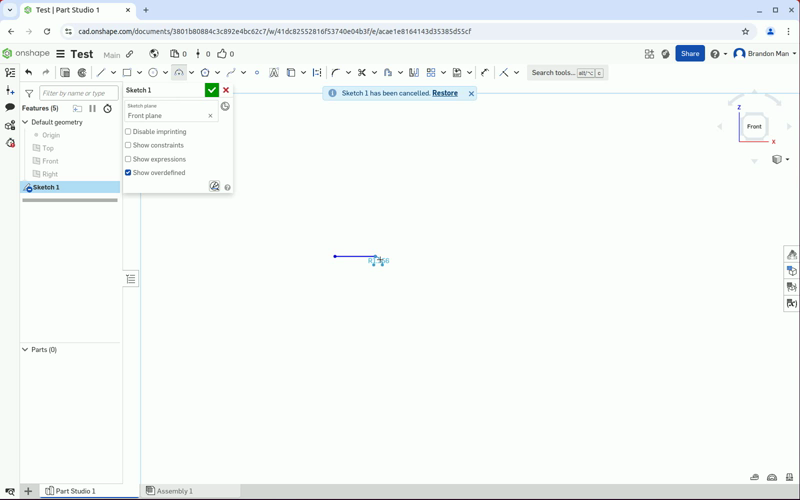
scroll(6)
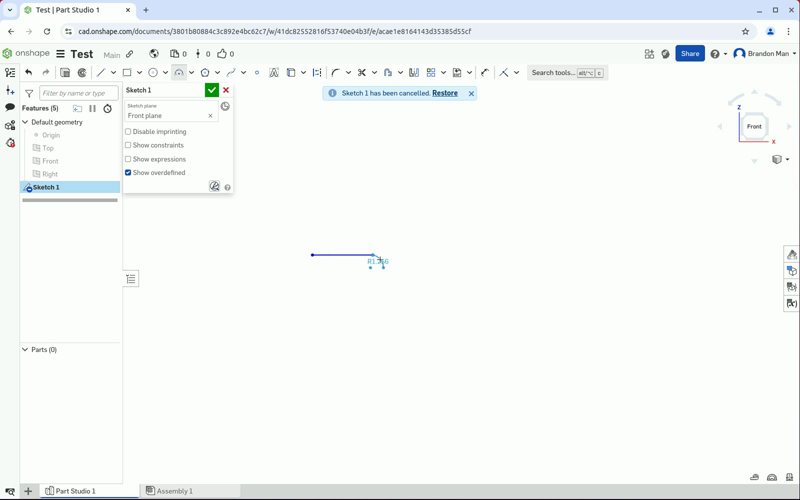
scroll(6)
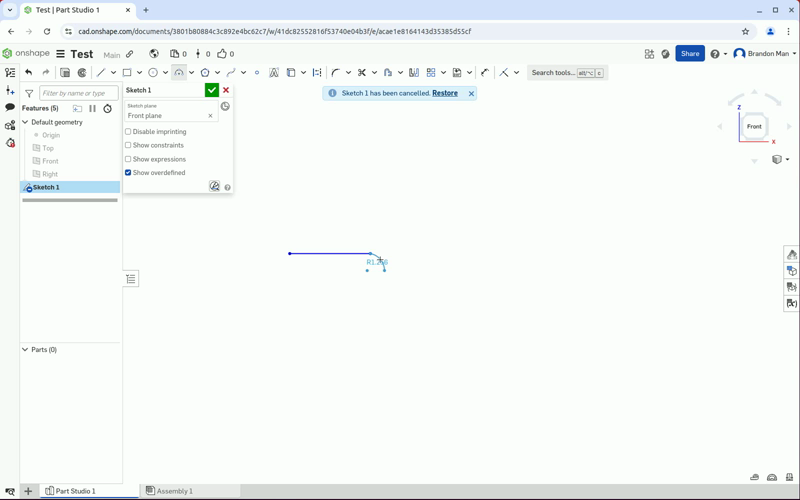
scroll(6)
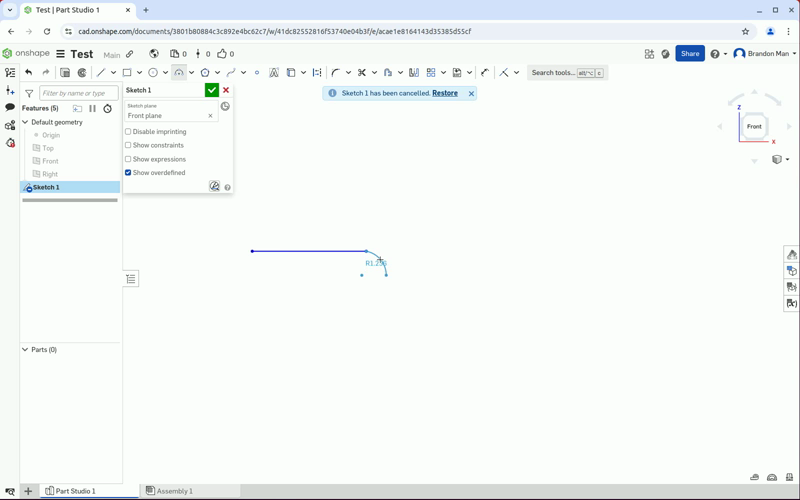
scroll(6)
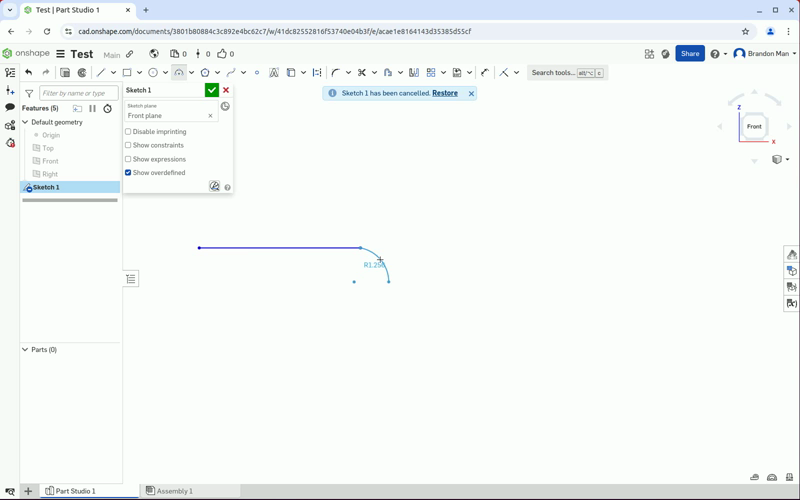
scroll(6)
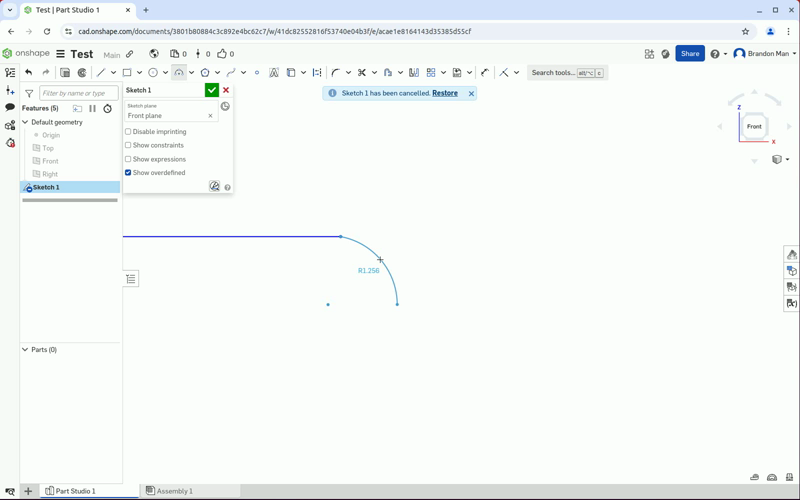
click(380, 259)
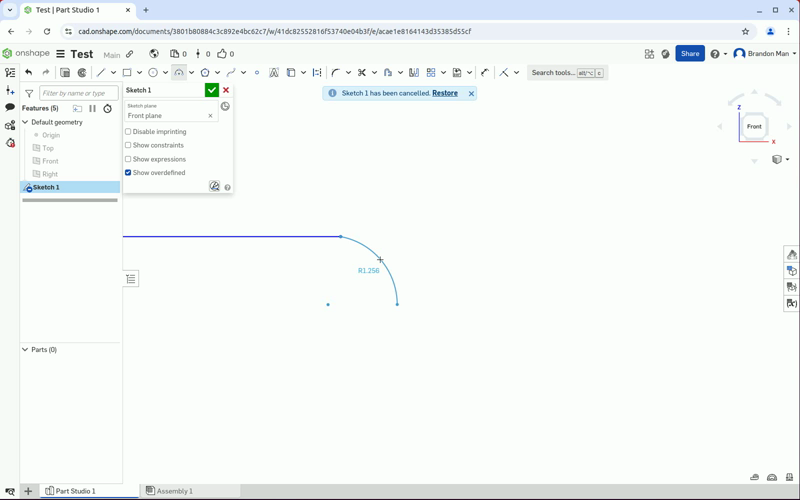
scroll(-6)
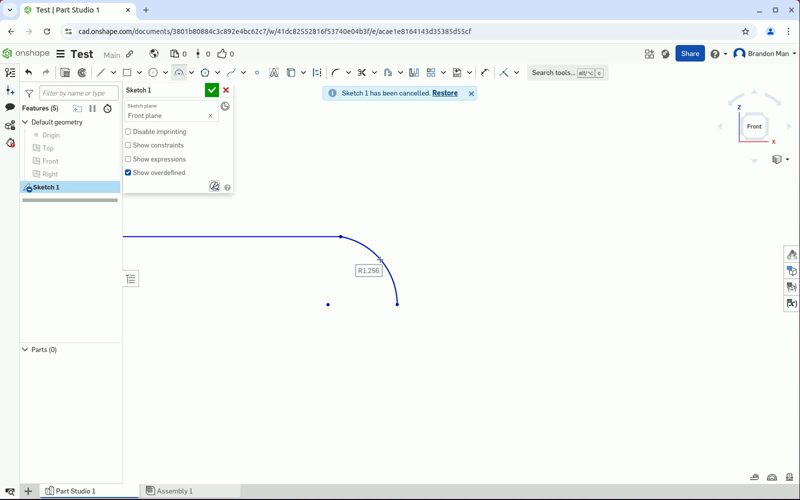
scroll(-6)
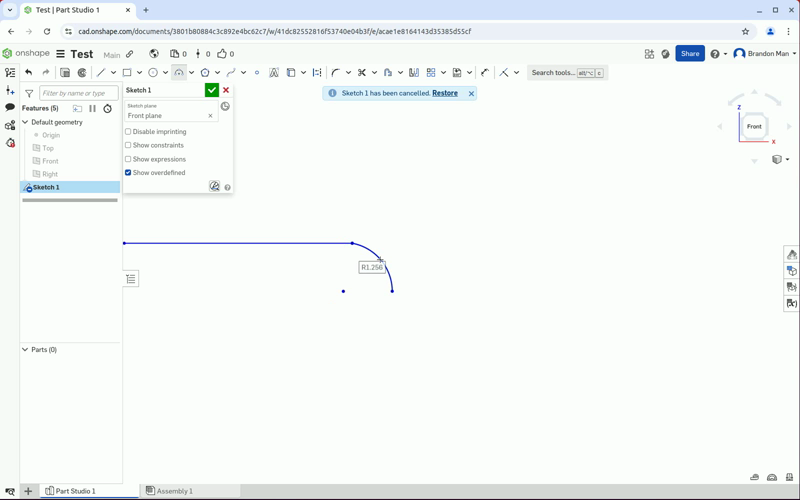
scroll(-6)
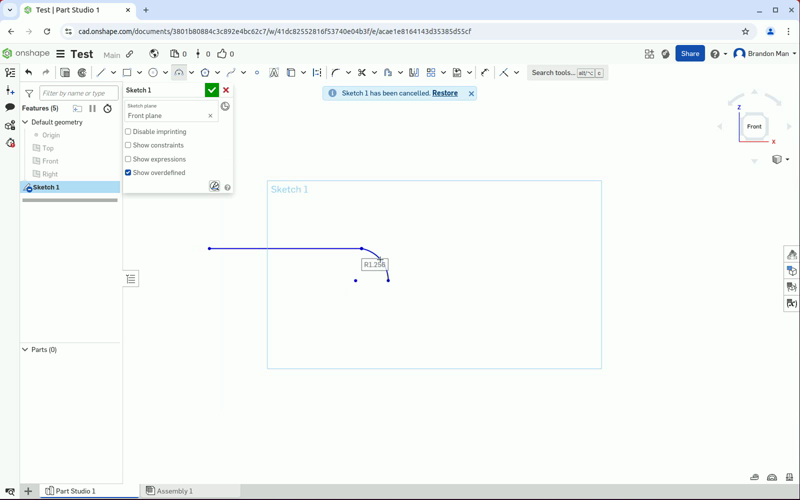
scroll(-6)
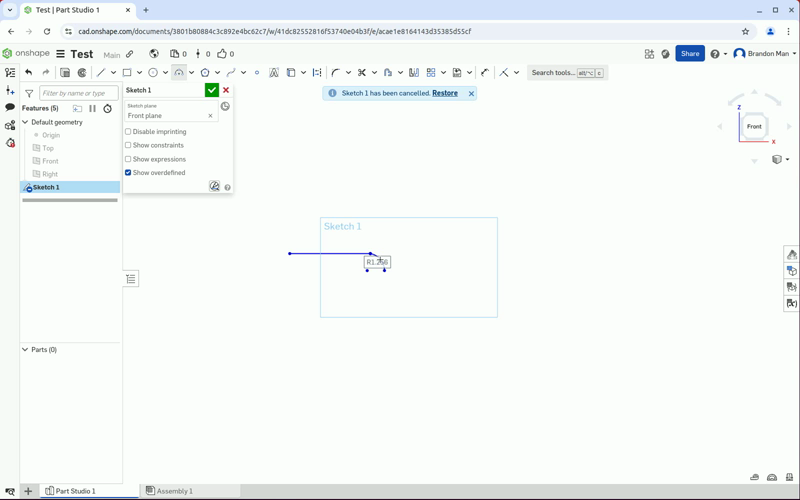
scroll(-6)
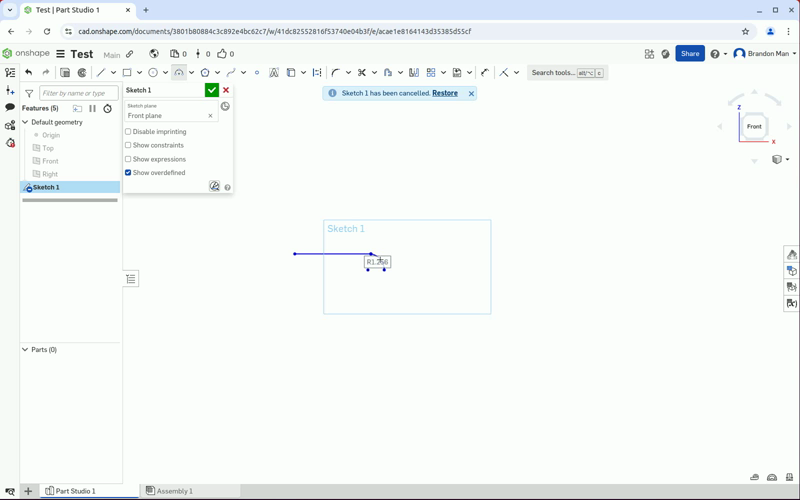
scroll(-6)
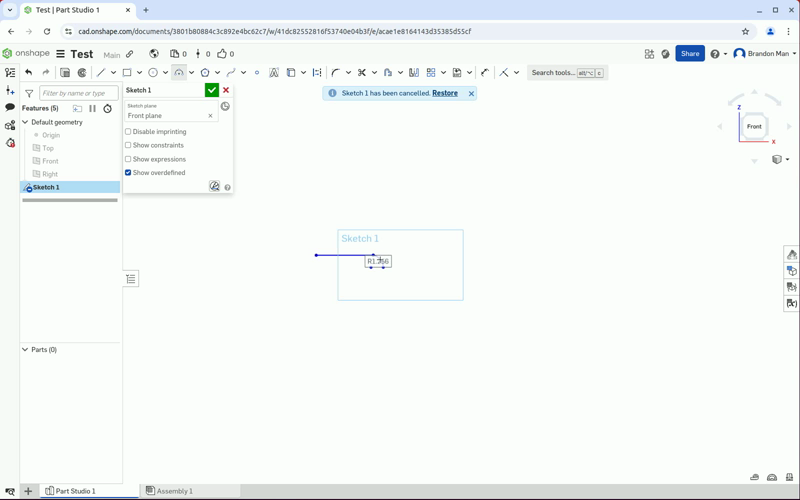
scroll(-6)
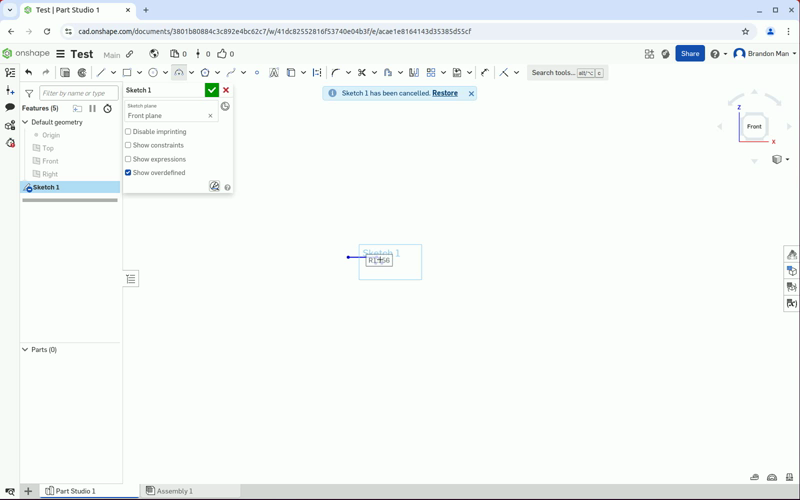
key_up(shift)
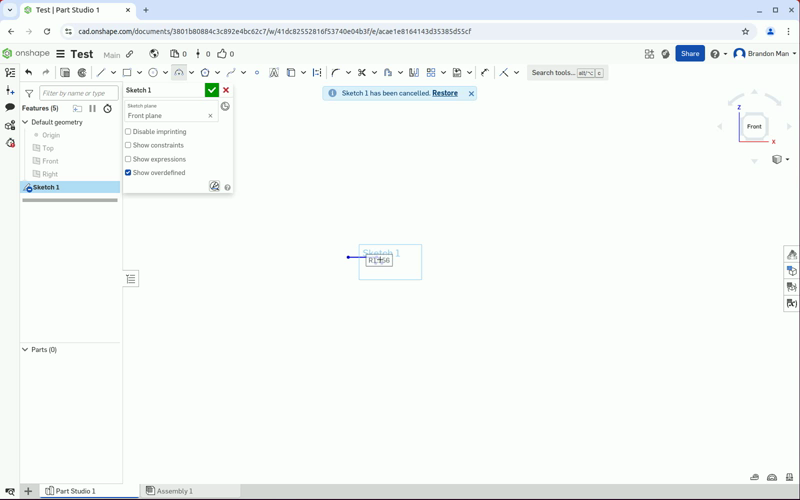
key(esc)
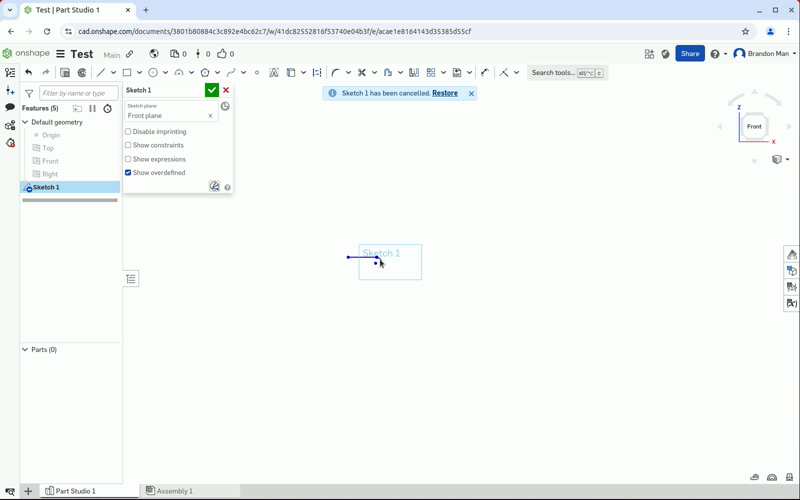
key(l)
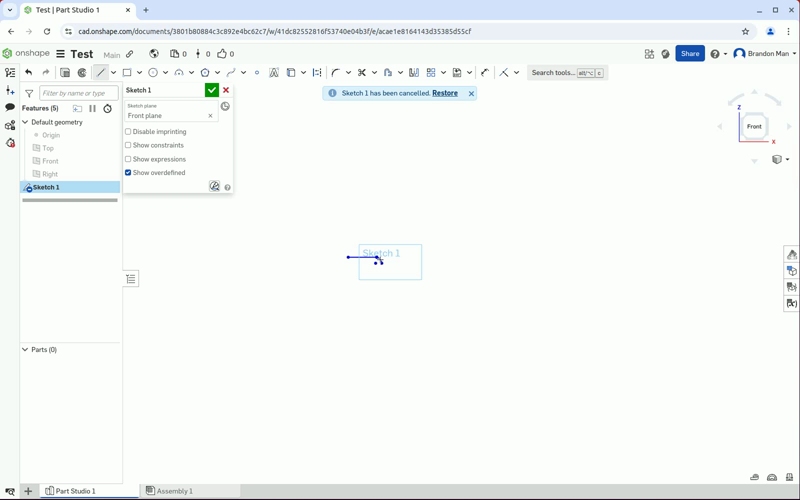
mouse_move(381, 263)
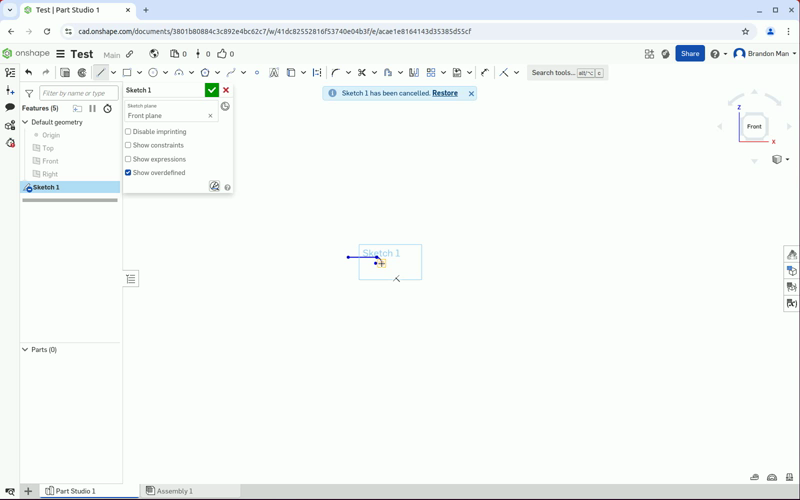
scroll(6)
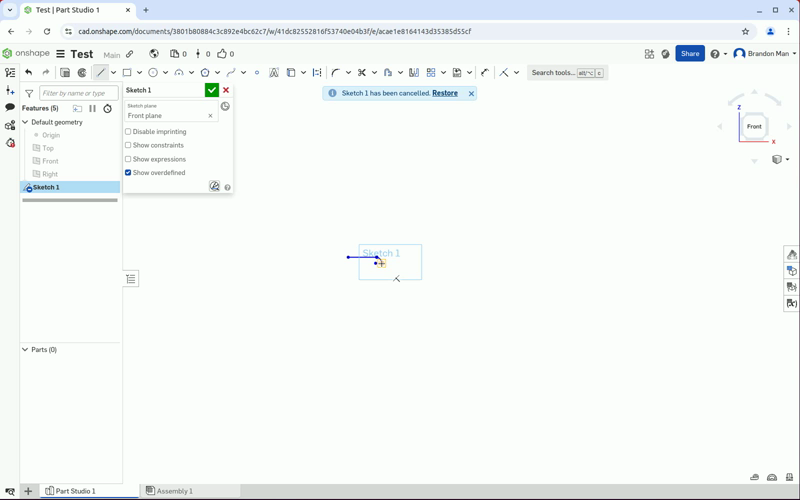
scroll(6)
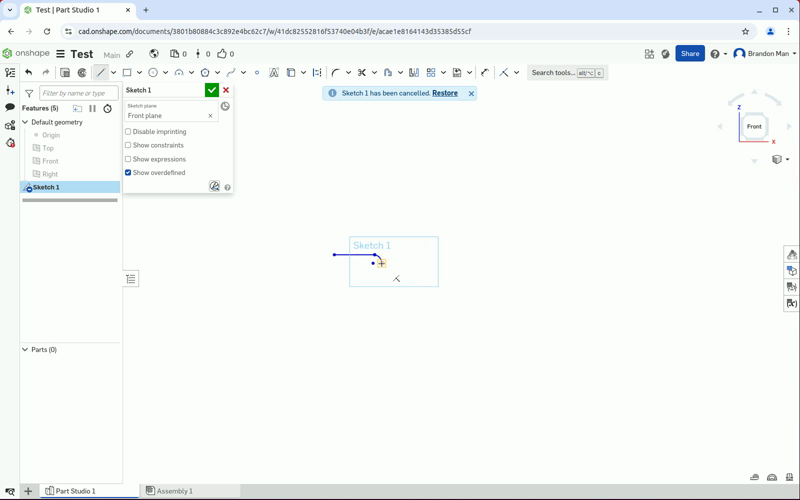
scroll(6)
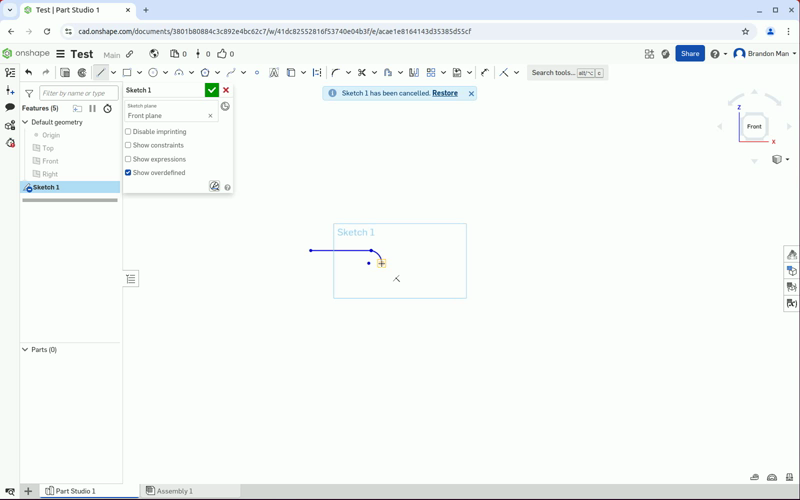
scroll(6)
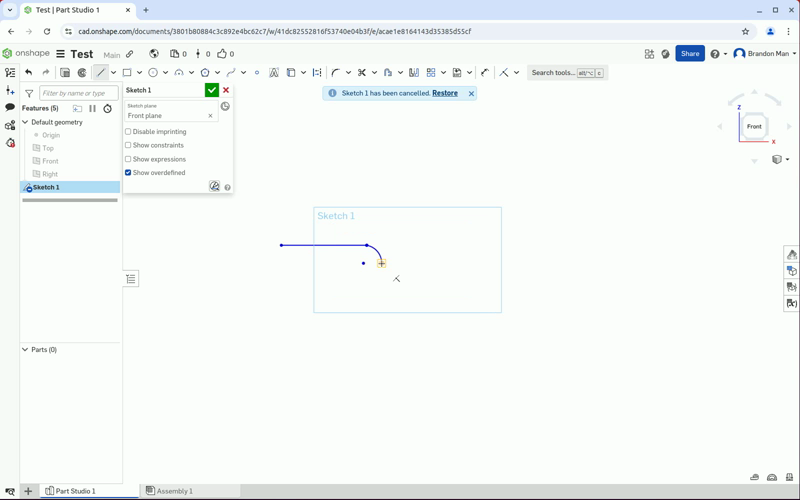
scroll(6)
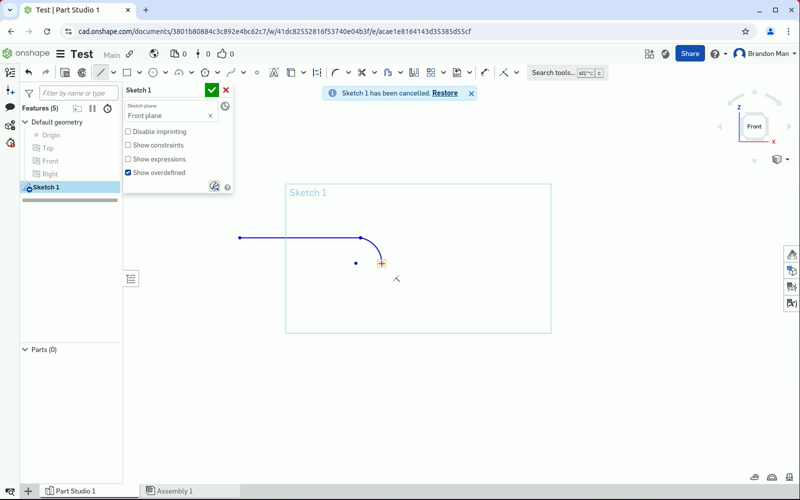
scroll(6)
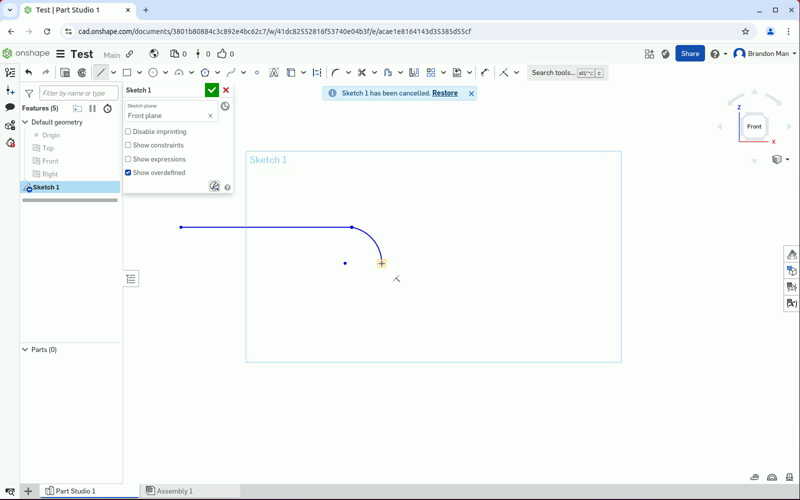
scroll(6)
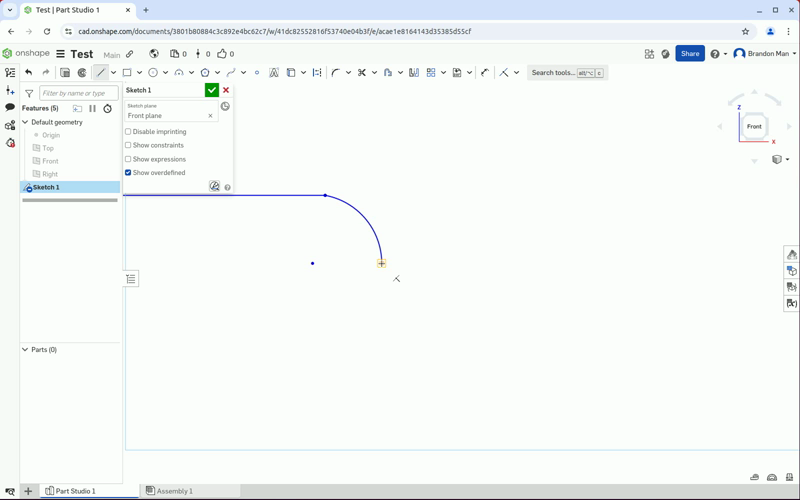
click(381, 263)
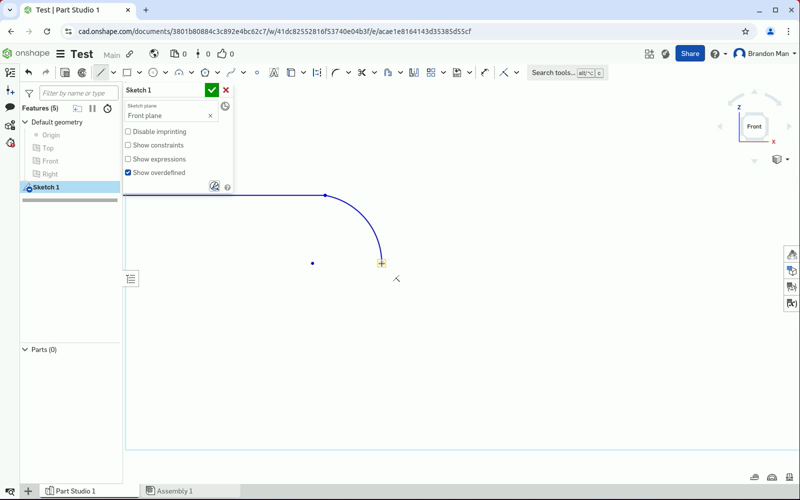
scroll(-6)
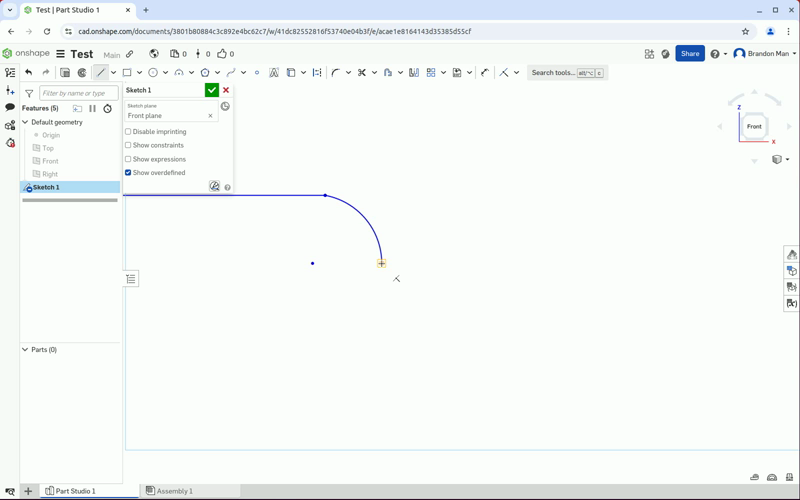
scroll(-6)
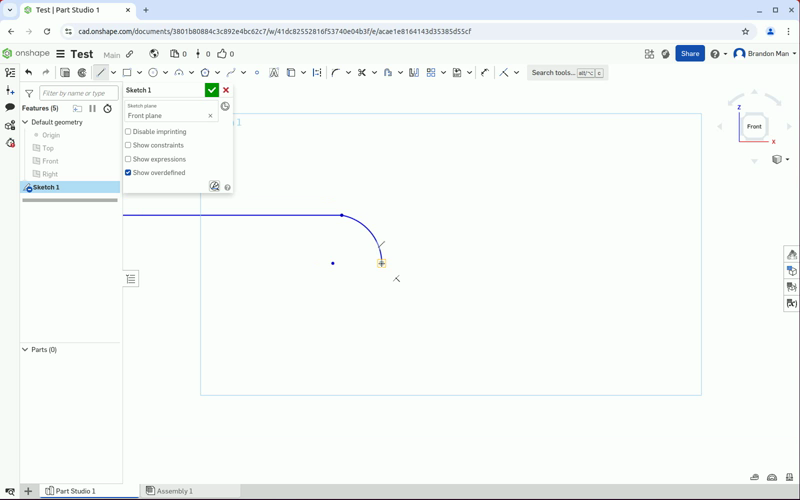
scroll(-6)
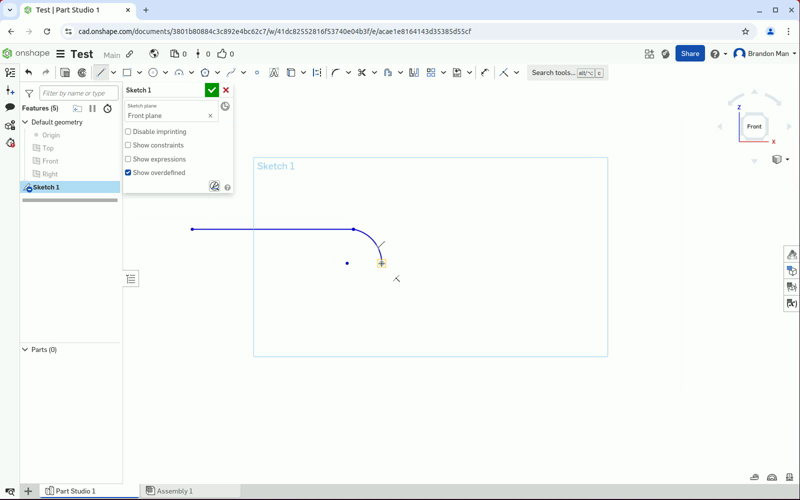
scroll(-6)
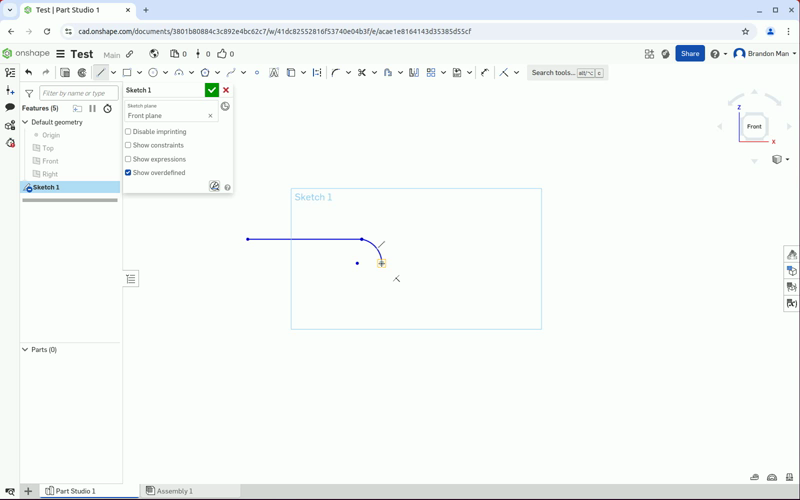
scroll(-6)
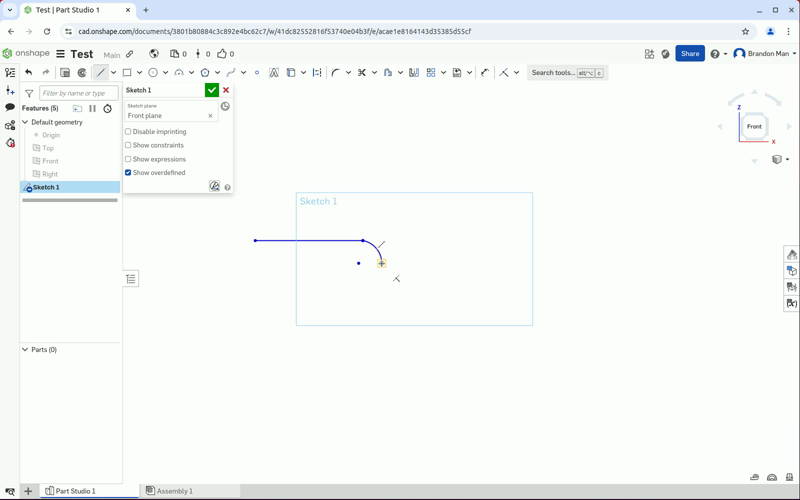
scroll(-6)
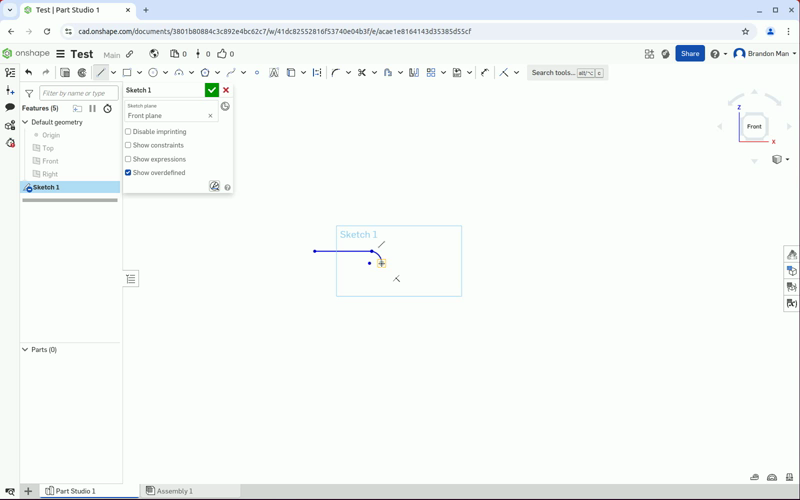
scroll(-6)
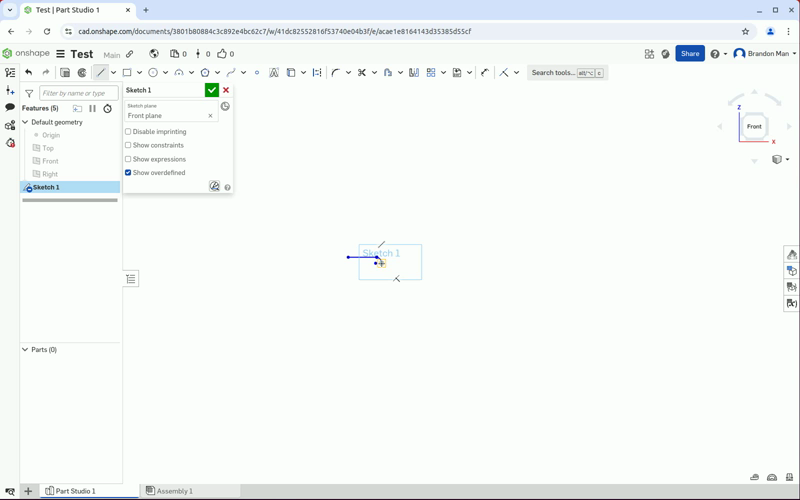
key_down(shift)
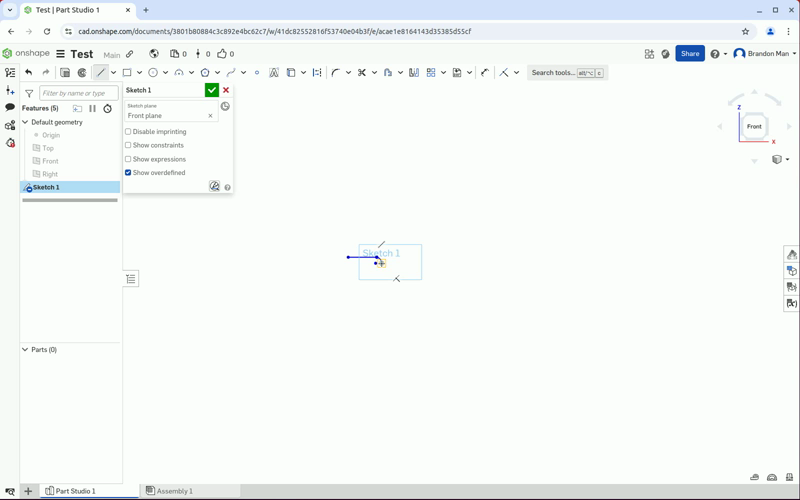
mouse_move(411, 263)
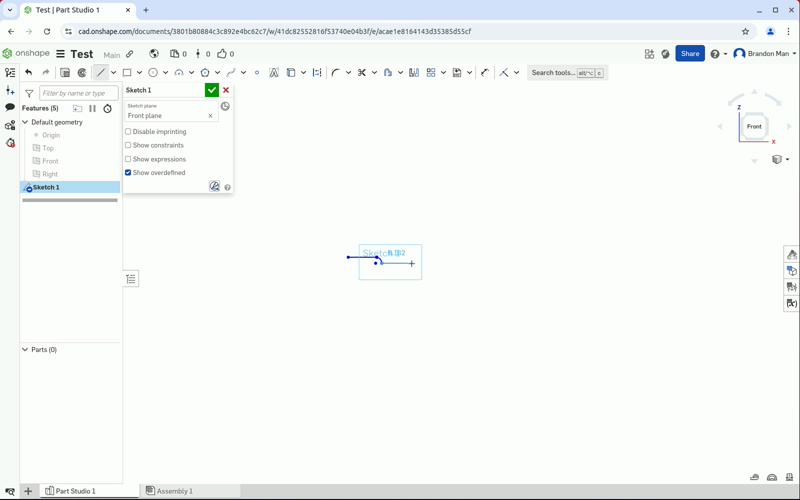
mouse_move(381, 282)
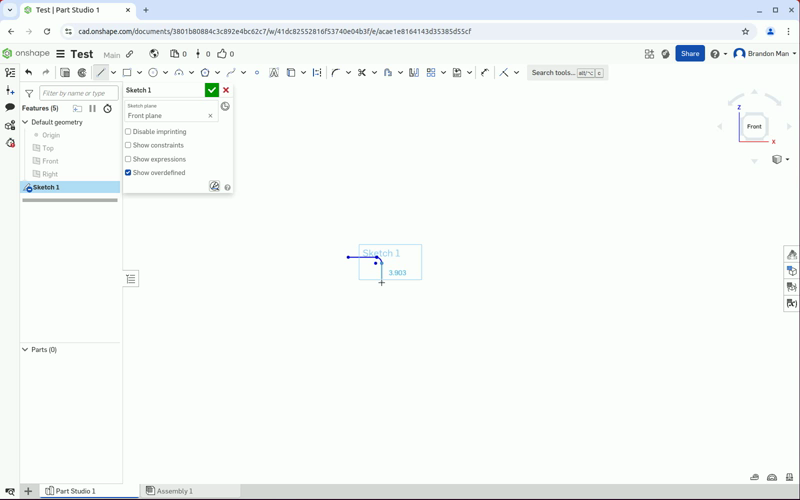
click(381, 282)
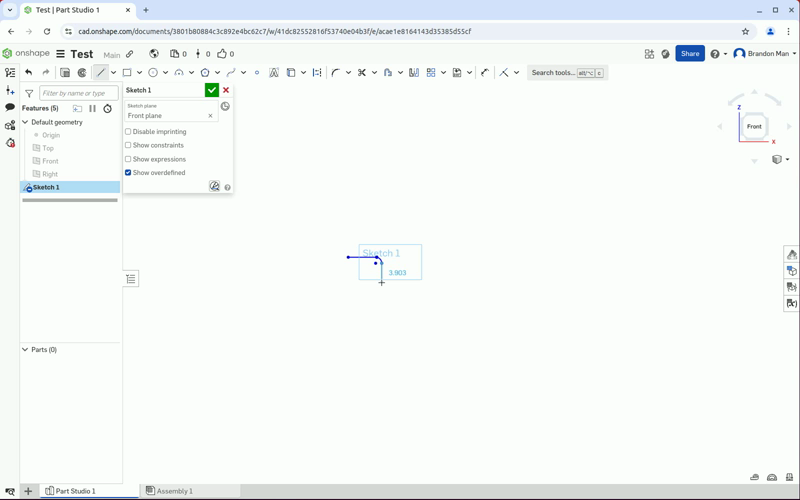
key_up(shift)
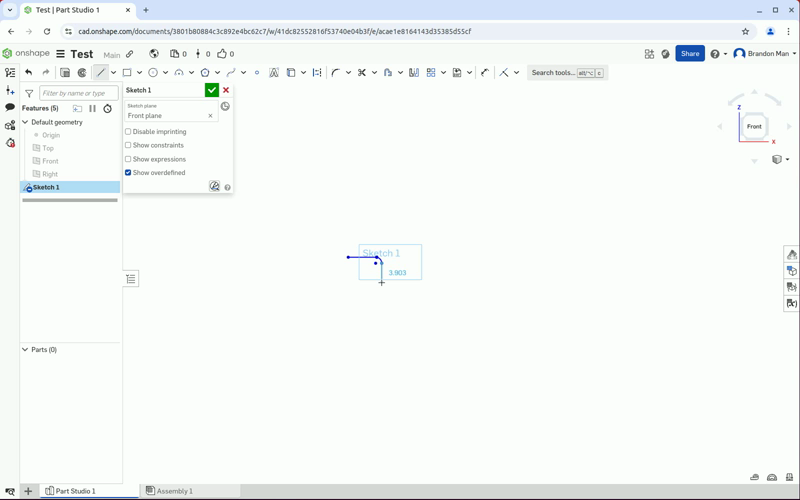
key_down(shift)
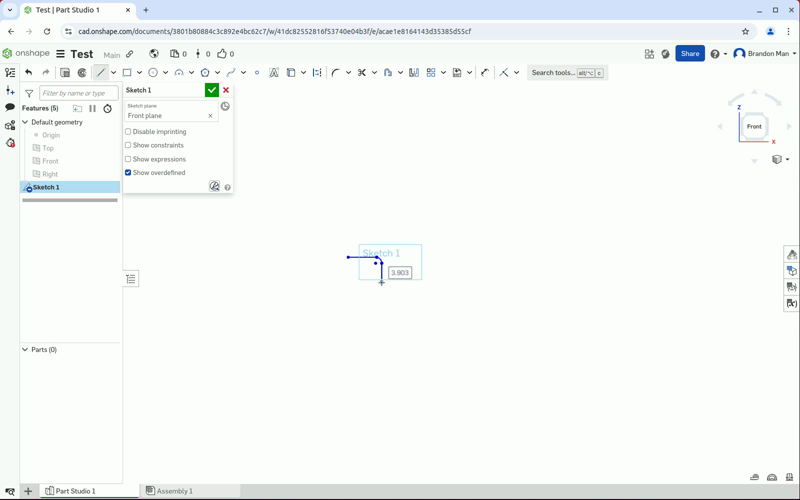
mouse_move(460, 282)
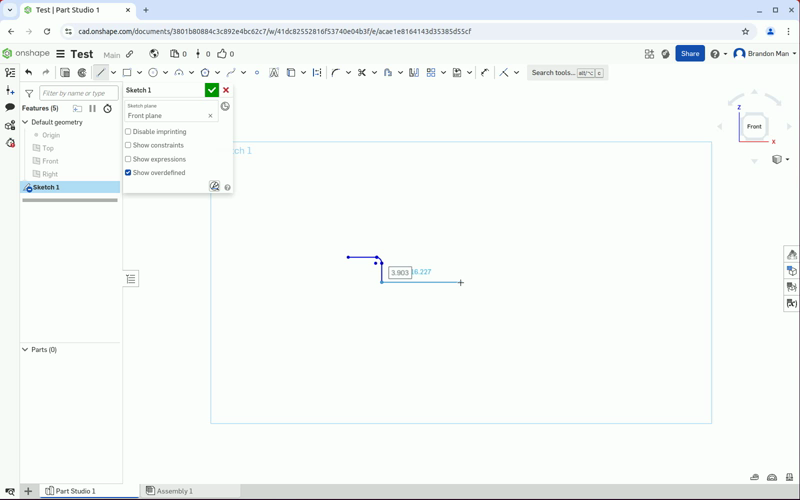
click(460, 282)
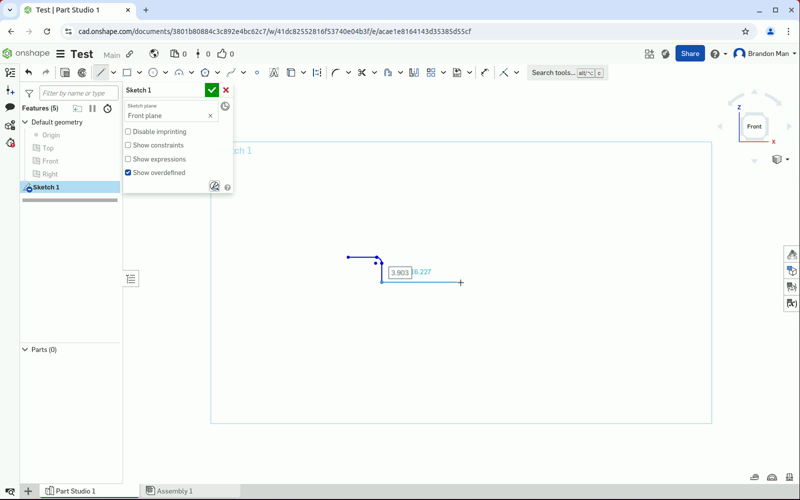
key_up(shift)
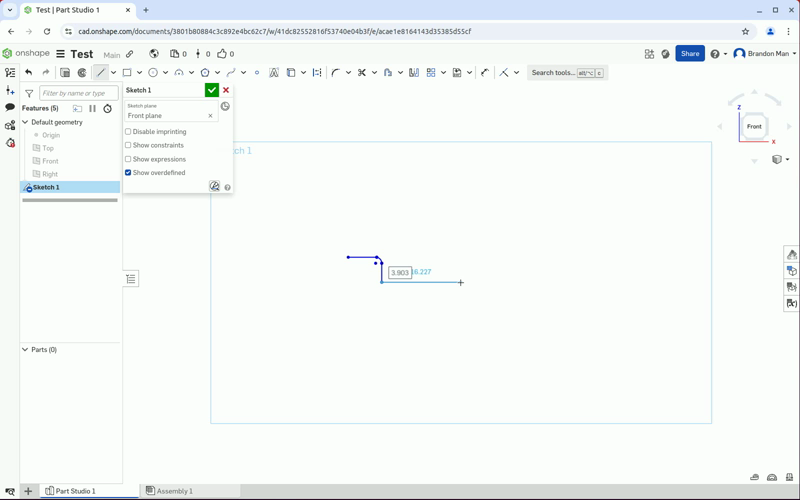
key(esc)
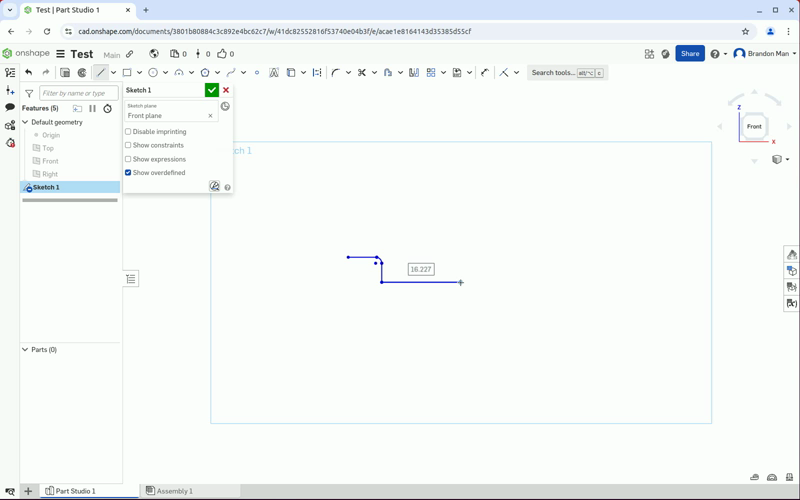
key(a)
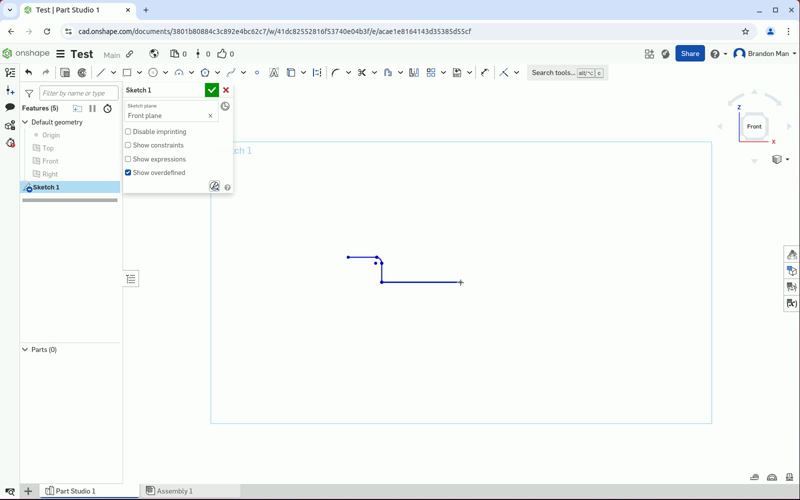
mouse_move(460, 282)
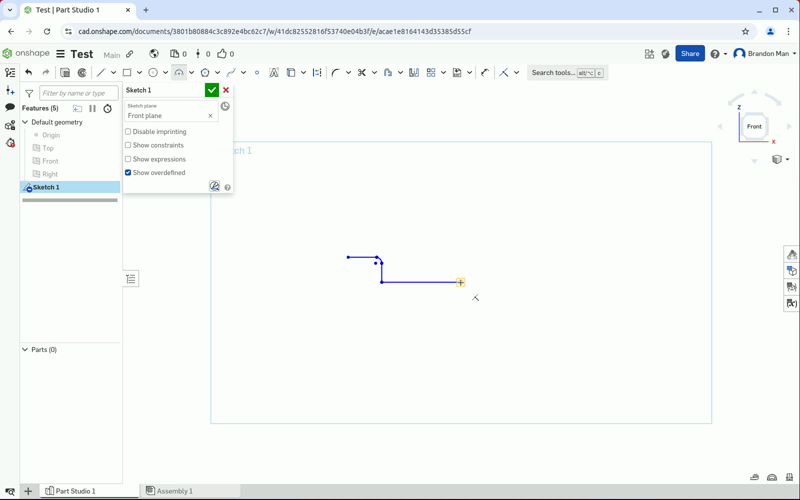
click(460, 282)
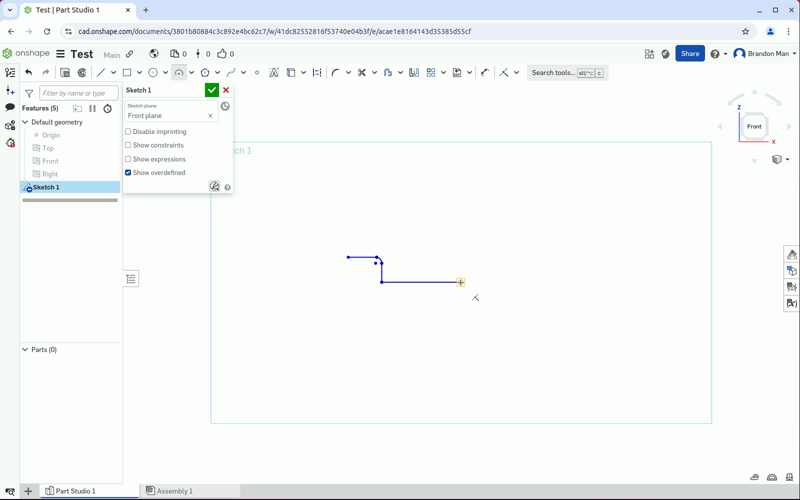
key_down(shift)
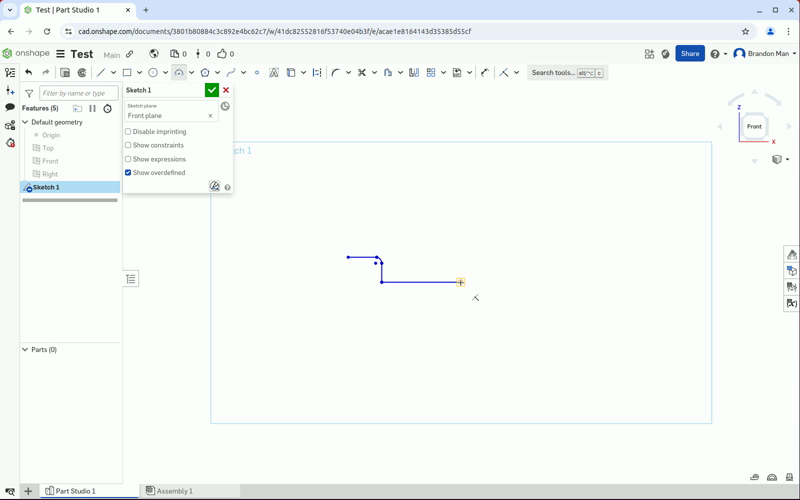
mouse_move(390, 251)
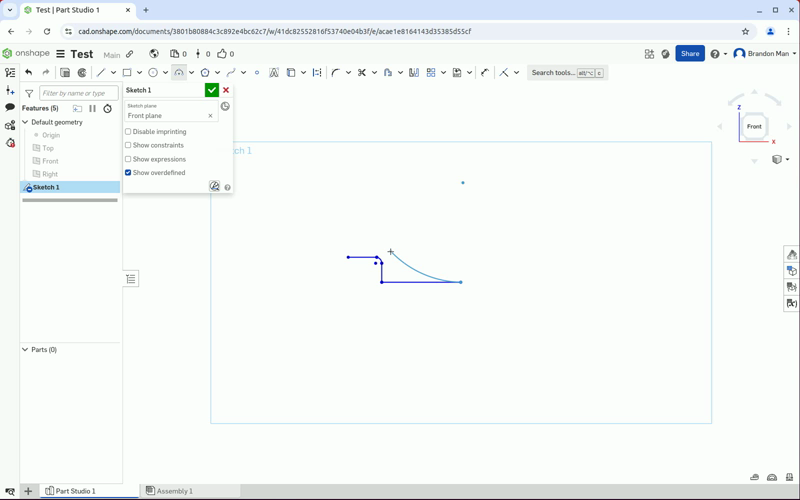
click(390, 251)
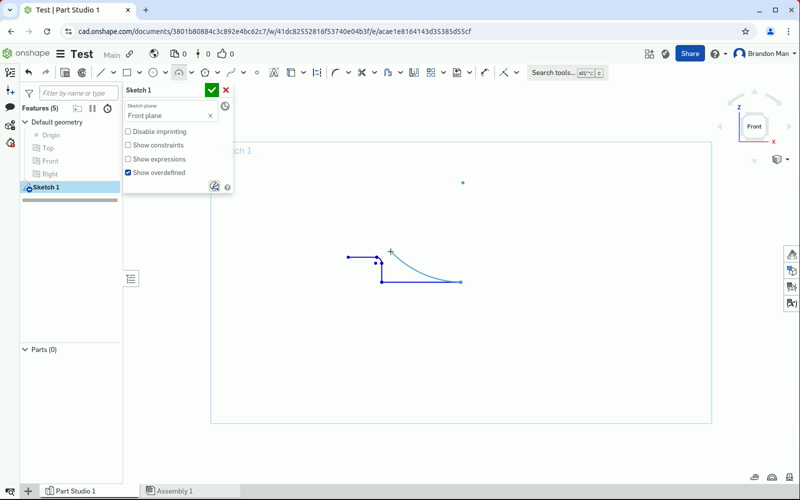
mouse_move(422, 274)
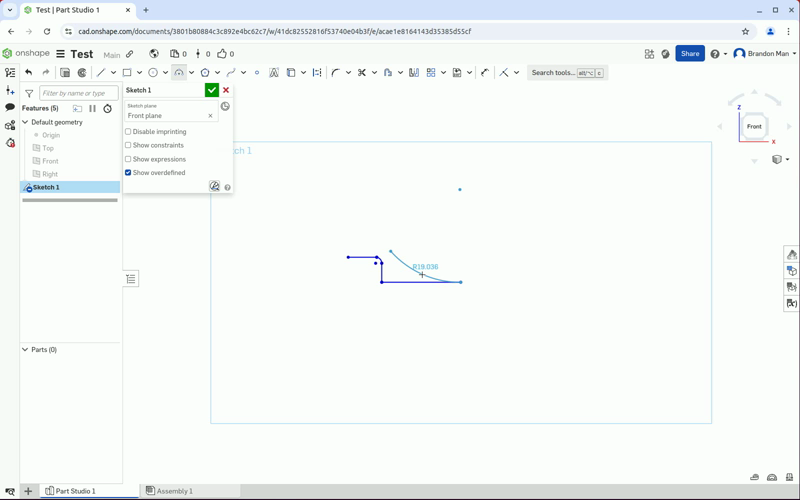
click(422, 274)
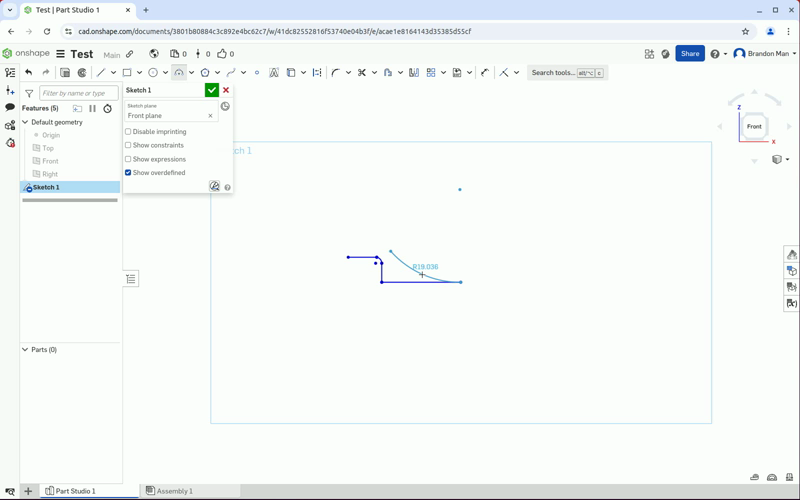
key_up(shift)
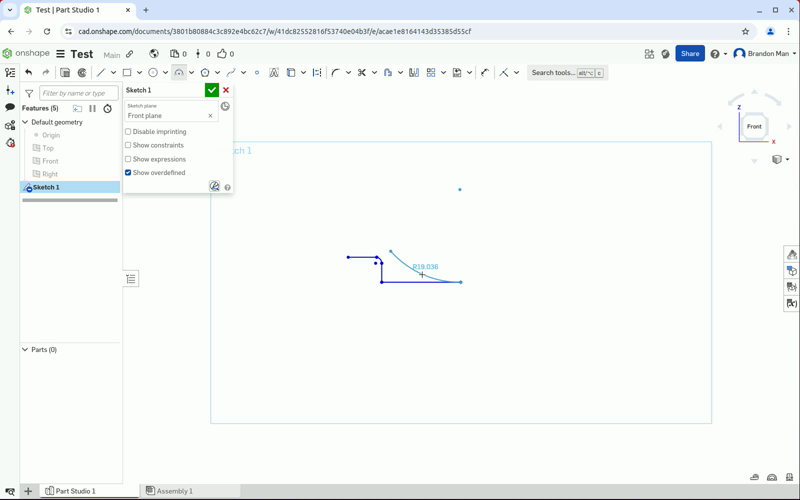
mouse_move(390, 251)
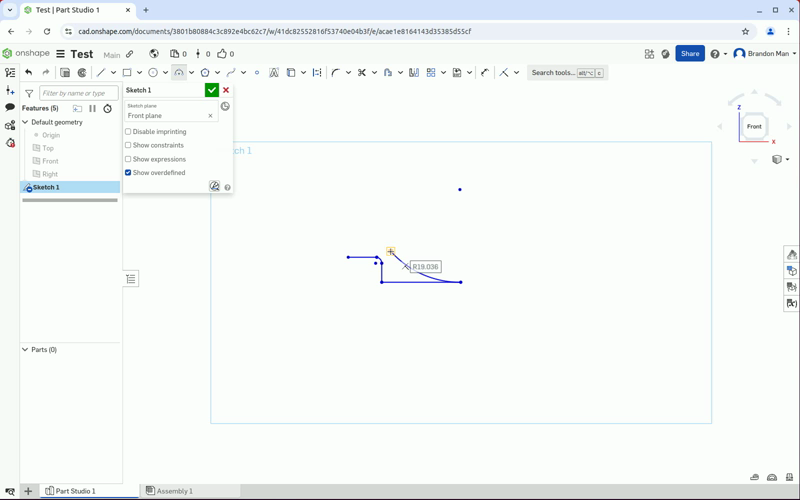
click(390, 251)
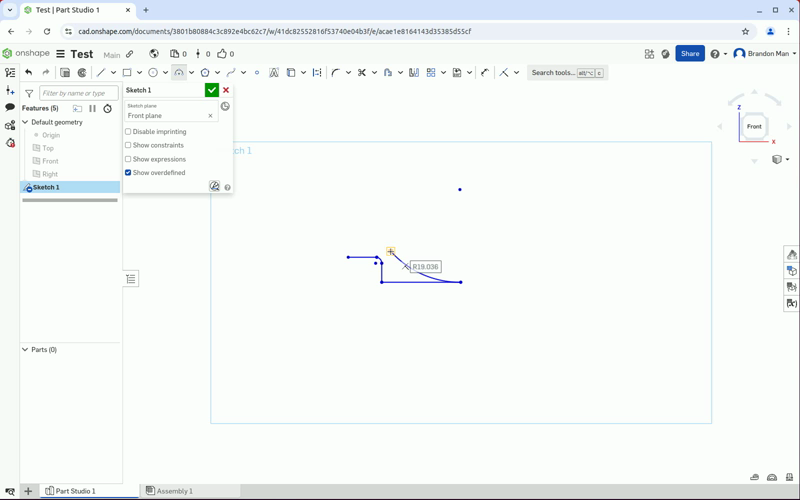
key_down(shift)
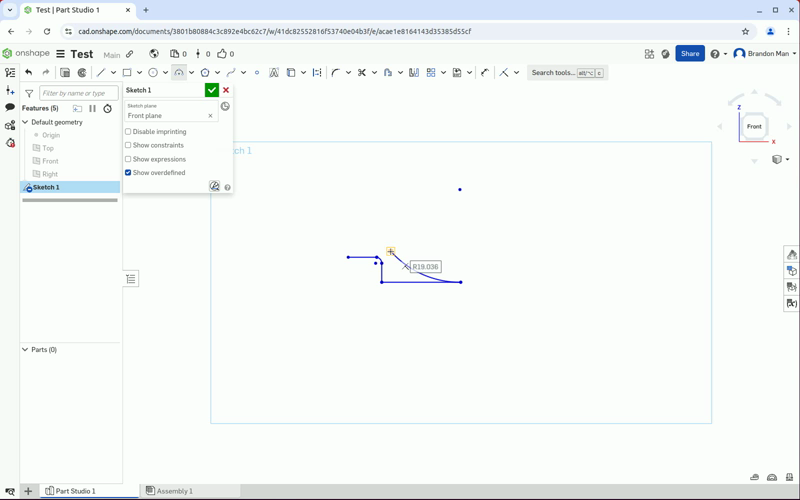
mouse_move(387, 248)
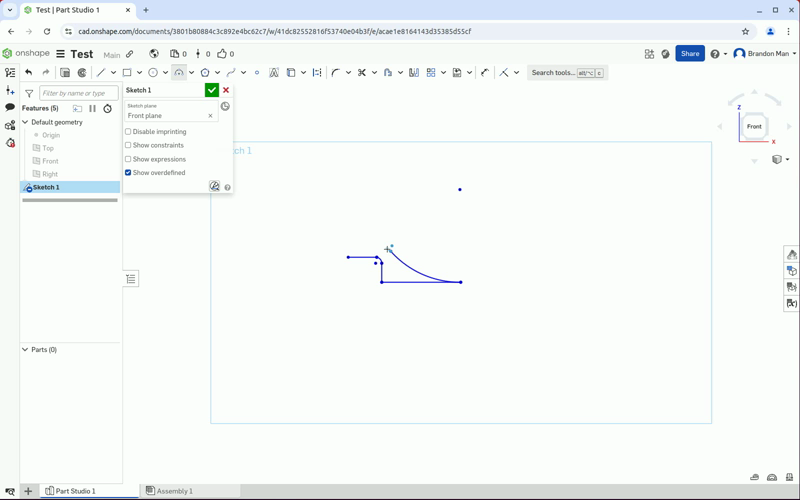
scroll(6)
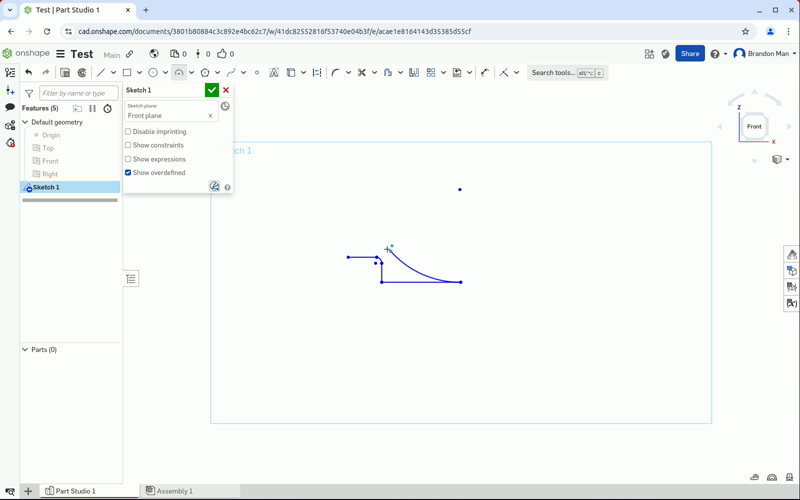
scroll(6)
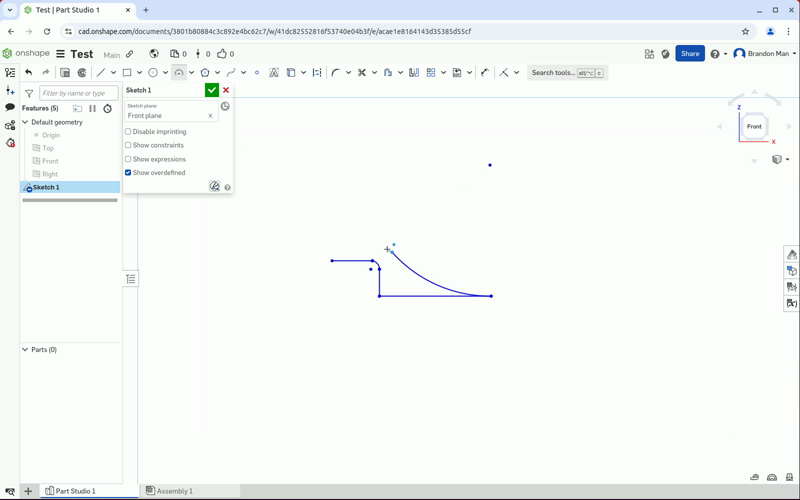
scroll(6)
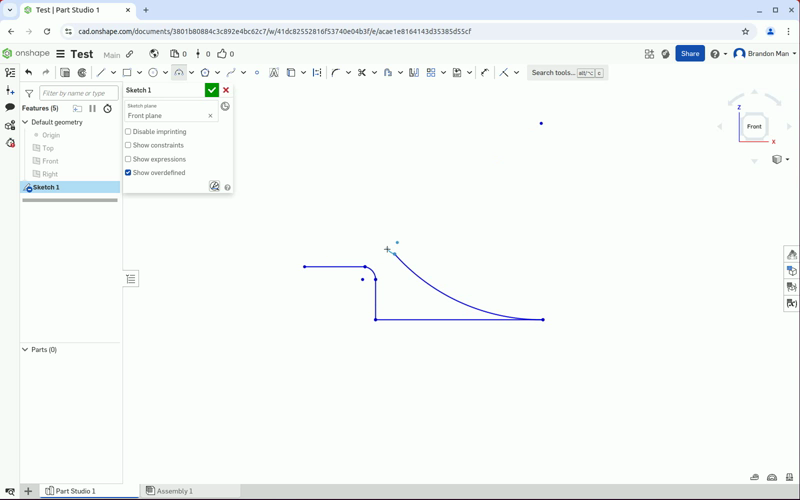
scroll(6)
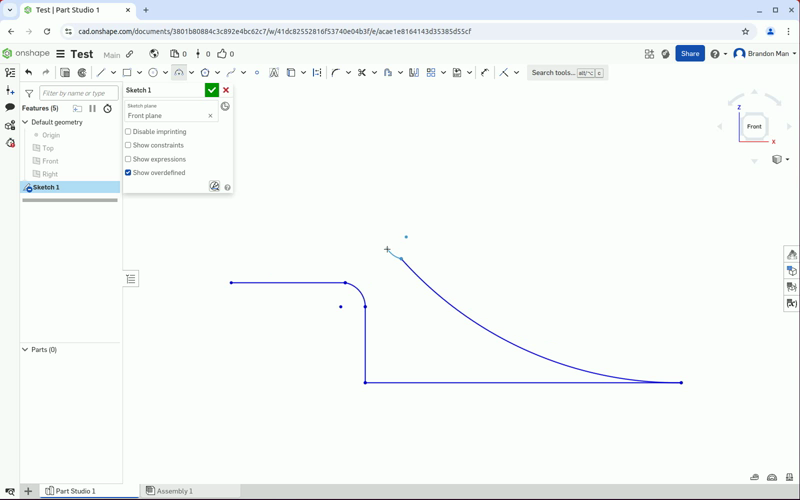
scroll(6)
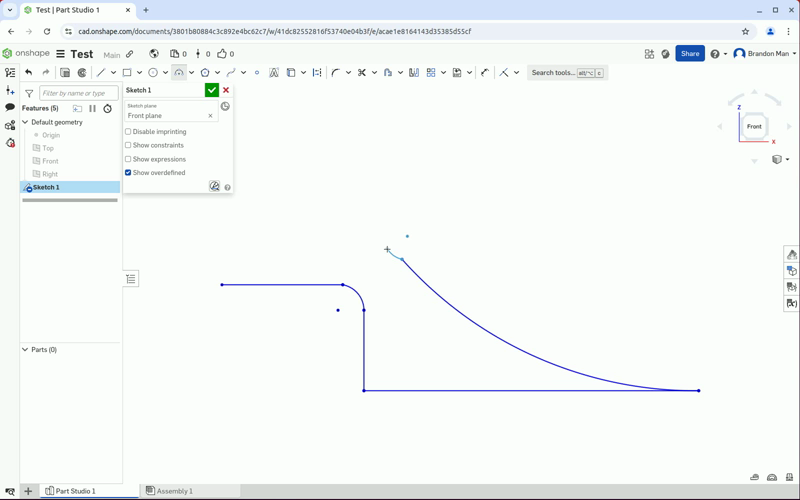
scroll(6)
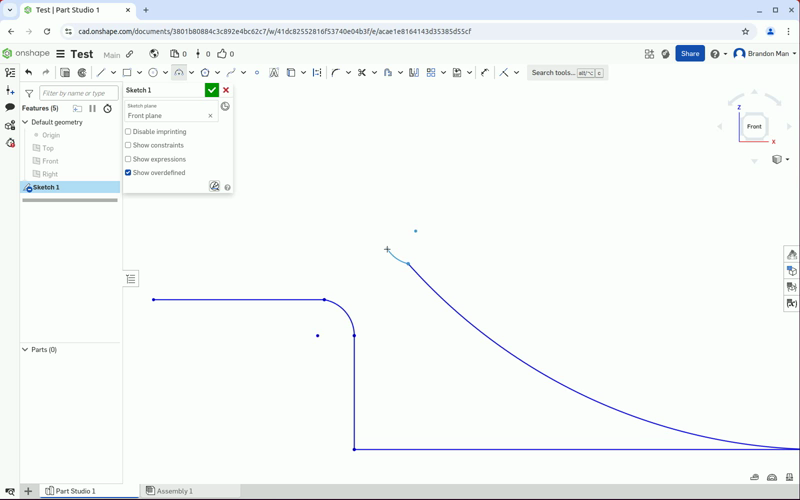
scroll(6)
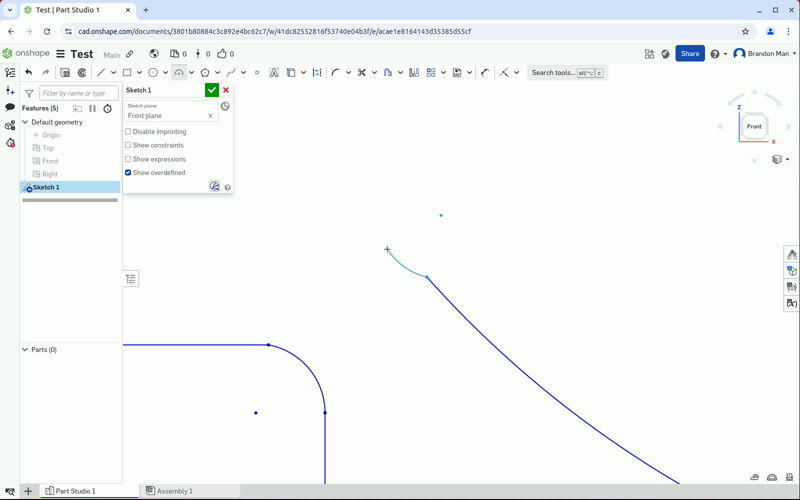
click(387, 248)
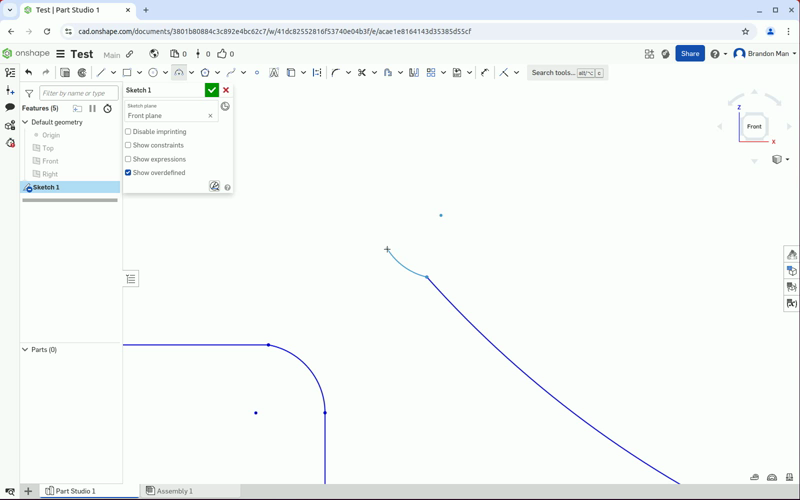
scroll(-6)
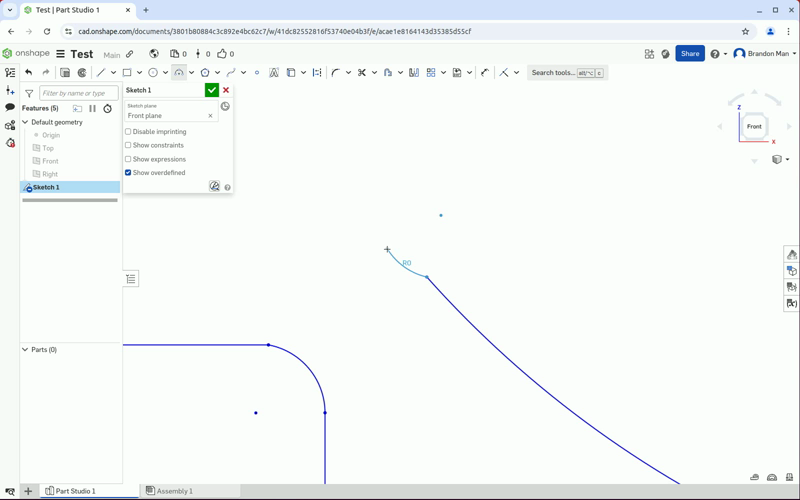
scroll(-6)
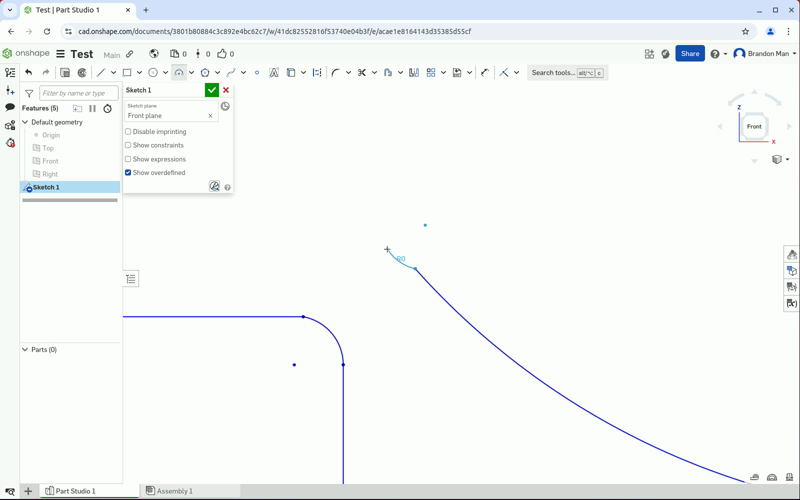
scroll(-6)
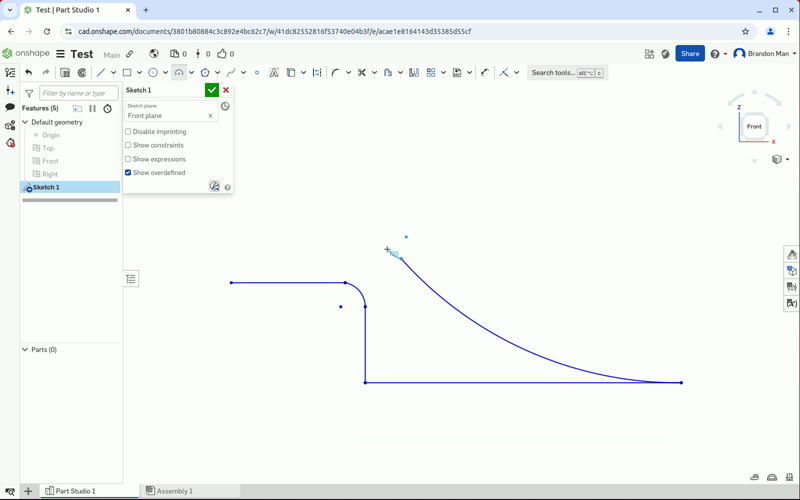
scroll(-6)
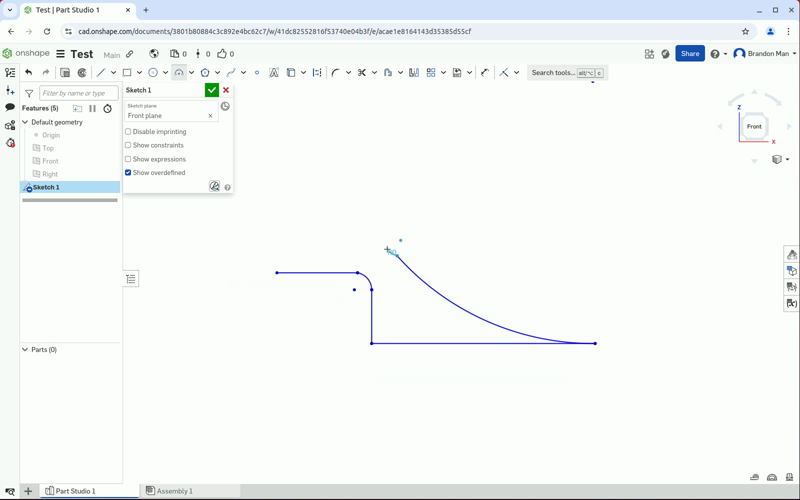
scroll(-6)
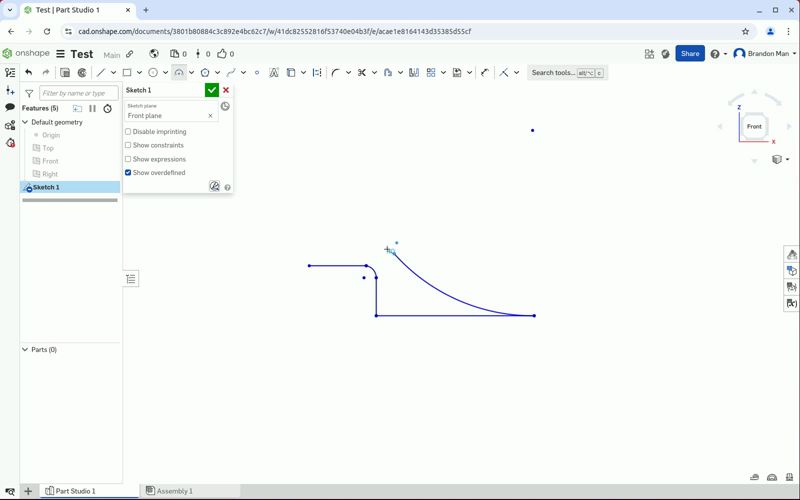
scroll(-6)
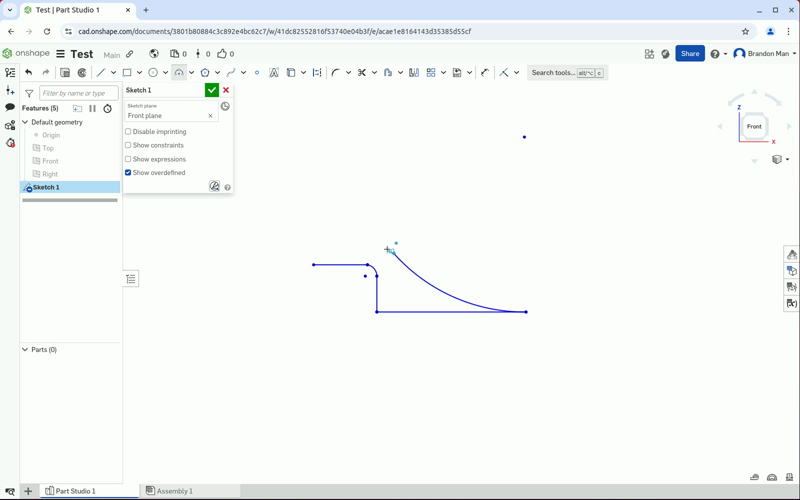
scroll(-6)
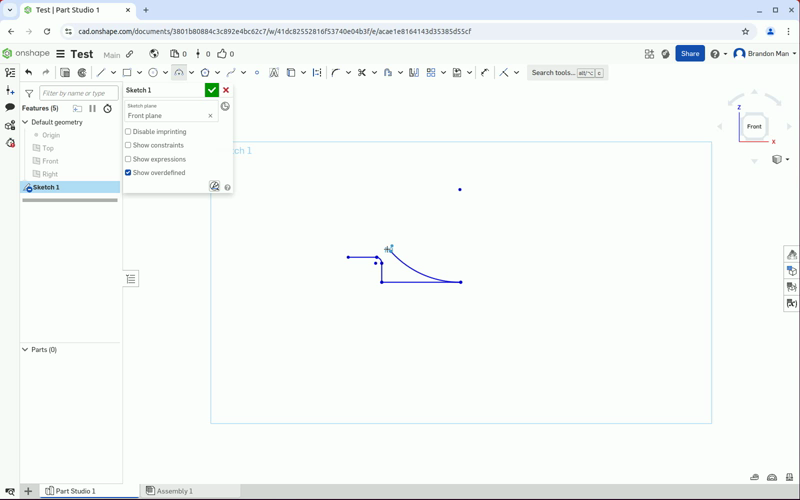
mouse_move(389, 249)
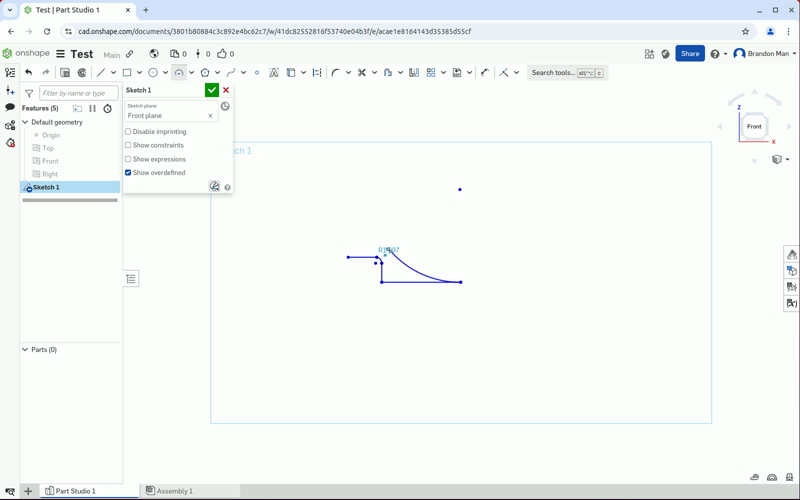
scroll(6)
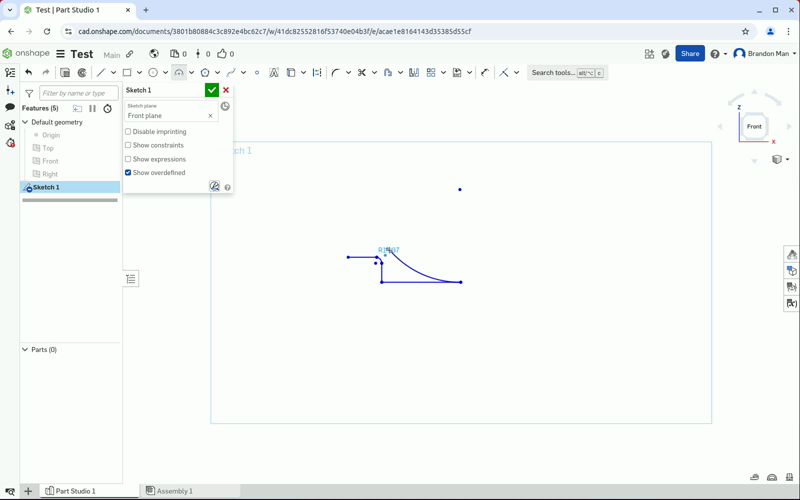
scroll(6)
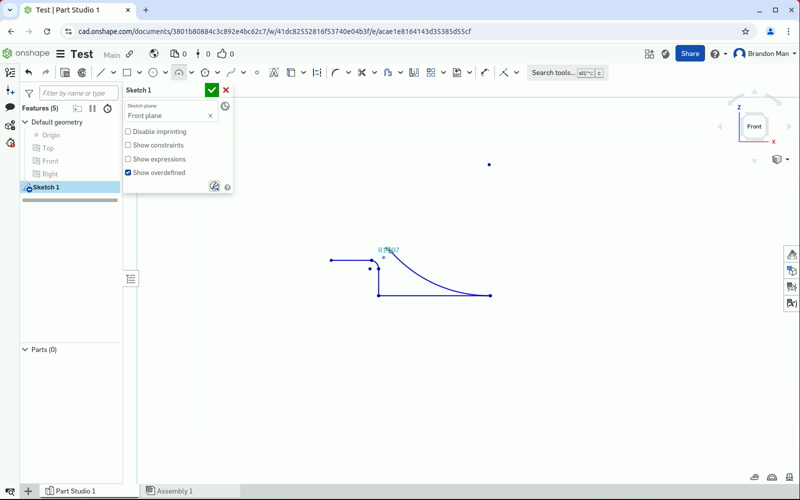
scroll(6)
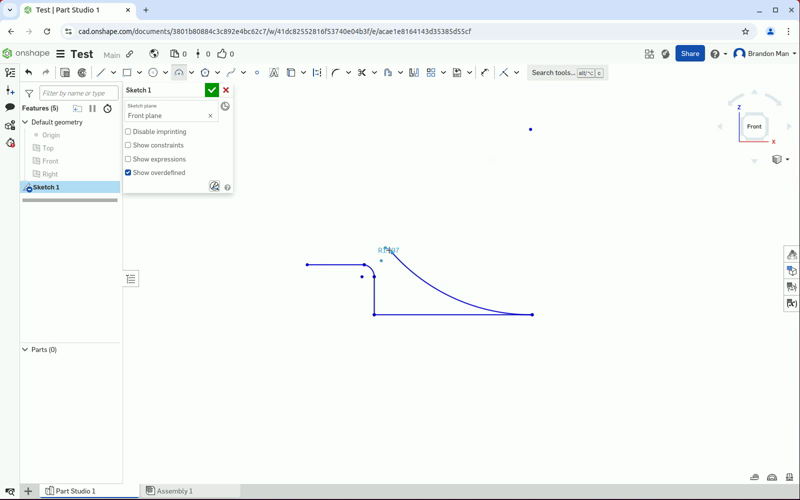
scroll(6)
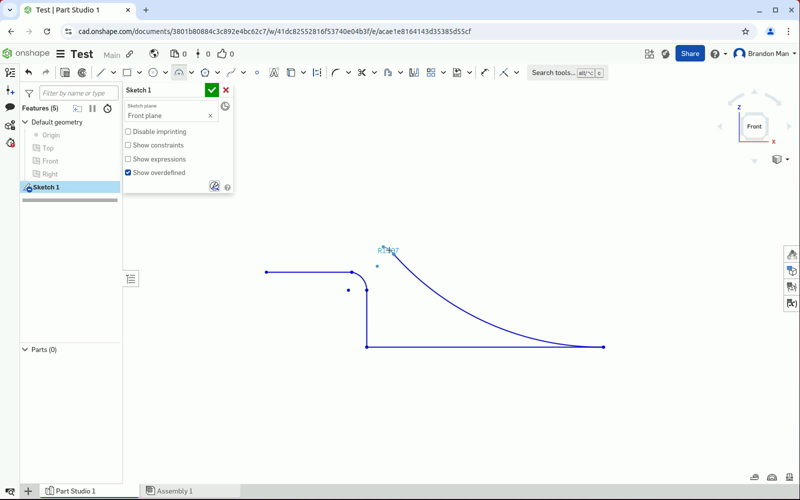
scroll(6)
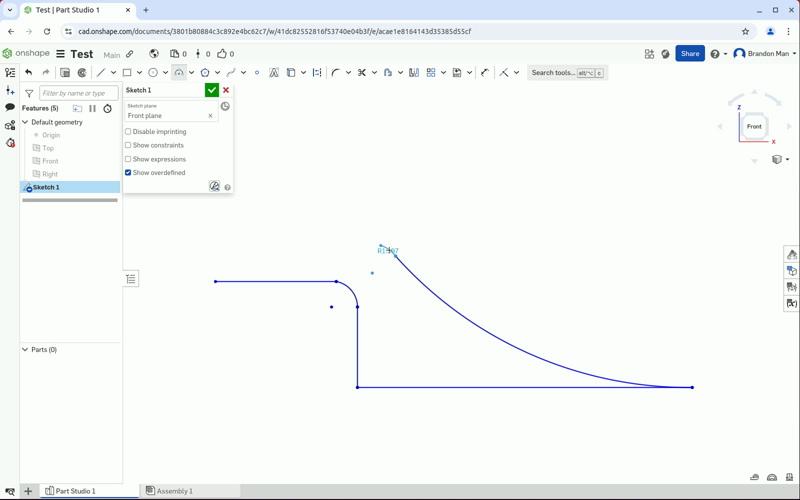
scroll(6)
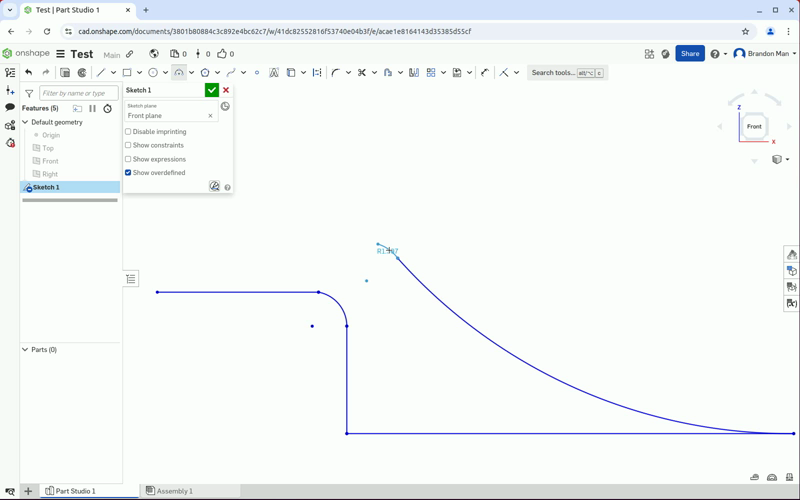
scroll(6)
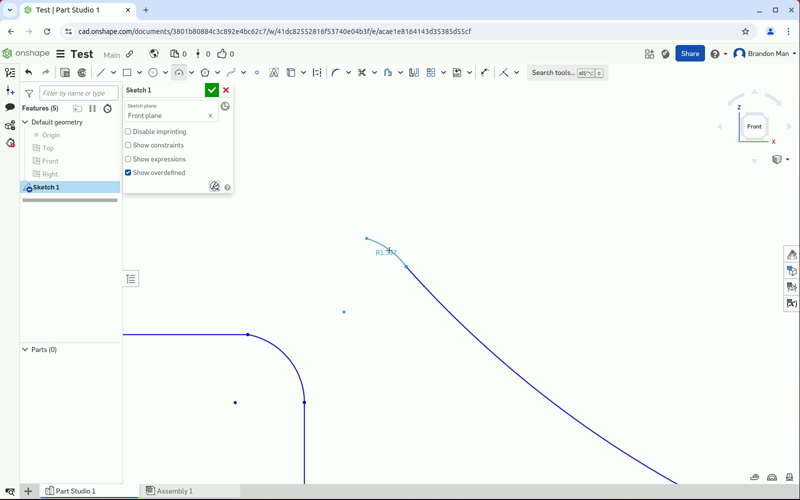
click(389, 249)
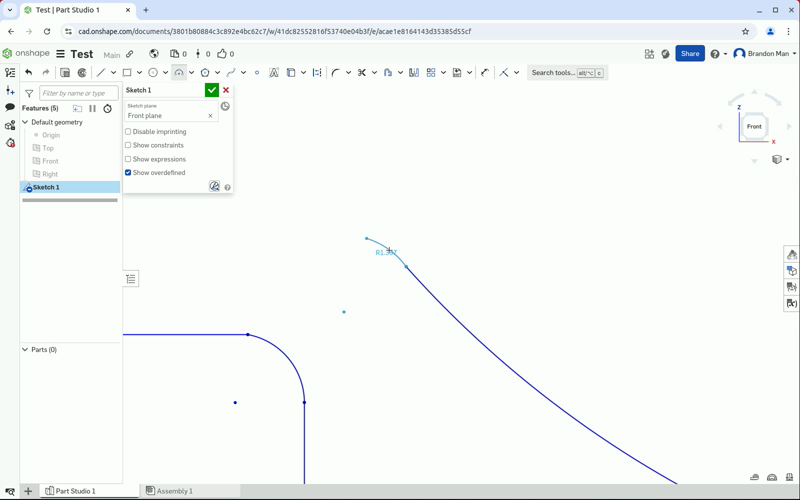
scroll(-6)
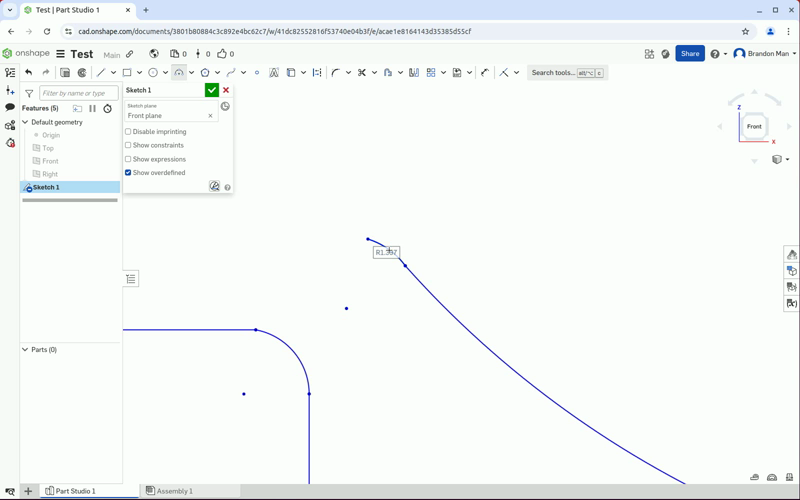
scroll(-6)
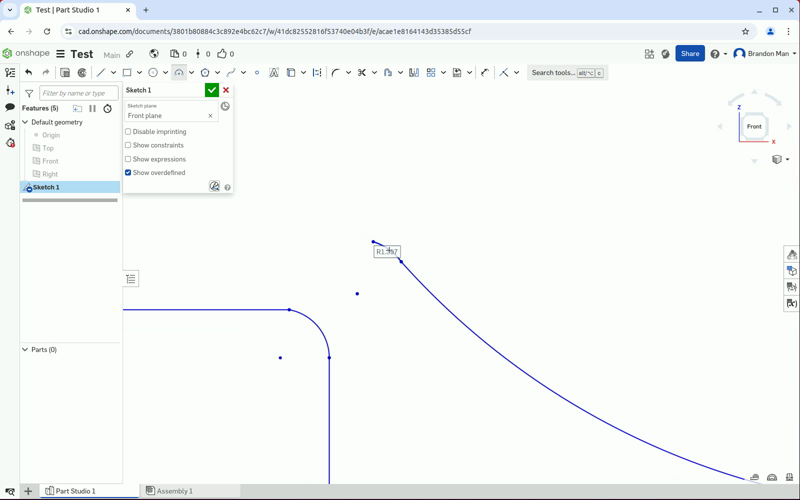
scroll(-6)
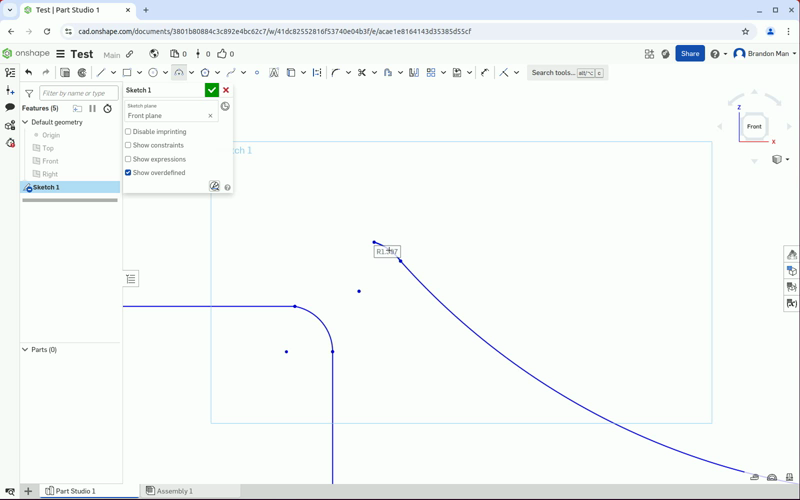
scroll(-6)
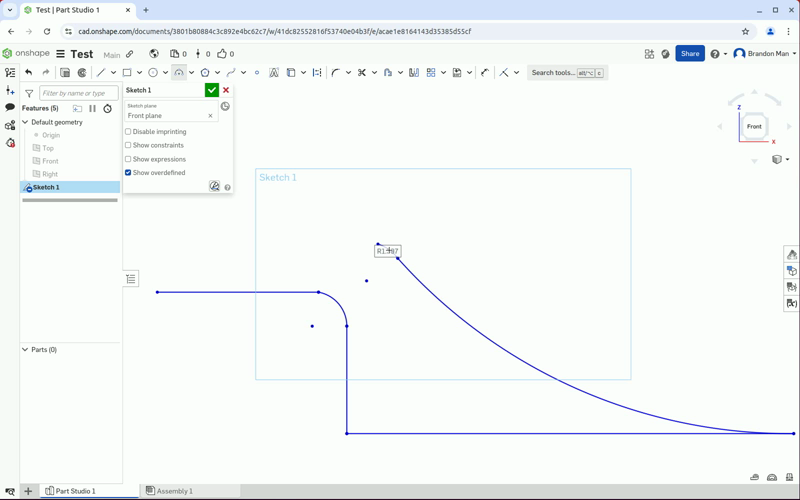
scroll(-6)
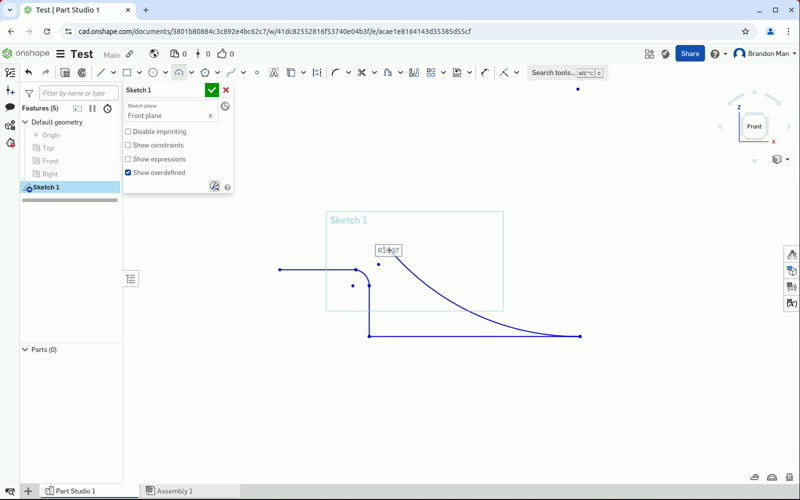
scroll(-6)
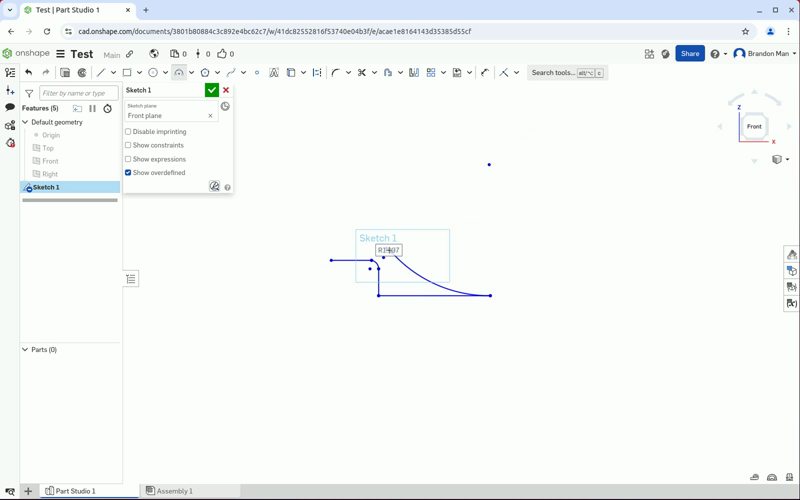
scroll(-6)
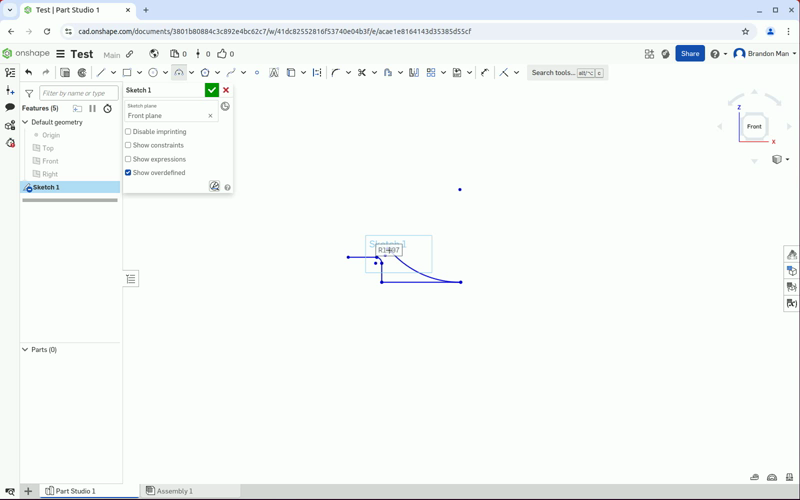
key_up(shift)
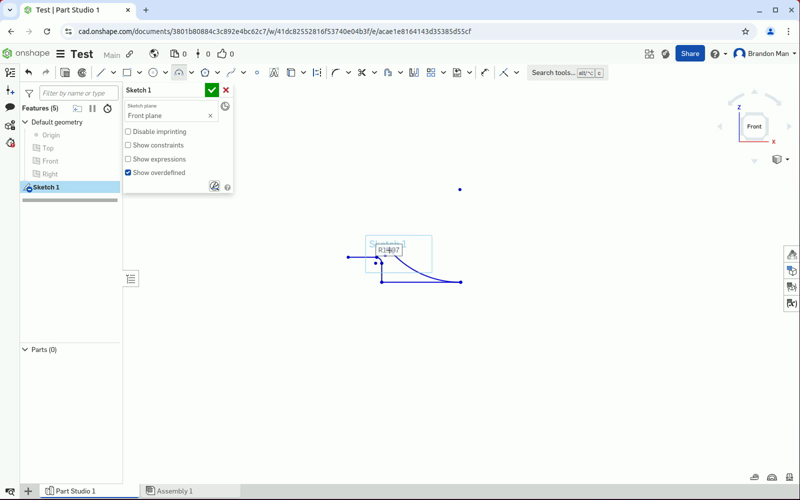
key(esc)
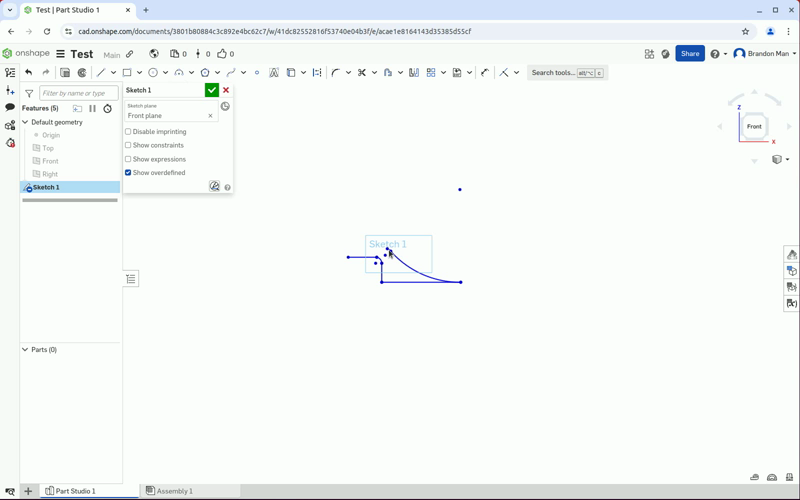
key(l)
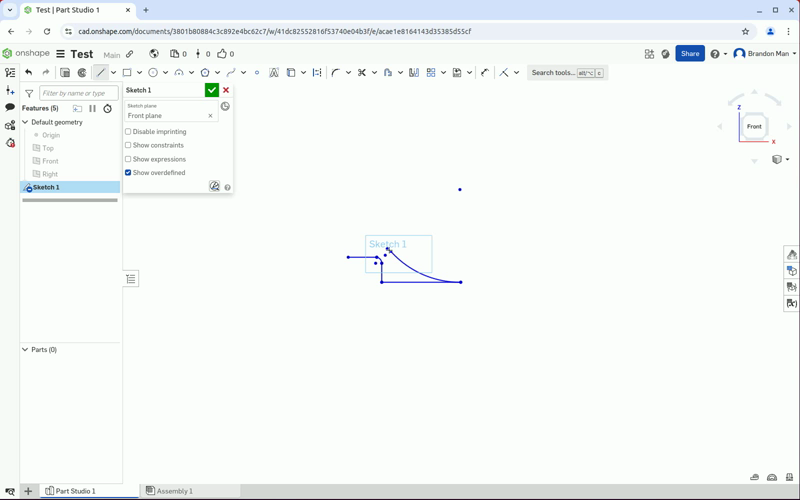
mouse_move(387, 248)
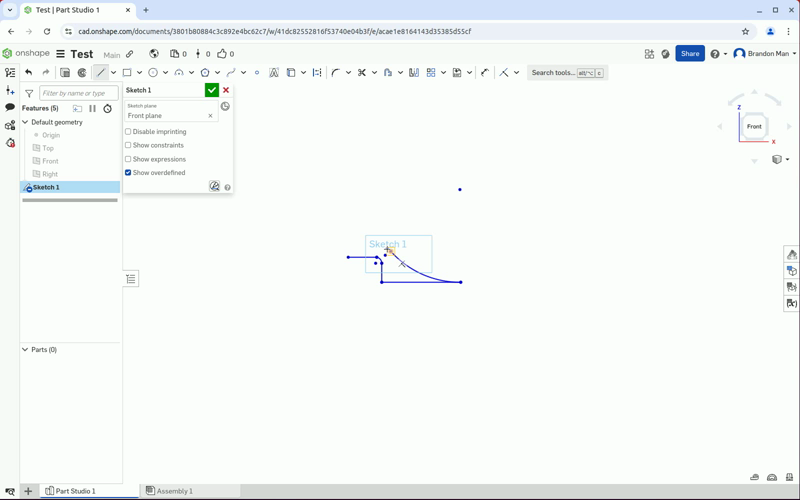
scroll(6)
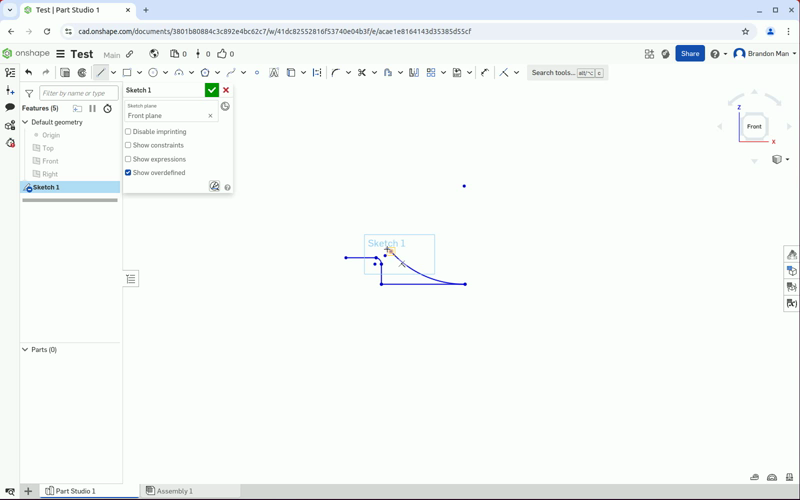
scroll(6)
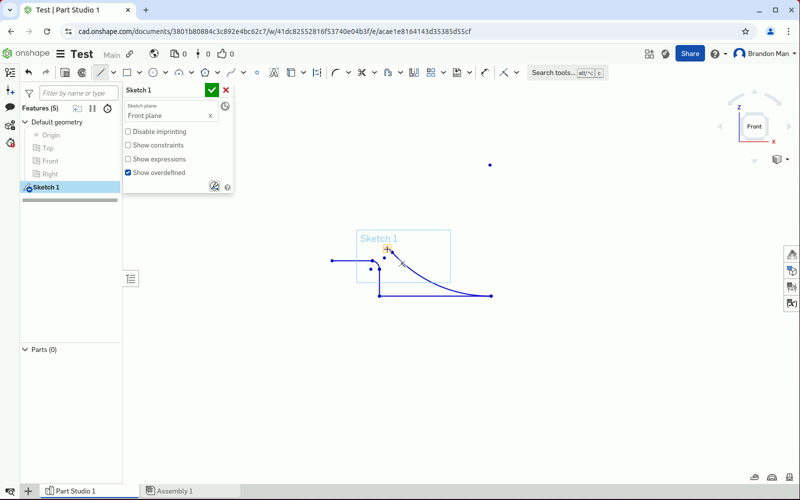
scroll(6)
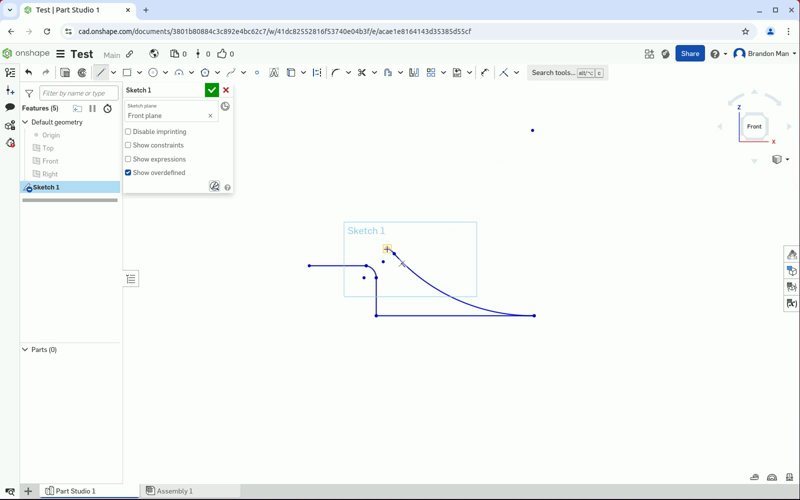
scroll(6)
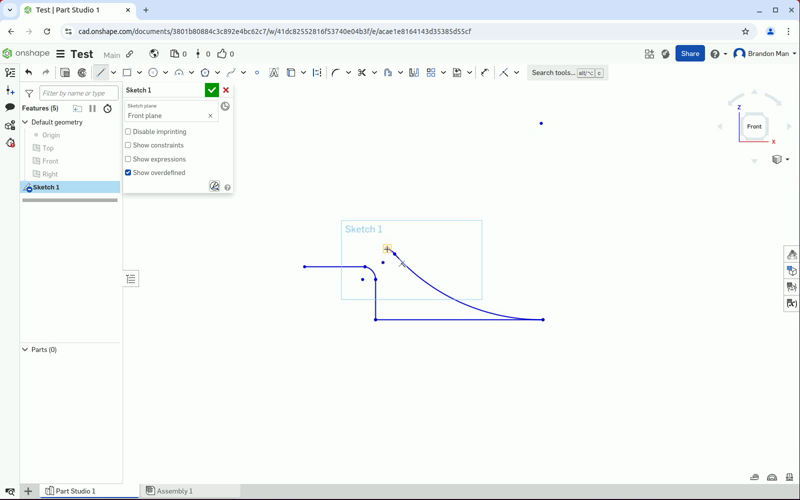
scroll(6)
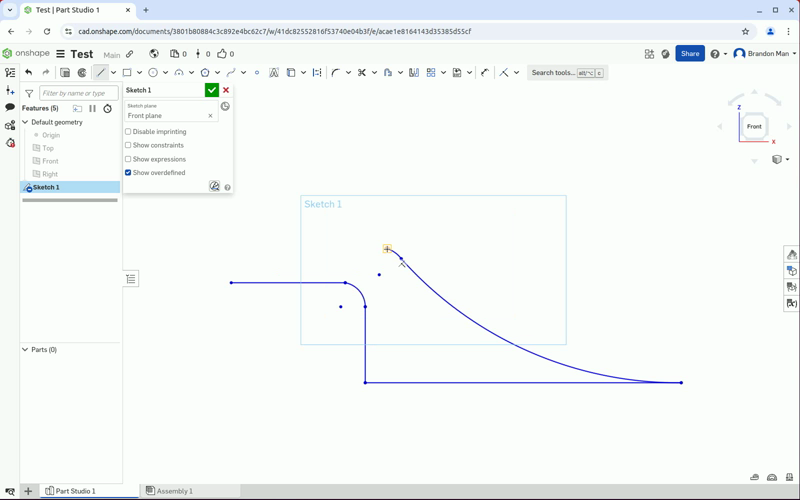
scroll(6)
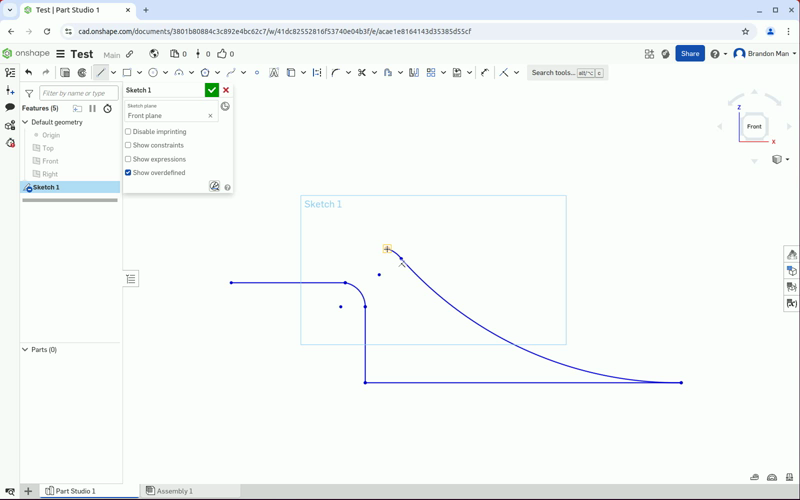
scroll(6)
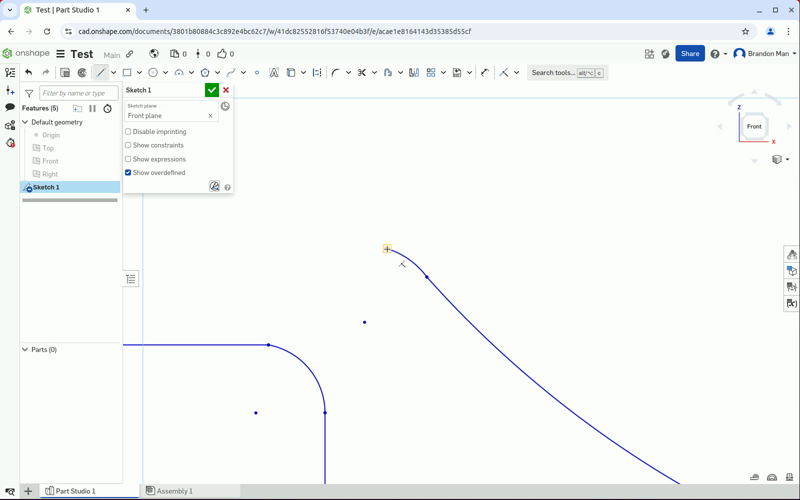
click(387, 248)
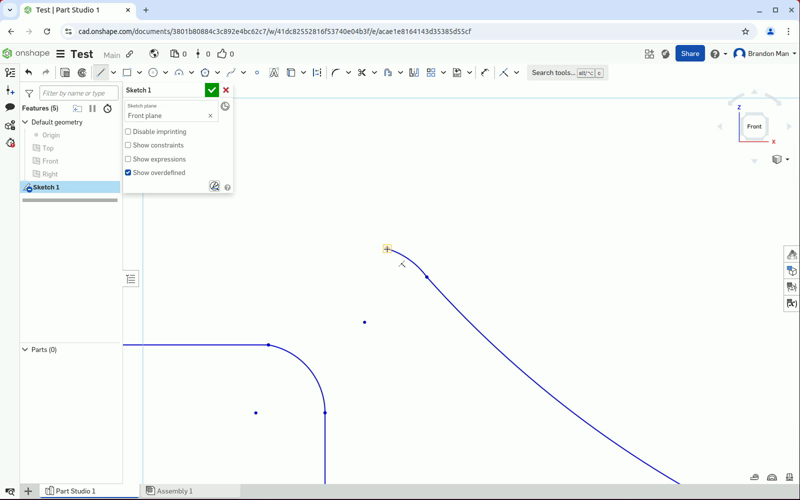
scroll(-6)
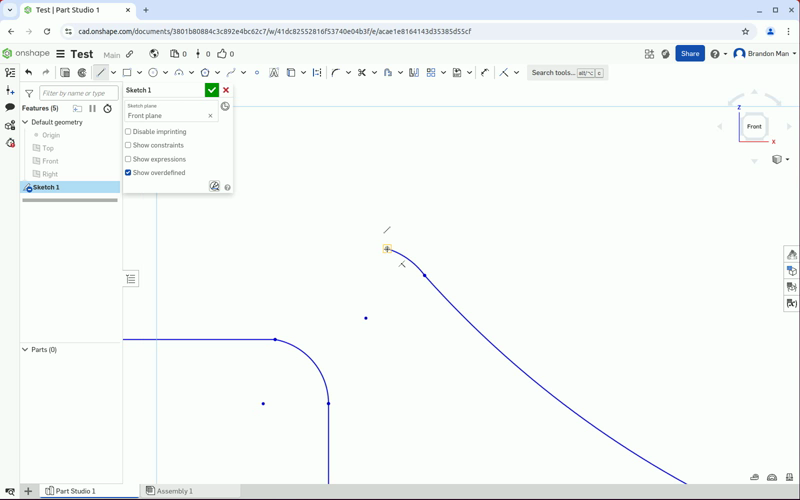
scroll(-6)
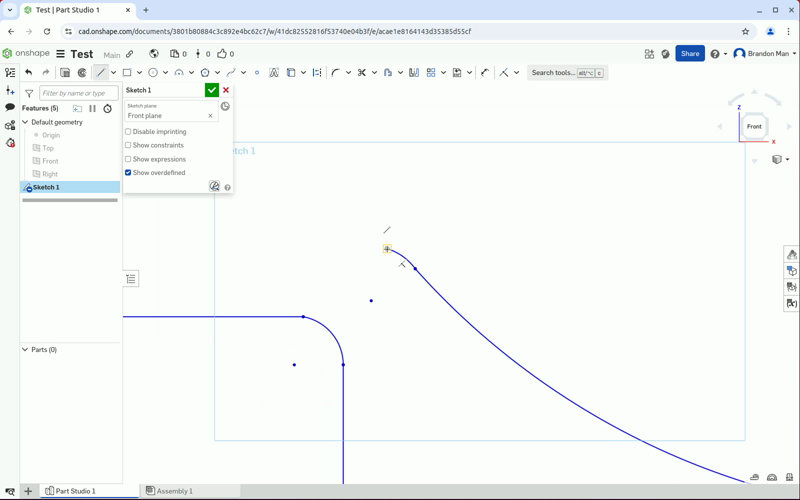
scroll(-6)
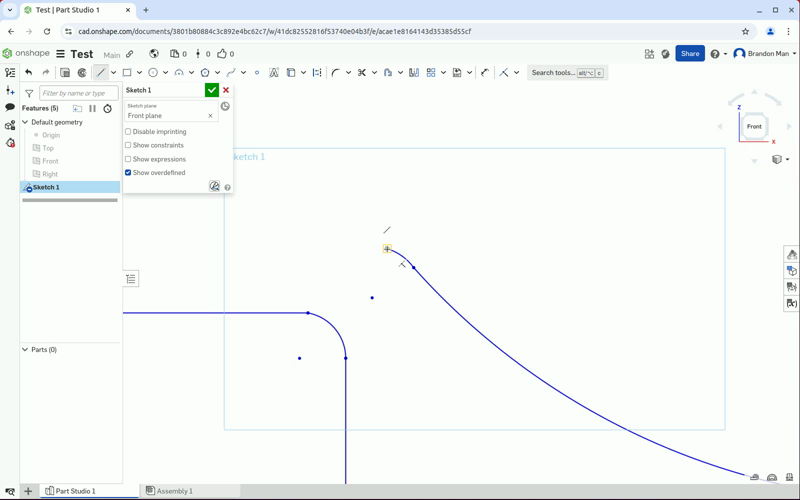
scroll(-6)
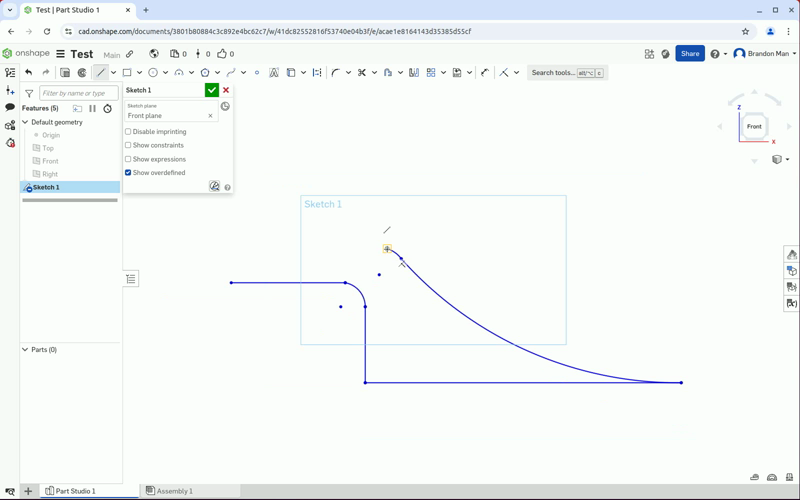
scroll(-6)
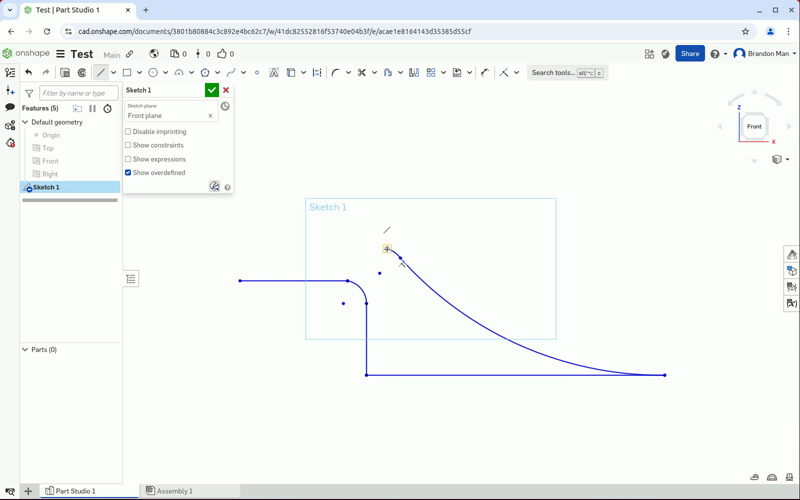
scroll(-6)
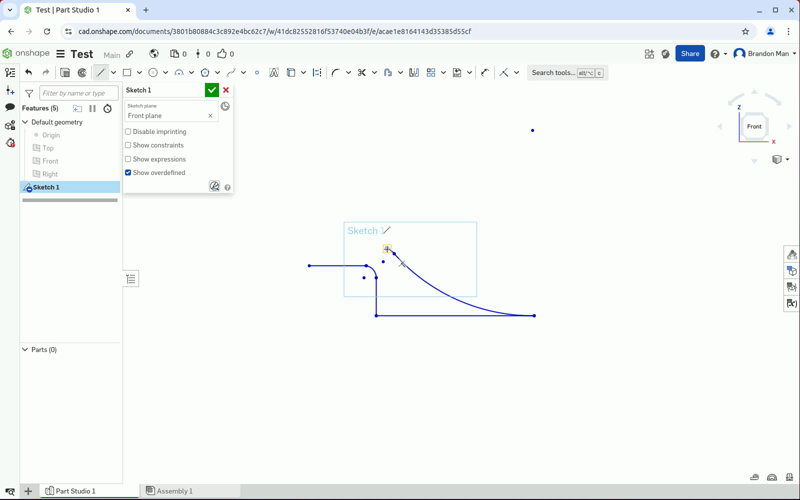
scroll(-6)
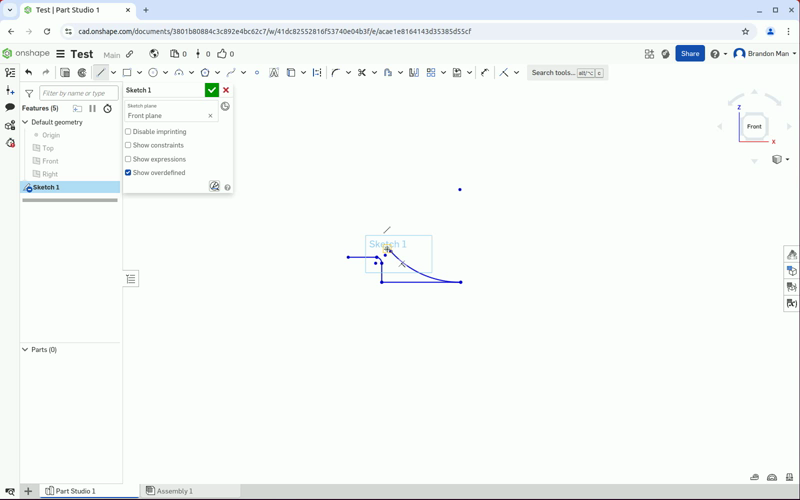
key_down(shift)
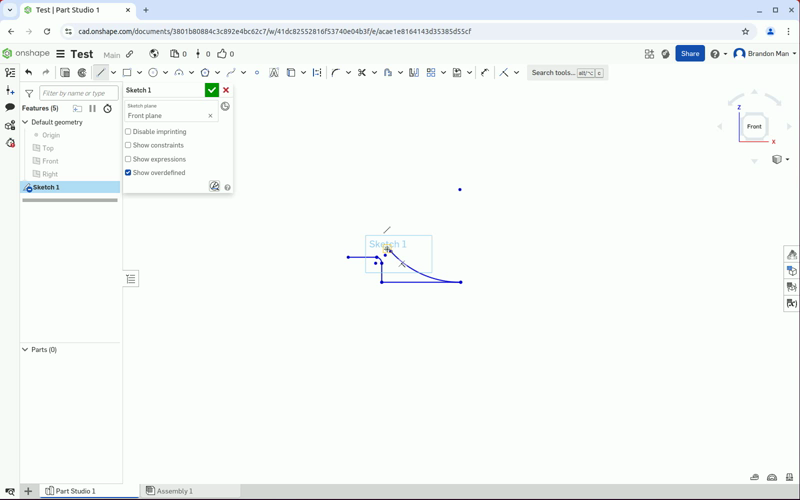
mouse_move(417, 248)
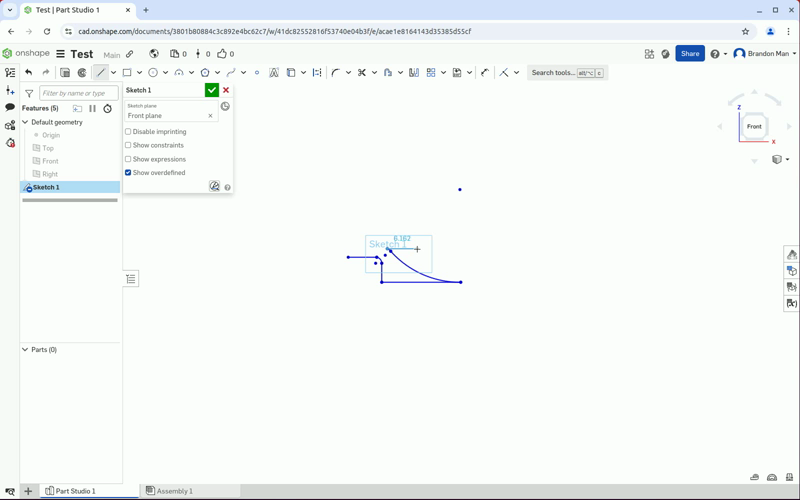
mouse_move(348, 248)
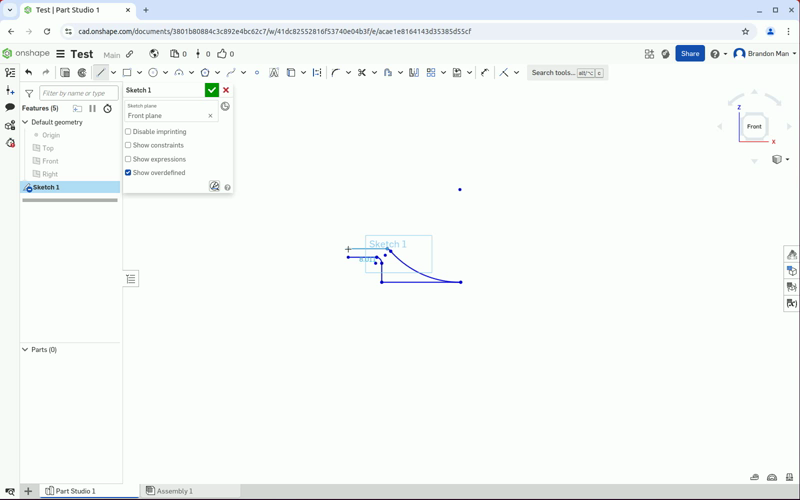
click(348, 248)
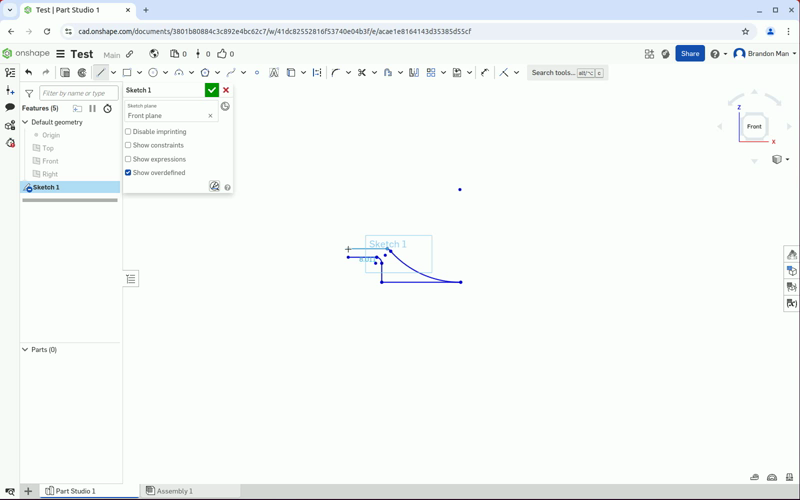
key_up(shift)
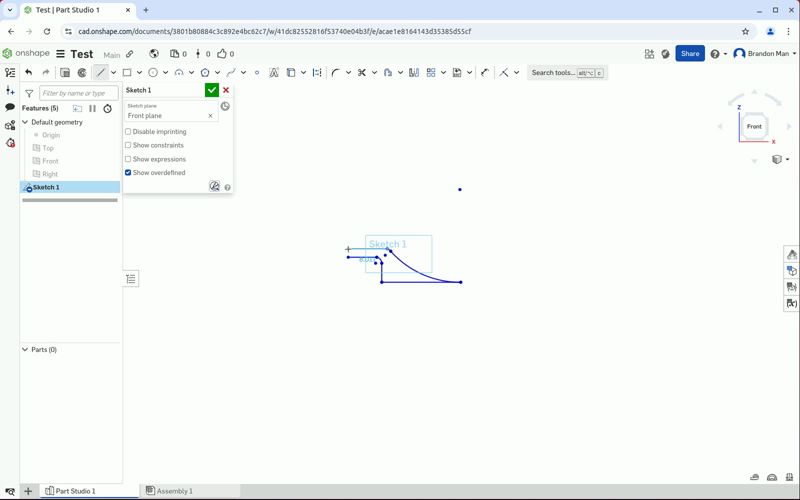
mouse_move(378, 248)
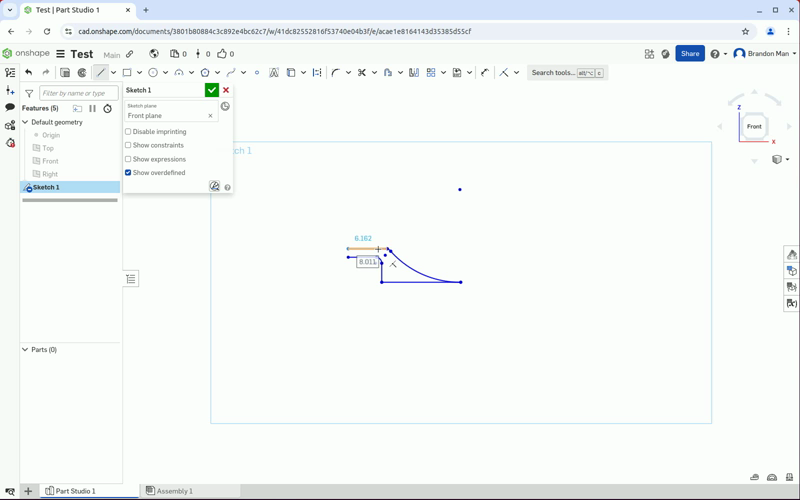
key_down(shift)
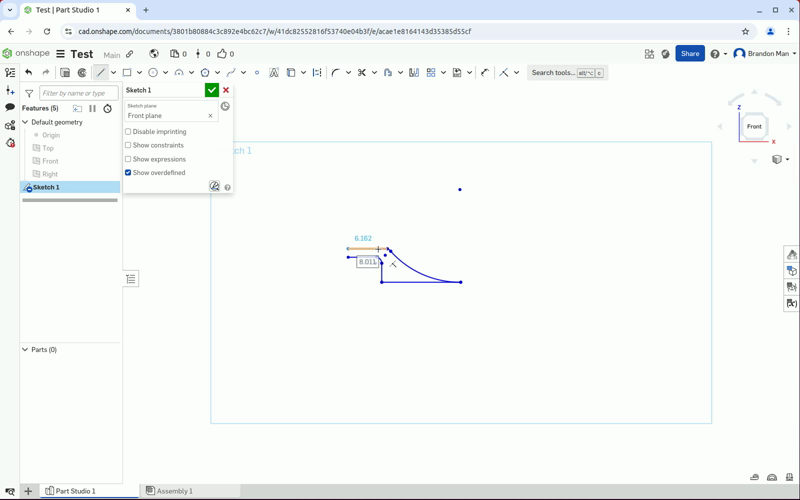
mouse_move(348, 257)
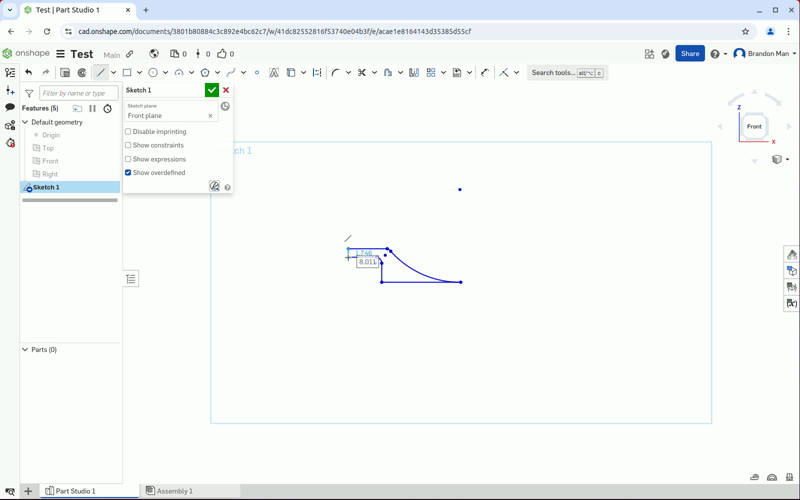
key_up(shift)
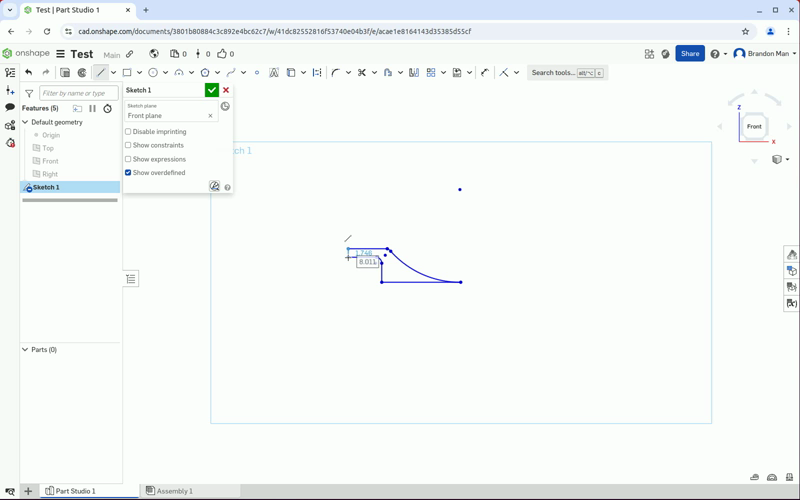
click(348, 257)
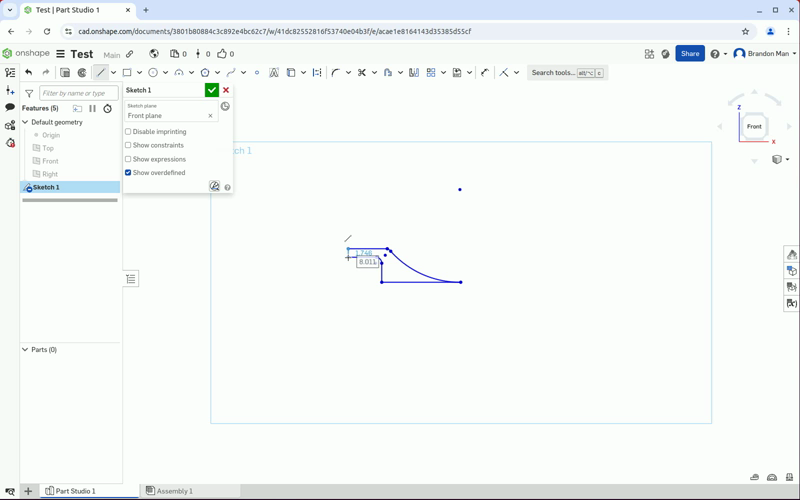
key(esc)
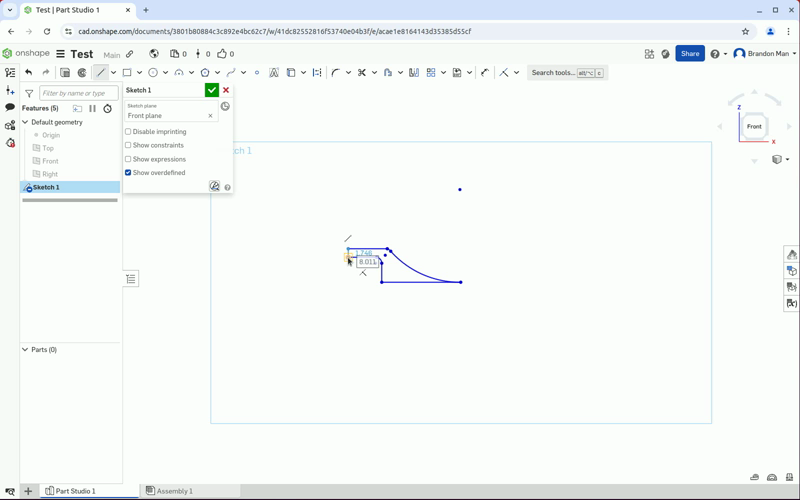
mouse_move(388, 264)
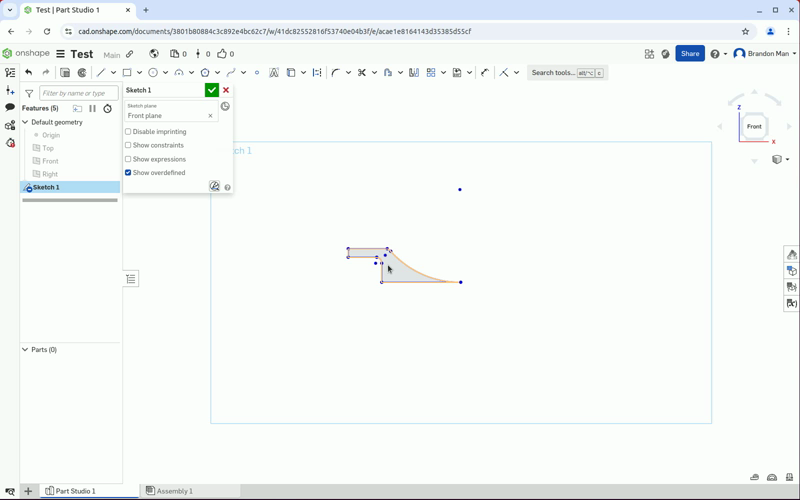
scroll(6)
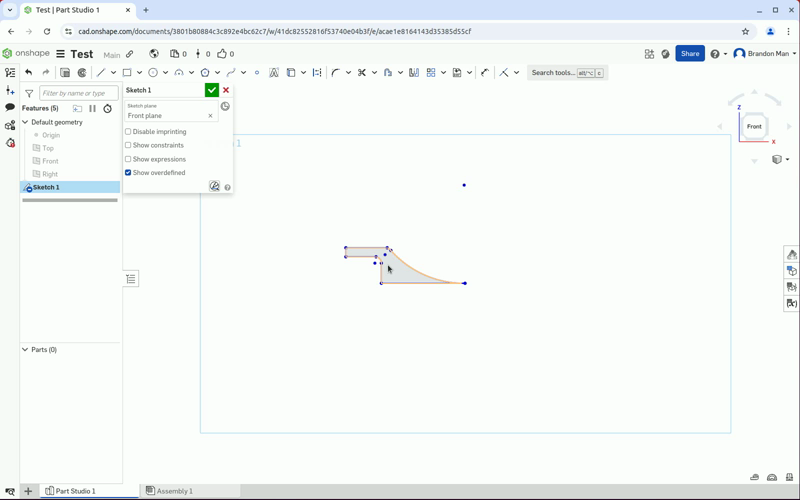
scroll(6)
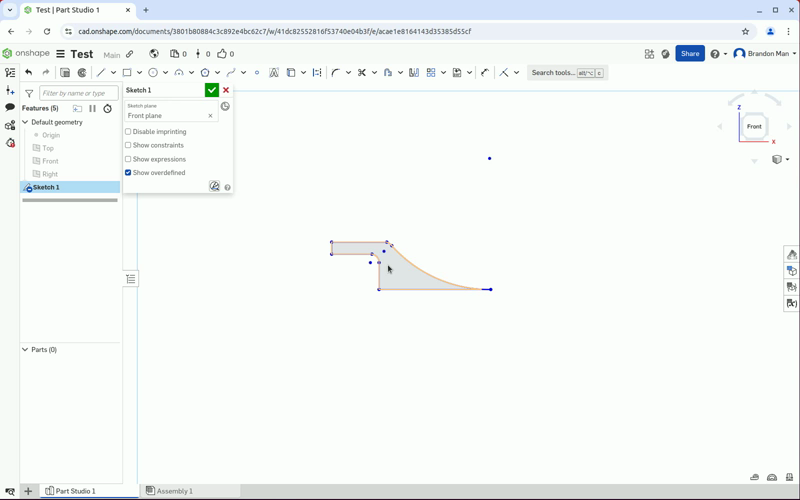
scroll(6)
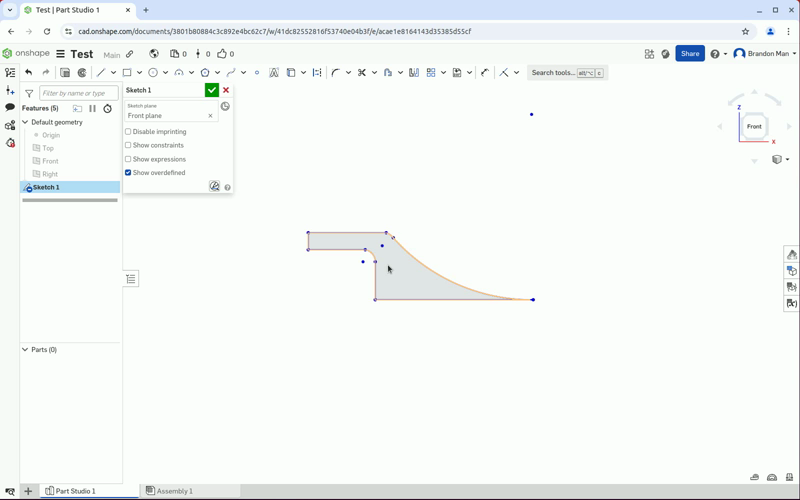
scroll(6)
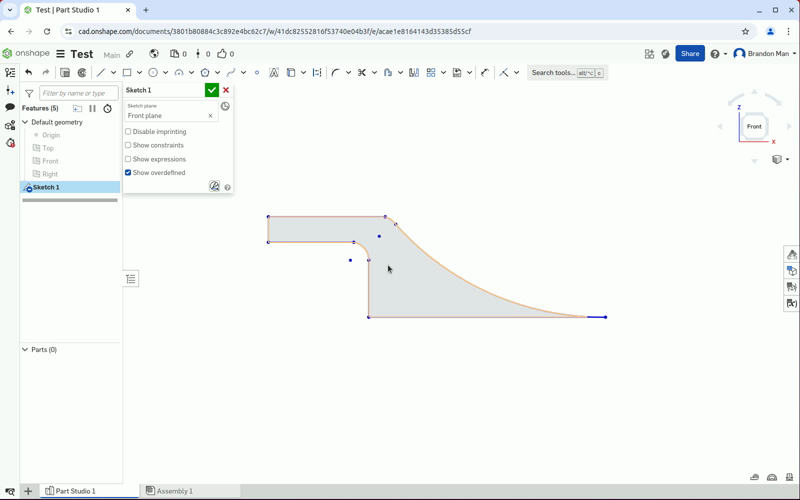
scroll(6)
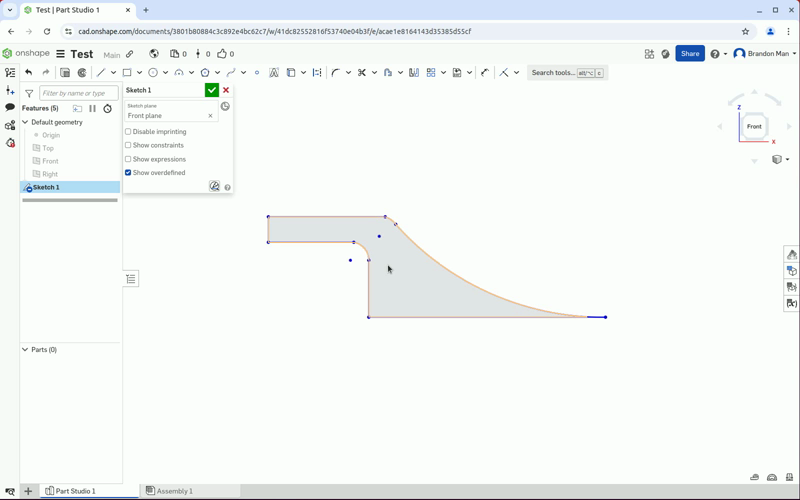
scroll(6)
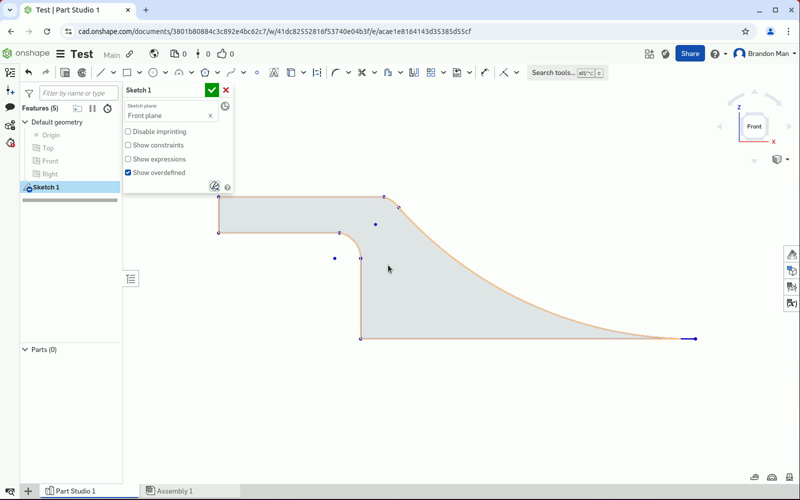
scroll(6)
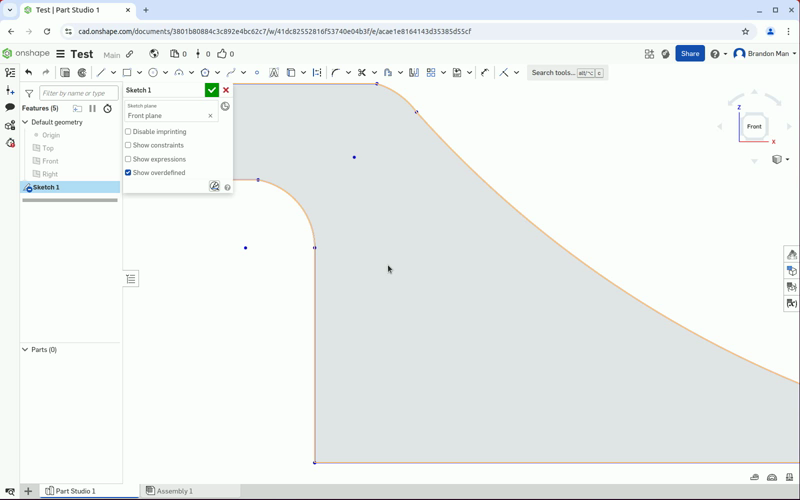
click(388, 264)
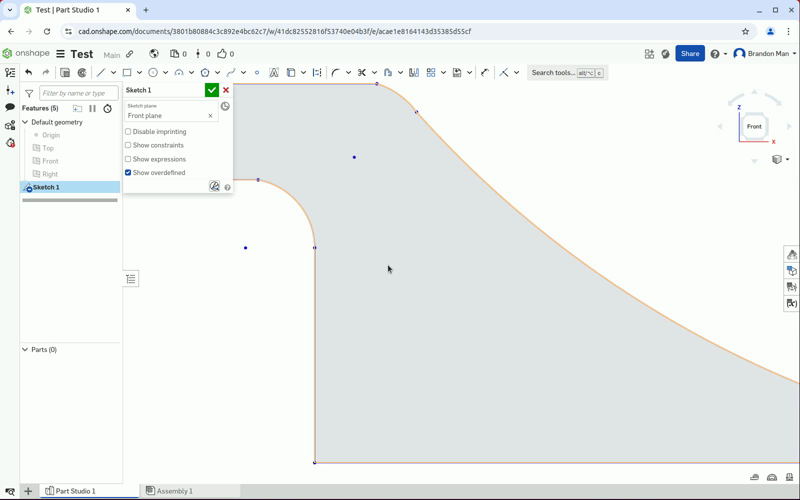
scroll(-6)
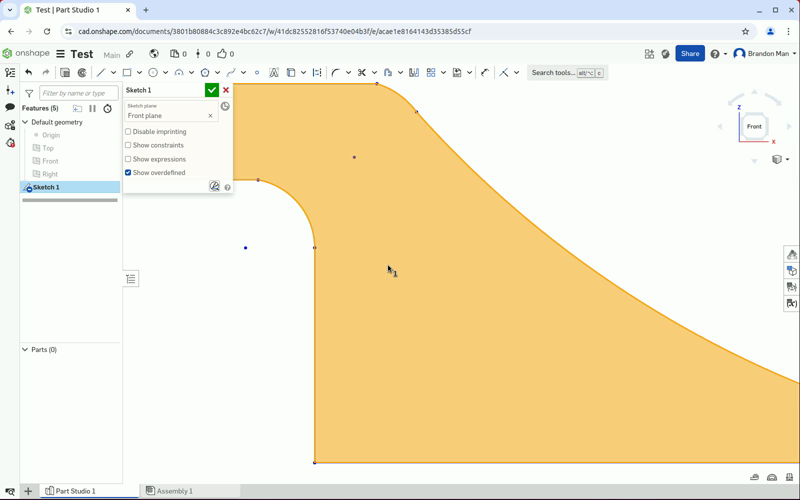
scroll(-6)
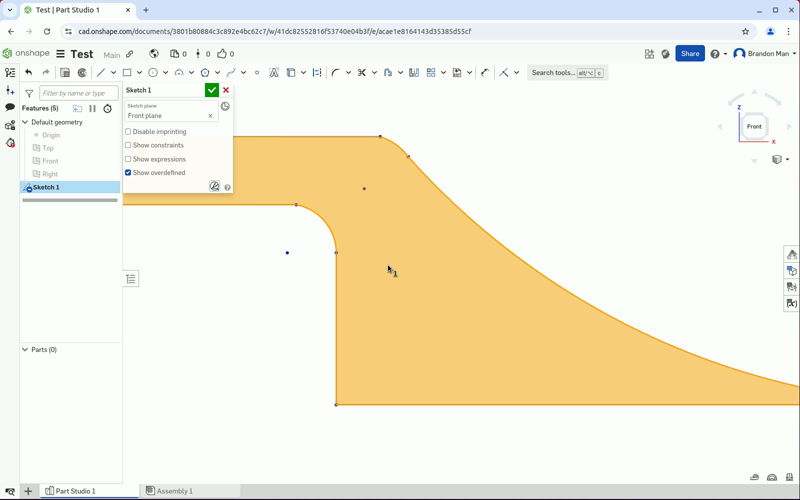
scroll(-6)
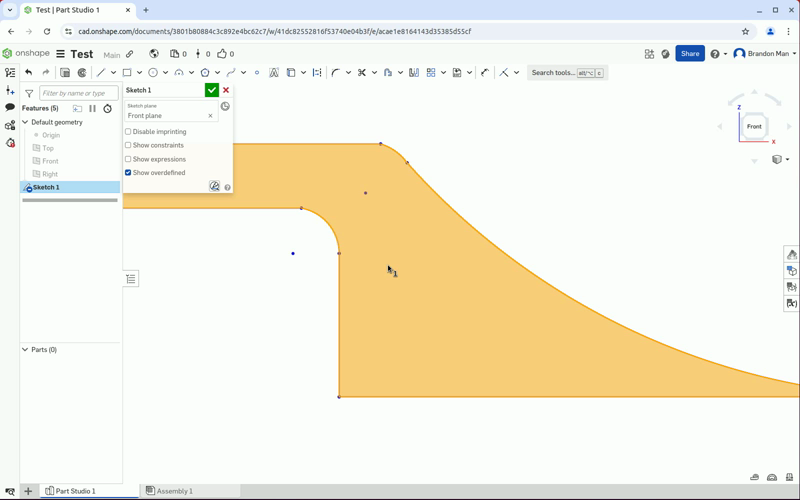
scroll(-6)
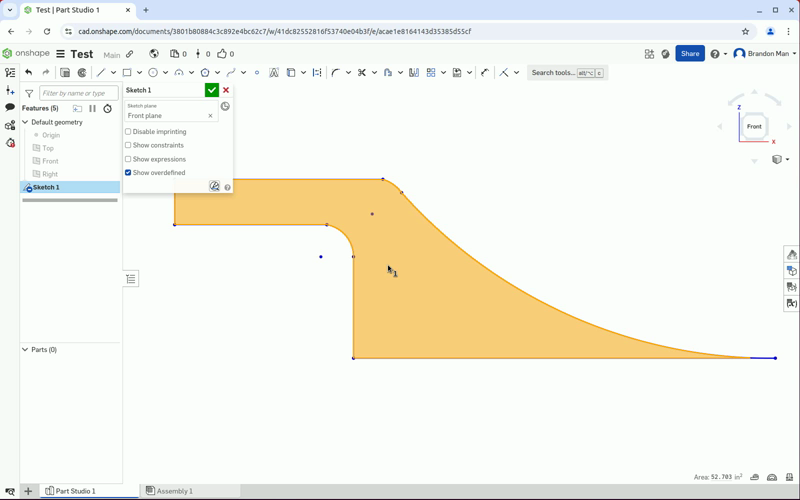
scroll(-6)
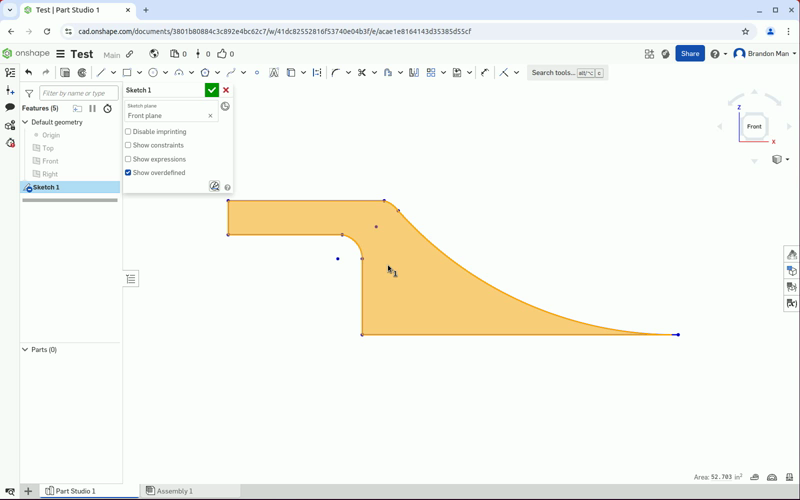
scroll(-6)
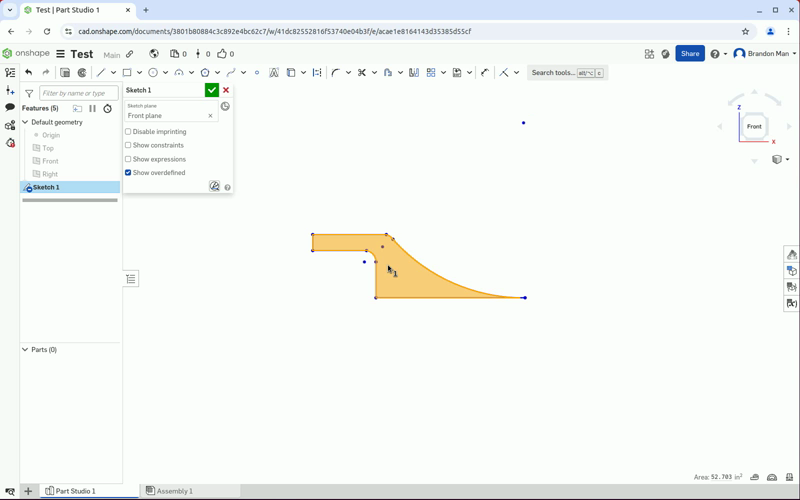
scroll(-6)
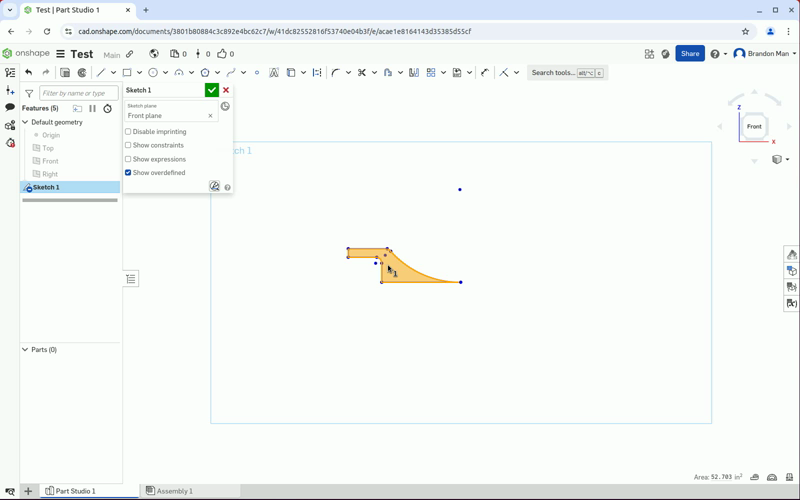
mouse_move(73, 352)
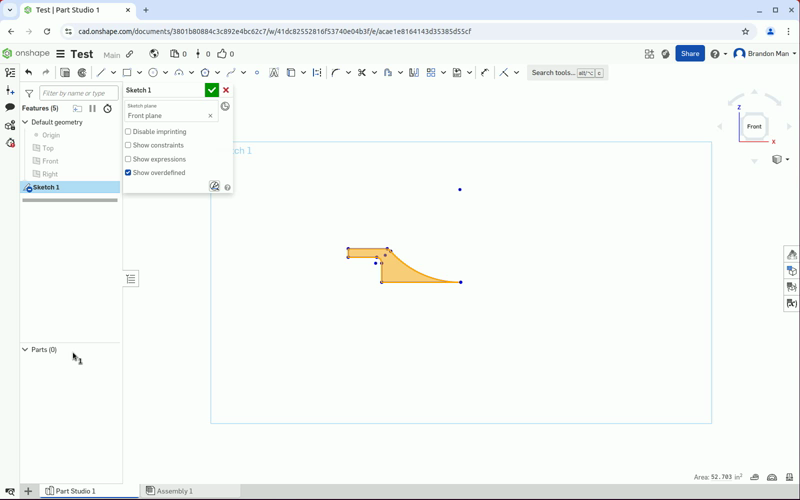
key(shift+y)
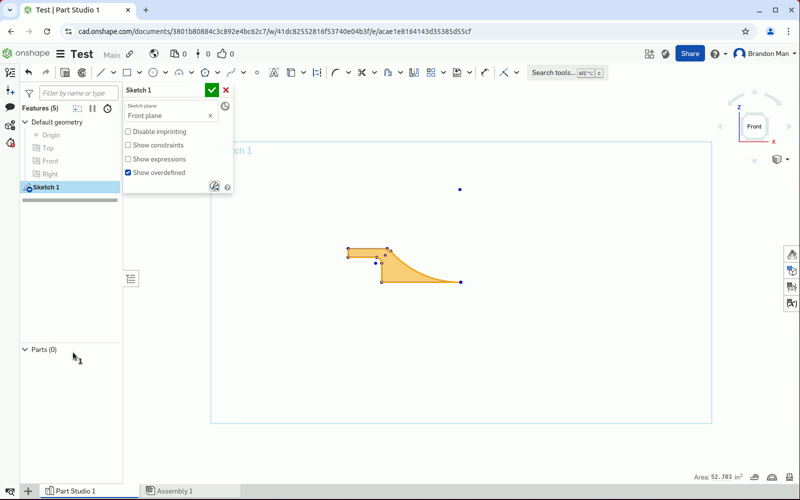
key(shift+e)
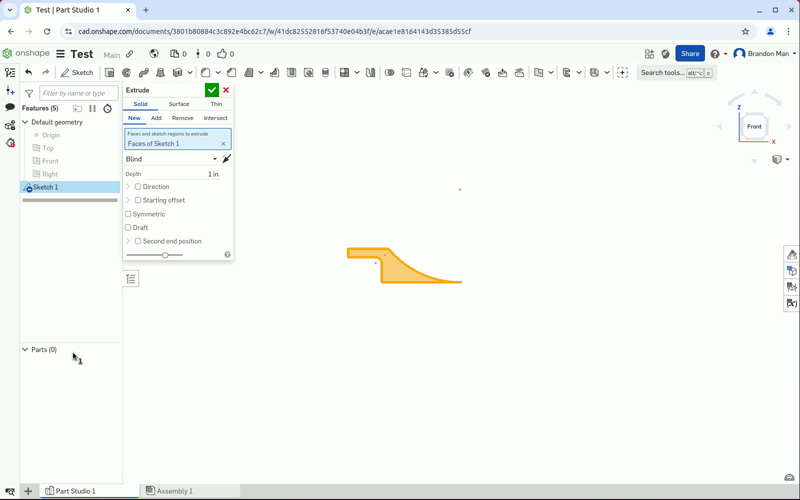
mouse_move(143, 106)
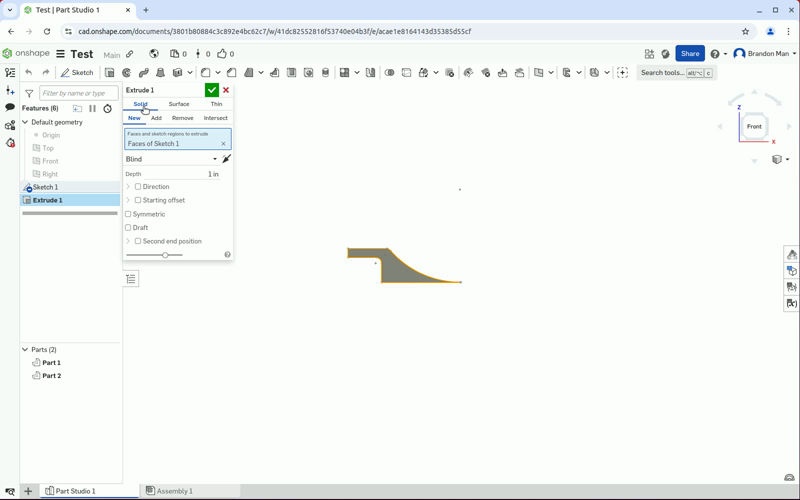
click(143, 106)
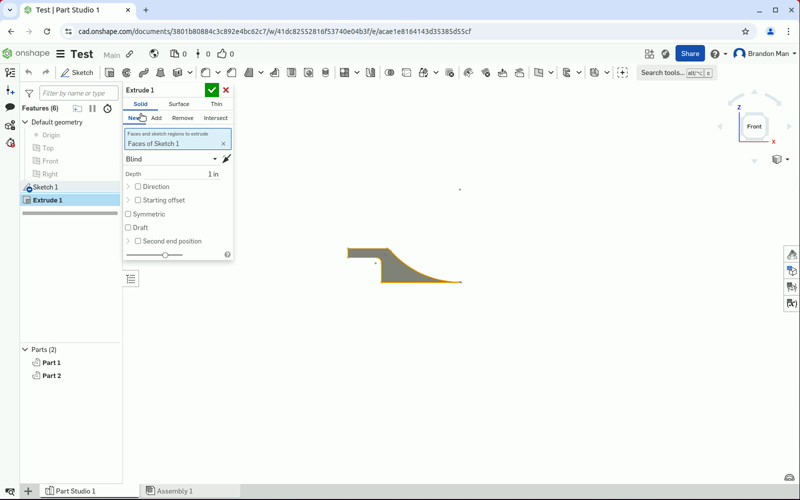
mouse_move(137, 120)
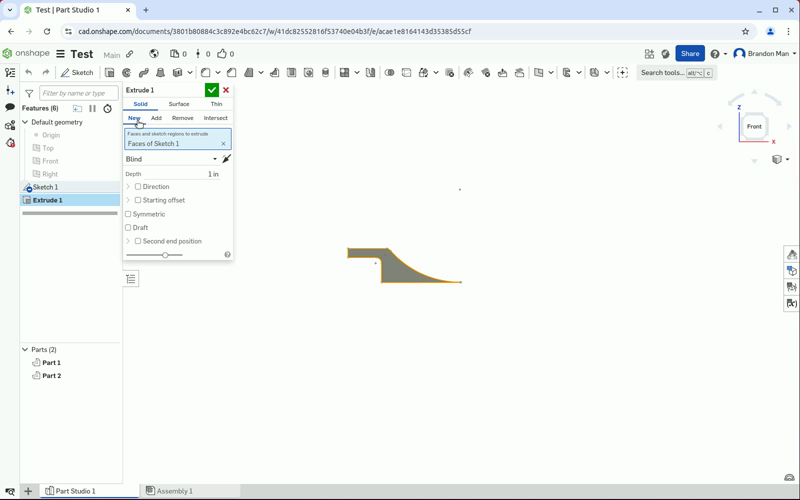
click(137, 120)
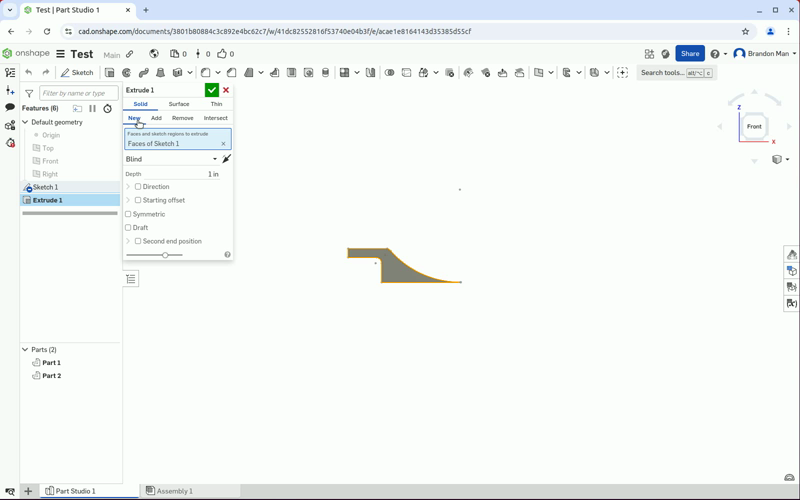
key(tab, 4)
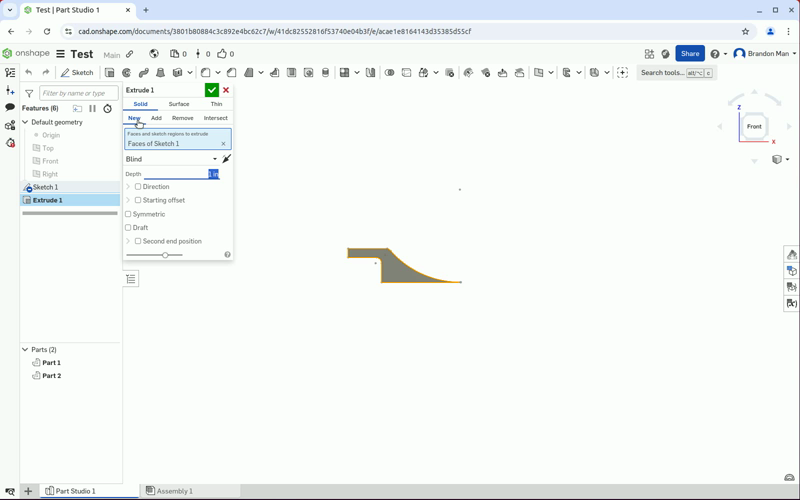
text(5.777)
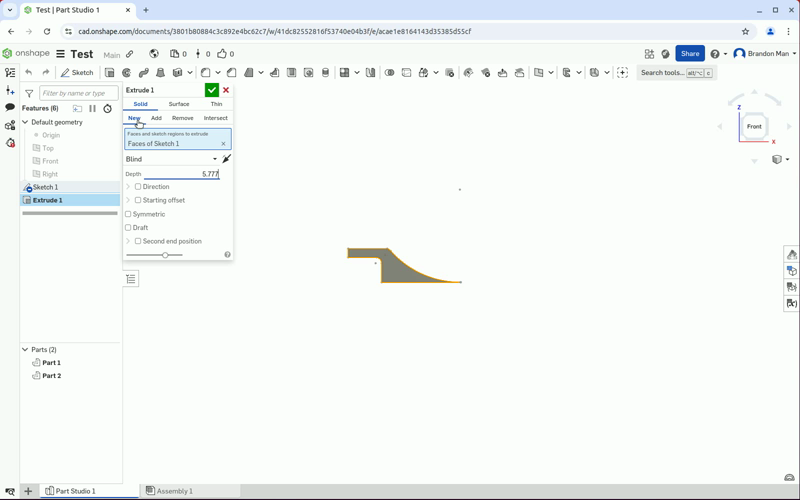
key(enter)
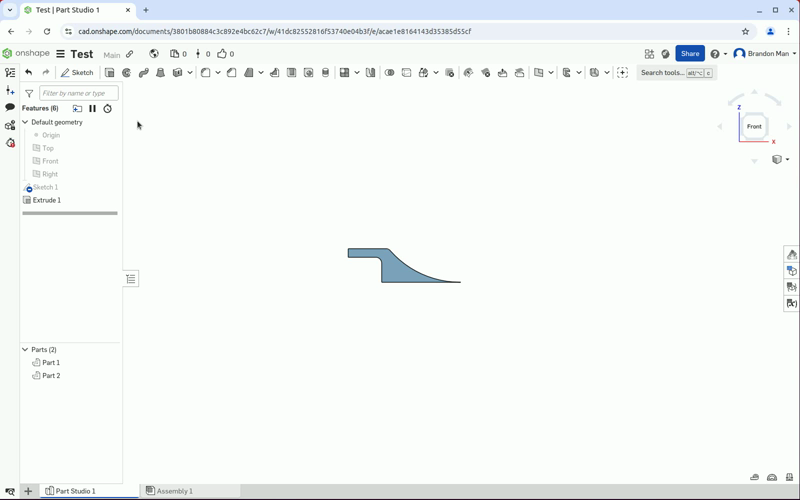
key(shift+h)
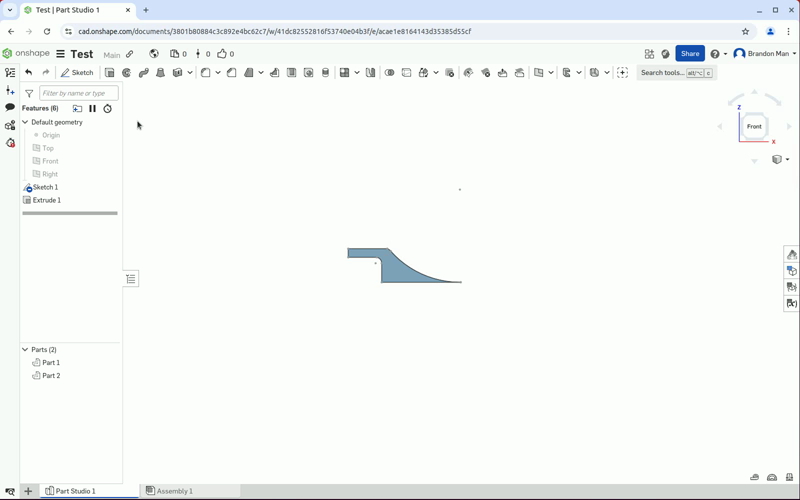
key(shift+h)
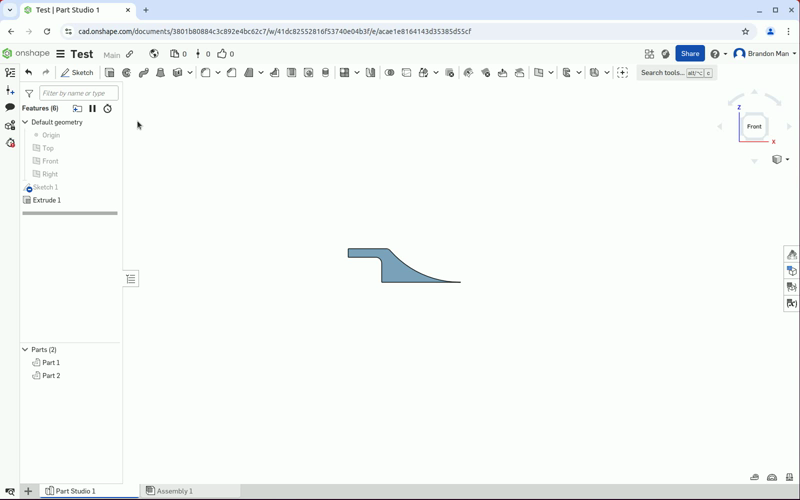
mouse_move(73, 189)
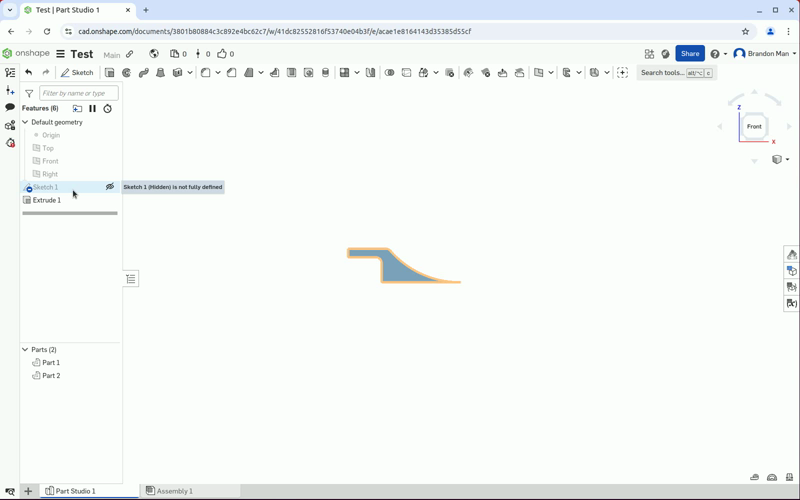
click(73, 189)
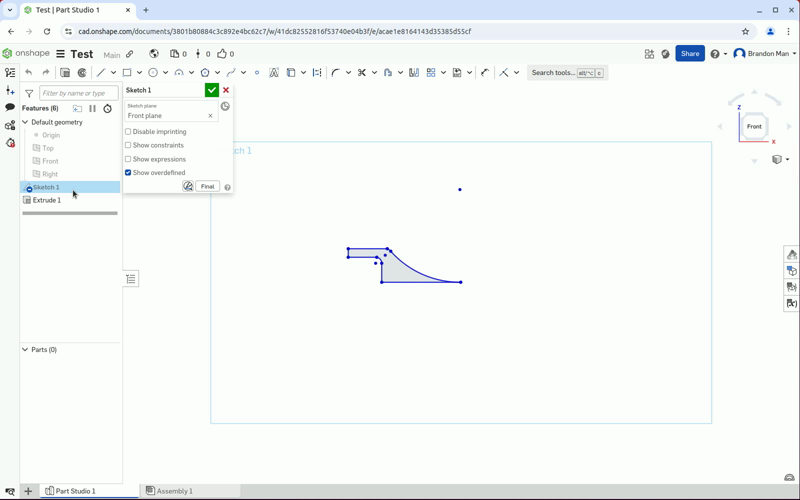
mouse_move(229, 92)
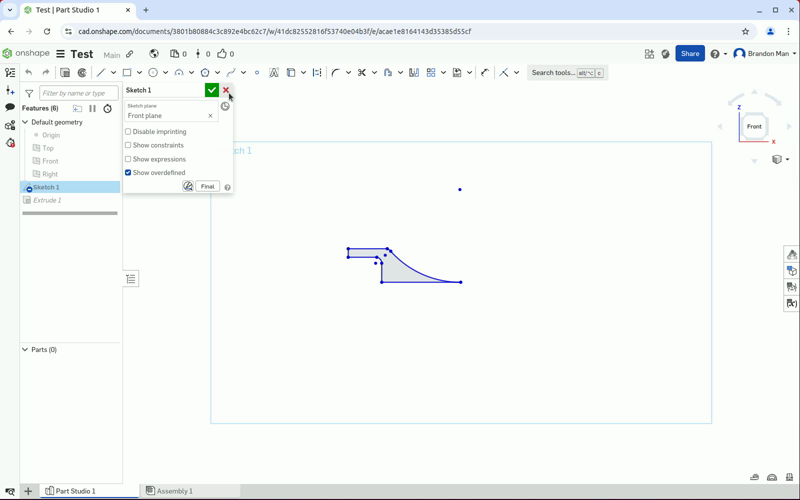
click(229, 92)
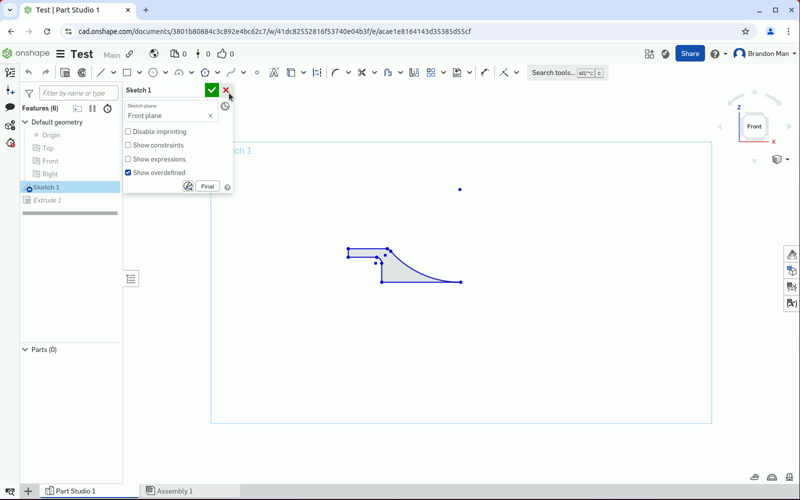
key(shift+s)
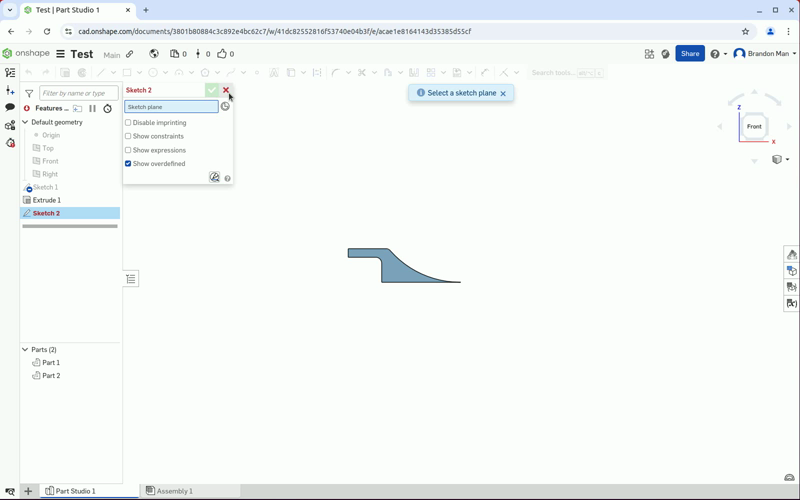
mouse_move(73, 163)
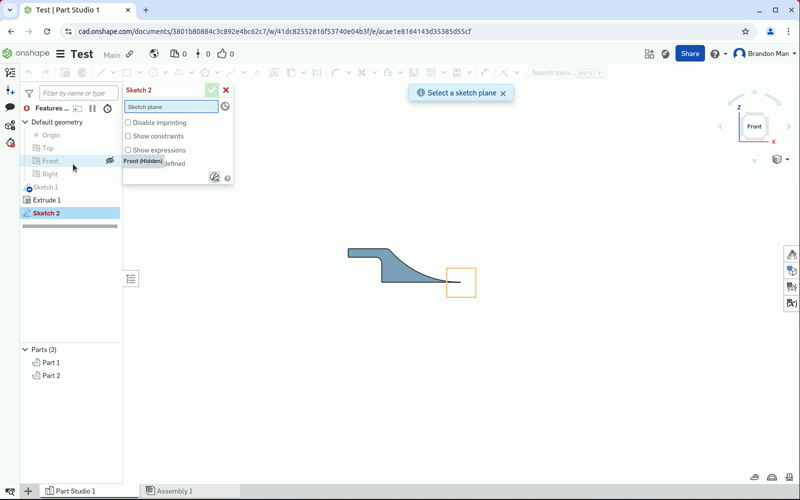
click(73, 163)
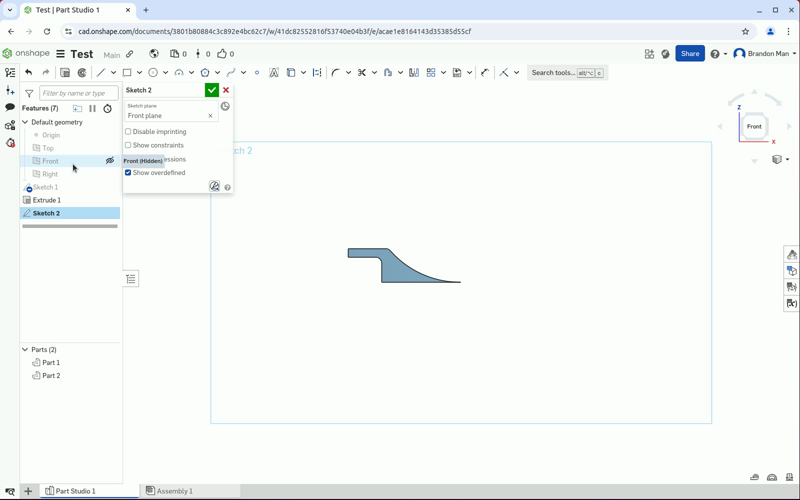
mouse_move(73, 352)
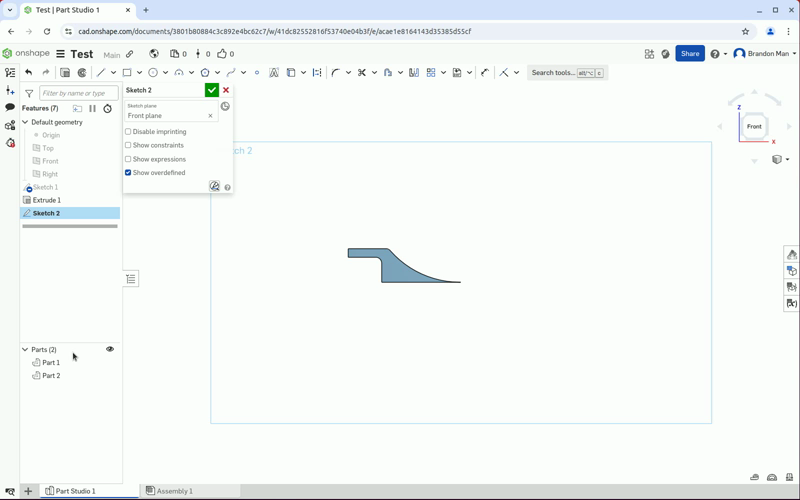
key(y)
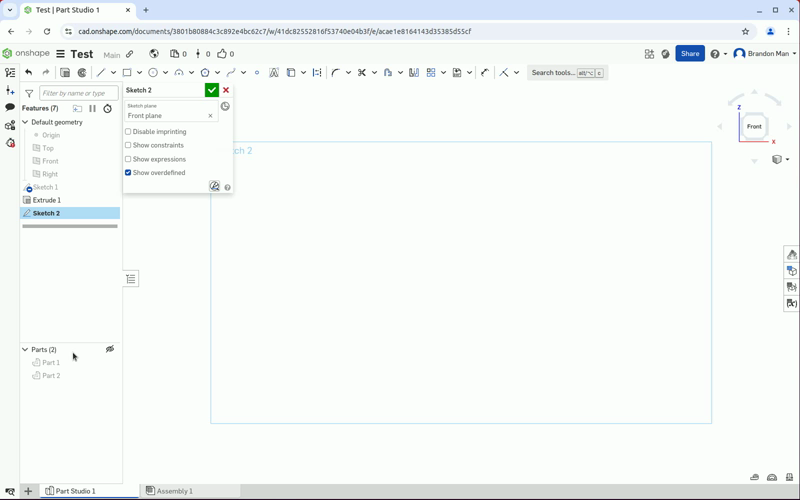
key(l)
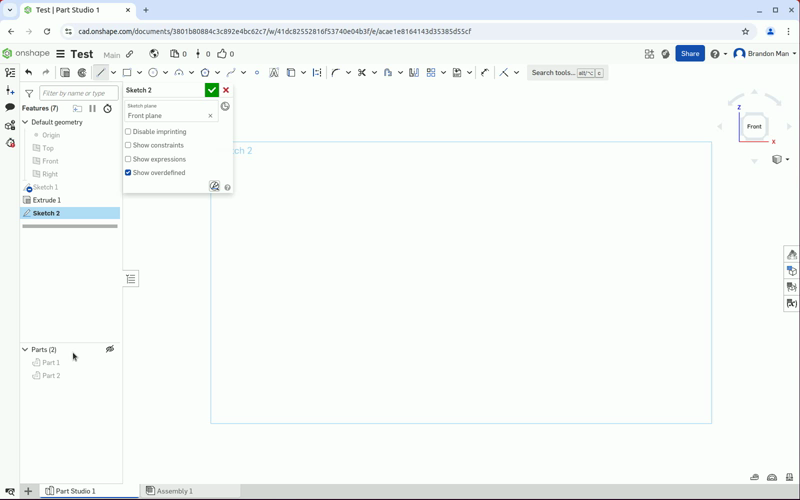
key_down(shift)
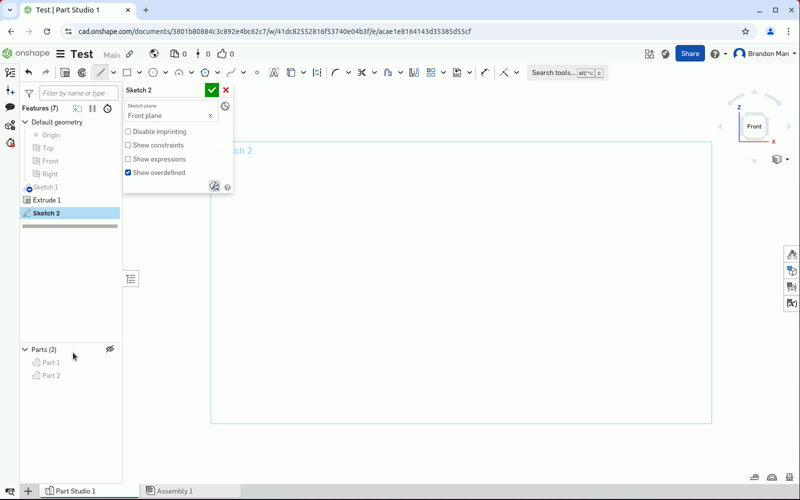
mouse_move(460, 282)
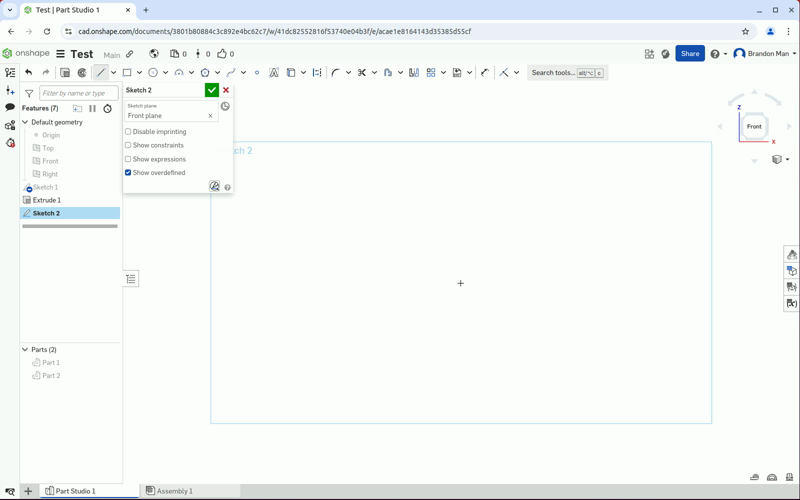
click(460, 282)
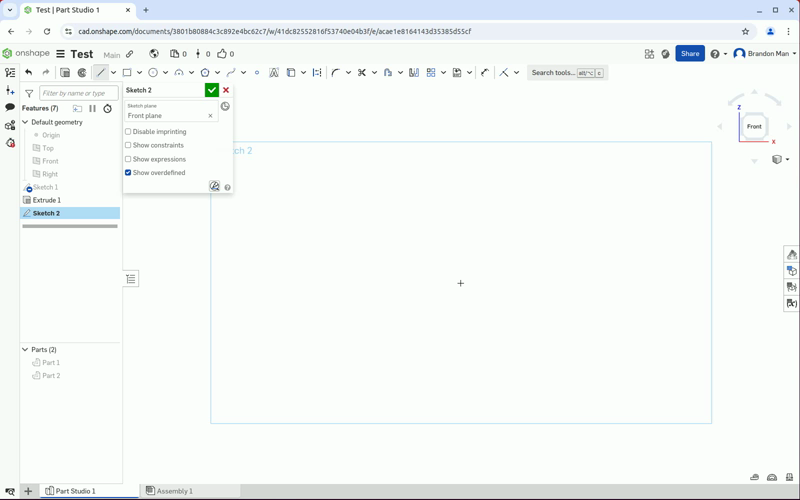
key_up(shift)
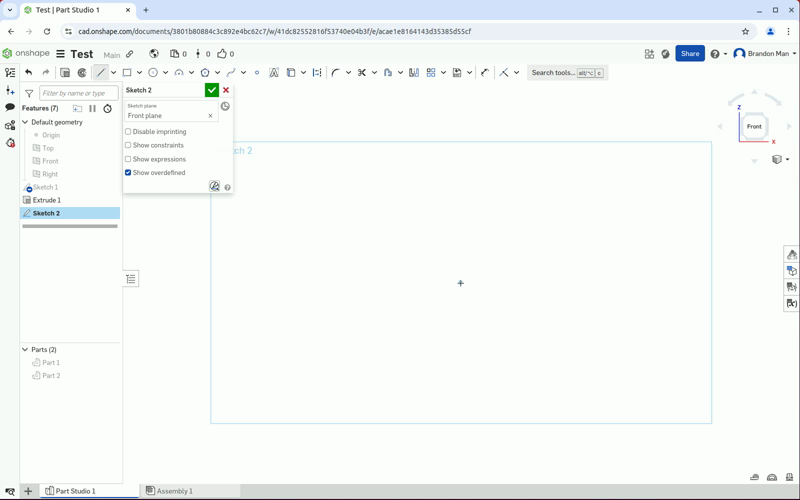
key_down(shift)
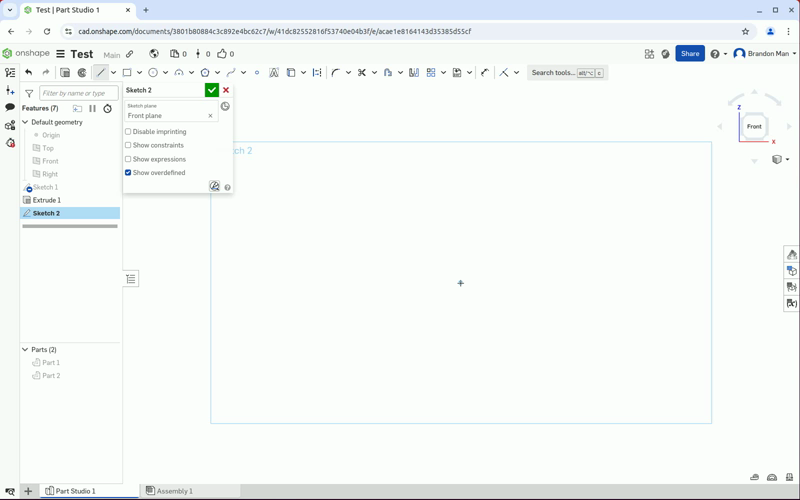
mouse_move(538, 282)
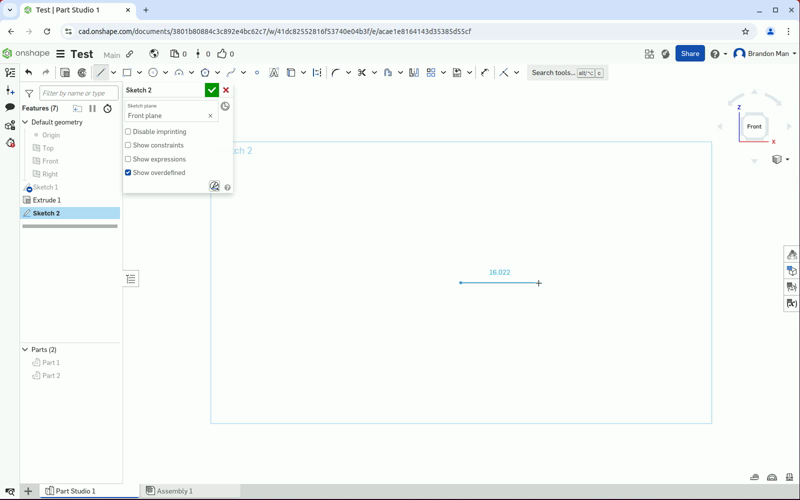
click(538, 282)
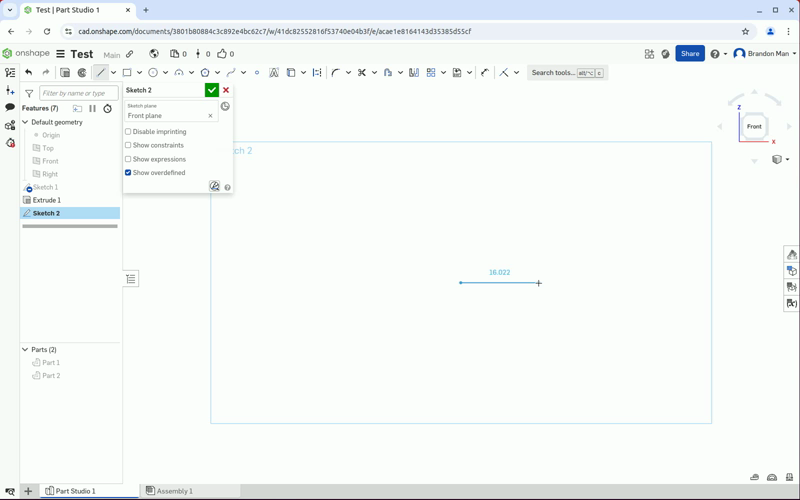
key_up(shift)
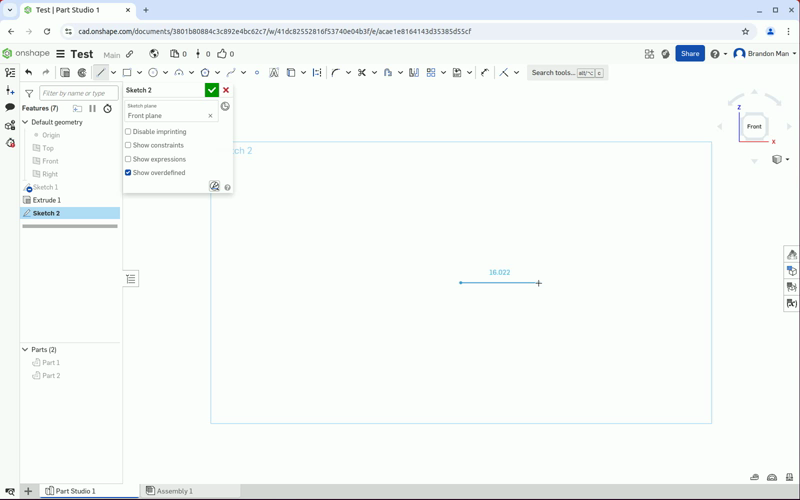
key_down(shift)
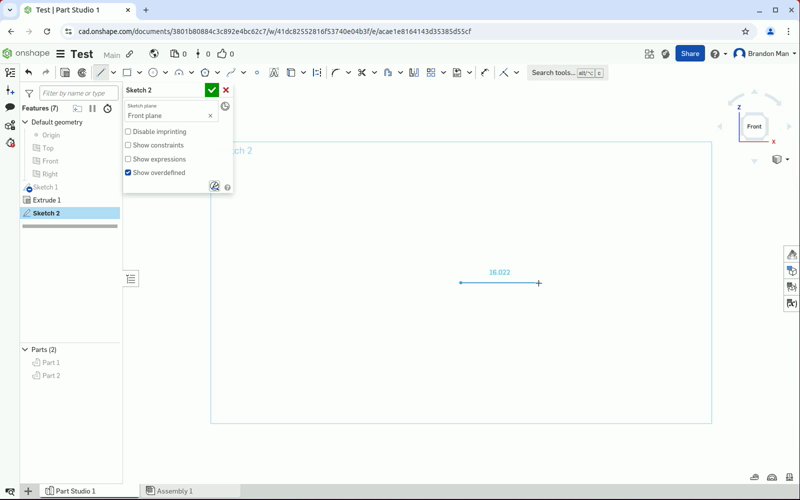
mouse_move(568, 282)
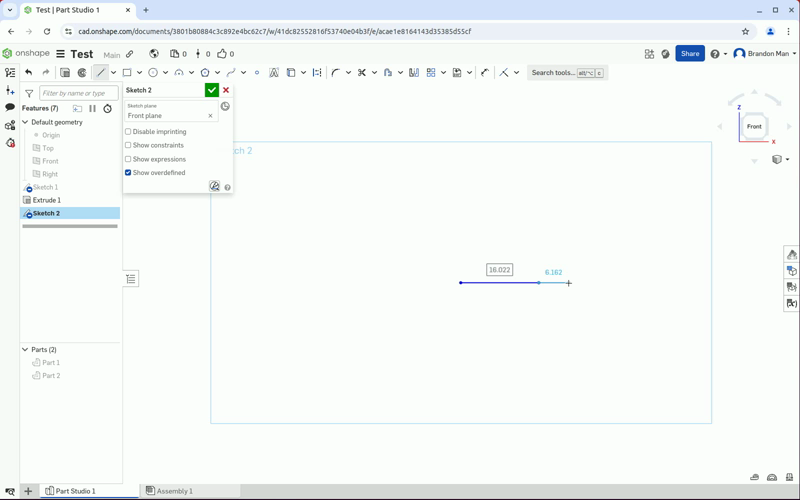
mouse_move(538, 262)
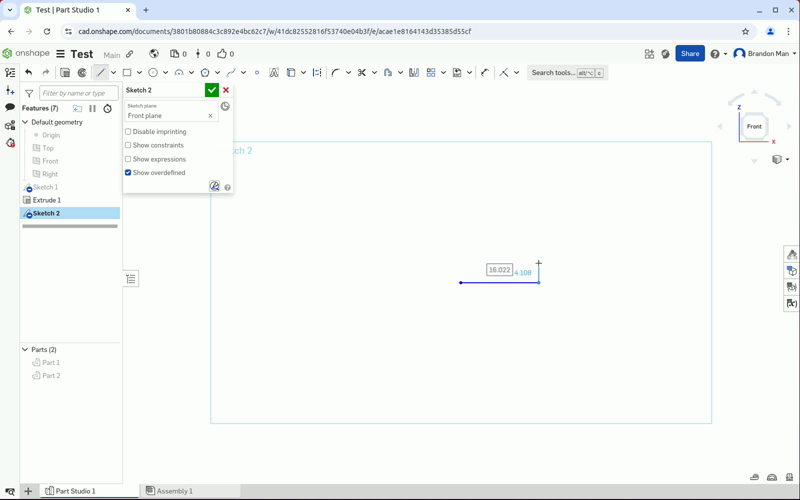
click(538, 262)
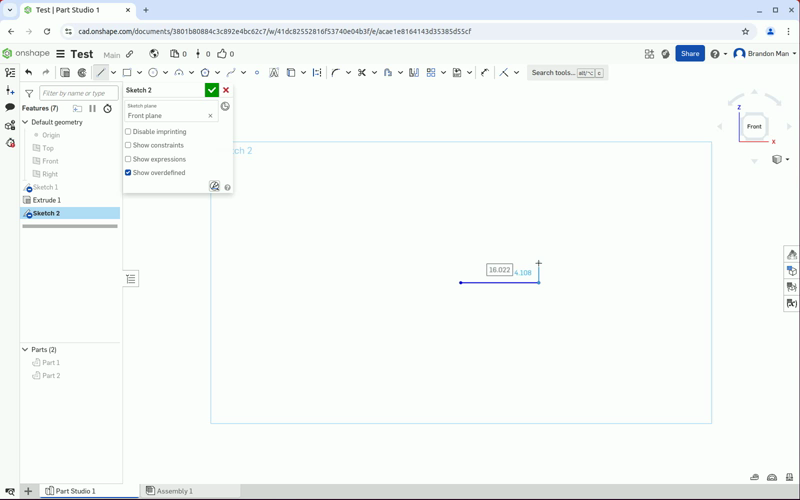
key_up(shift)
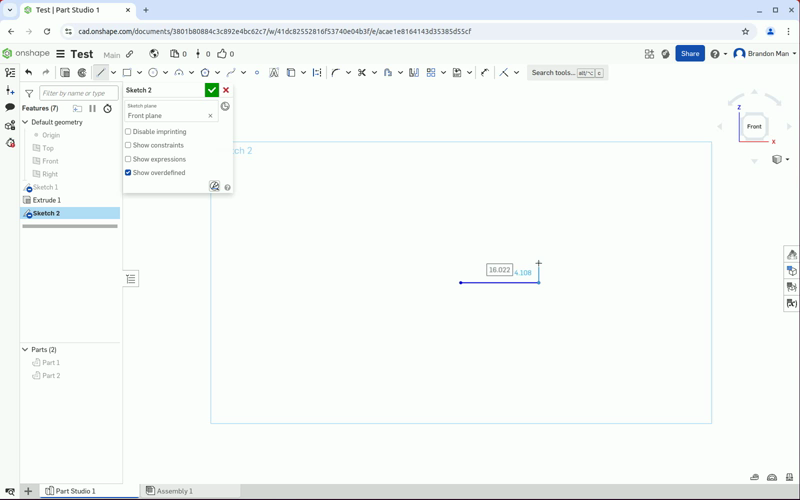
key(esc)
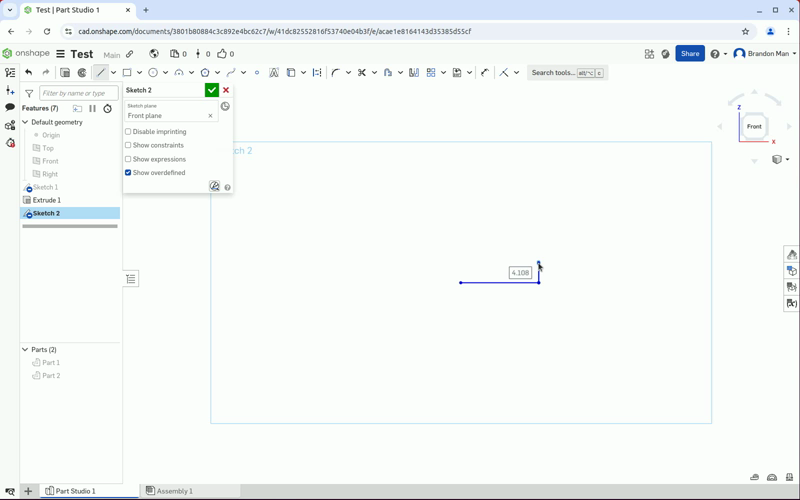
key(a)
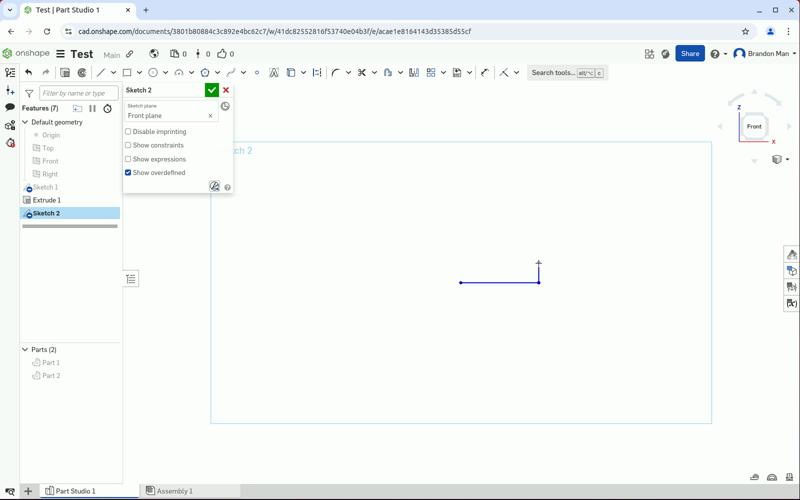
mouse_move(538, 262)
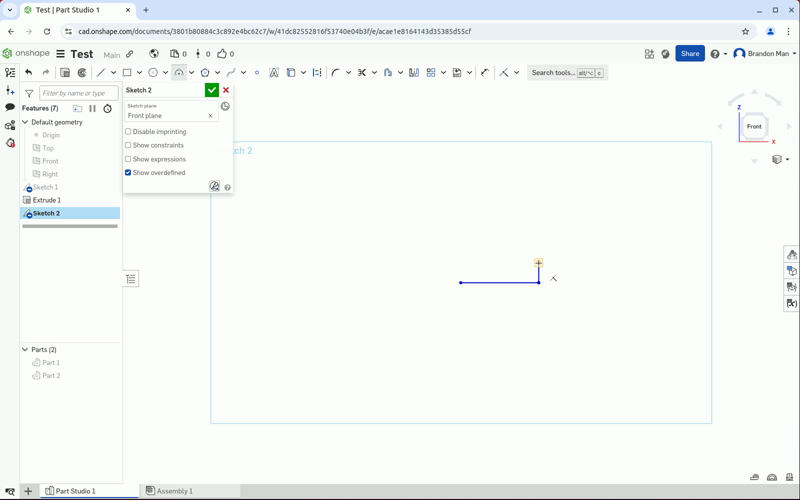
click(538, 262)
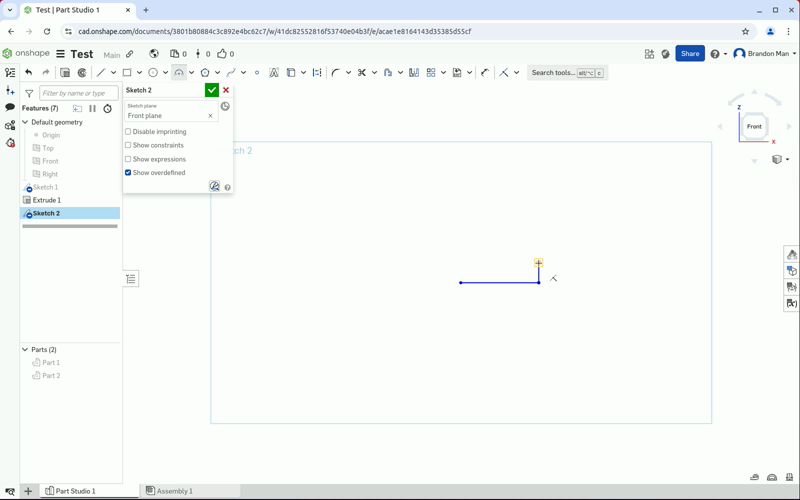
key_down(shift)
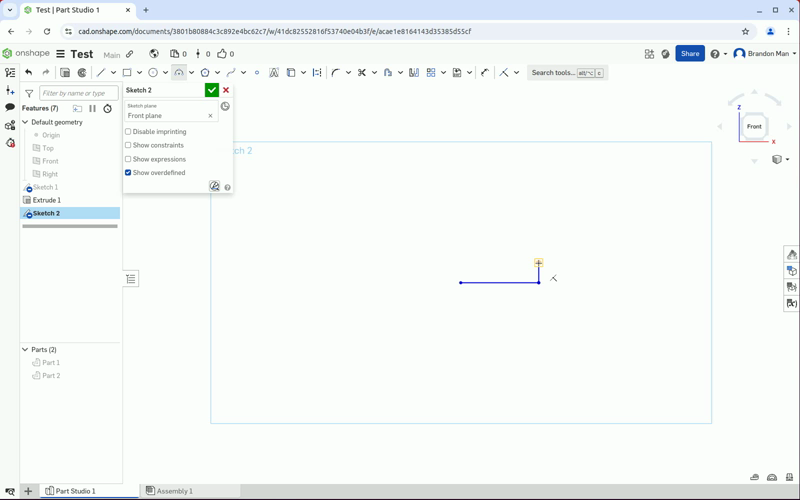
mouse_move(544, 258)
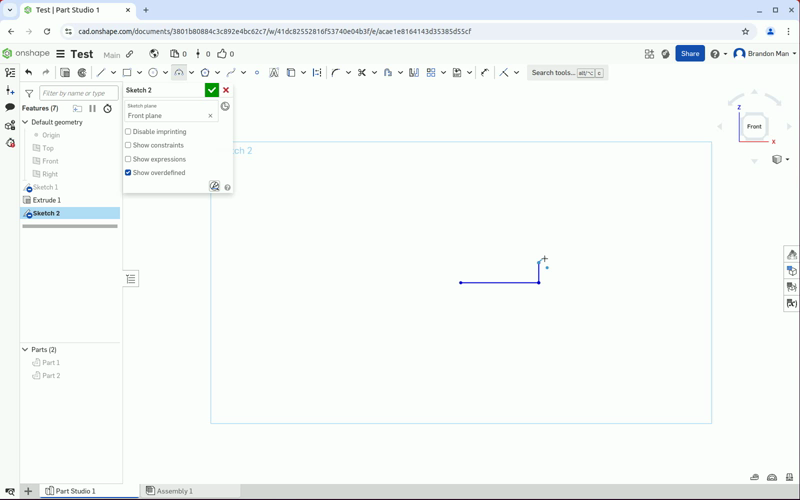
click(544, 258)
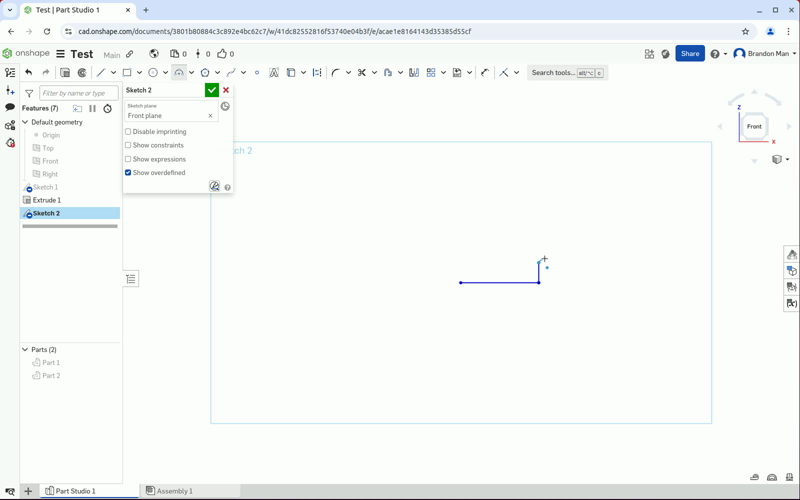
mouse_move(540, 259)
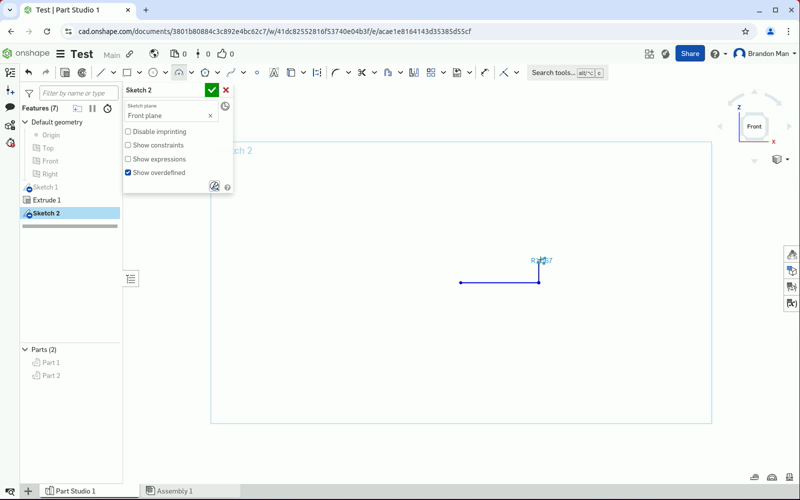
scroll(6)
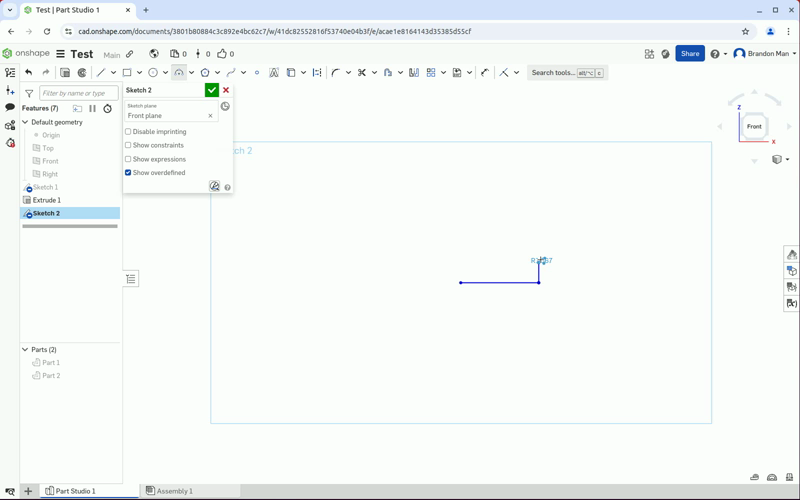
scroll(6)
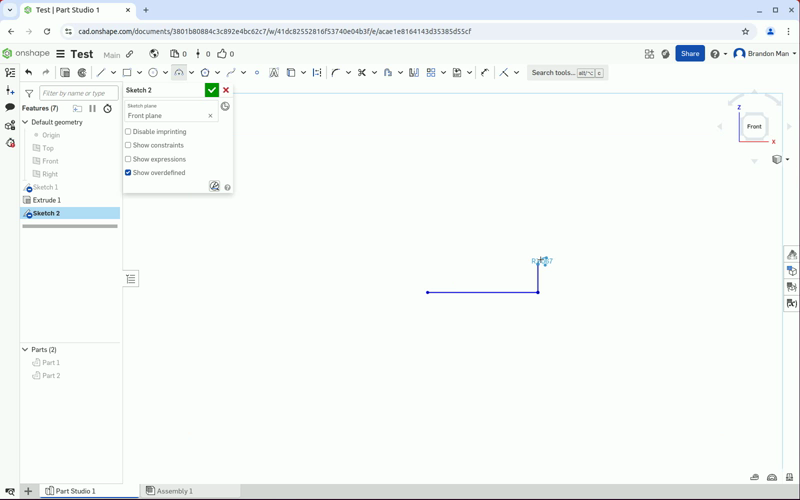
scroll(6)
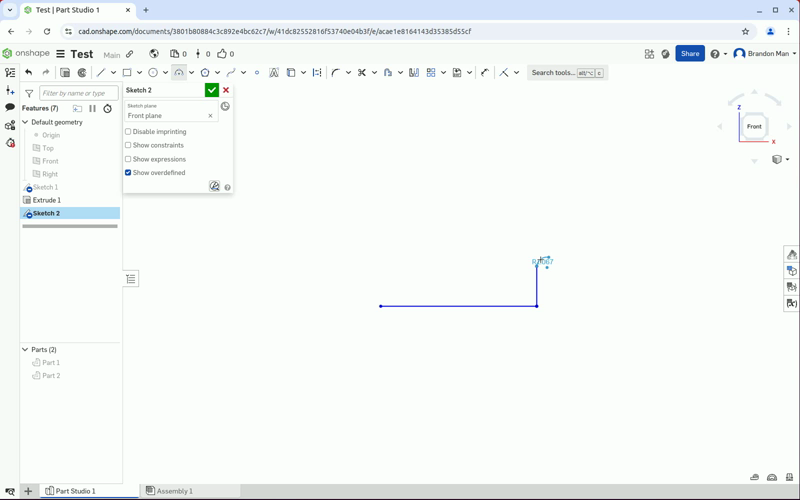
scroll(6)
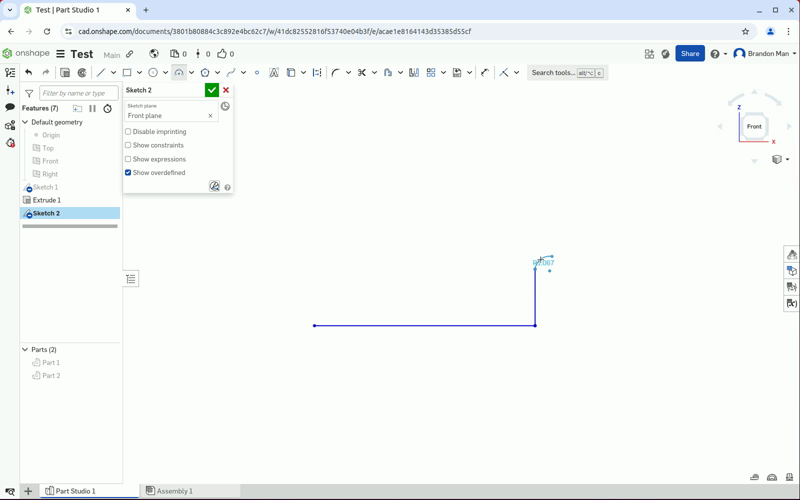
scroll(6)
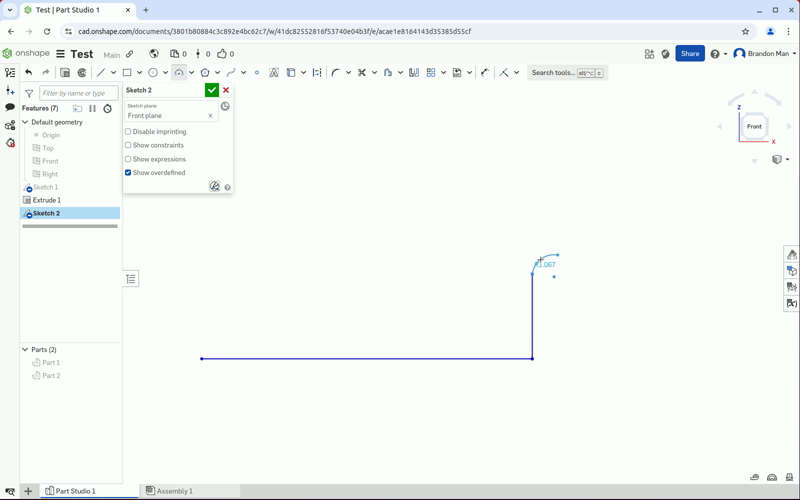
scroll(6)
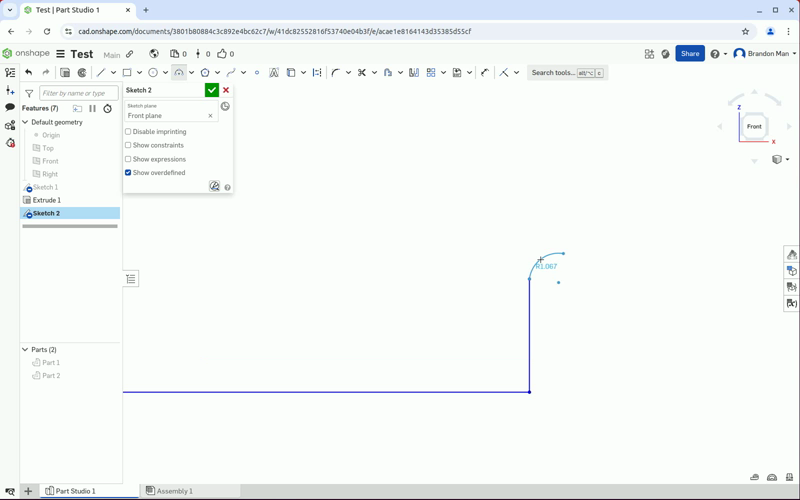
scroll(6)
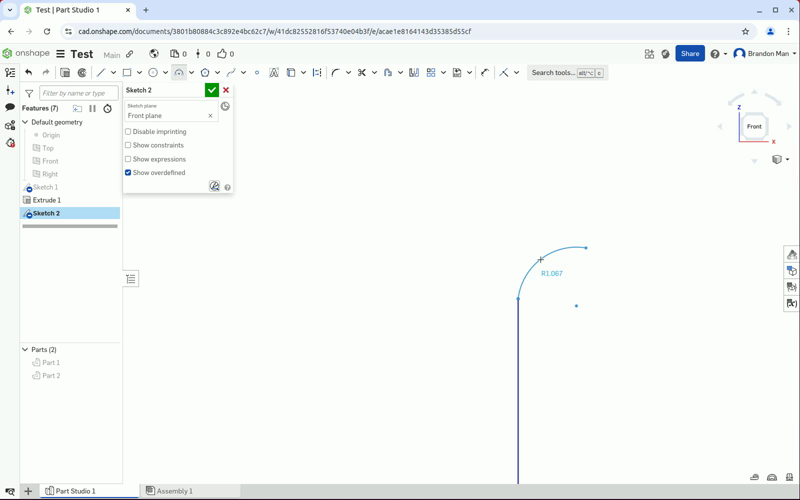
click(540, 259)
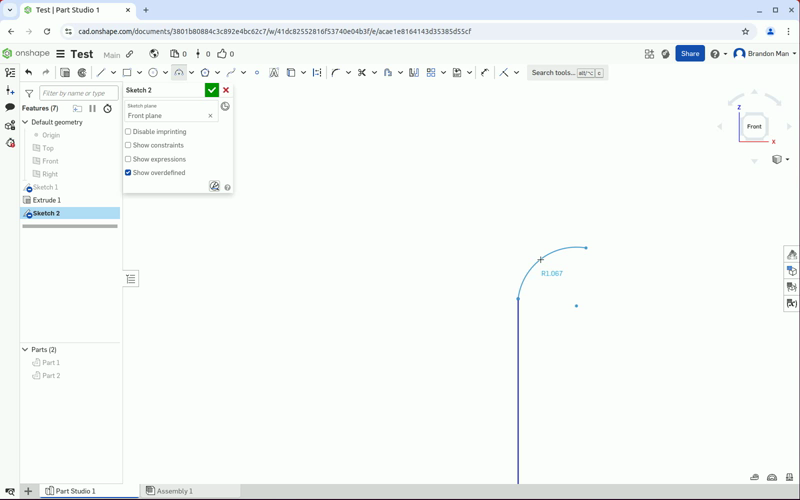
scroll(-6)
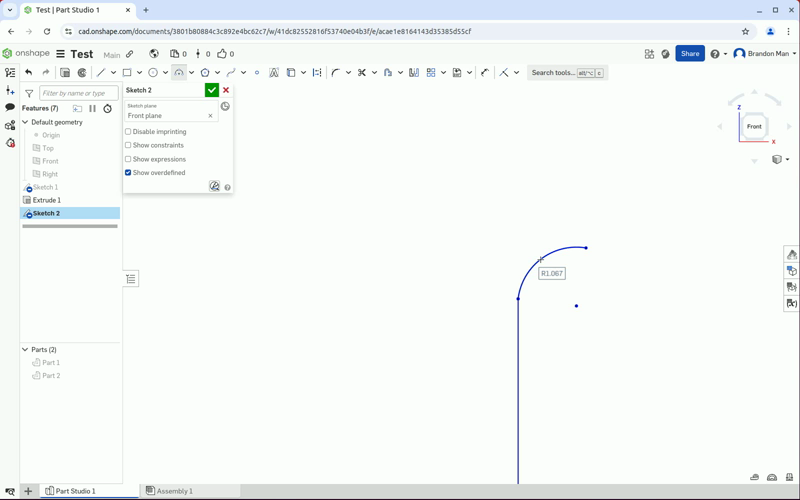
scroll(-6)
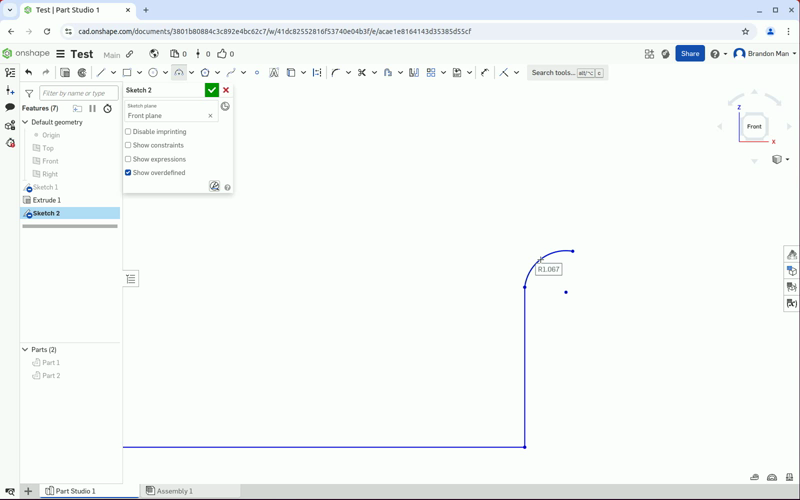
scroll(-6)
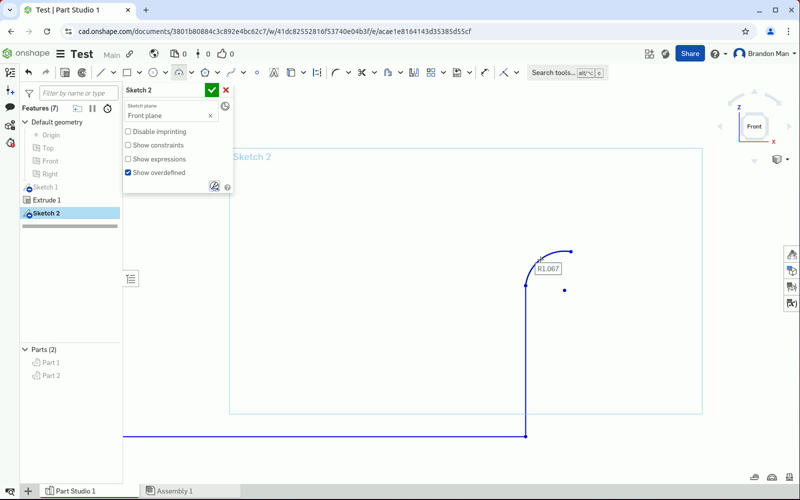
scroll(-6)
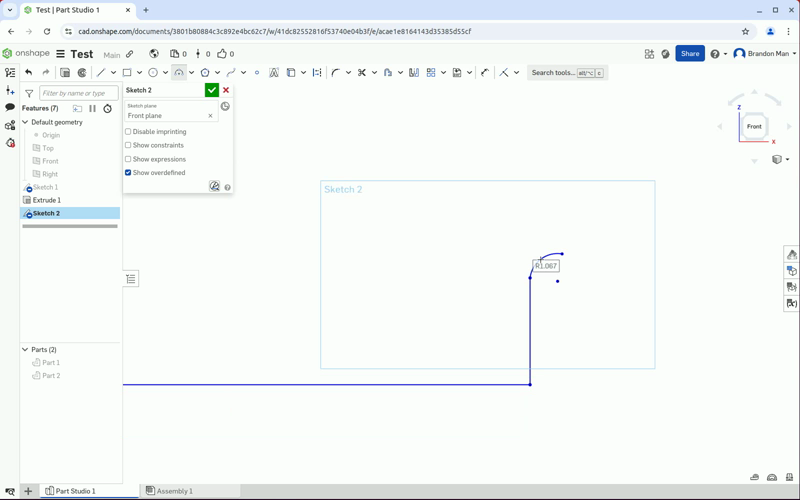
scroll(-6)
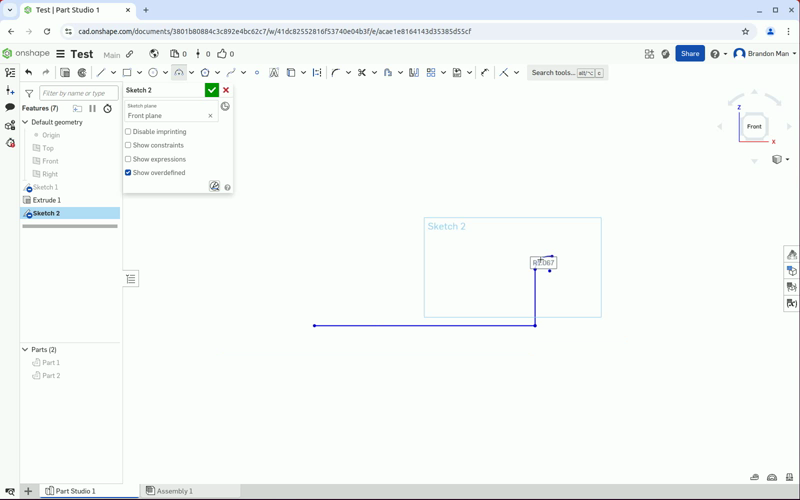
scroll(-6)
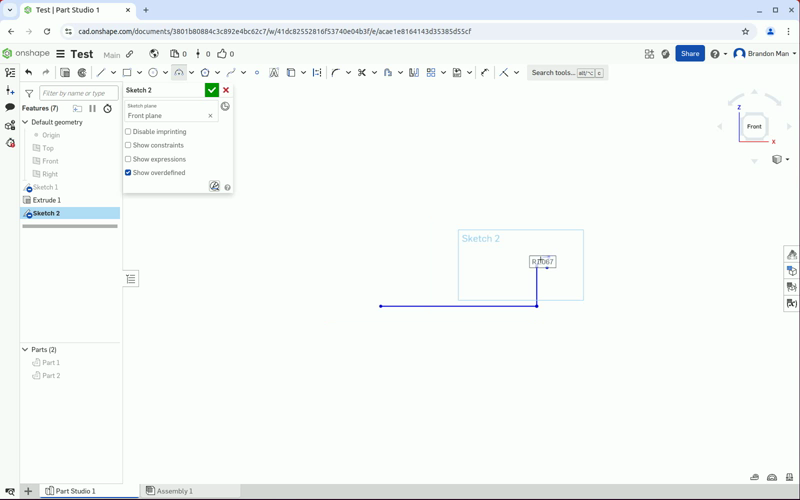
scroll(-6)
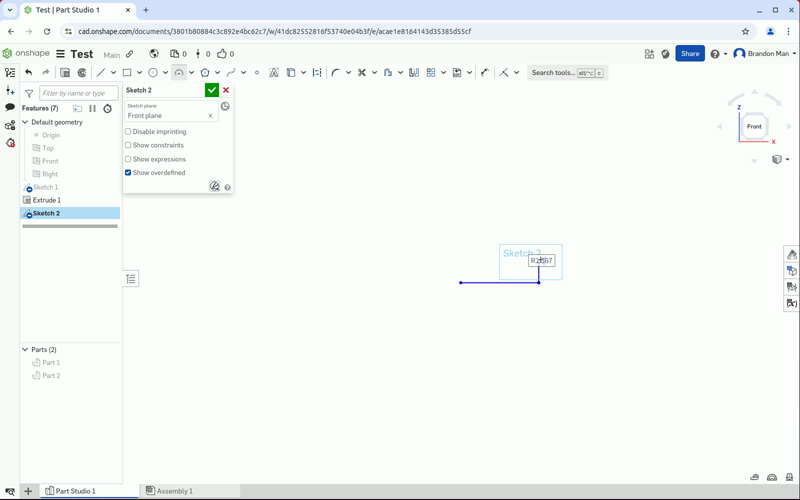
key_up(shift)
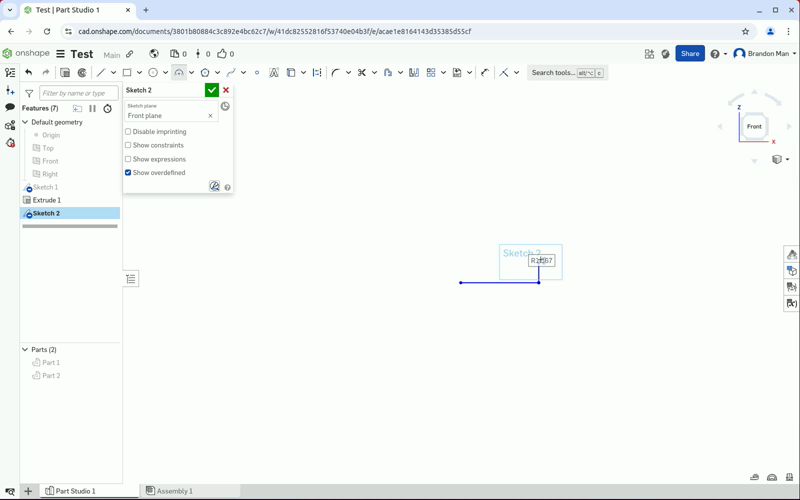
key(esc)
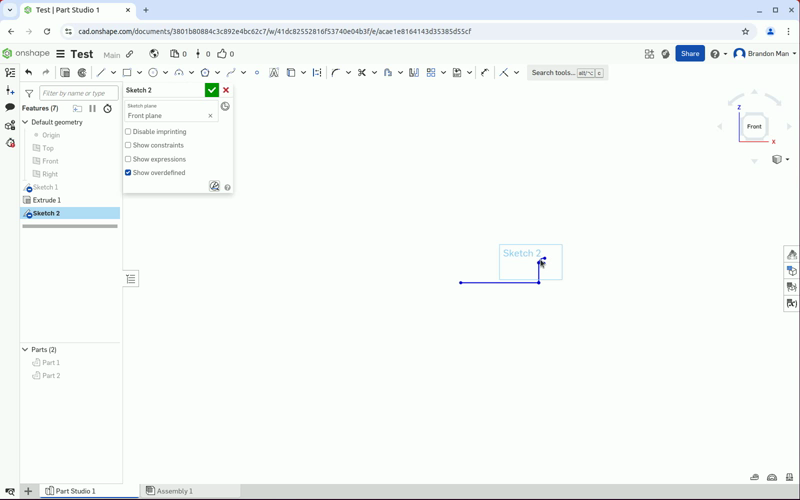
key(l)
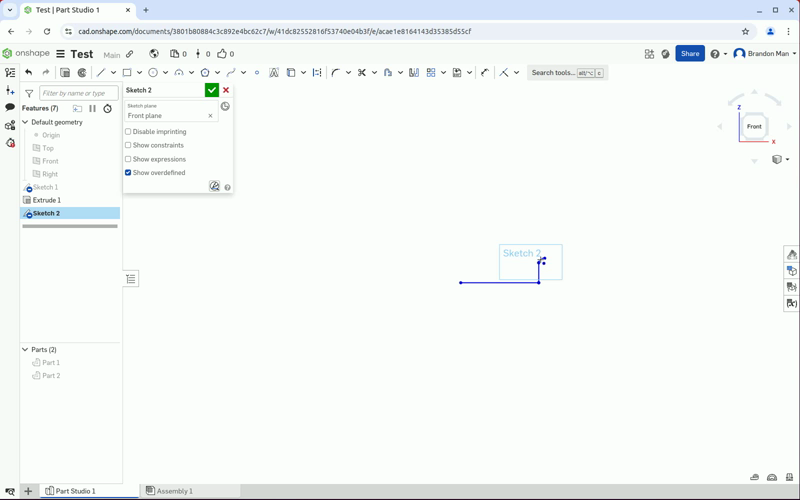
mouse_move(544, 258)
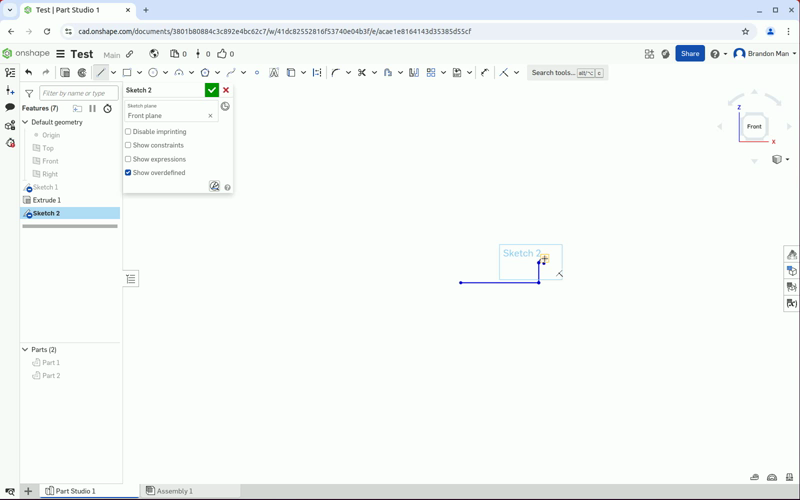
scroll(6)
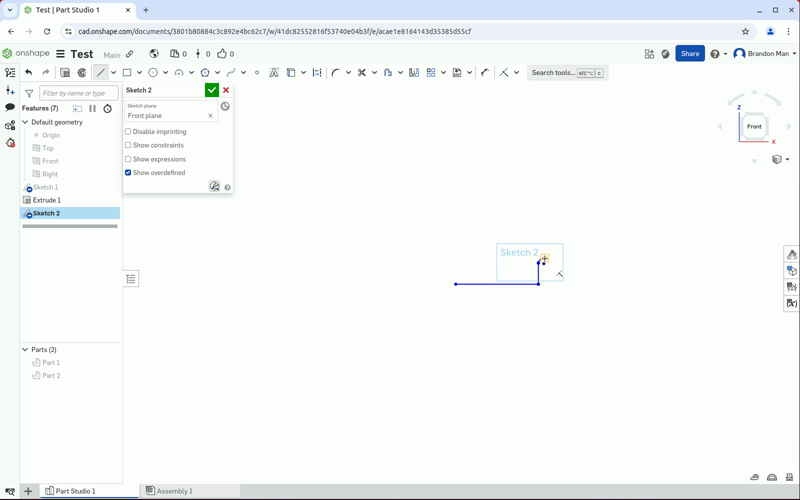
scroll(6)
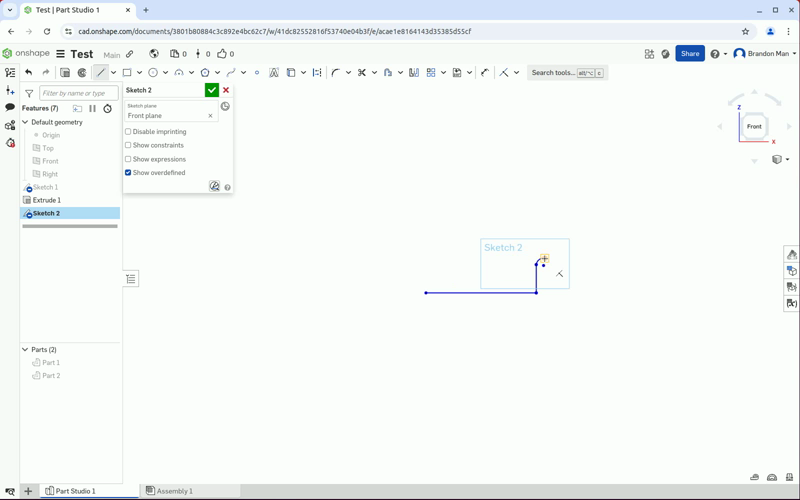
scroll(6)
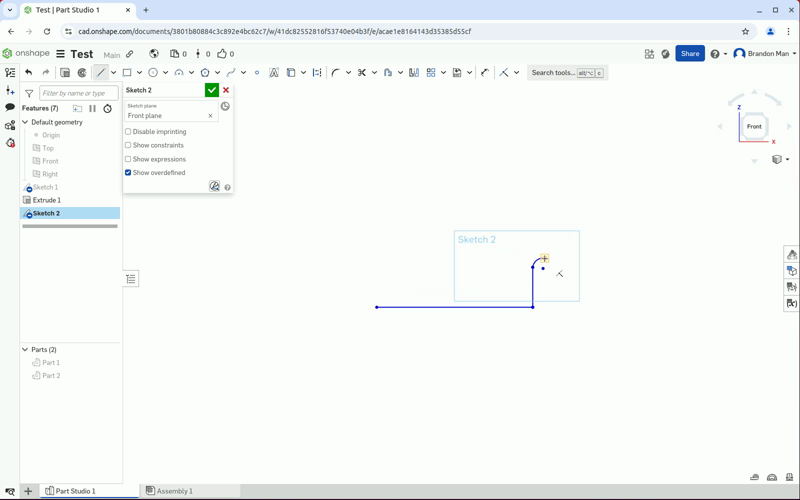
scroll(6)
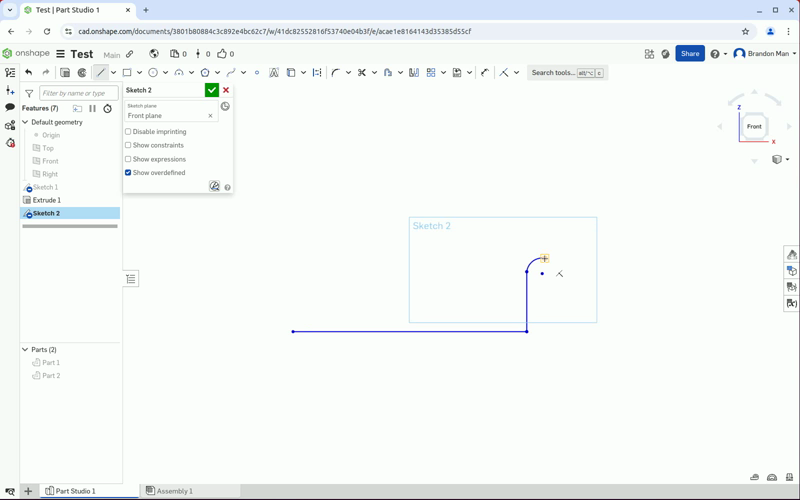
scroll(6)
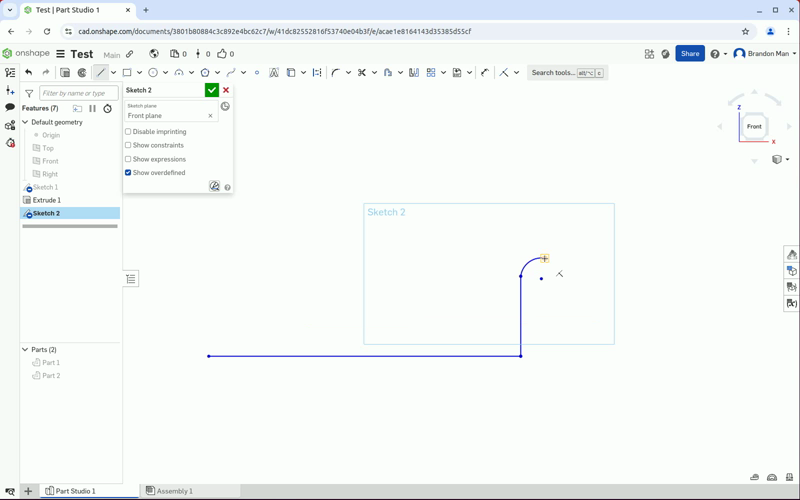
scroll(6)
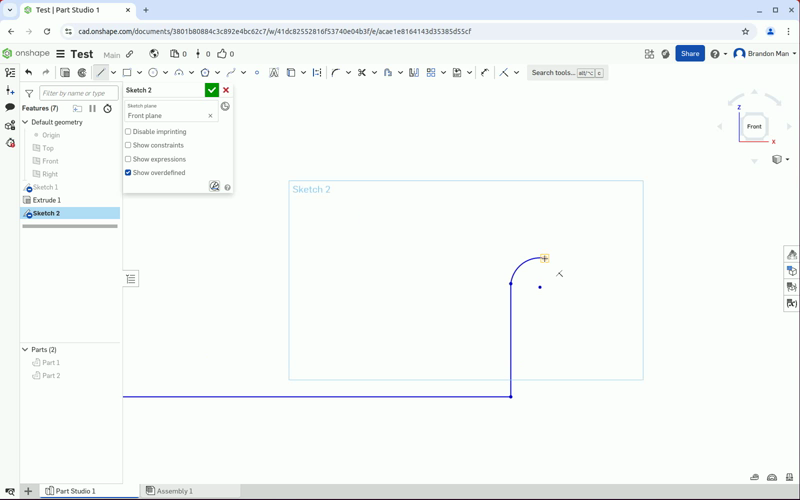
scroll(6)
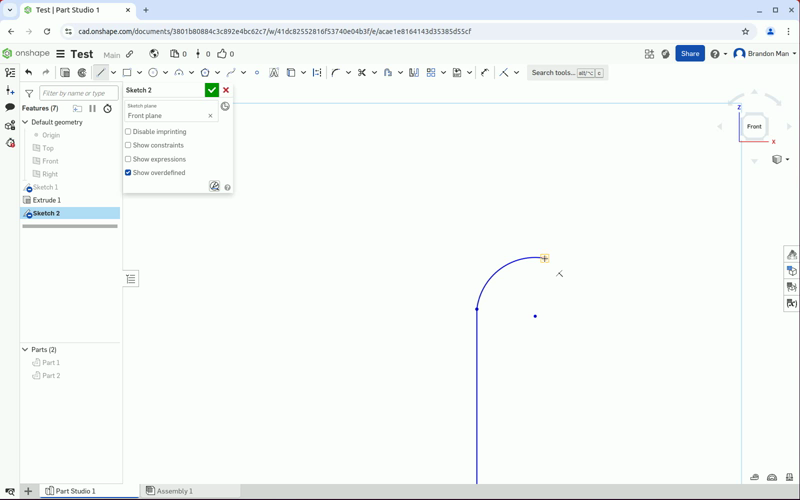
click(544, 258)
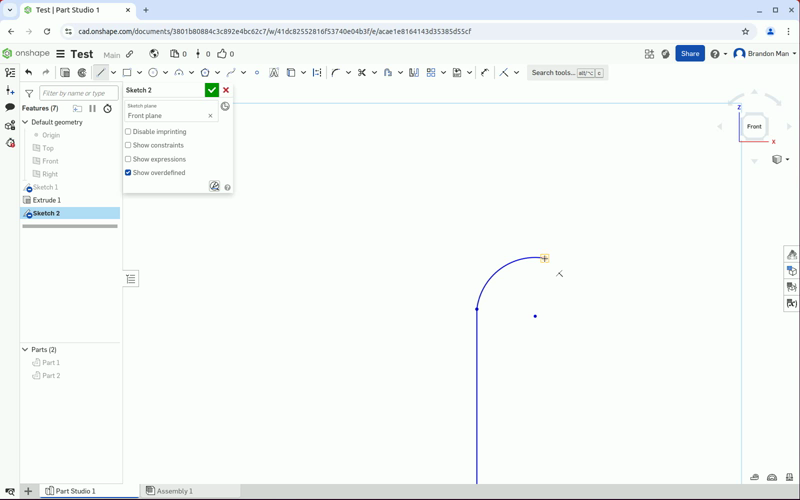
scroll(-6)
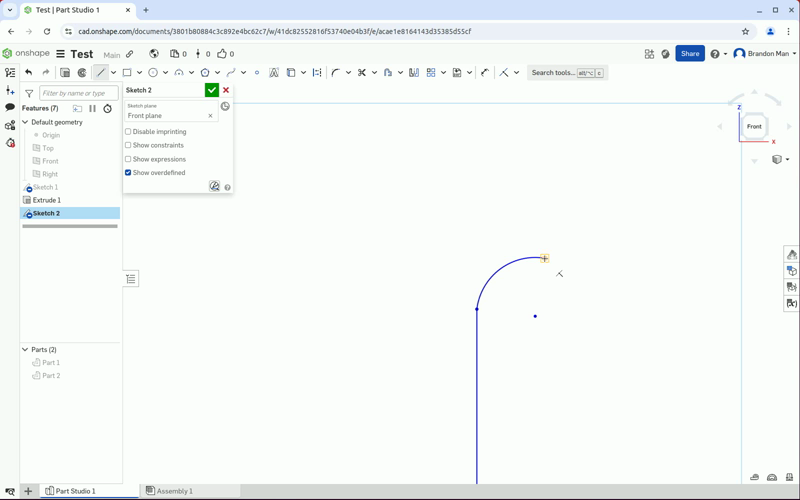
scroll(-6)
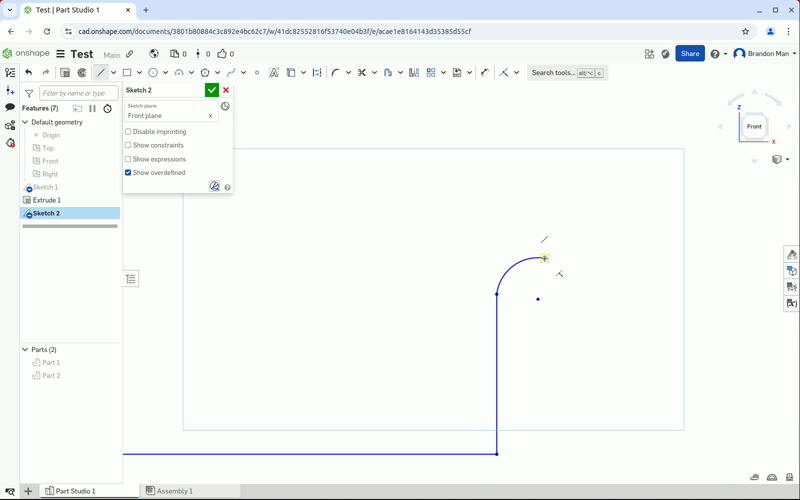
scroll(-6)
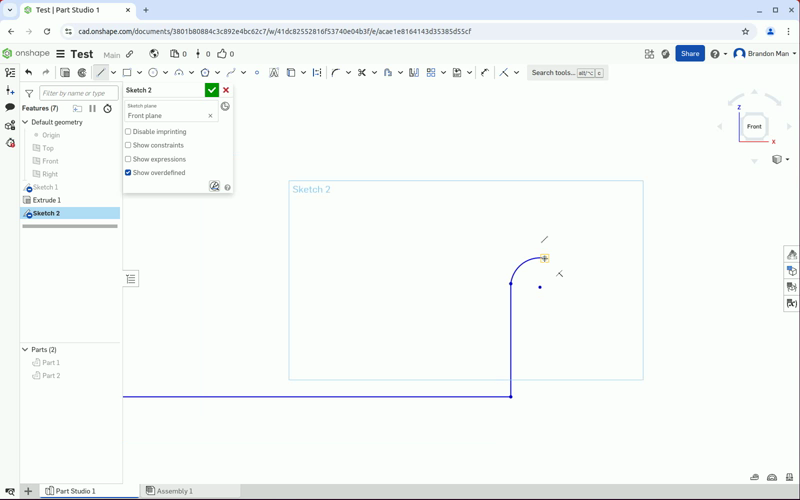
scroll(-6)
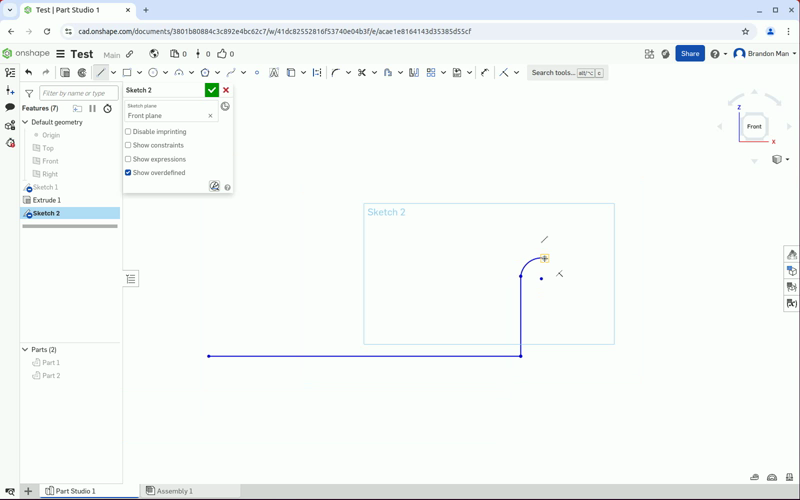
scroll(-6)
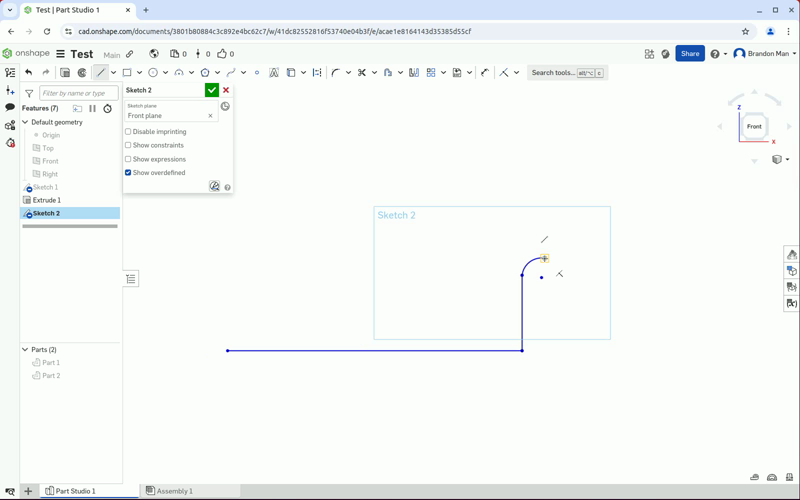
scroll(-6)
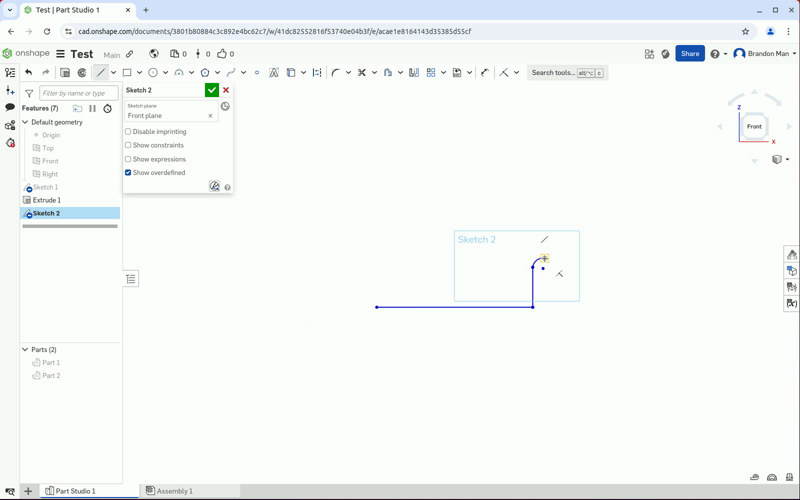
scroll(-6)
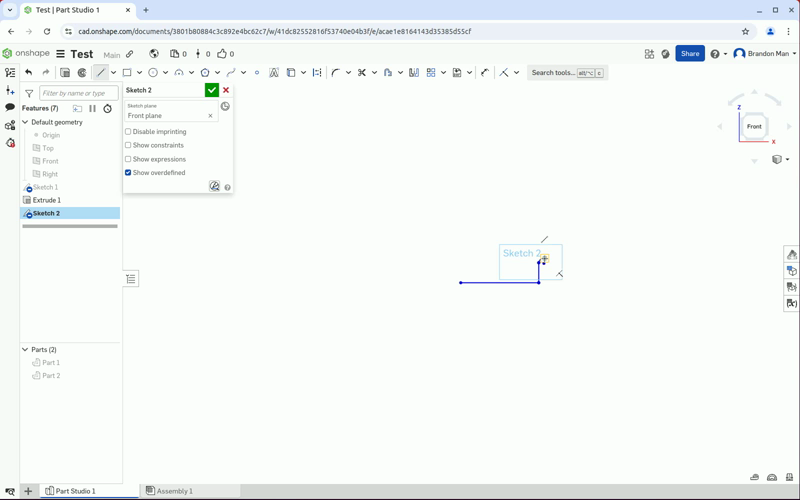
key_down(shift)
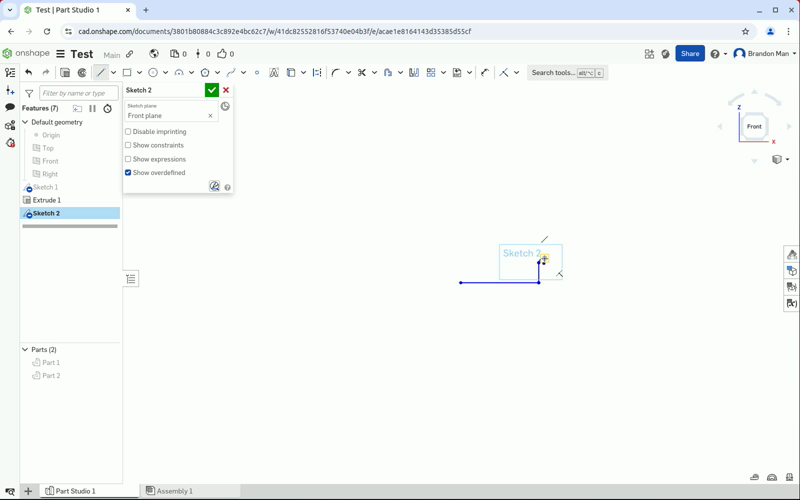
mouse_move(574, 258)
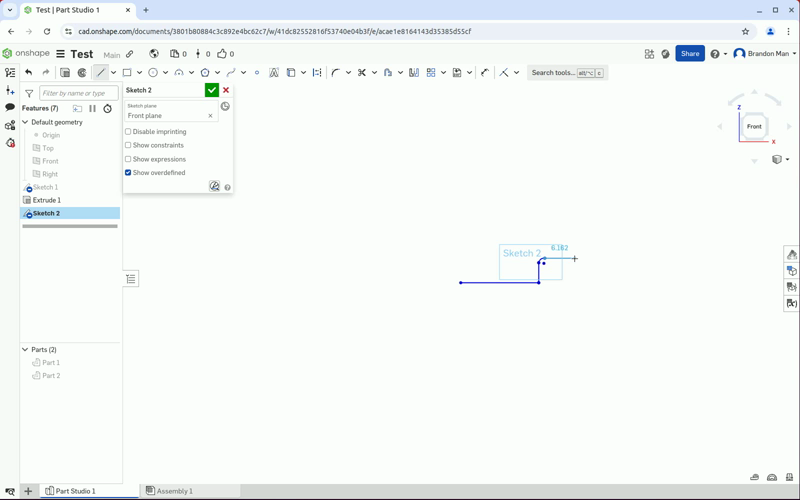
mouse_move(573, 258)
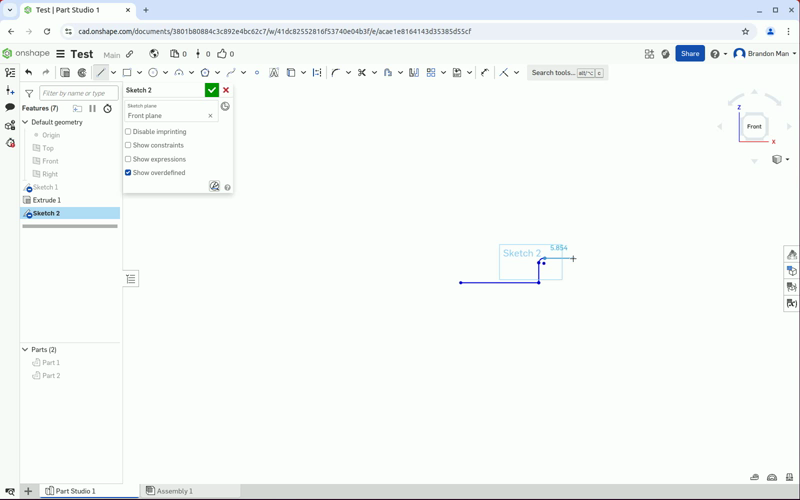
click(573, 258)
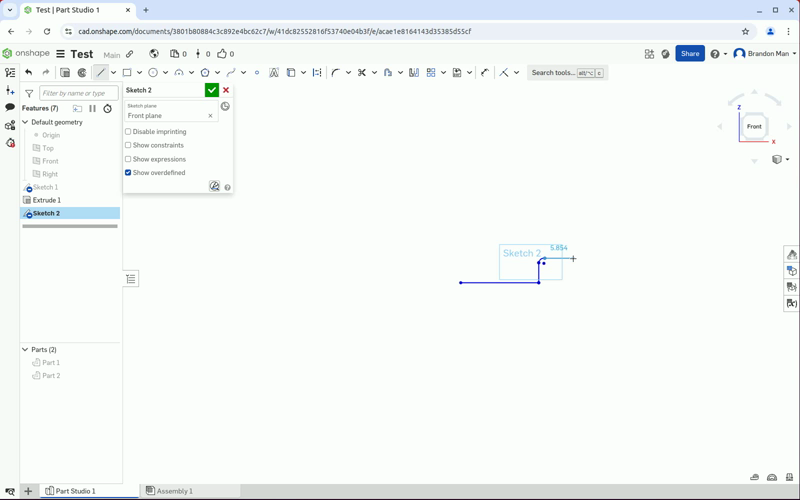
key_up(shift)
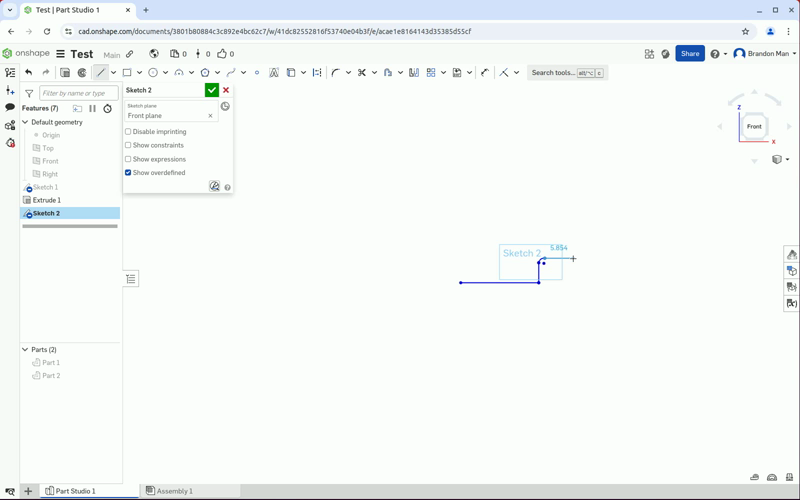
key_down(shift)
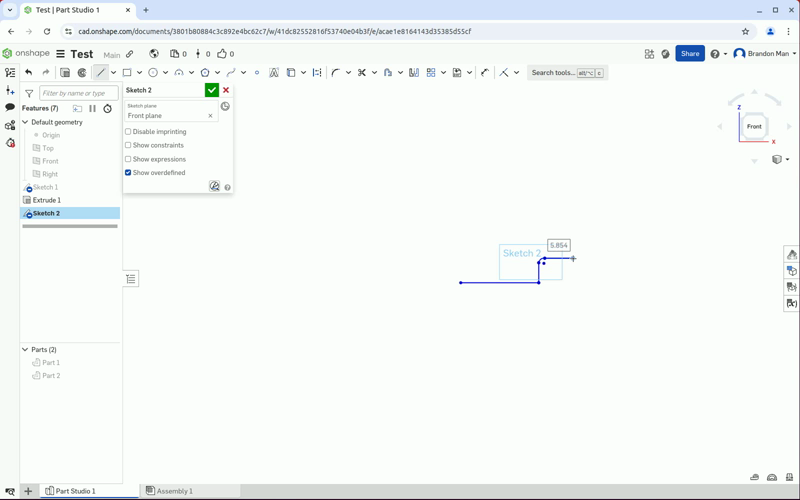
mouse_move(589, 258)
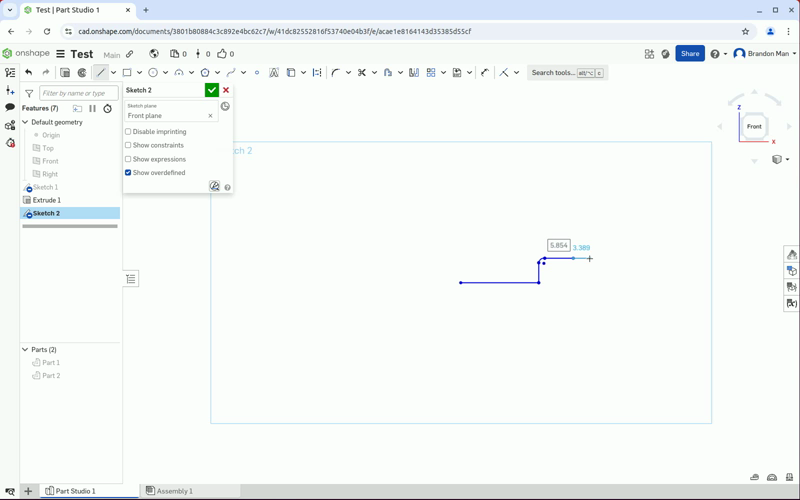
mouse_move(573, 249)
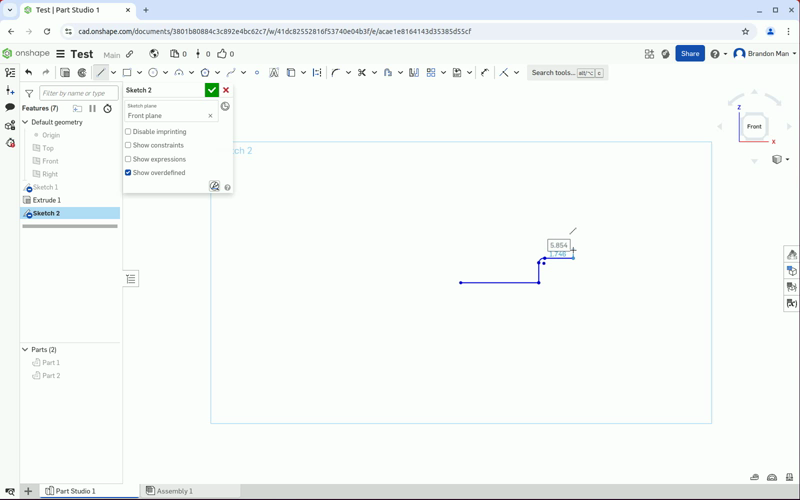
click(573, 249)
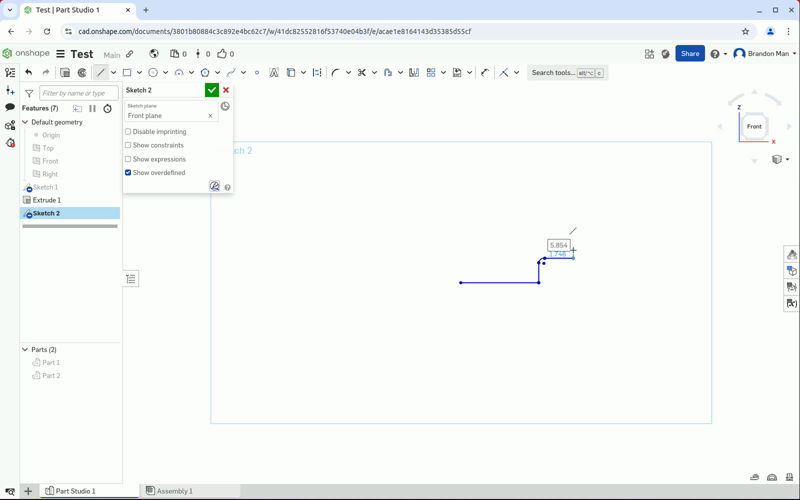
key_up(shift)
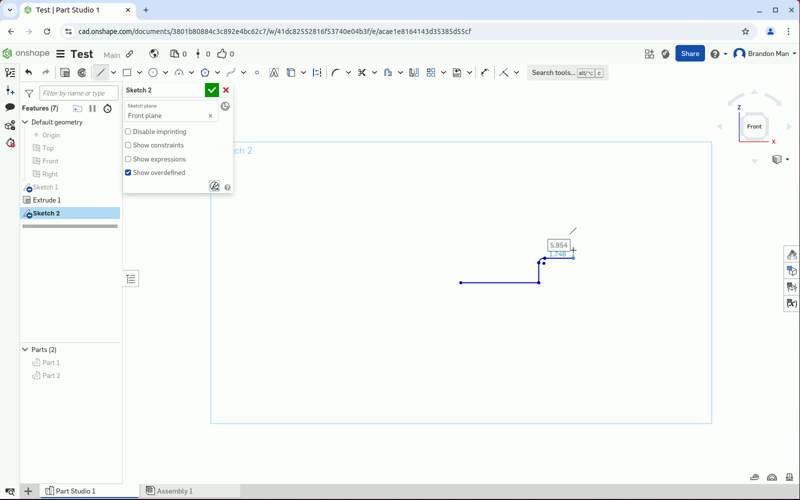
key_down(shift)
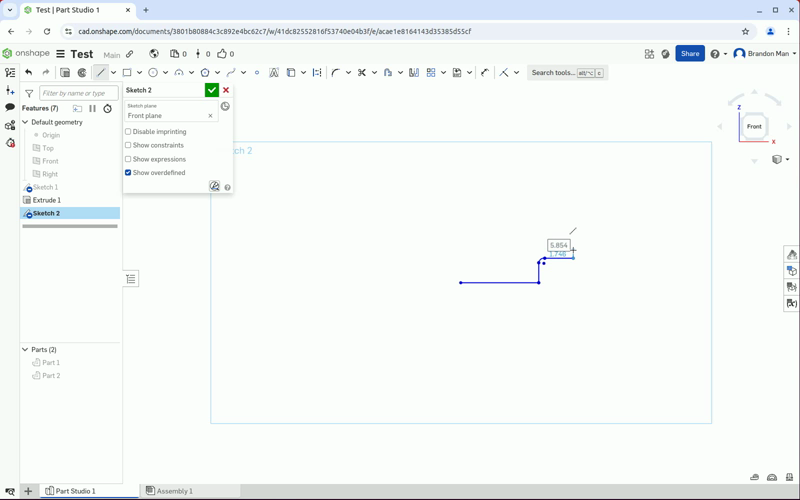
mouse_move(589, 249)
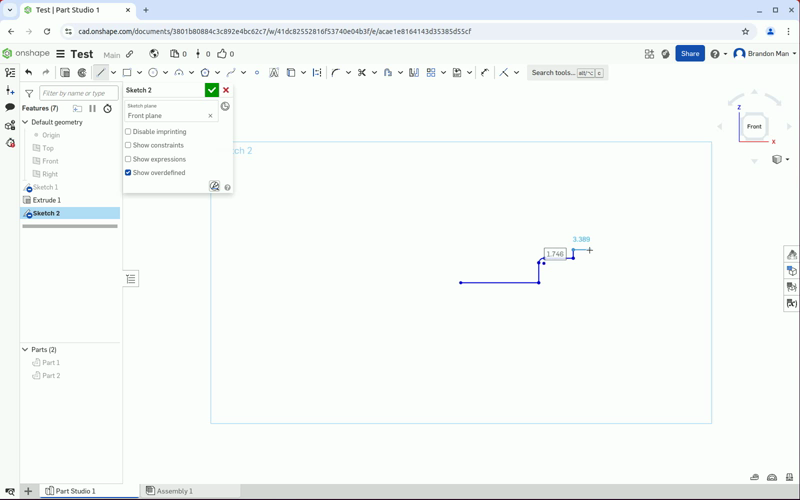
mouse_move(534, 249)
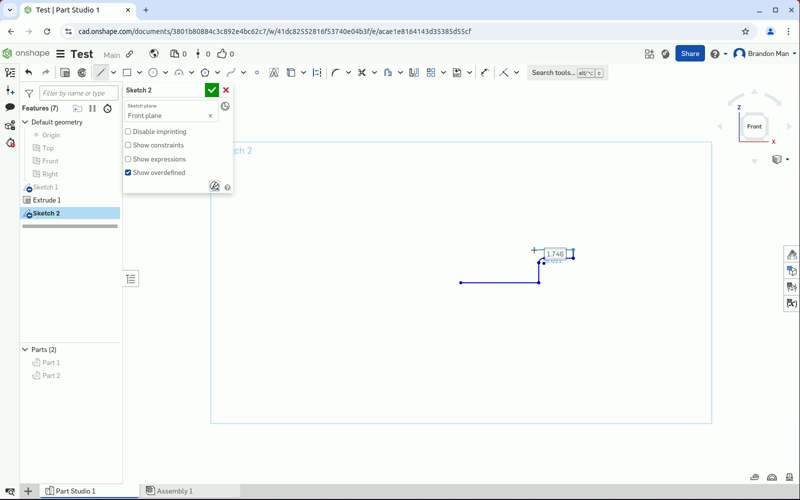
click(534, 249)
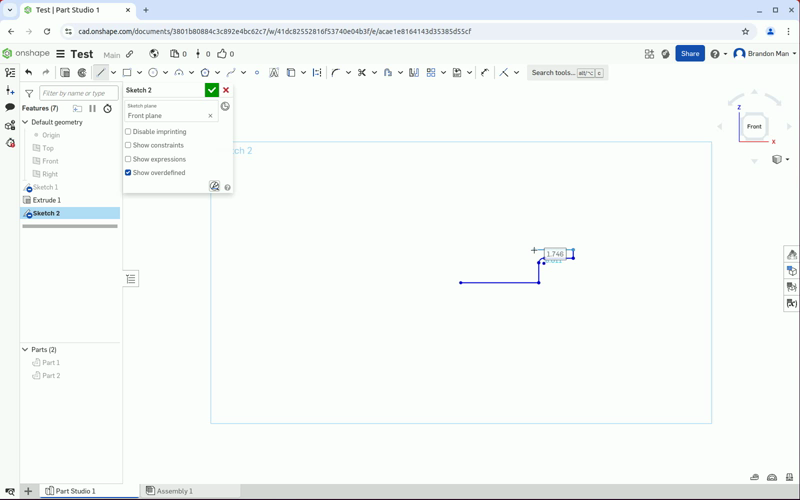
key_up(shift)
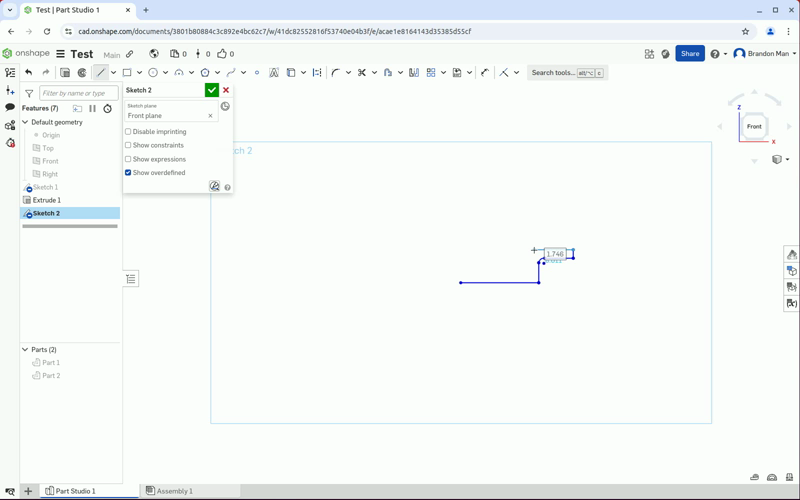
key(esc)
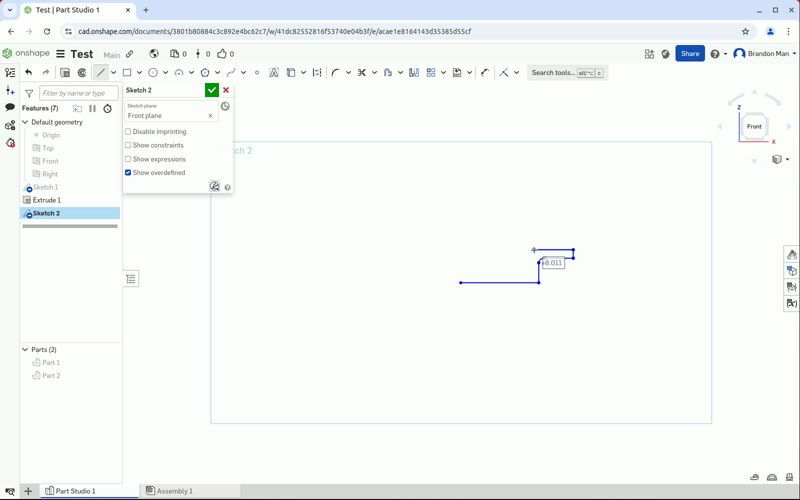
key(a)
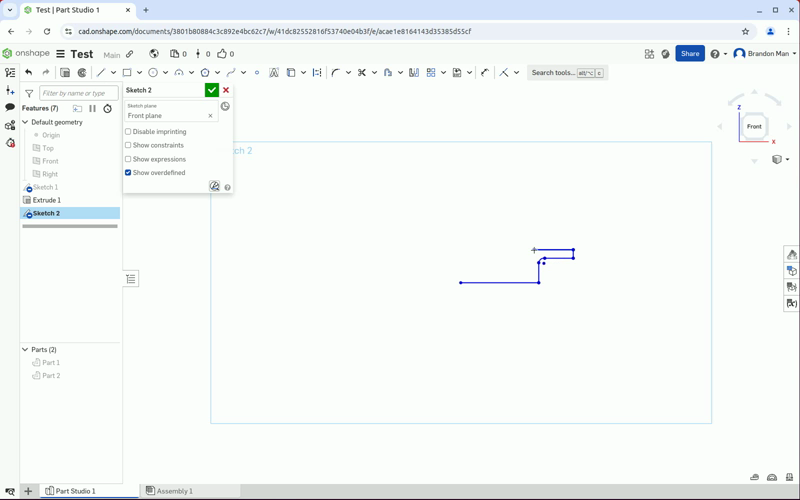
mouse_move(534, 249)
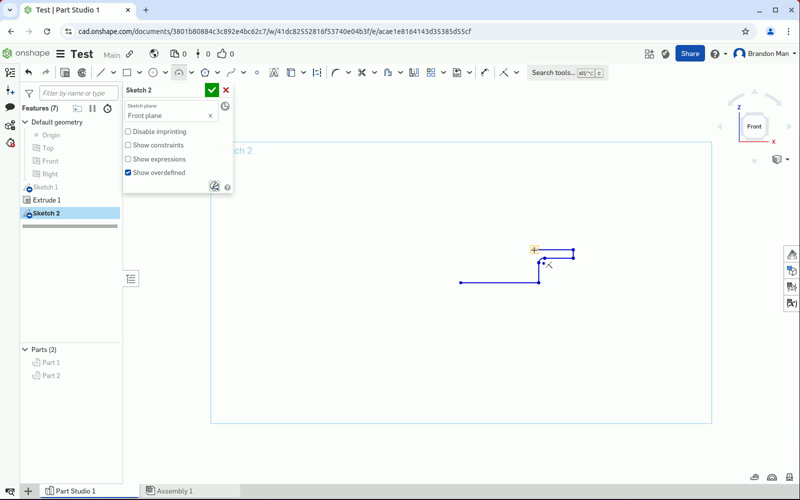
click(534, 249)
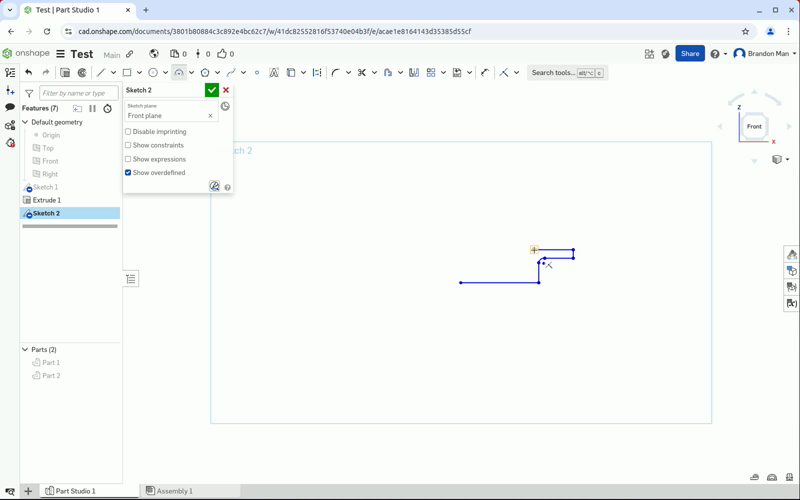
key_down(shift)
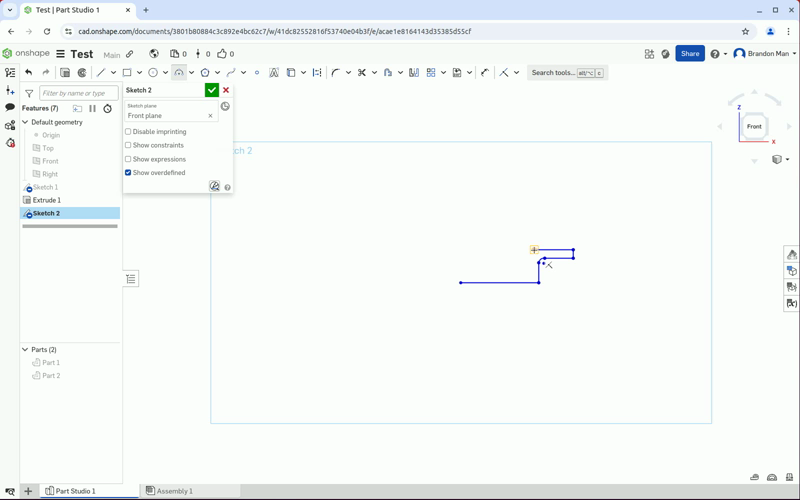
mouse_move(530, 250)
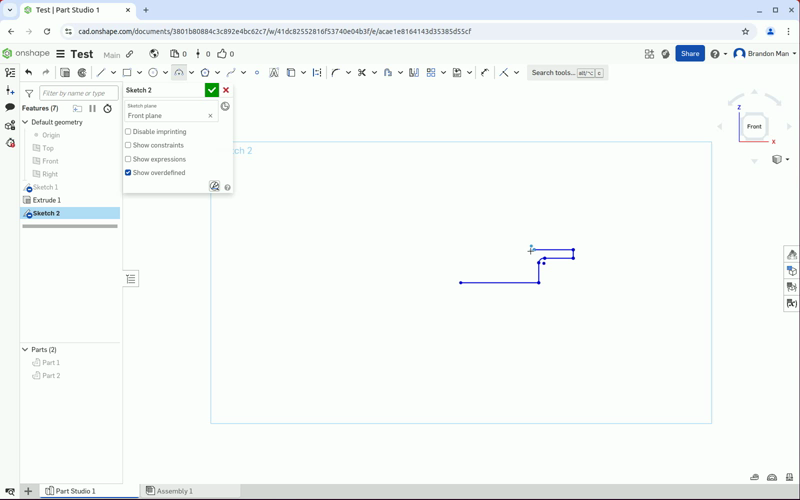
scroll(6)
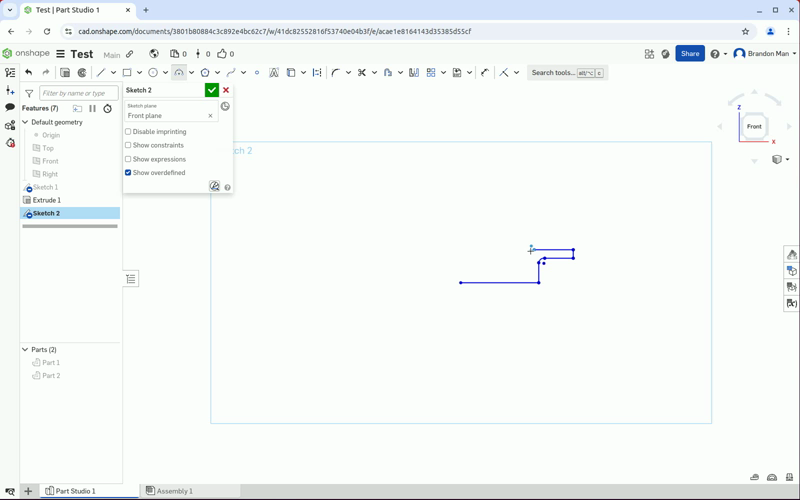
scroll(6)
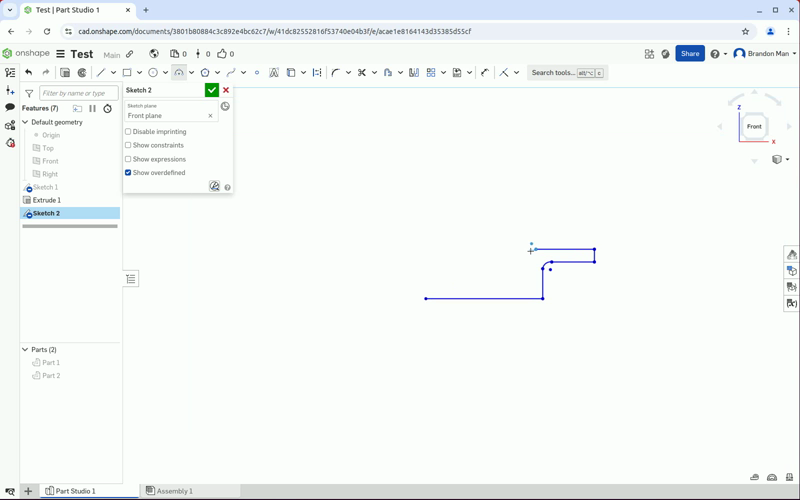
scroll(6)
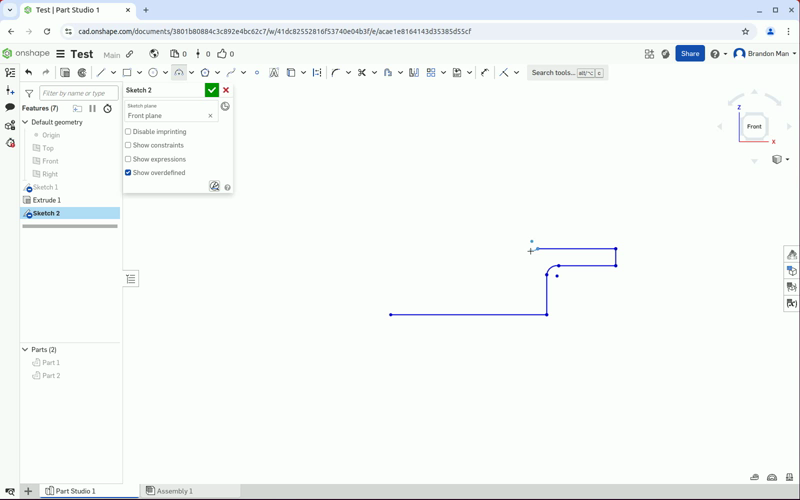
scroll(6)
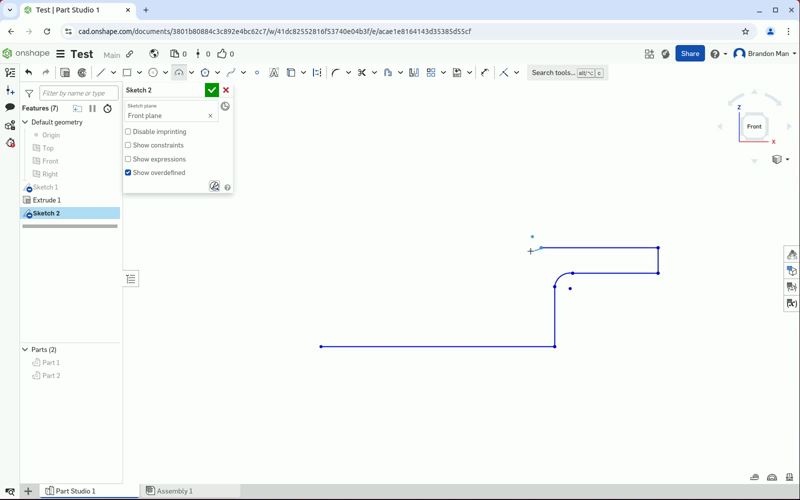
scroll(6)
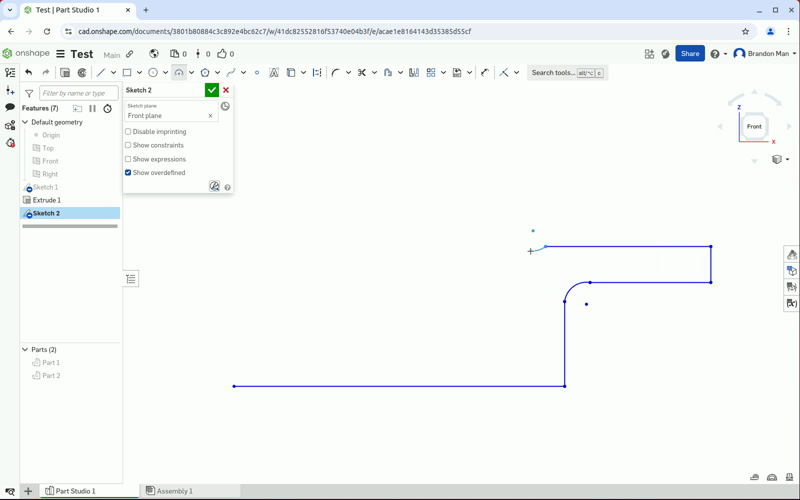
scroll(6)
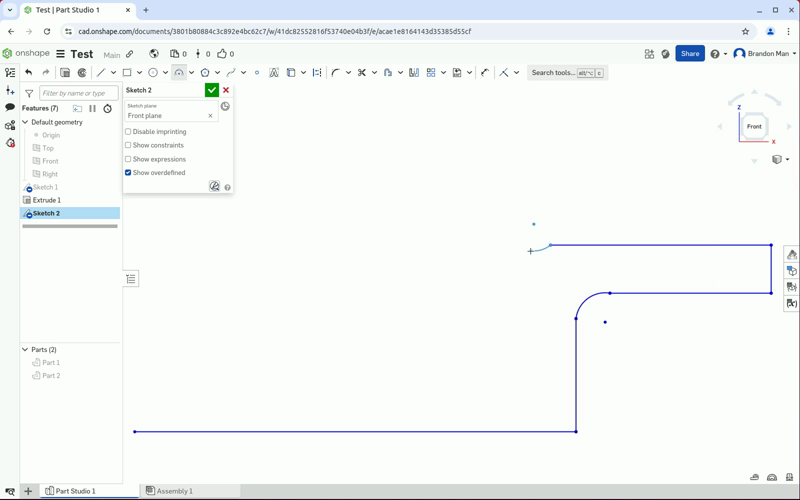
scroll(6)
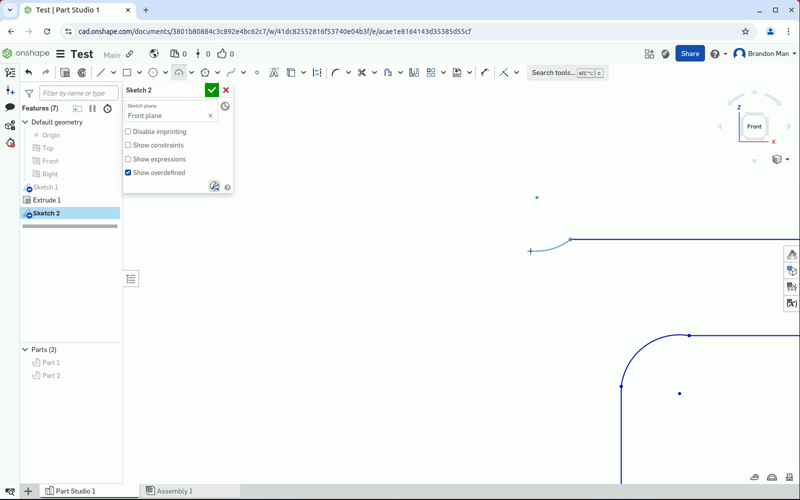
click(530, 250)
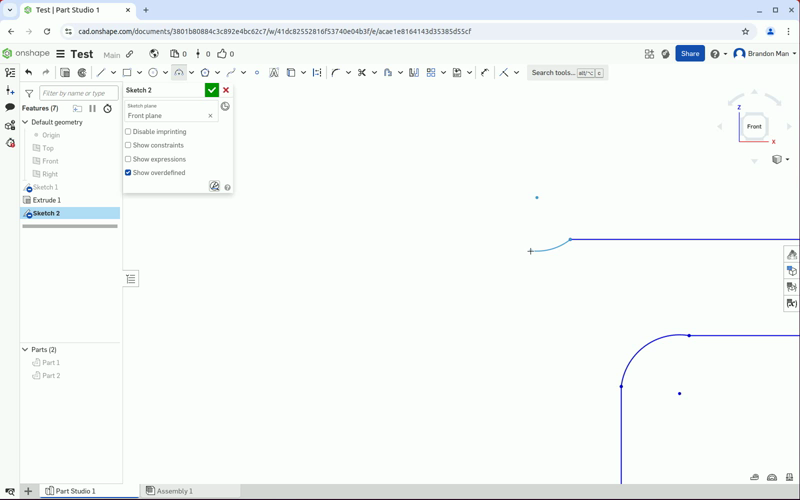
scroll(-6)
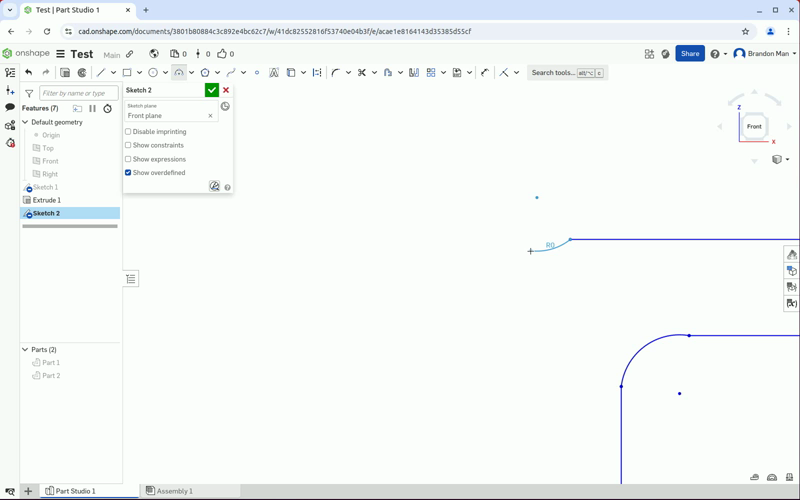
scroll(-6)
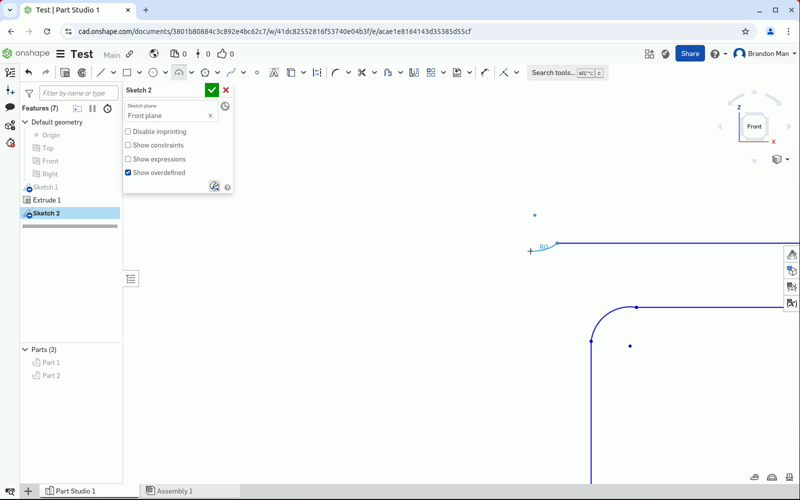
scroll(-6)
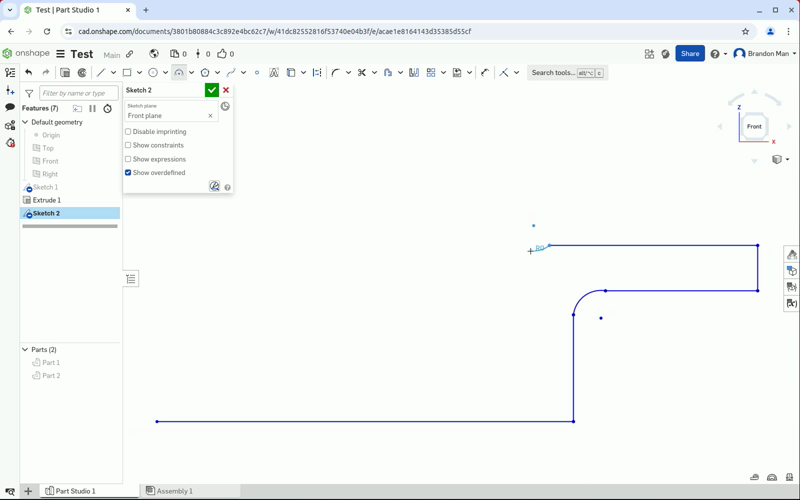
scroll(-6)
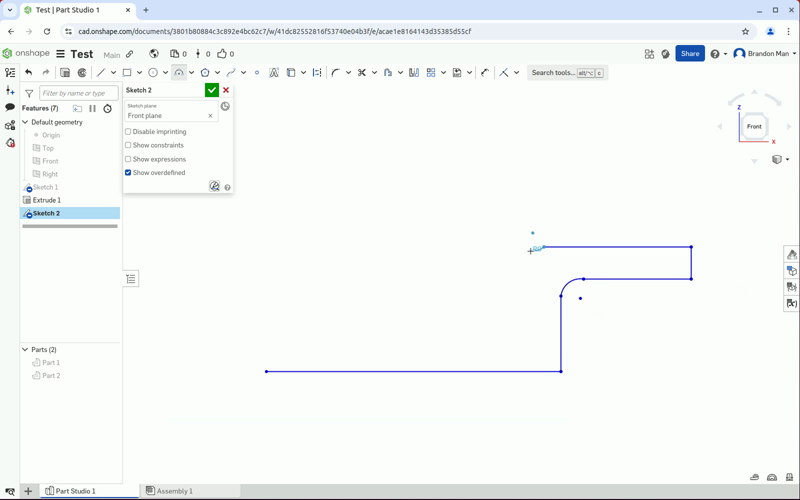
scroll(-6)
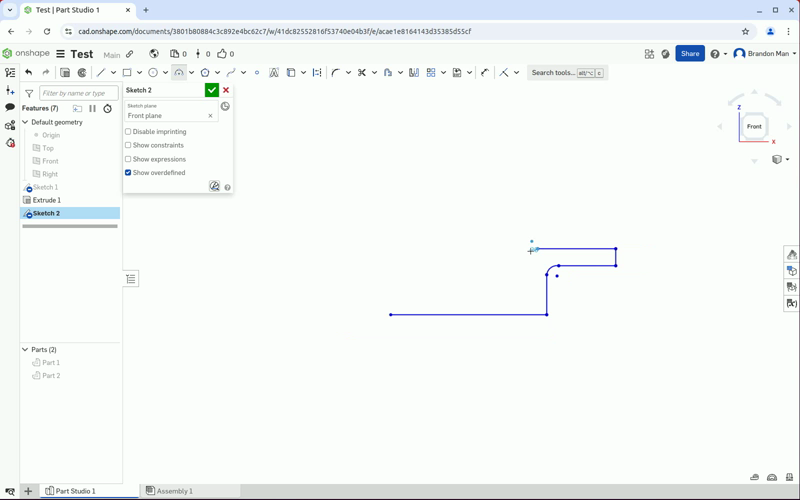
scroll(-6)
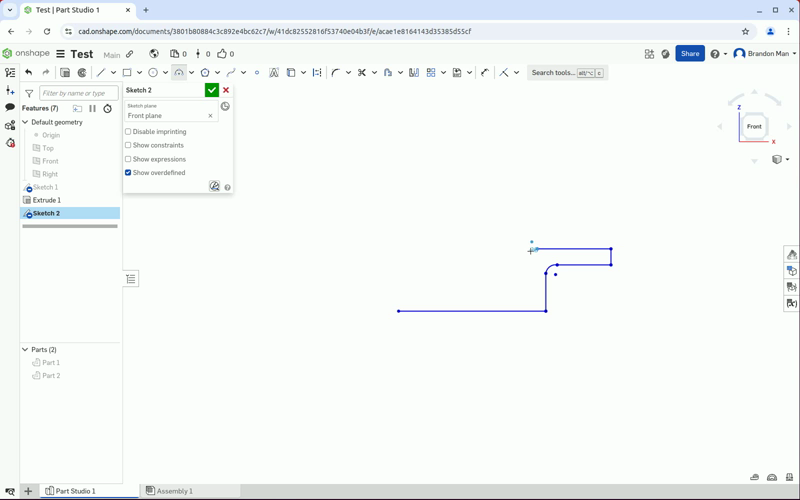
scroll(-6)
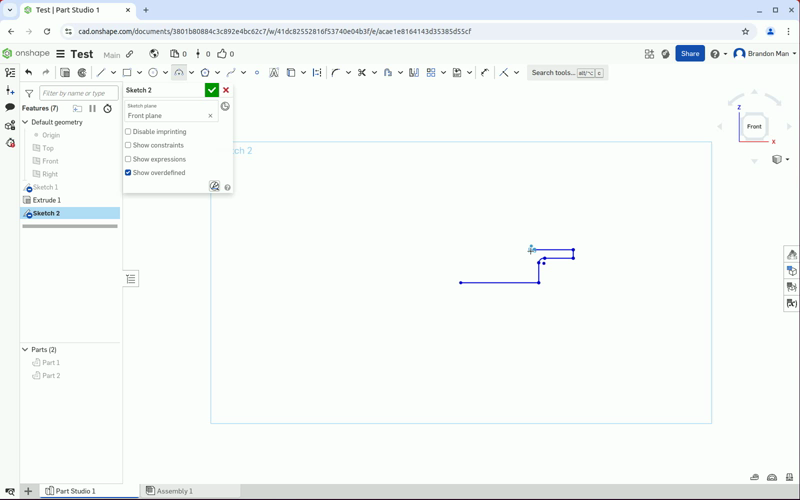
mouse_move(532, 249)
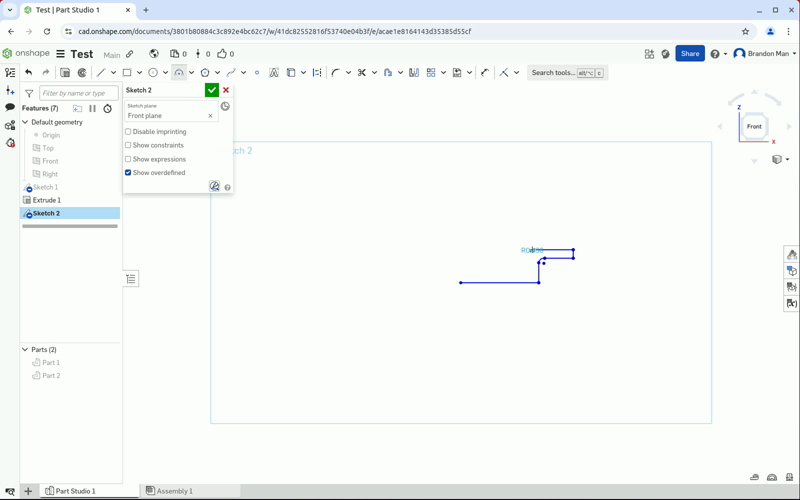
scroll(6)
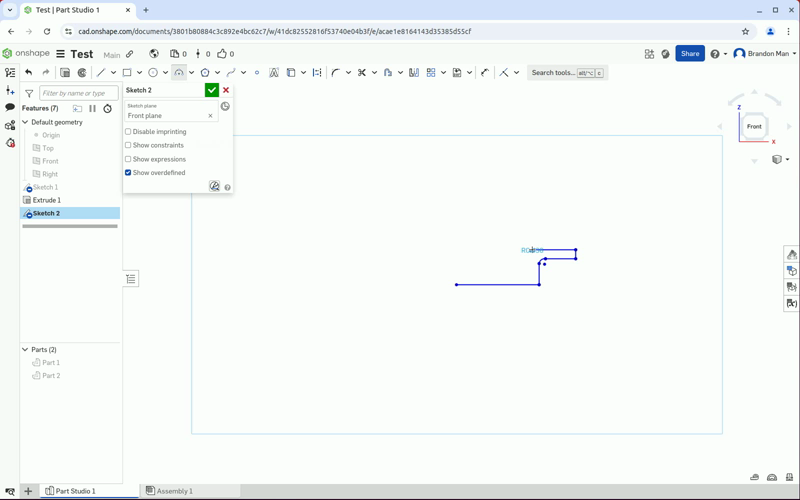
scroll(6)
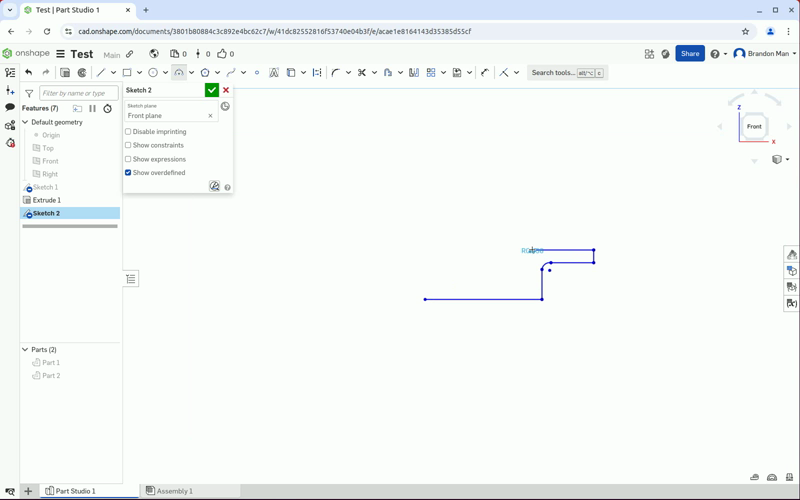
scroll(6)
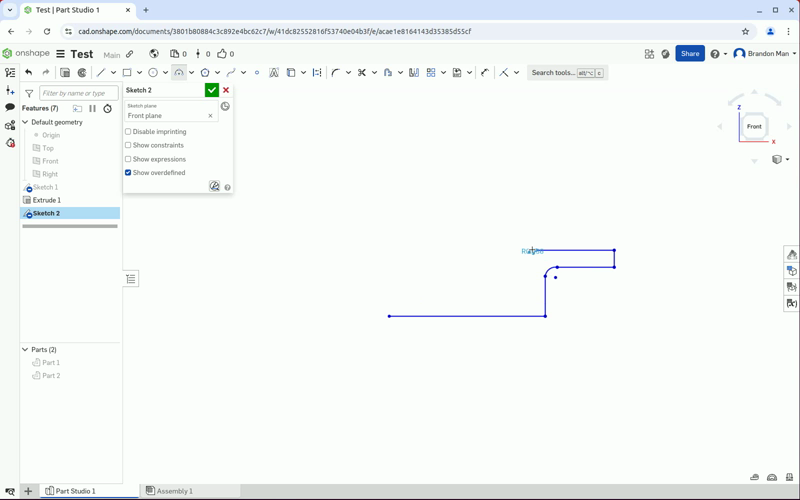
scroll(6)
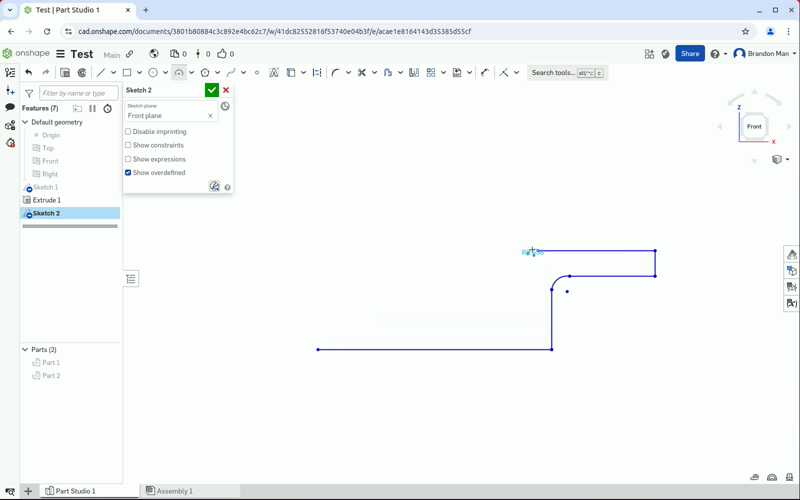
scroll(6)
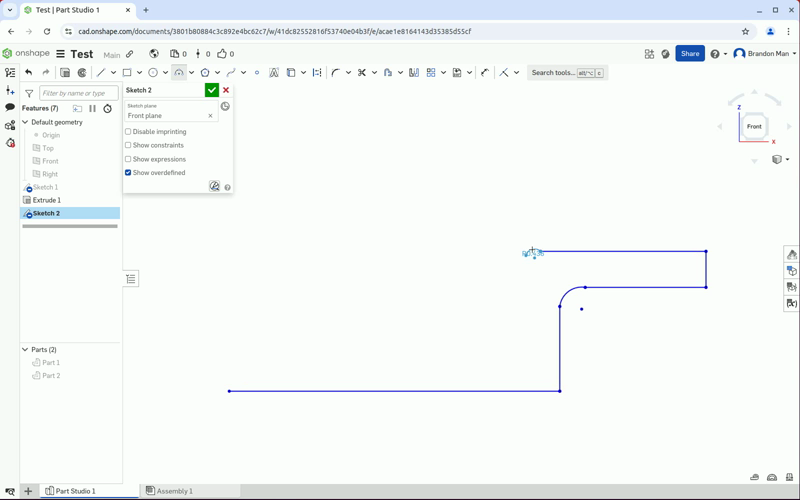
scroll(6)
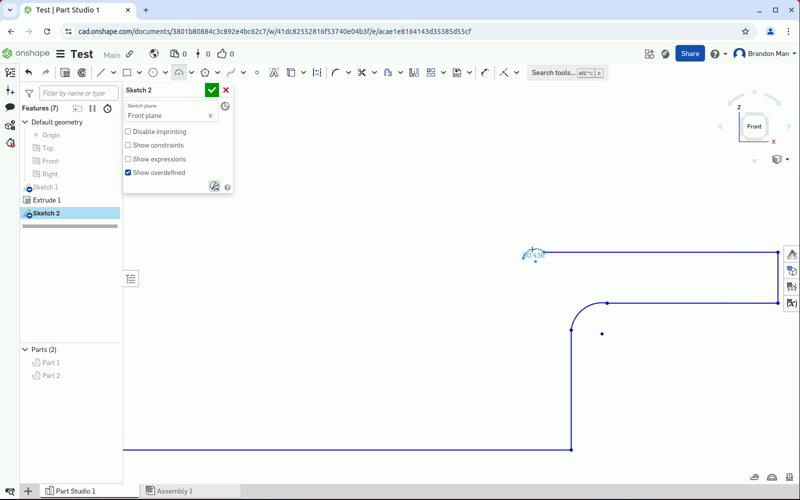
scroll(6)
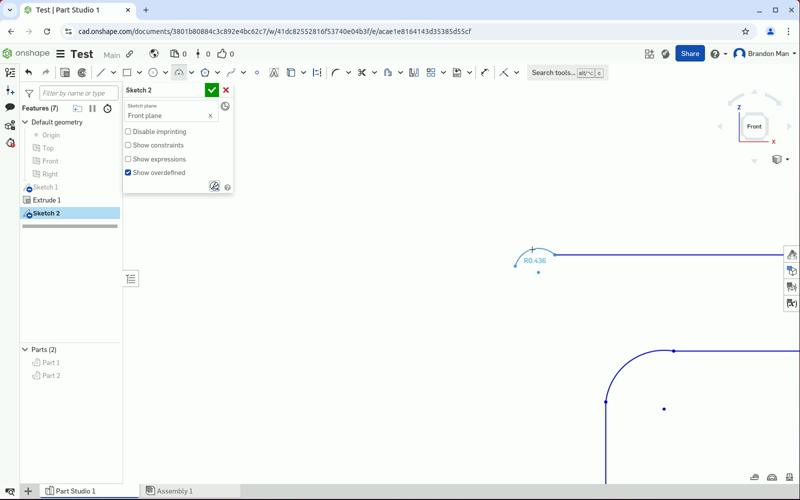
click(532, 249)
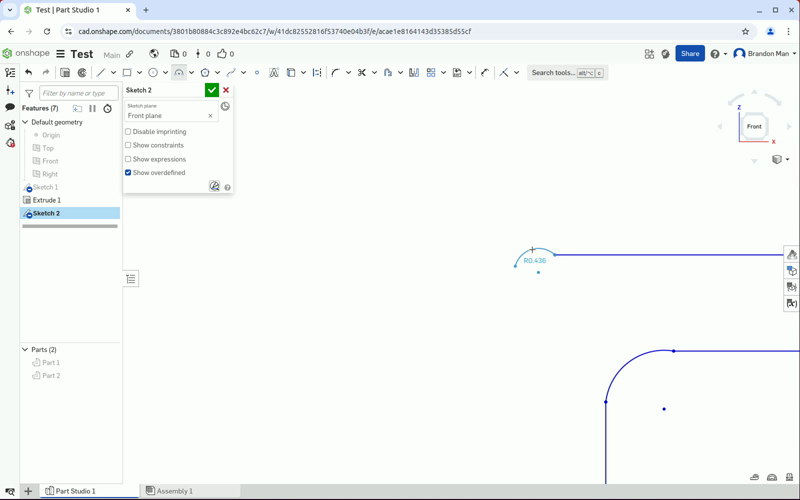
scroll(-6)
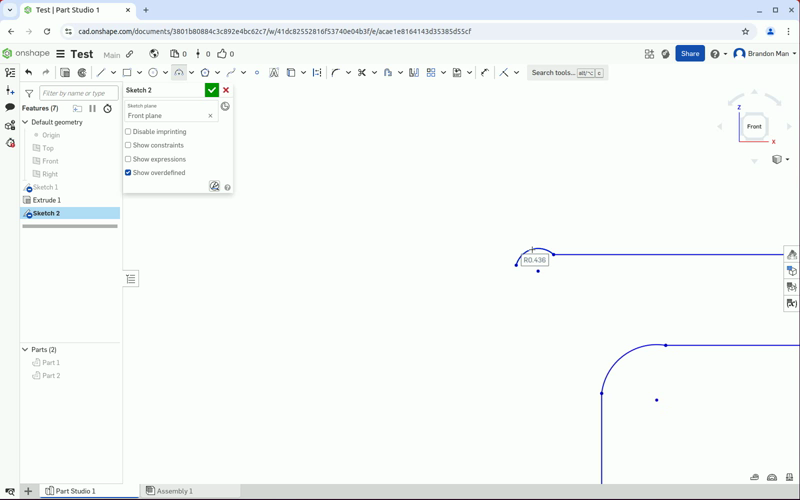
scroll(-6)
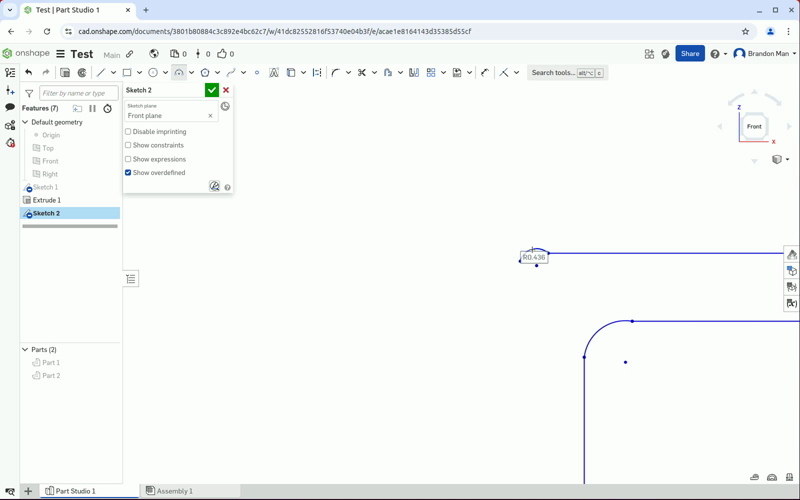
scroll(-6)
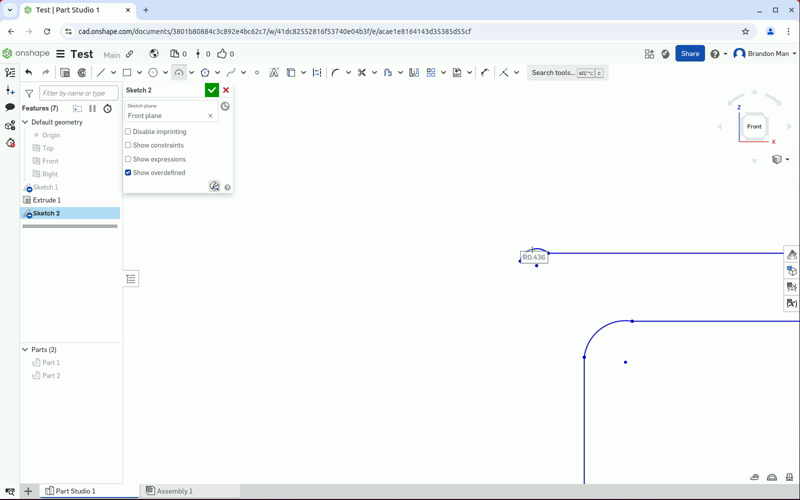
scroll(-6)
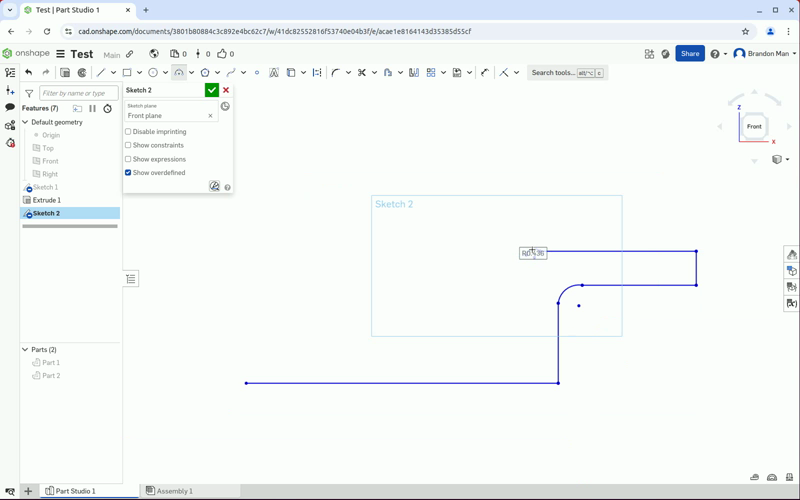
scroll(-6)
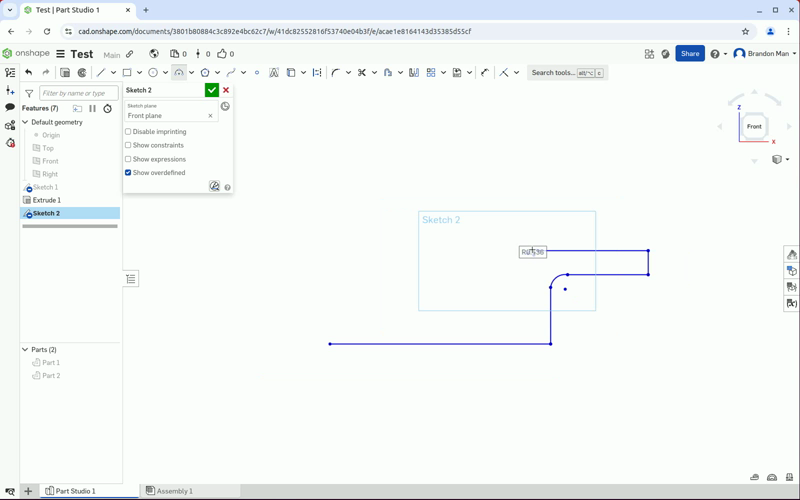
scroll(-6)
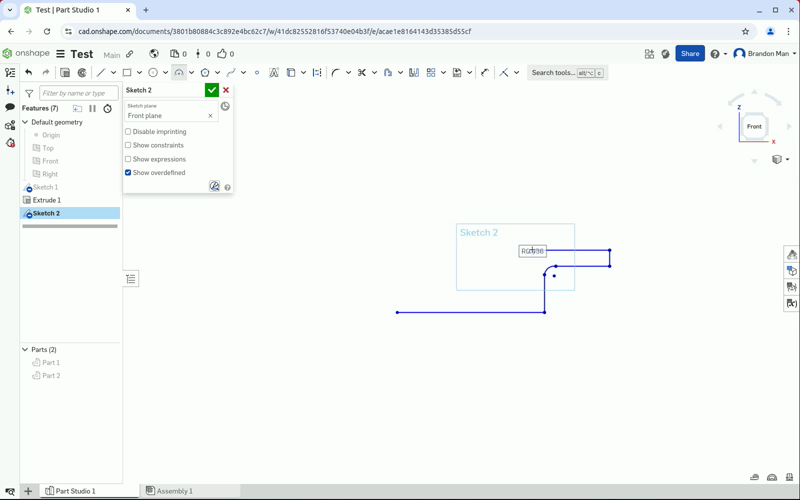
scroll(-6)
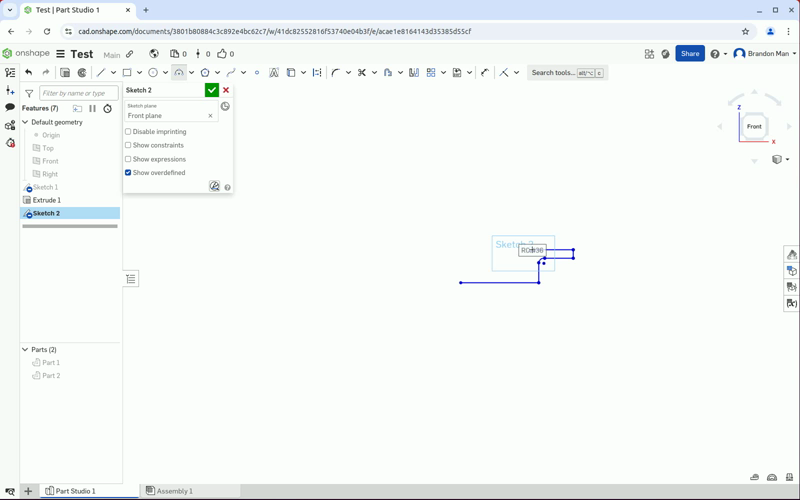
key_up(shift)
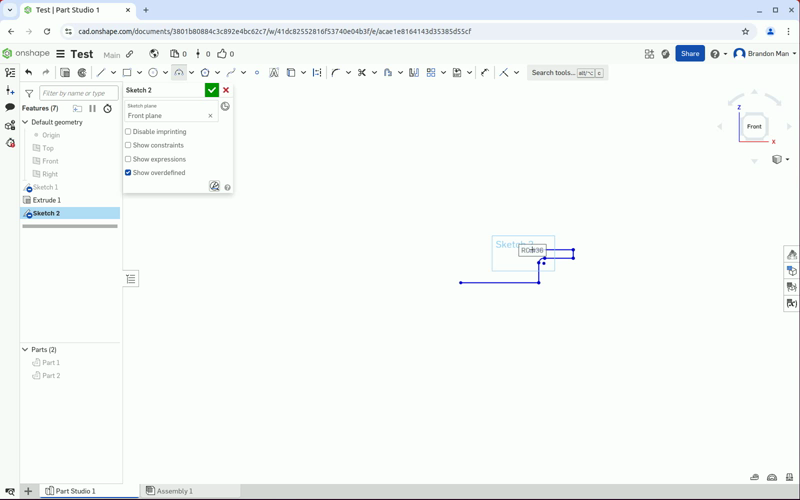
mouse_move(530, 250)
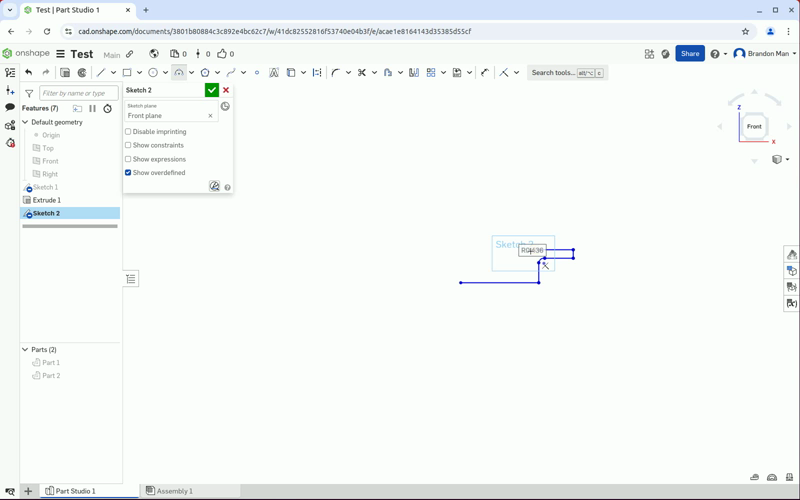
scroll(6)
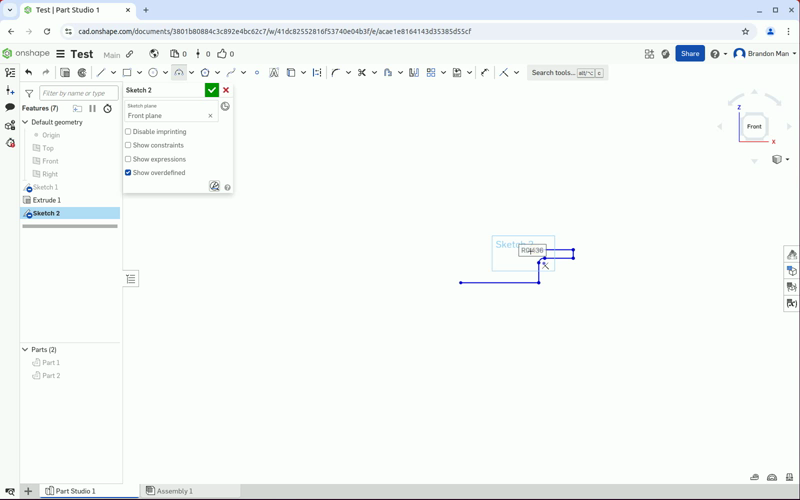
scroll(6)
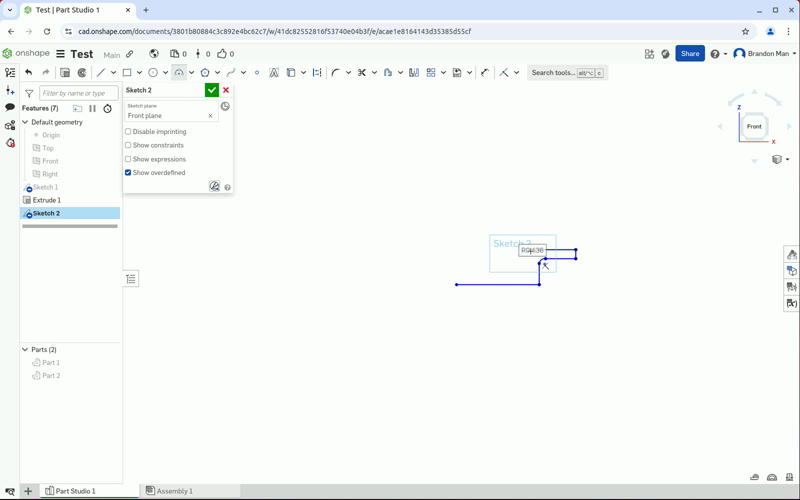
scroll(6)
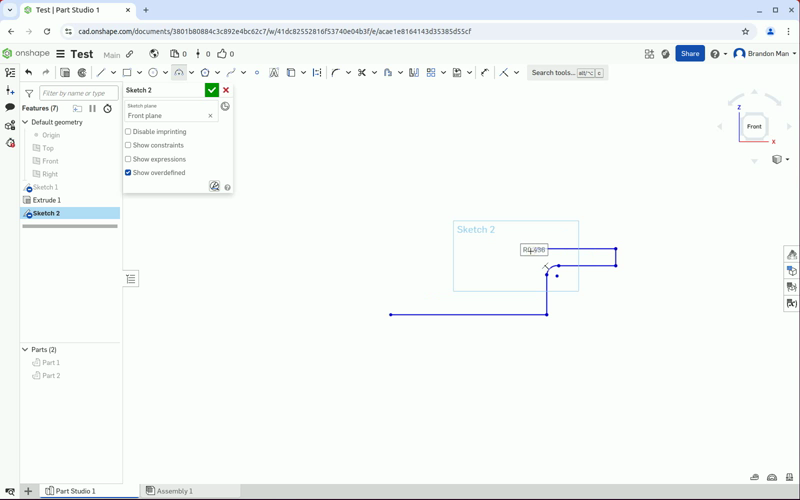
scroll(6)
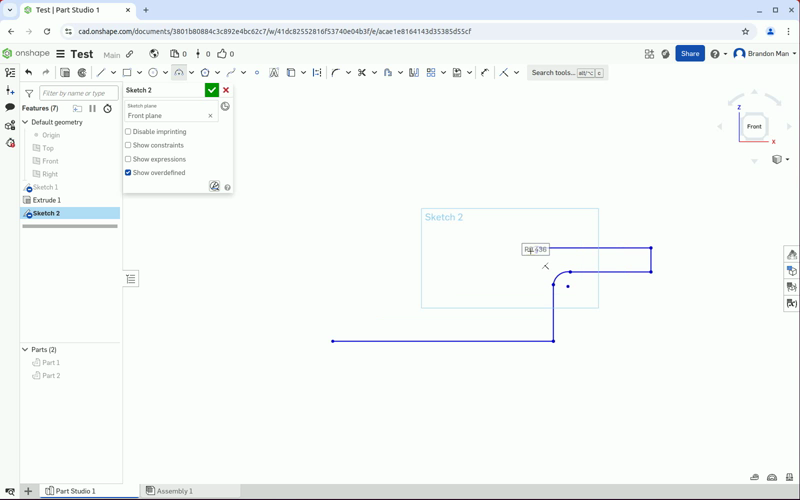
scroll(6)
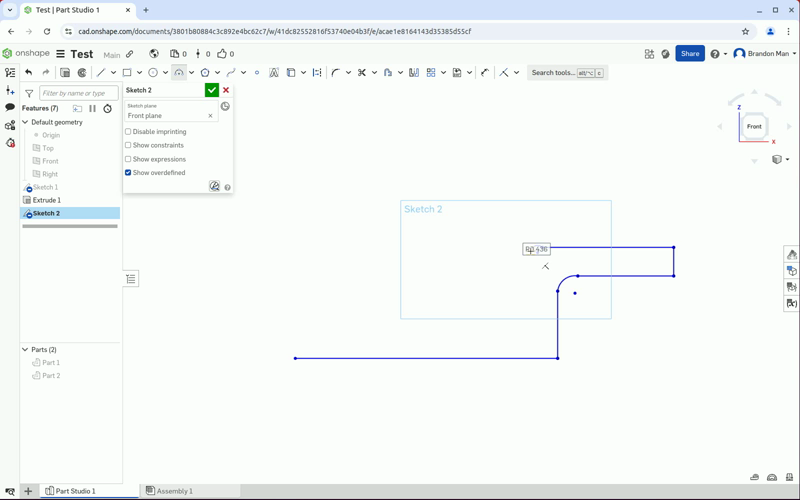
scroll(6)
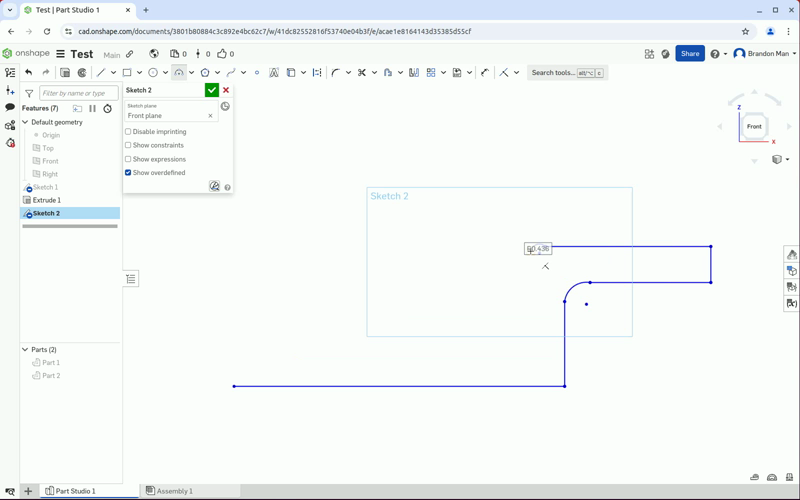
scroll(6)
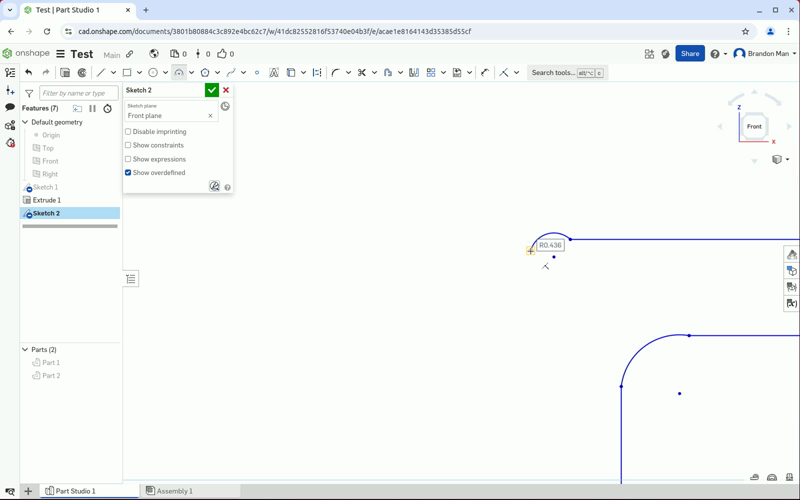
click(530, 250)
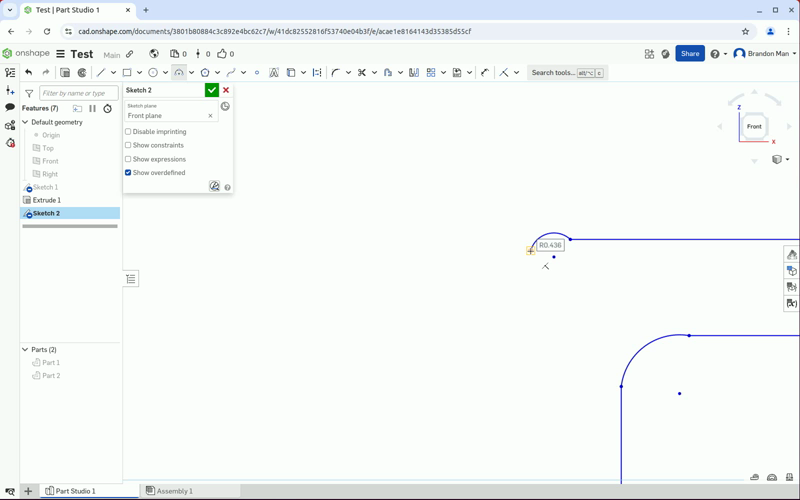
scroll(-6)
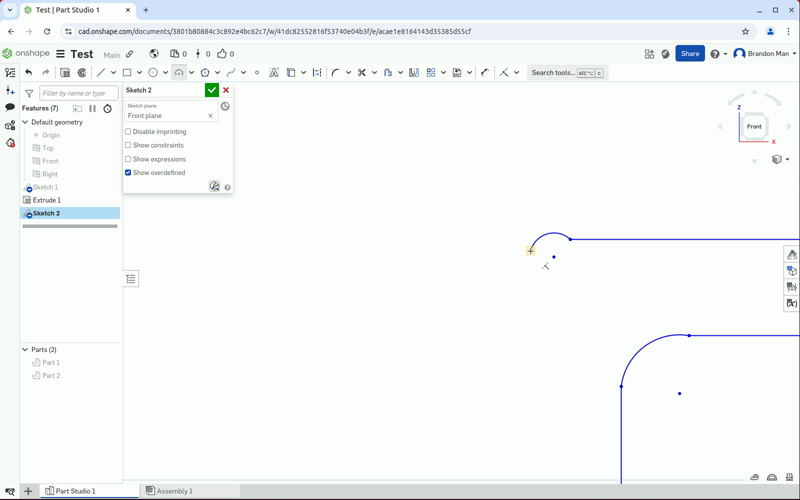
scroll(-6)
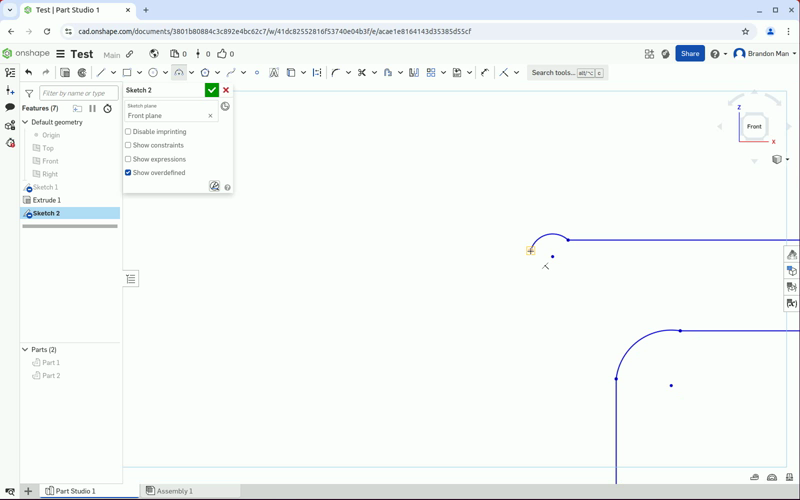
scroll(-6)
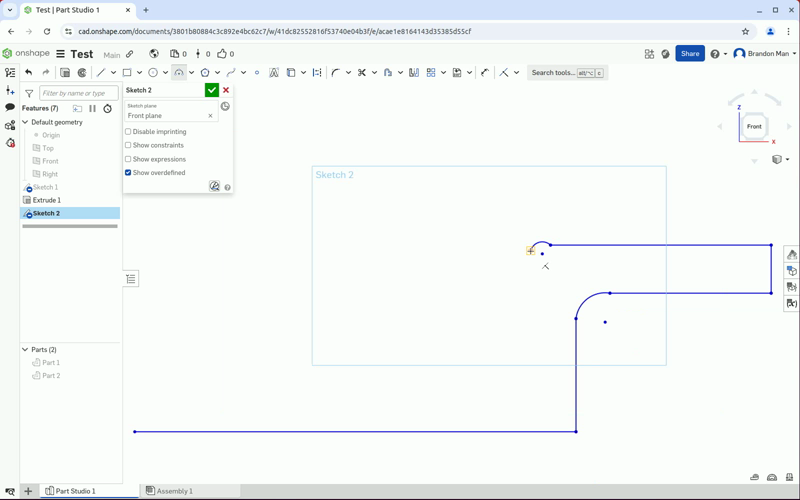
scroll(-6)
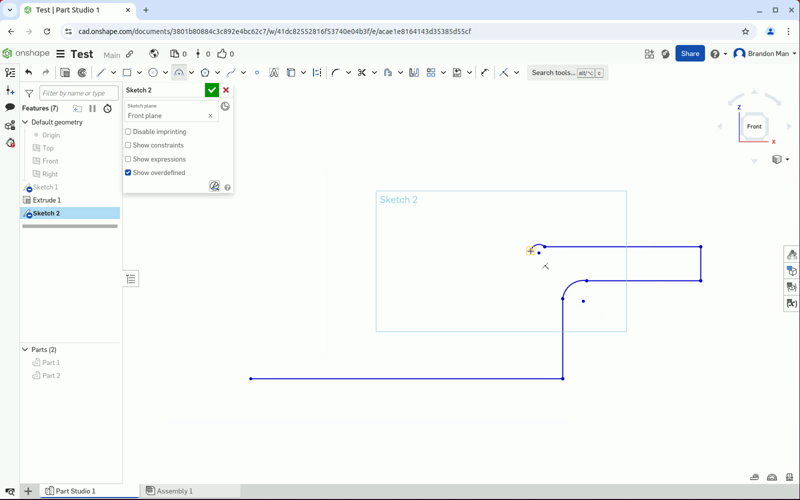
scroll(-6)
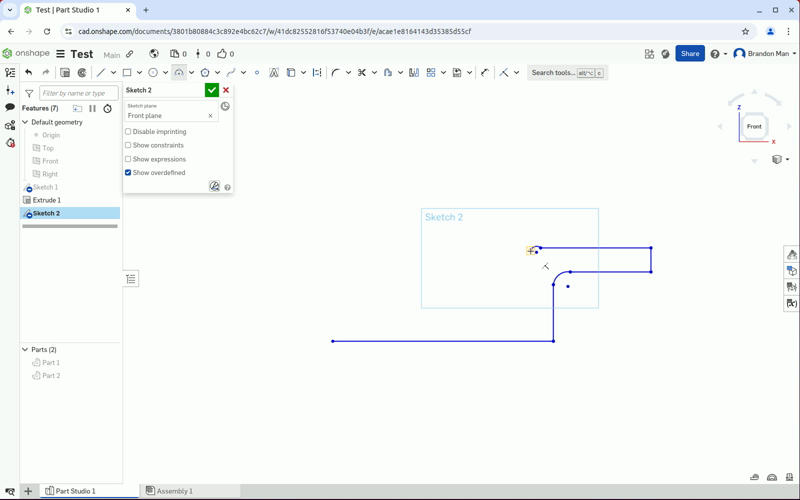
scroll(-6)
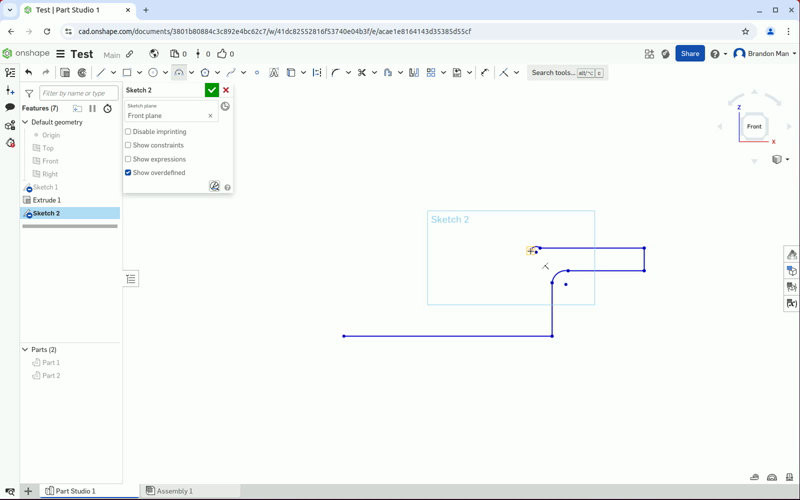
scroll(-6)
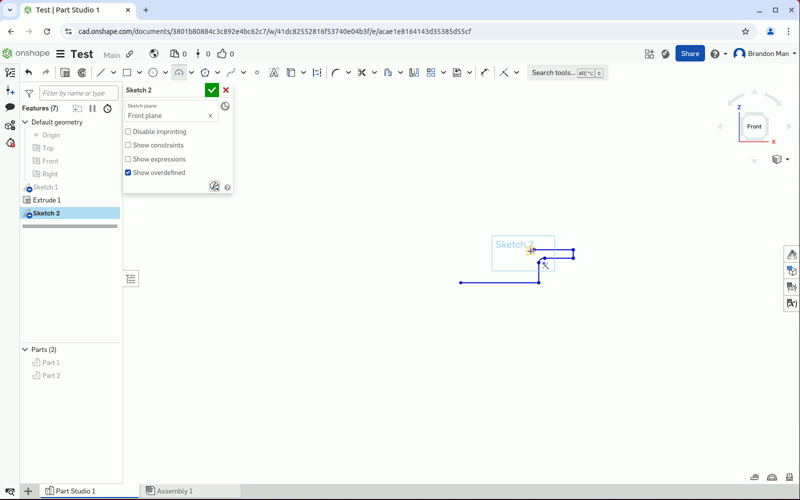
mouse_move(460, 282)
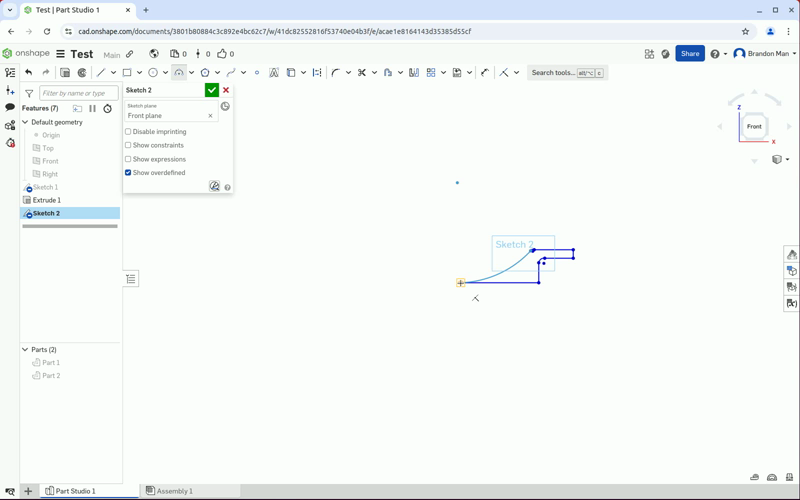
click(460, 282)
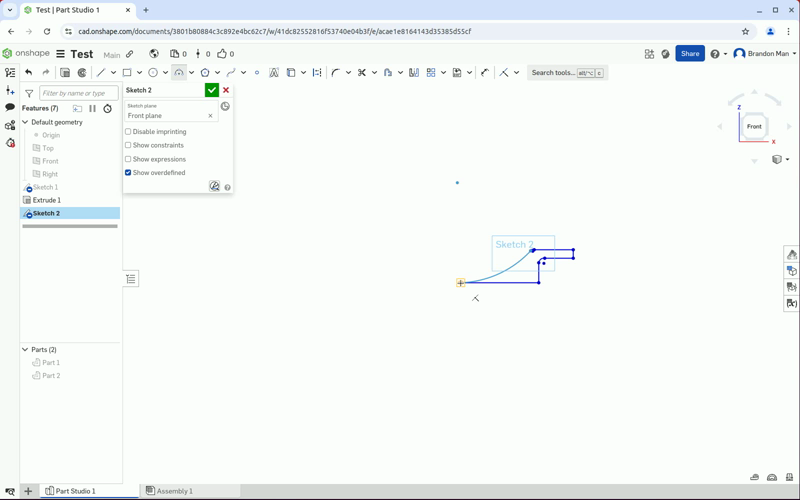
key_down(shift)
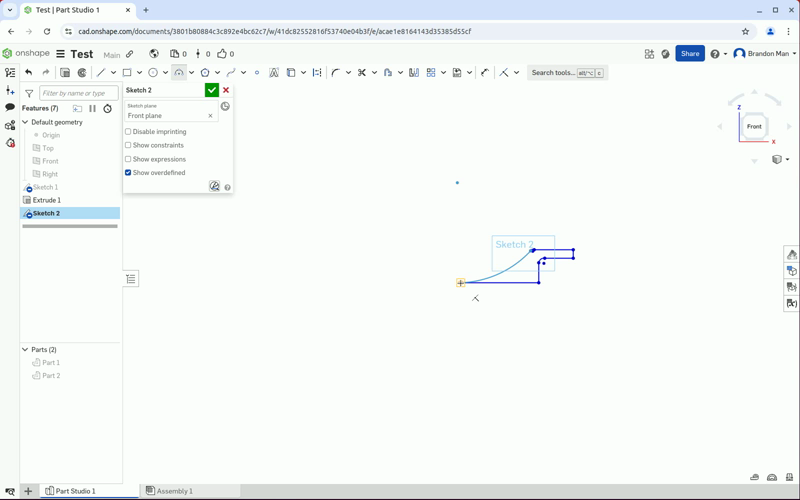
mouse_move(499, 274)
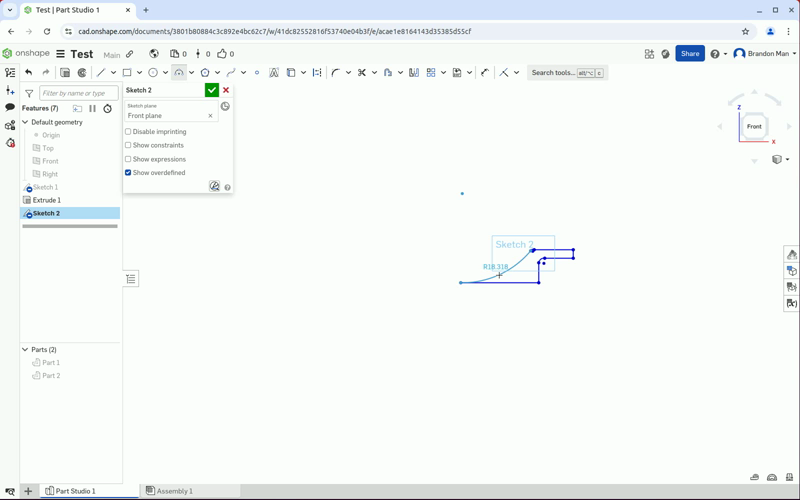
click(499, 274)
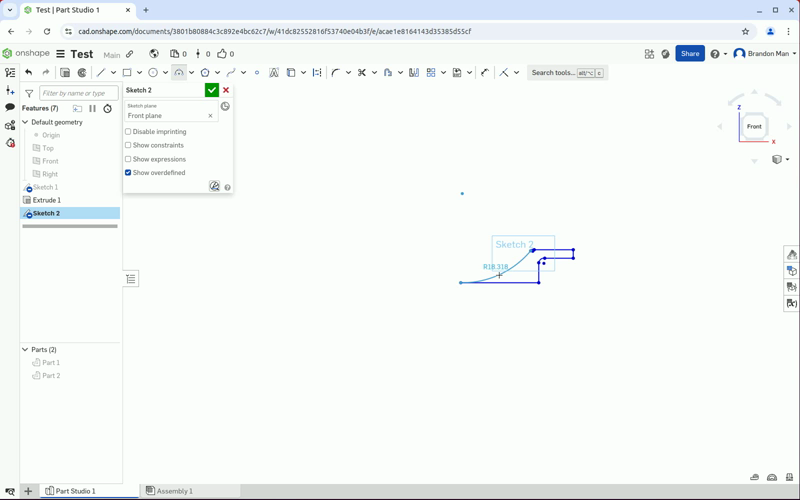
key_up(shift)
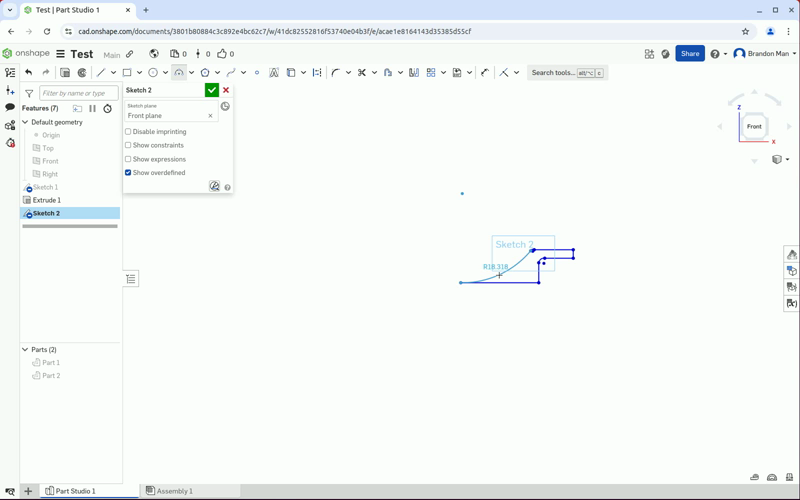
key(esc)
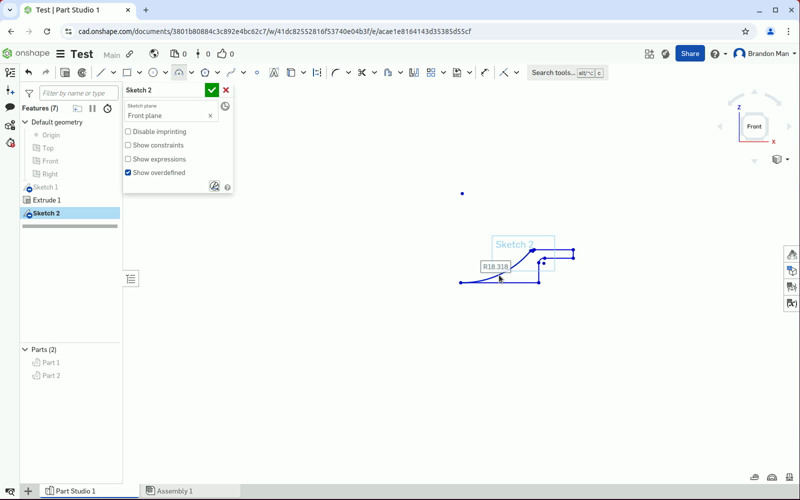
mouse_move(551, 254)
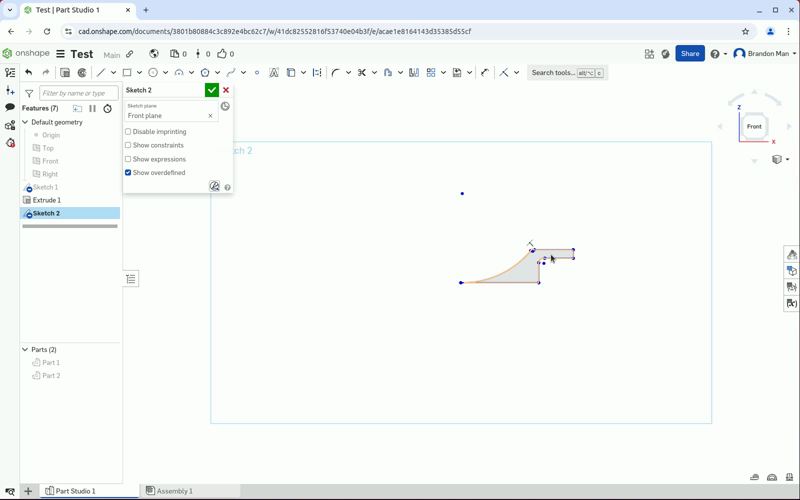
scroll(6)
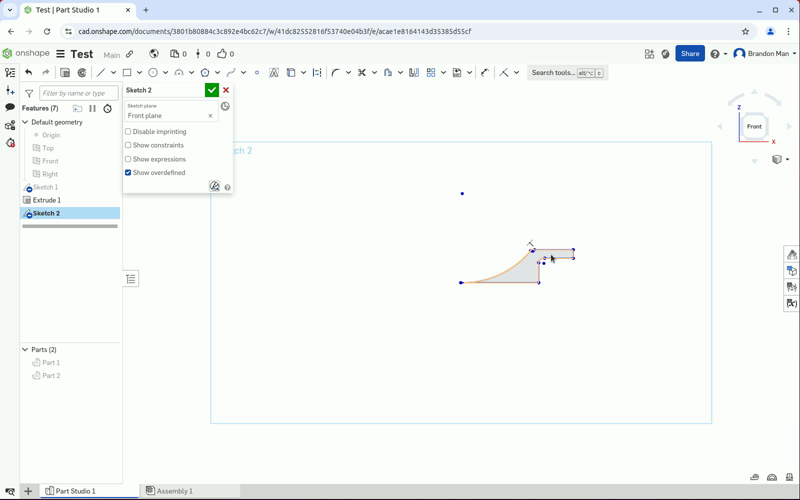
scroll(6)
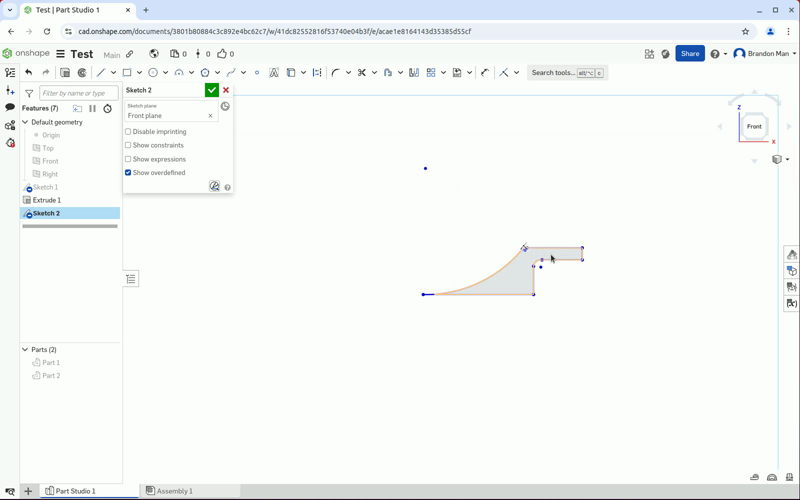
scroll(6)
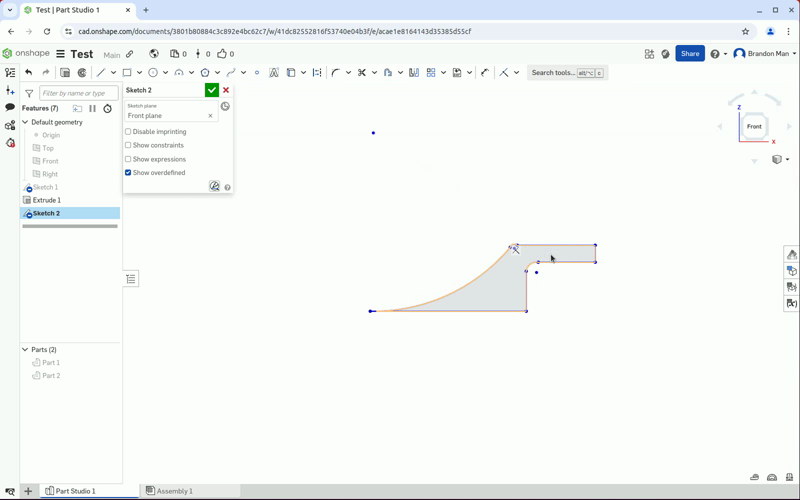
scroll(6)
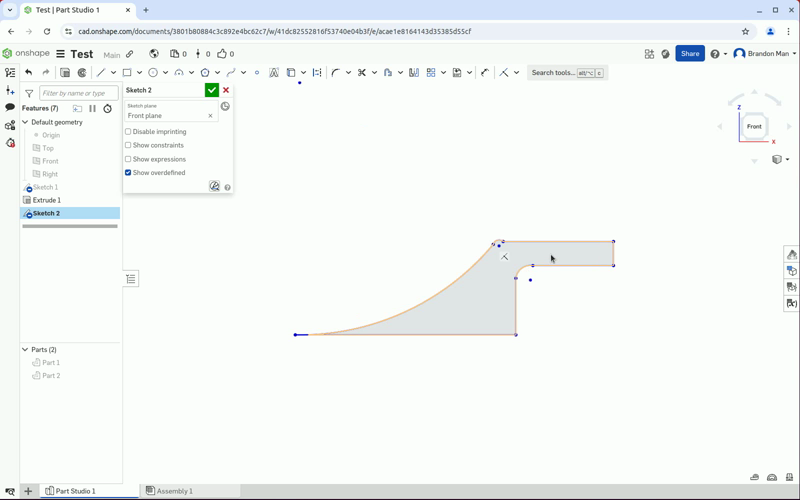
scroll(6)
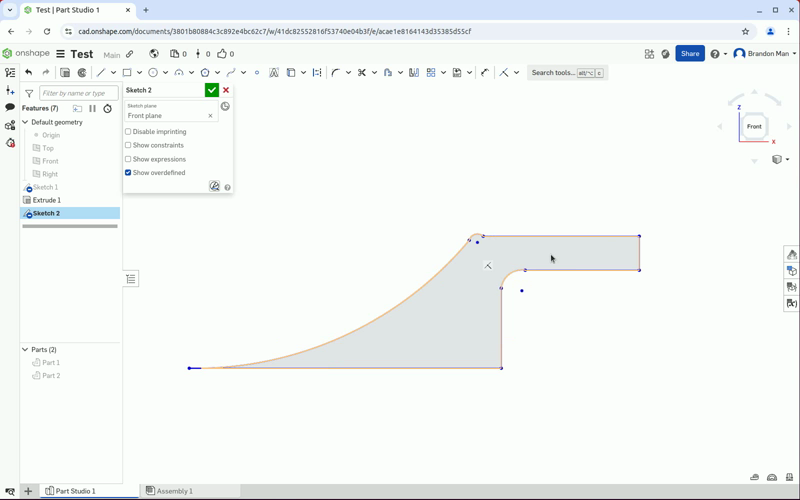
scroll(6)
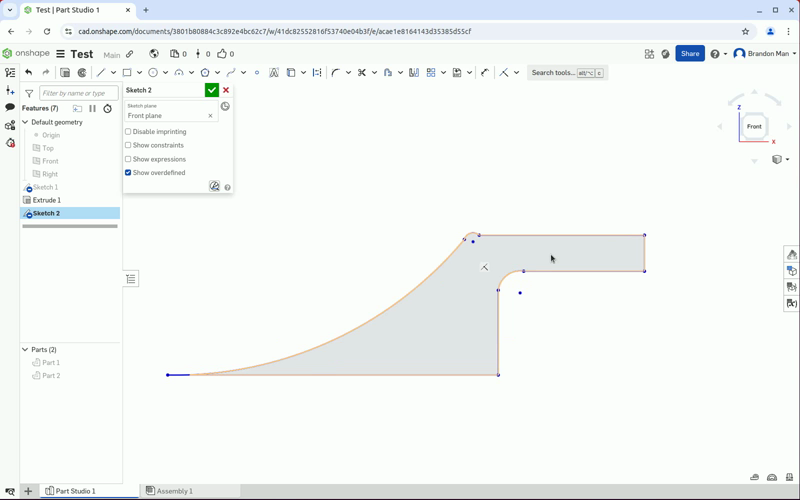
scroll(6)
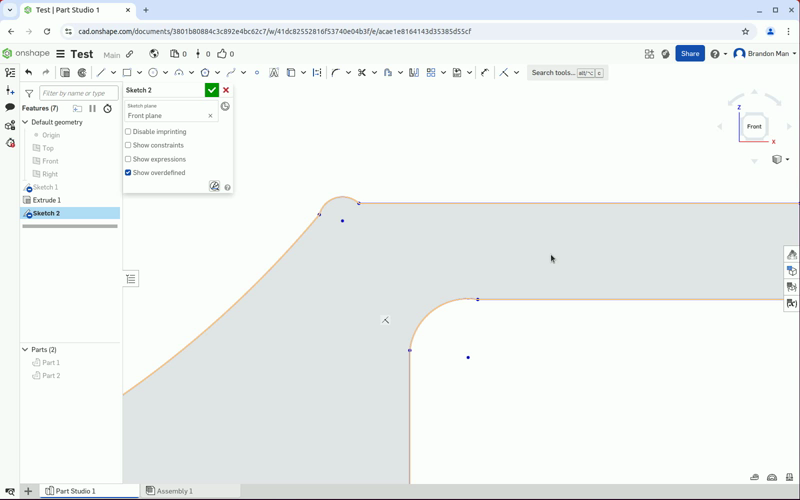
click(551, 254)
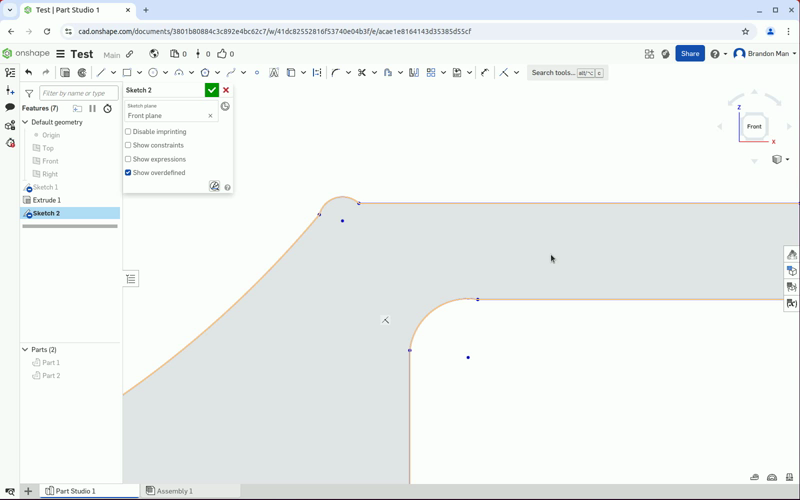
scroll(-6)
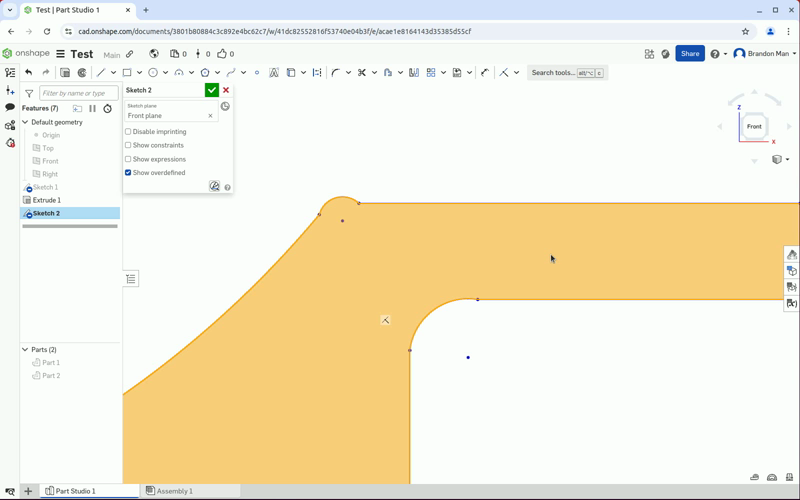
scroll(-6)
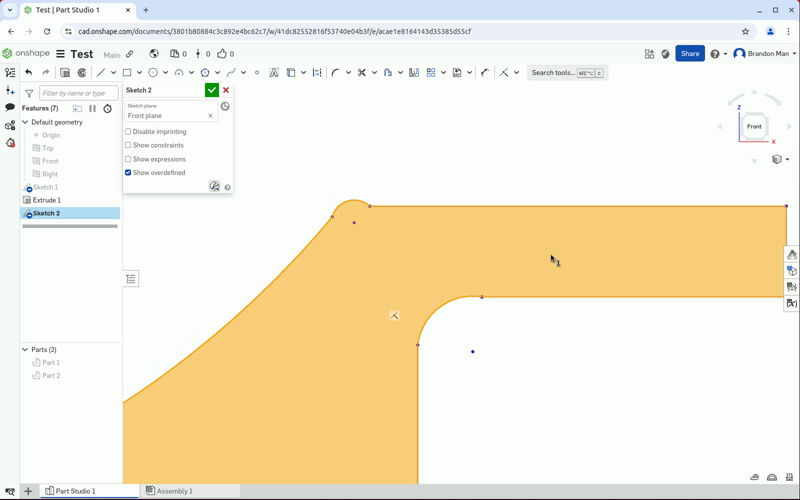
scroll(-6)
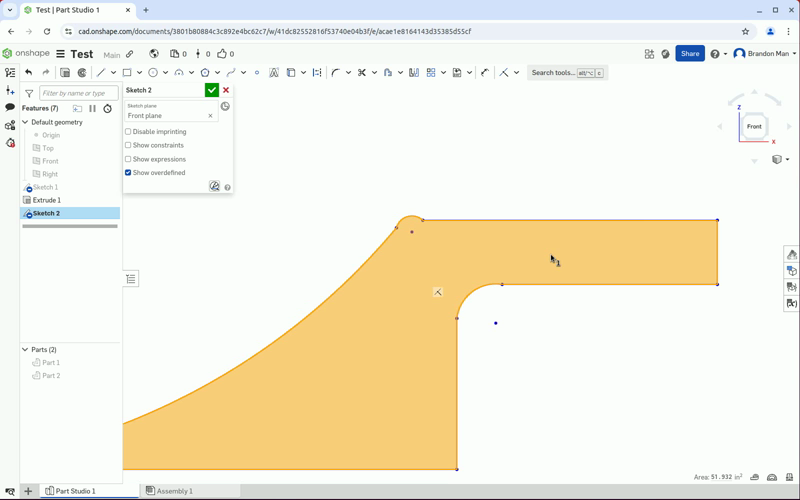
scroll(-6)
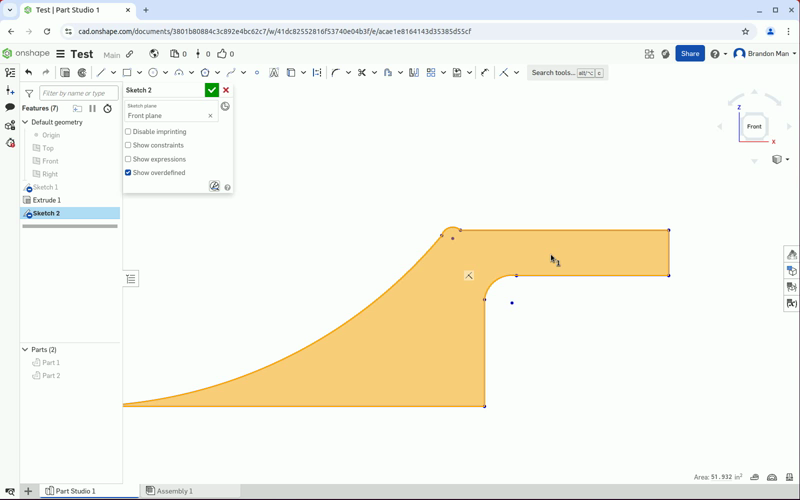
scroll(-6)
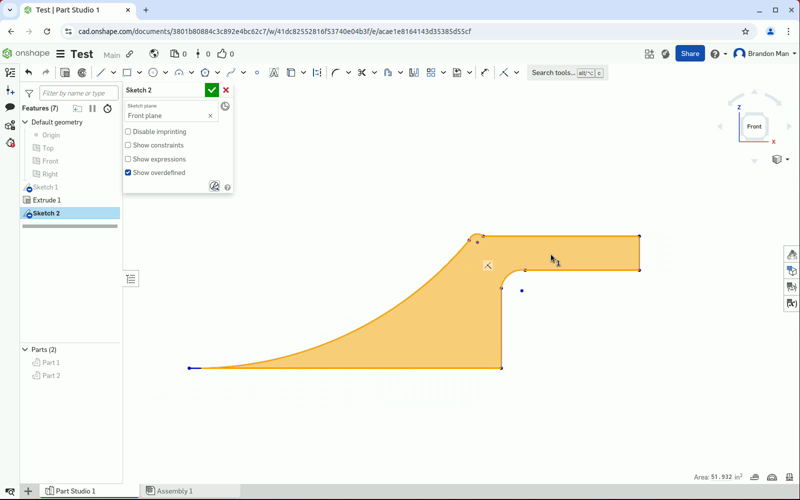
scroll(-6)
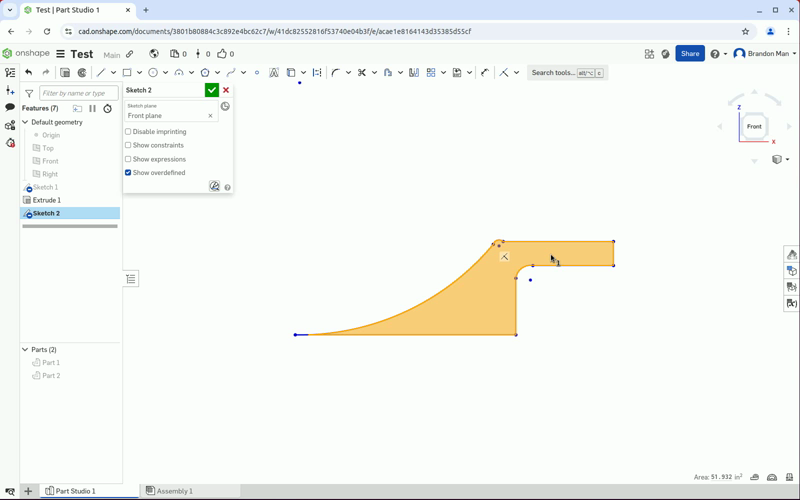
scroll(-6)
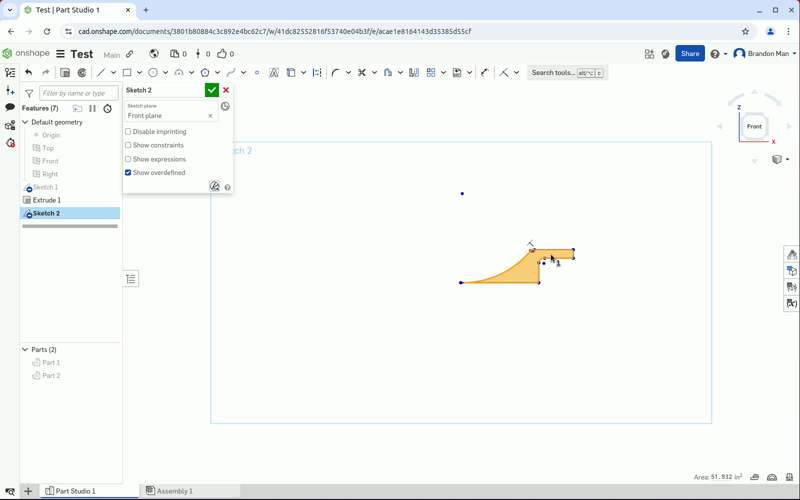
mouse_move(73, 352)
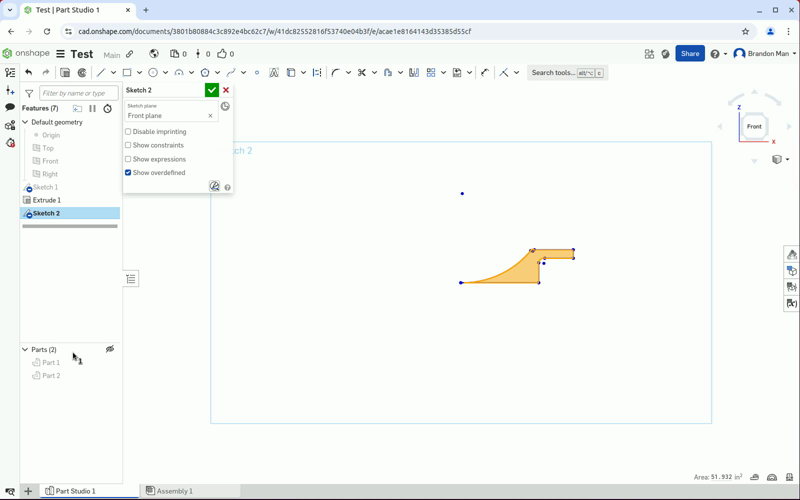
key(shift+y)
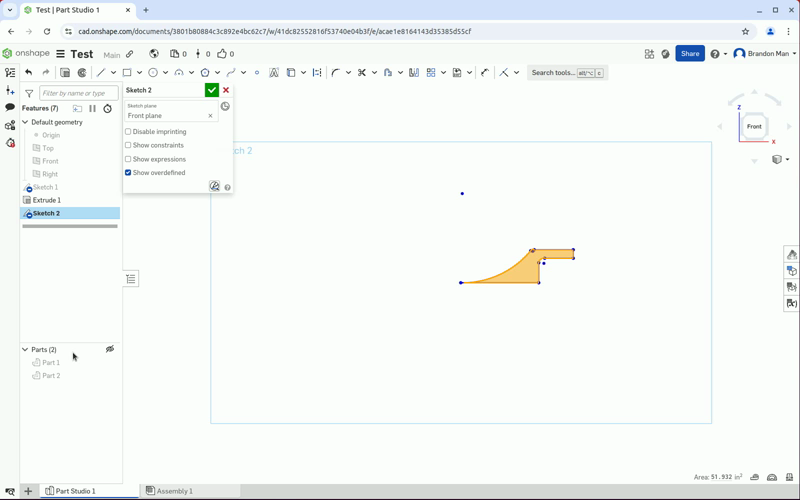
key(shift+e)
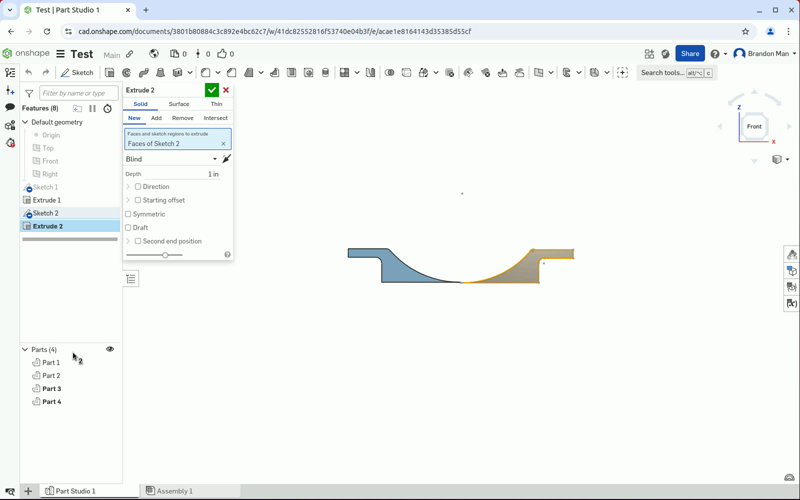
mouse_move(143, 106)
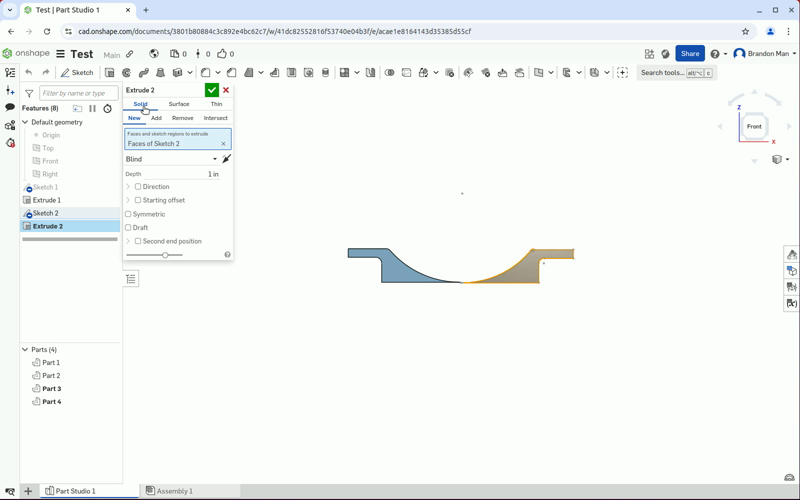
click(143, 106)
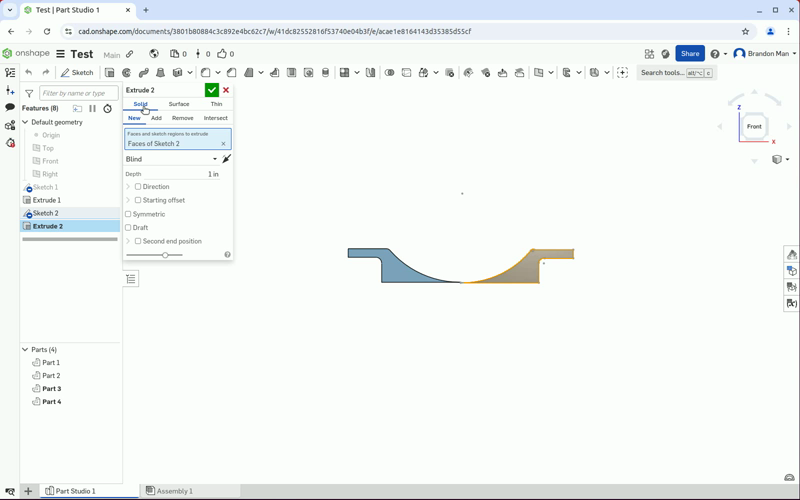
mouse_move(137, 120)
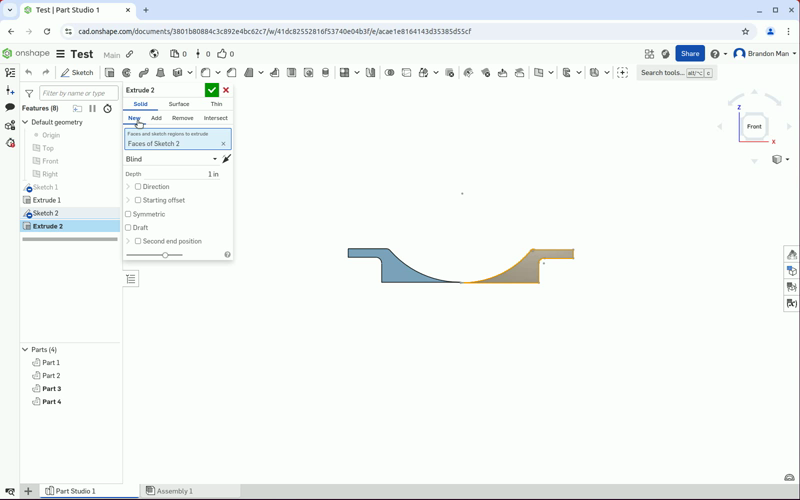
click(137, 120)
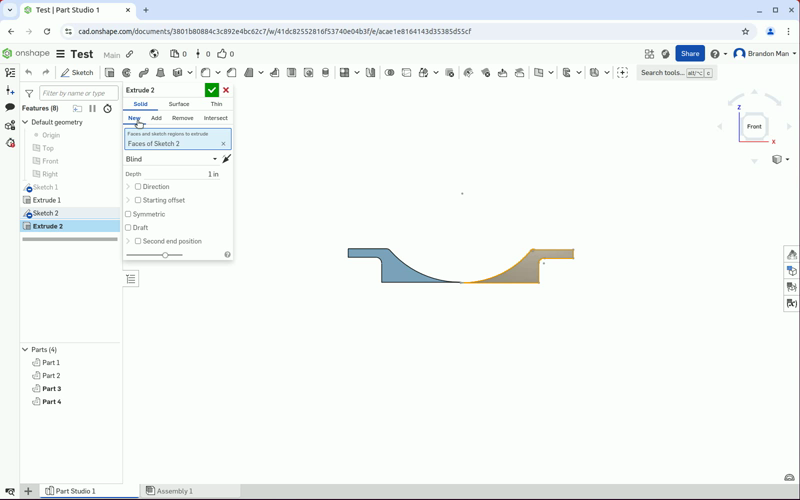
key(tab, 4)
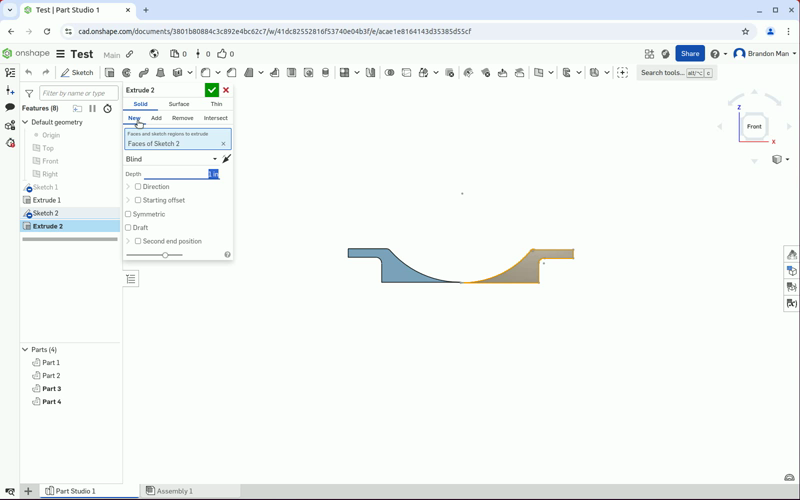
text(5.777)
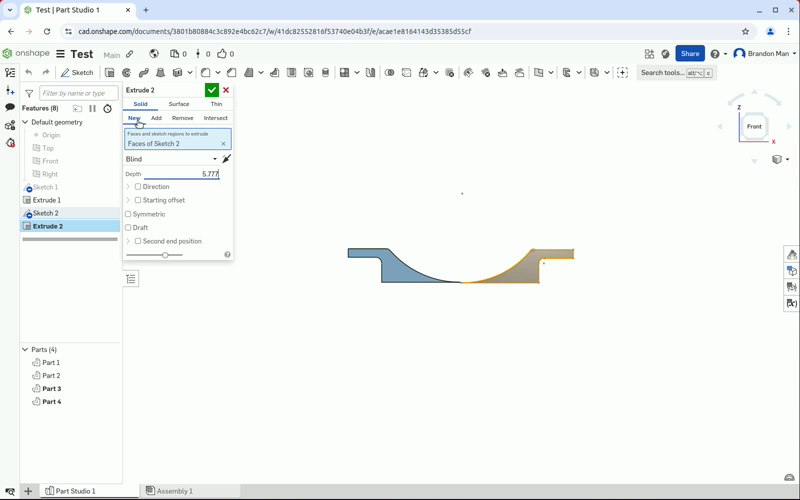
key(enter)
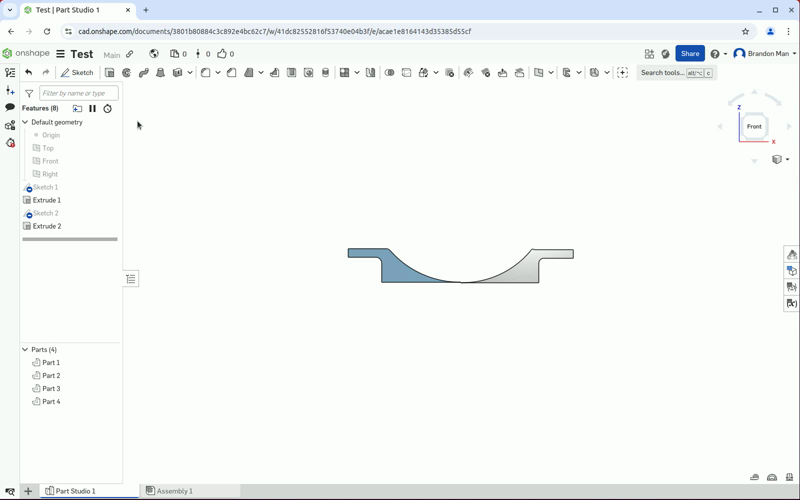
key(shift+h)
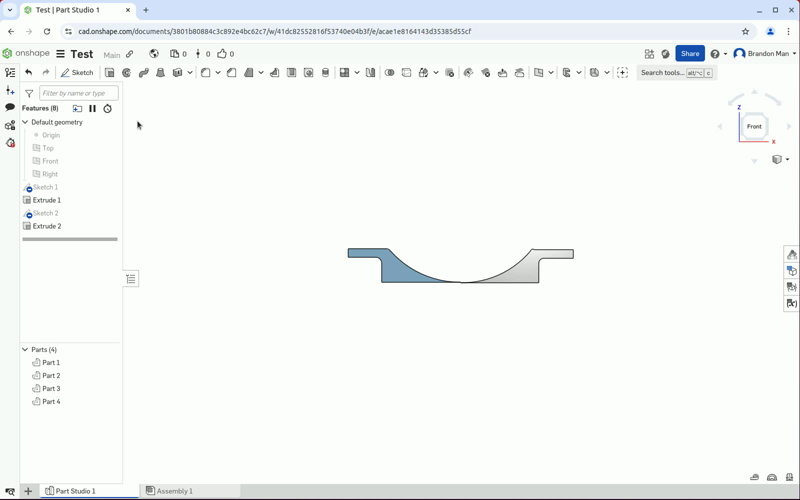
key(shift+h)
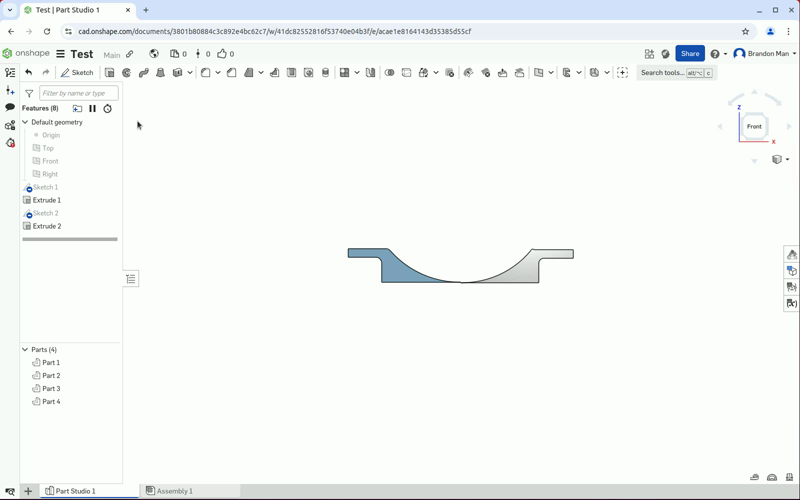
mouse_move(73, 189)
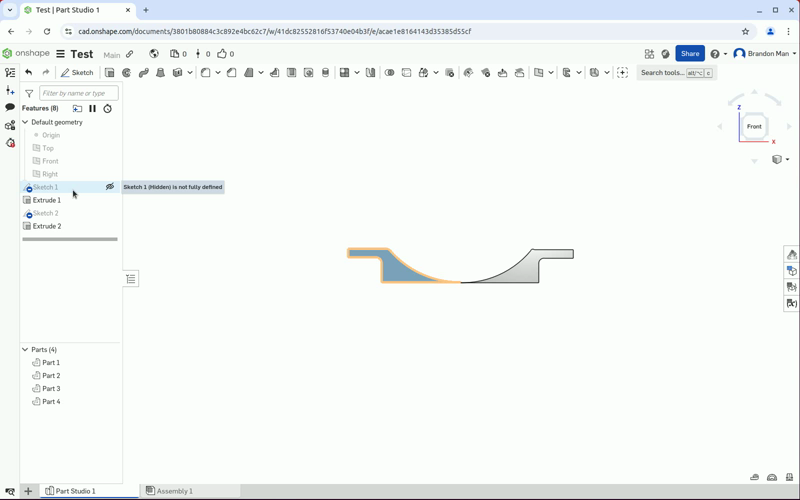
click(73, 189)
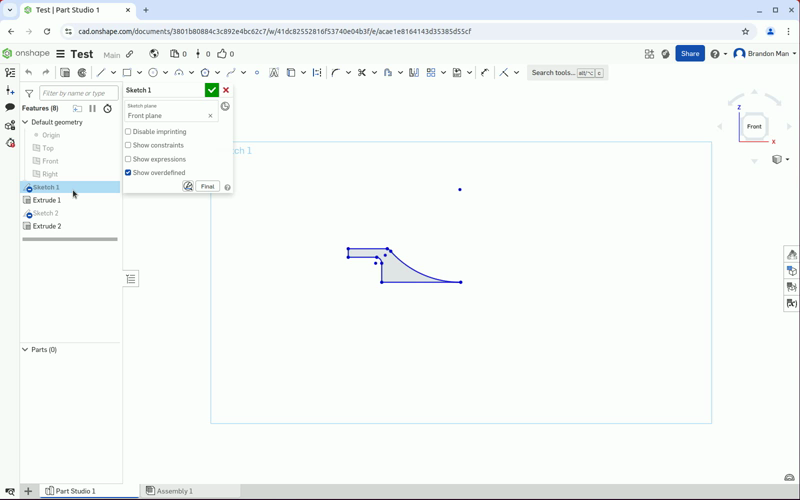
mouse_move(229, 92)
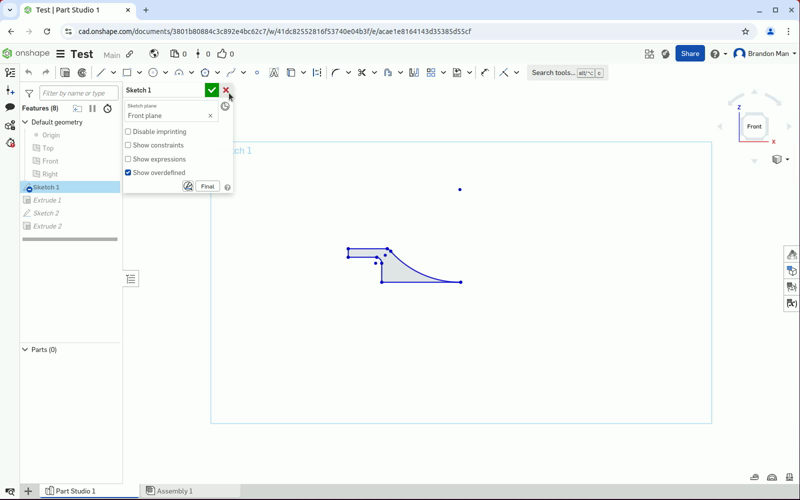
click(229, 92)
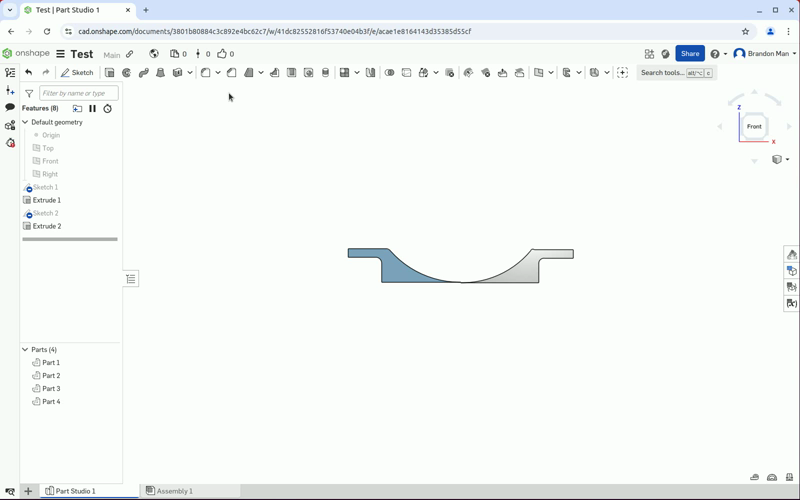
mouse_move(541, 75)
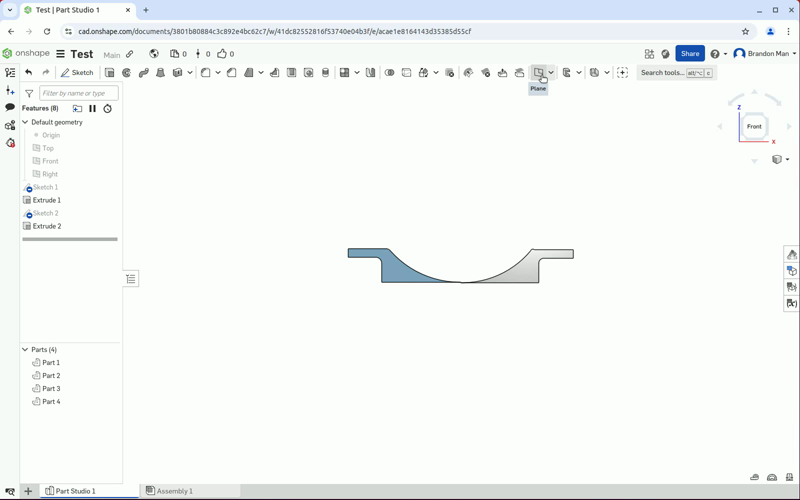
click(541, 75)
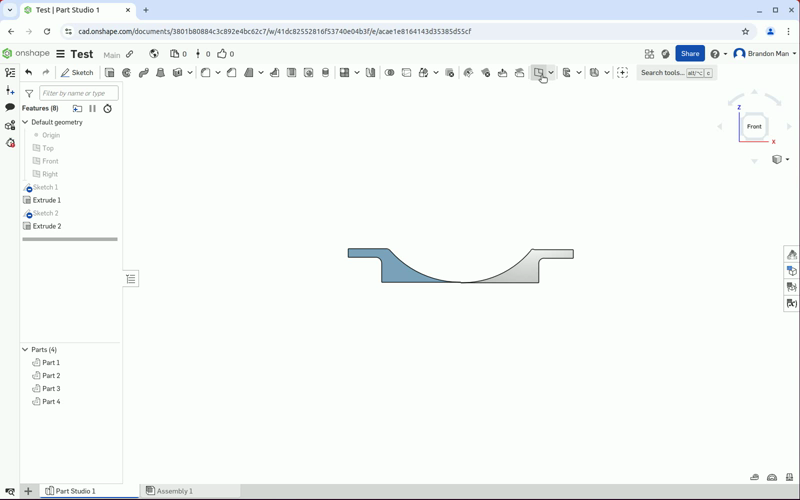
mouse_move(73, 163)
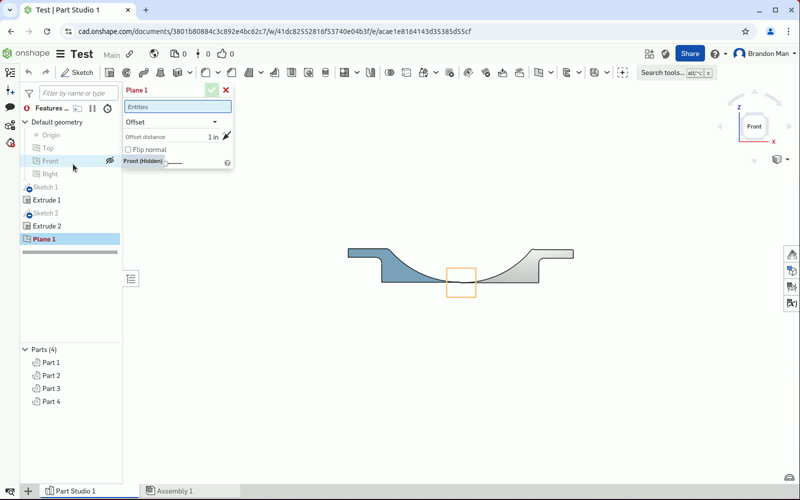
click(73, 163)
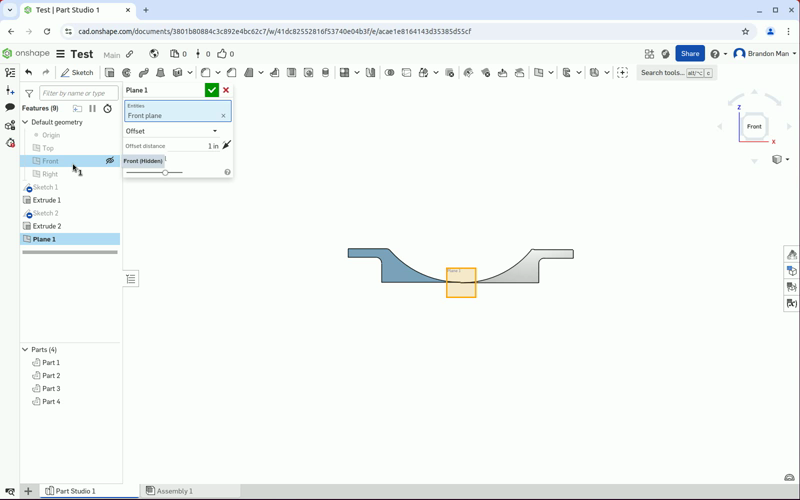
key(tab, 2)
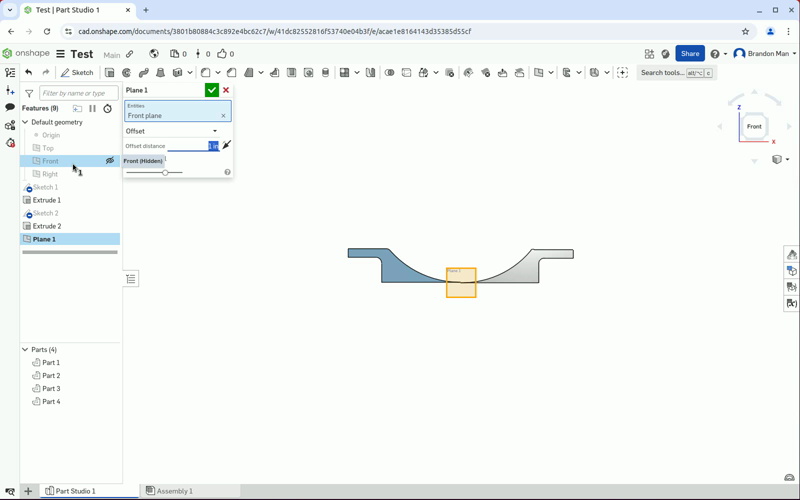
text(5.792)
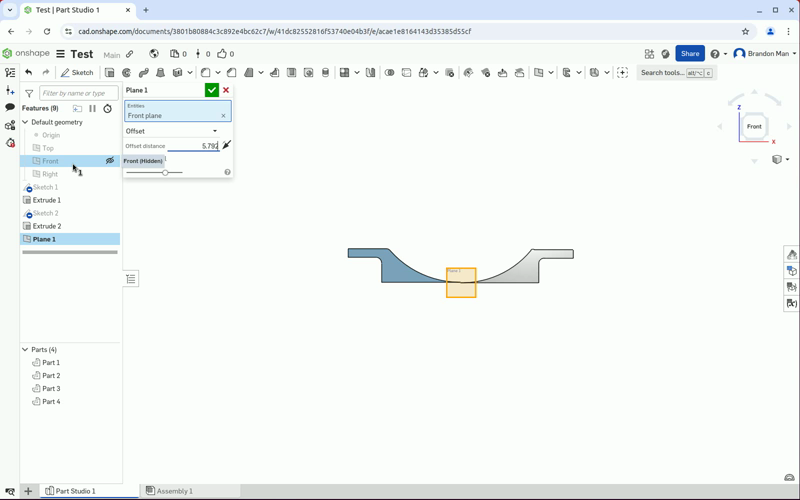
key(enter, 2)
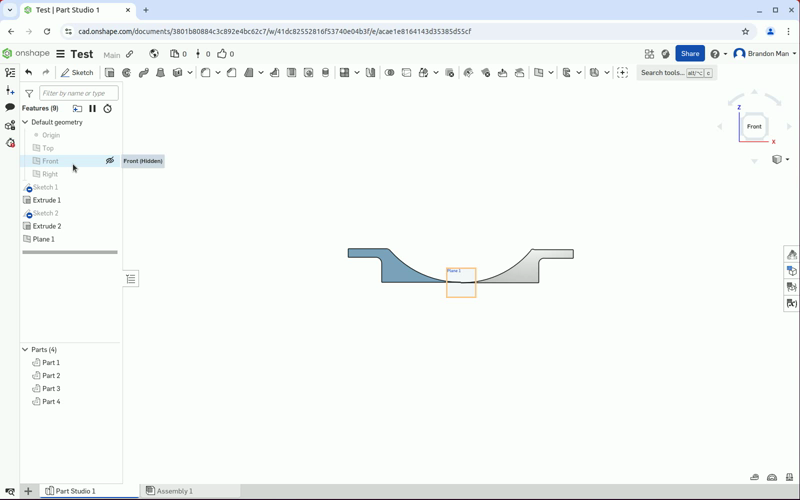
key(shift+s)
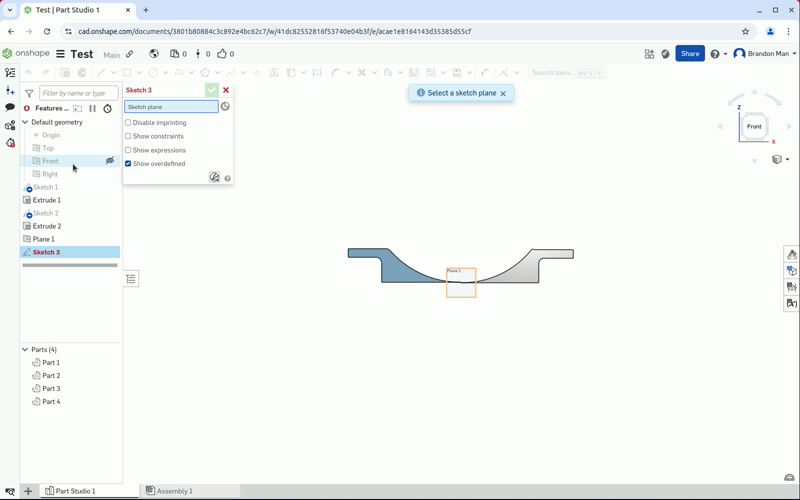
mouse_move(73, 241)
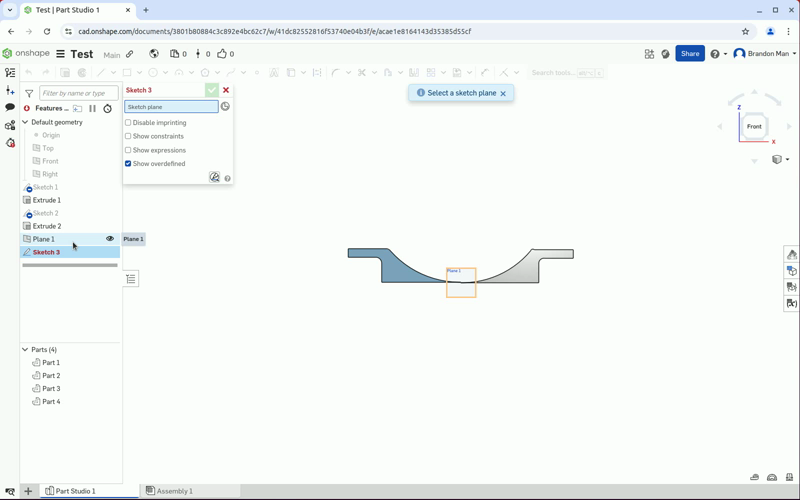
click(73, 241)
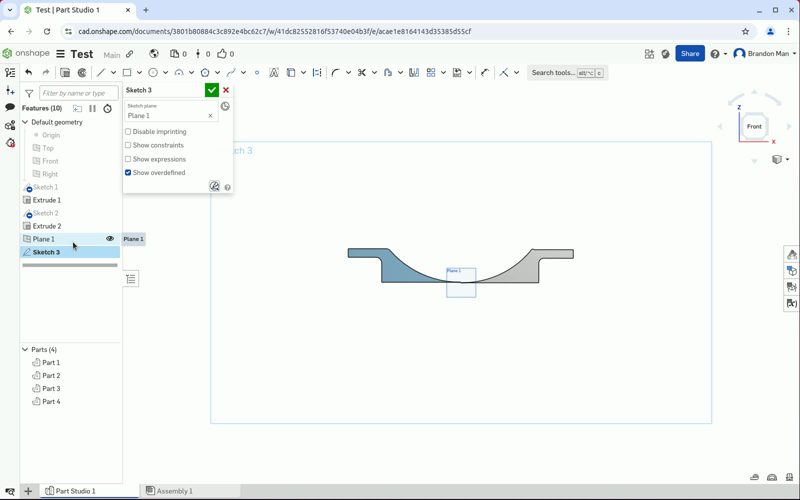
mouse_move(73, 352)
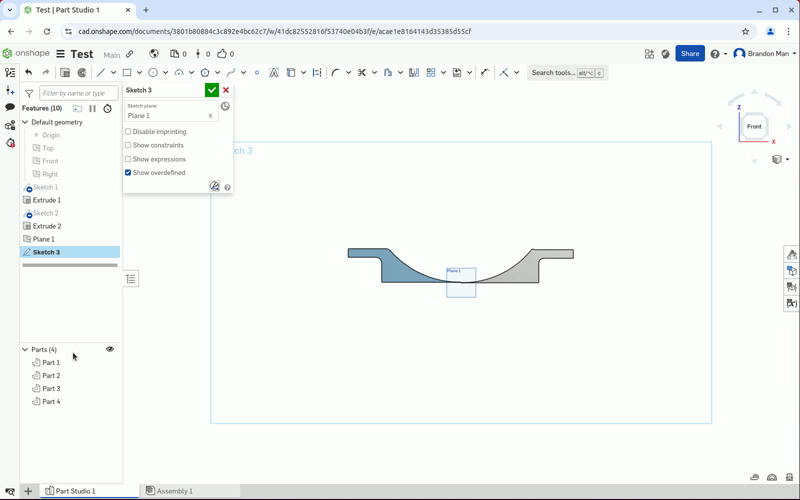
key(y)
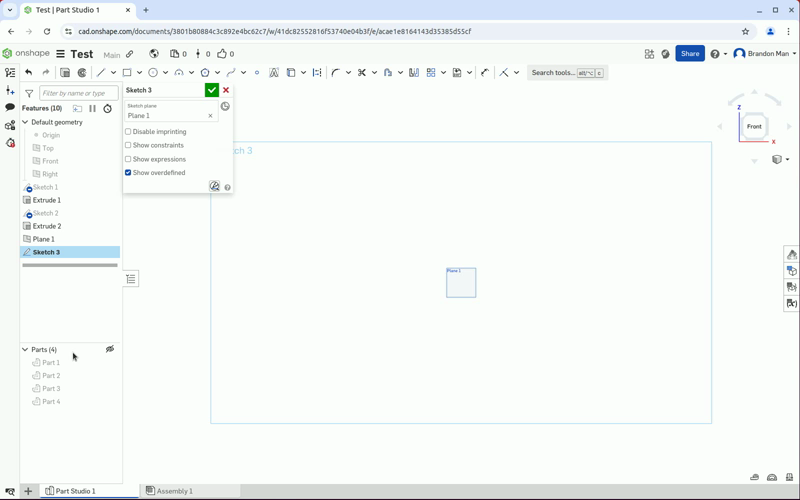
key(l)
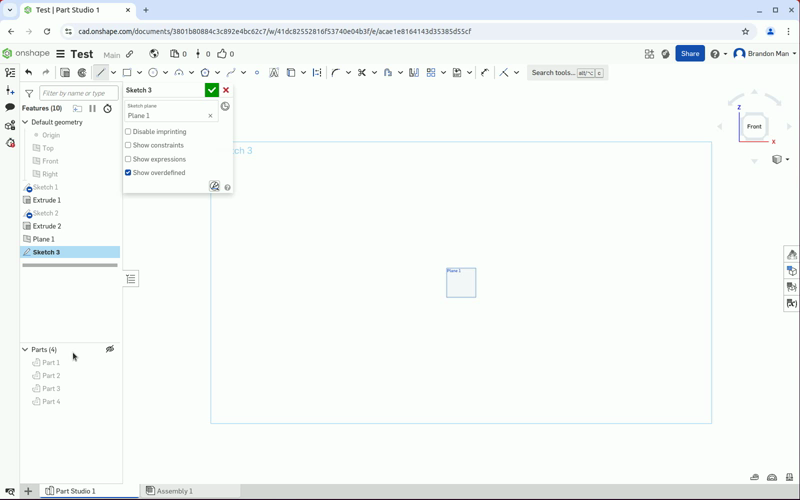
key_down(shift)
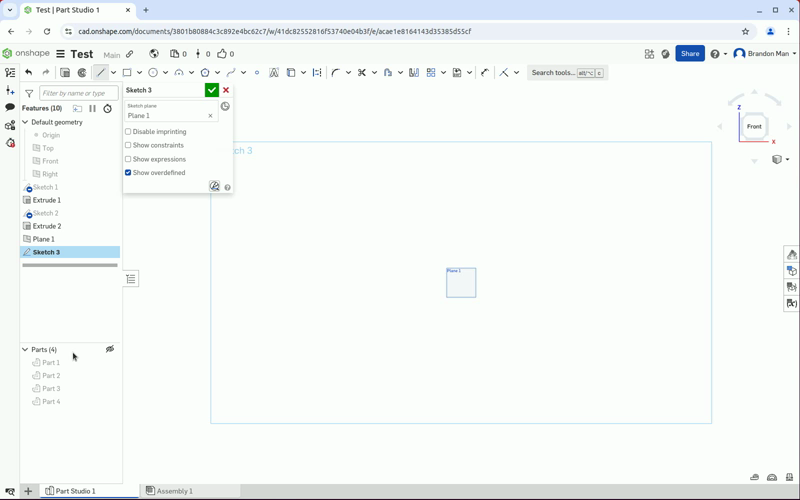
mouse_move(382, 287)
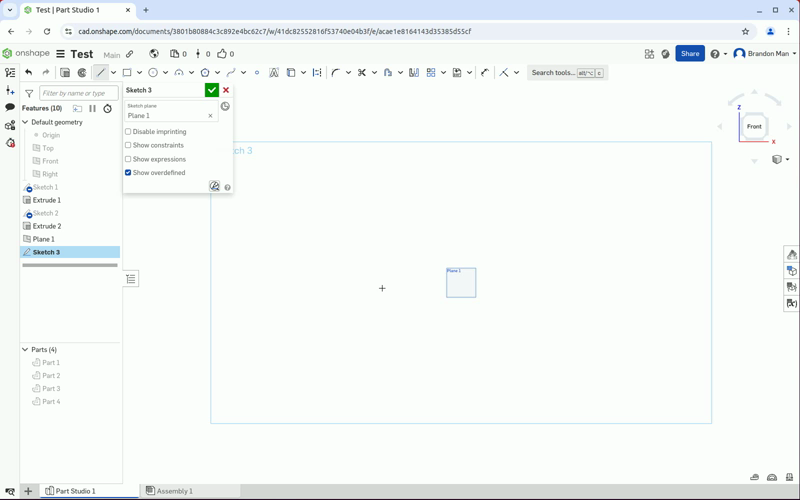
click(382, 287)
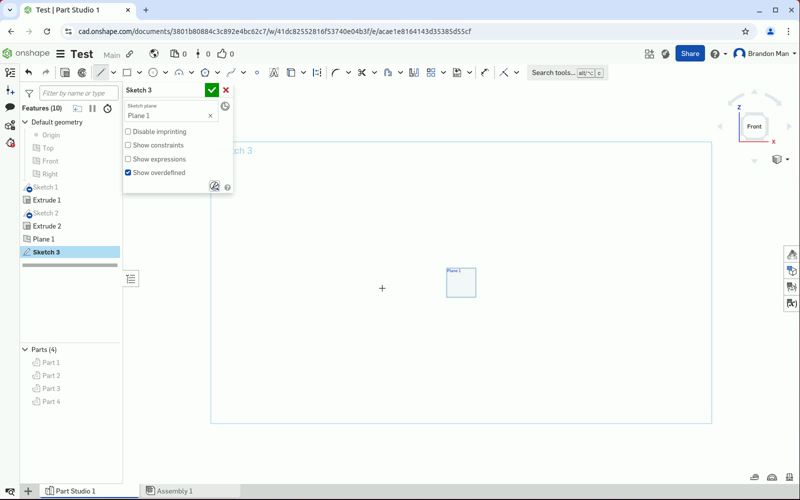
key_up(shift)
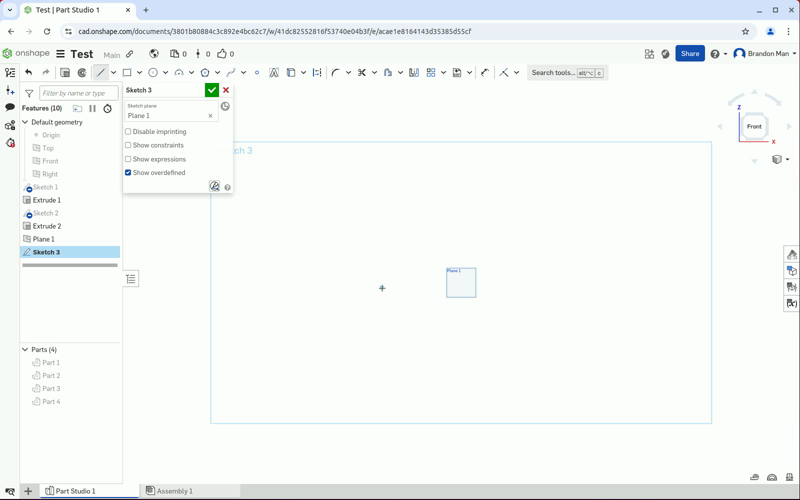
key_down(shift)
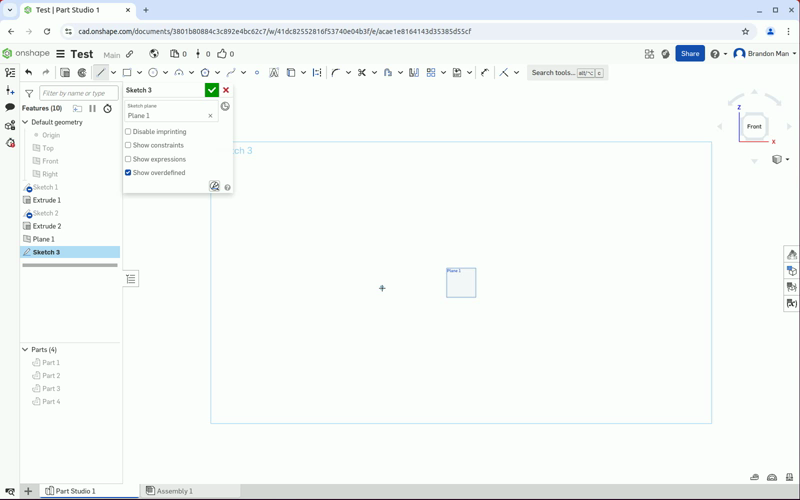
mouse_move(538, 287)
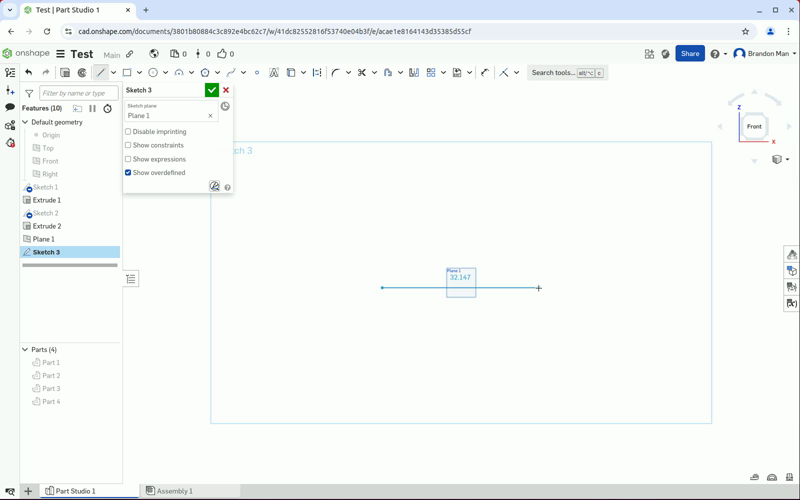
click(538, 287)
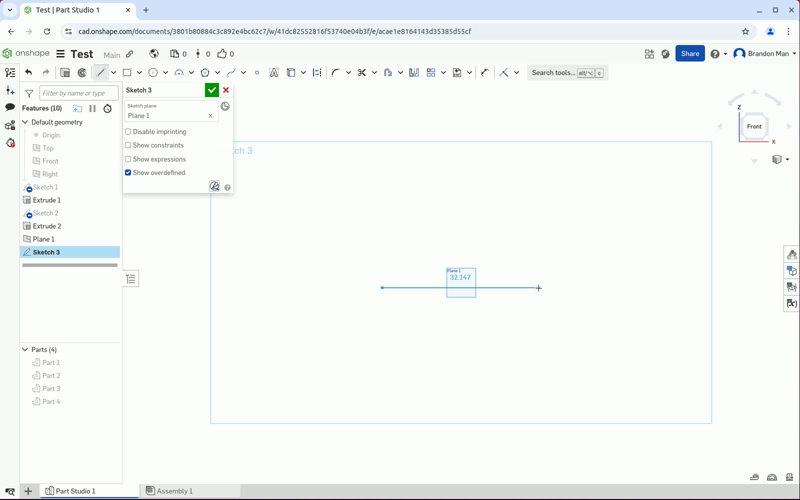
key_up(shift)
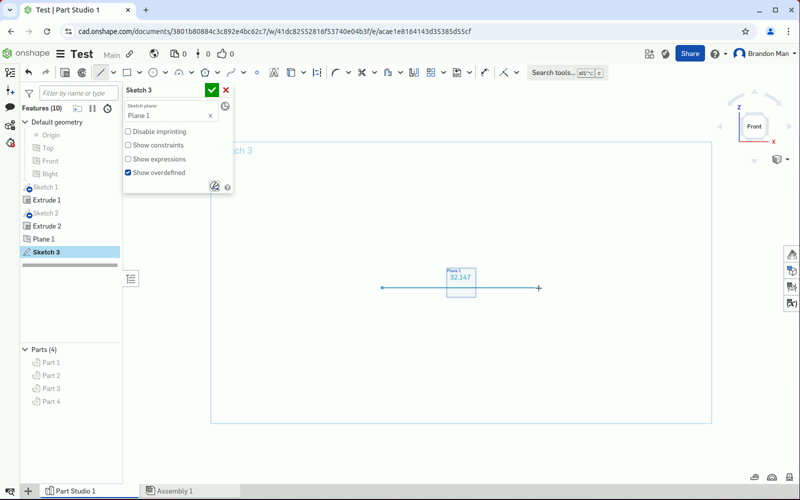
key_down(shift)
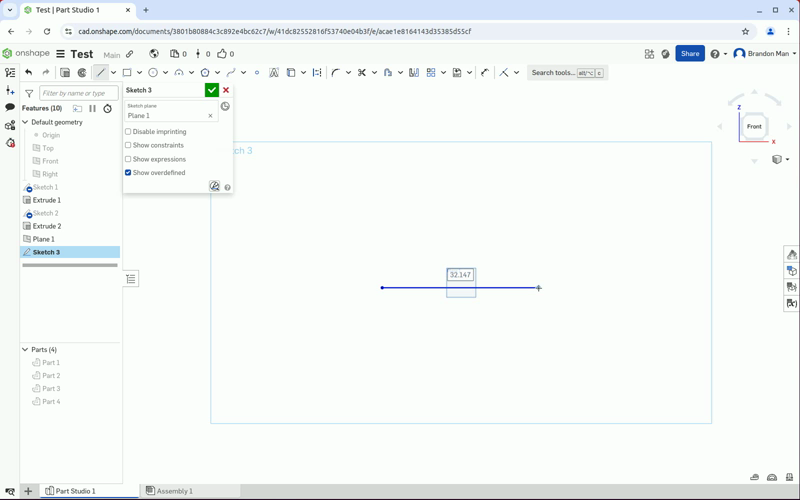
mouse_move(568, 287)
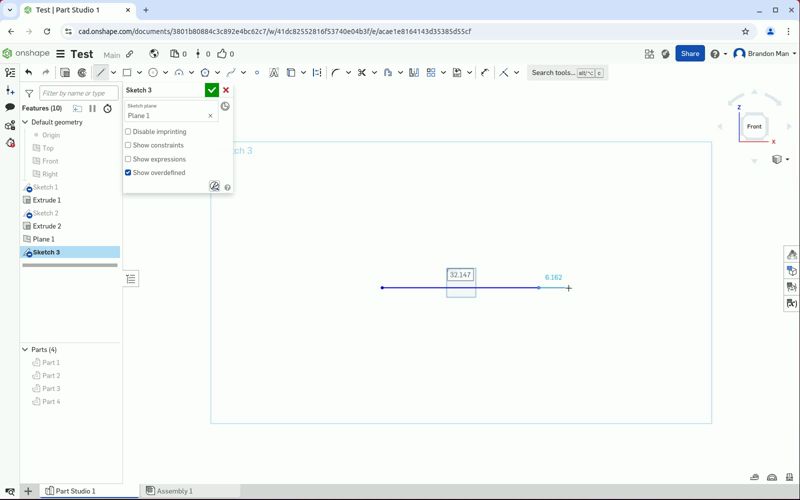
mouse_move(538, 282)
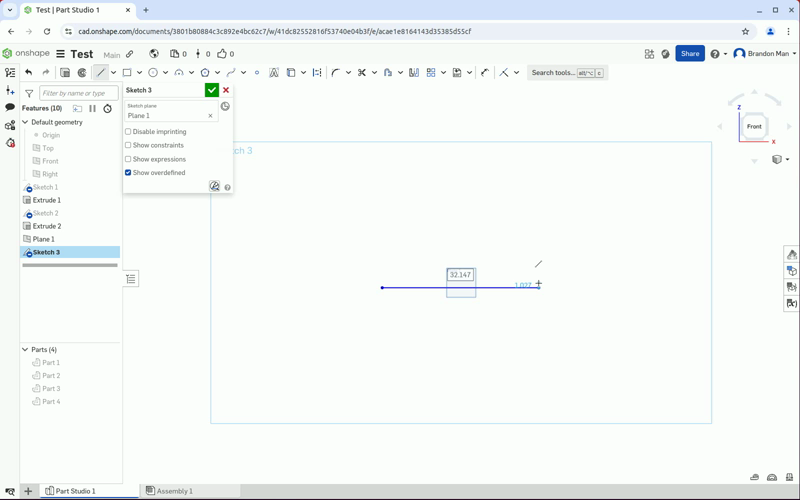
scroll(6)
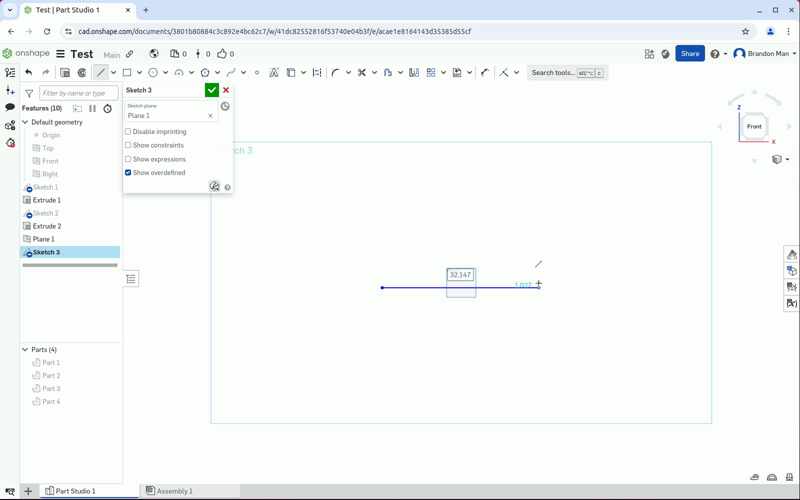
scroll(6)
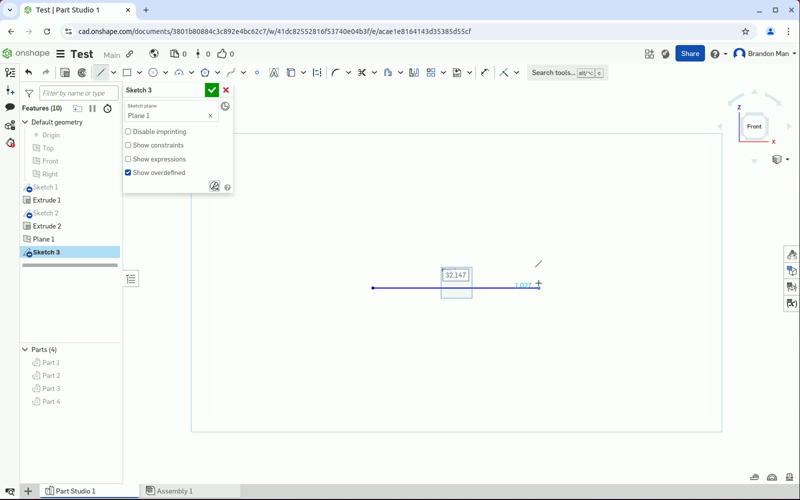
scroll(6)
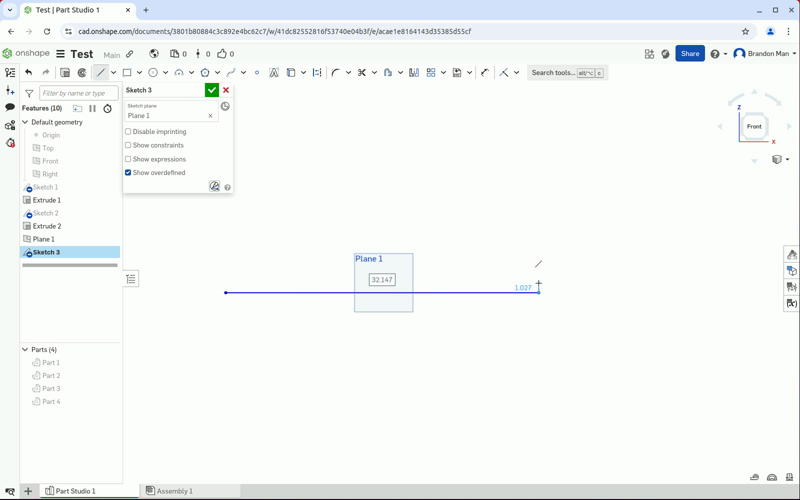
scroll(6)
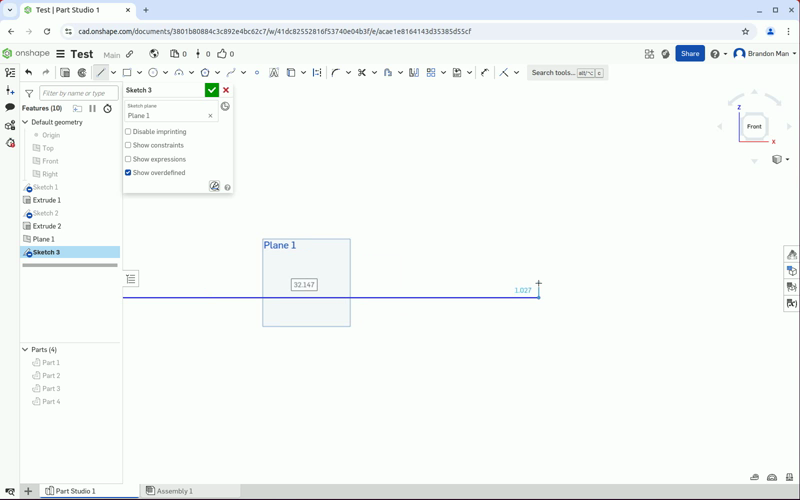
scroll(6)
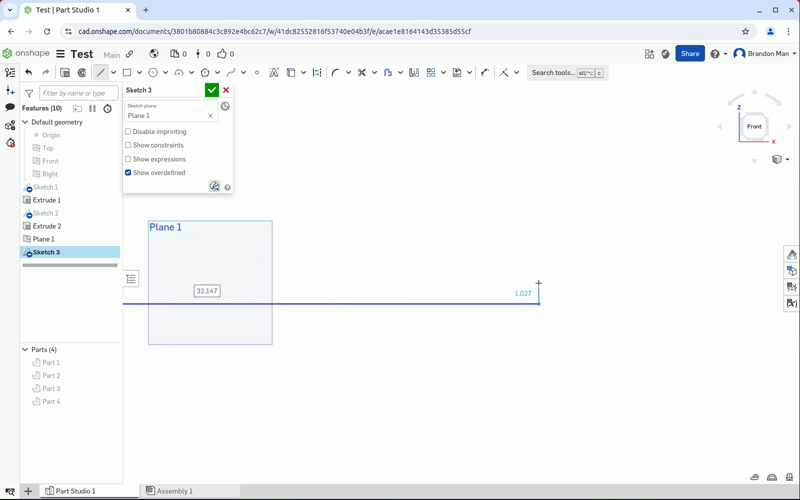
scroll(6)
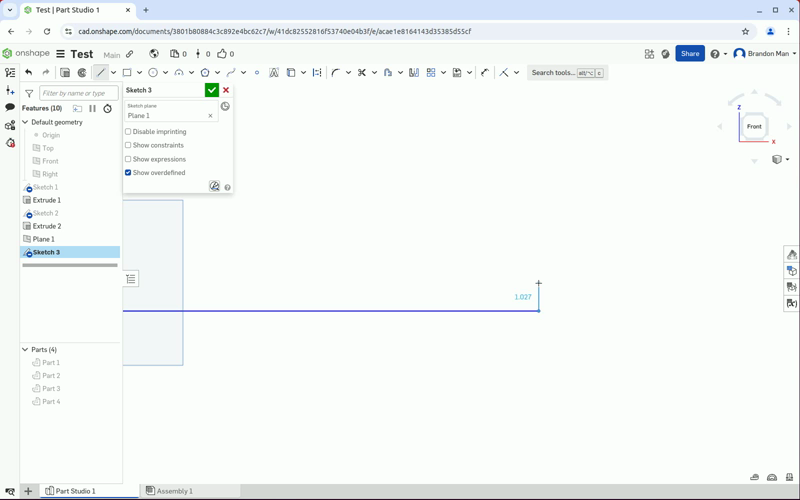
scroll(6)
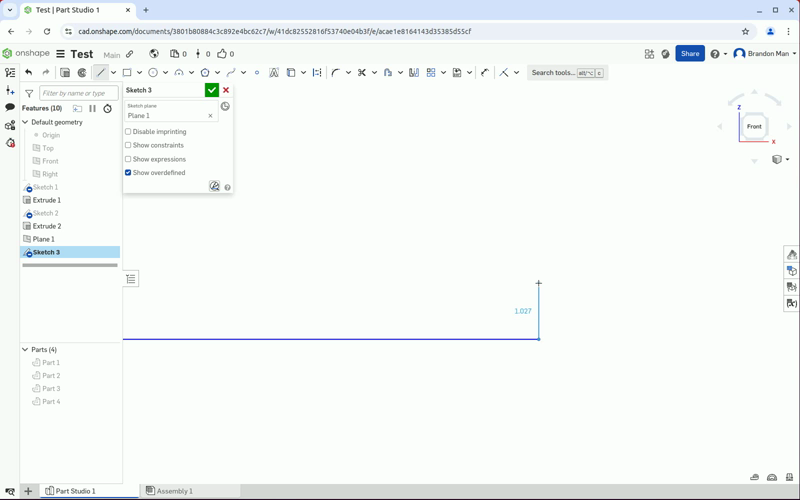
click(538, 282)
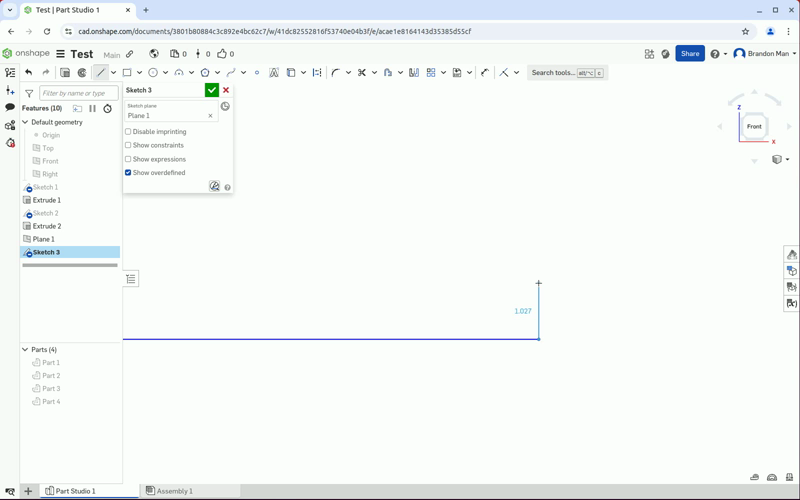
scroll(-6)
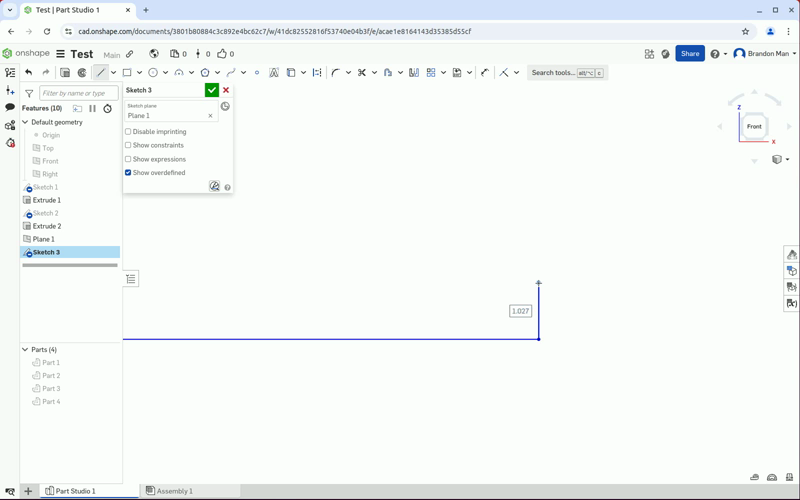
scroll(-6)
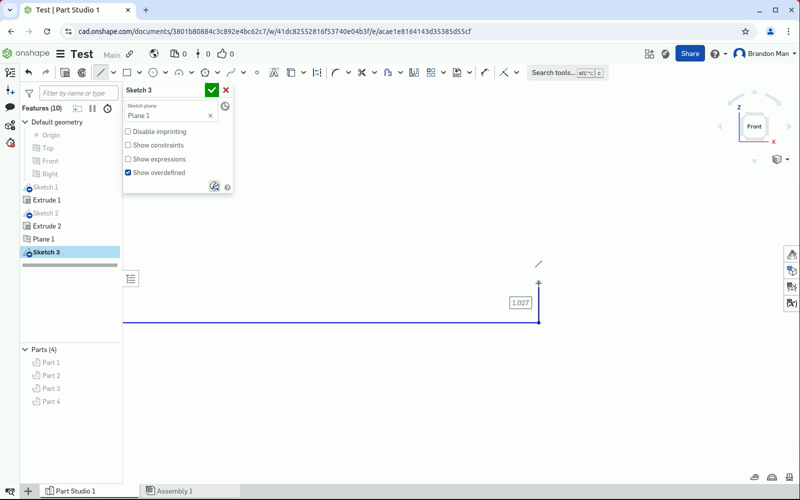
scroll(-6)
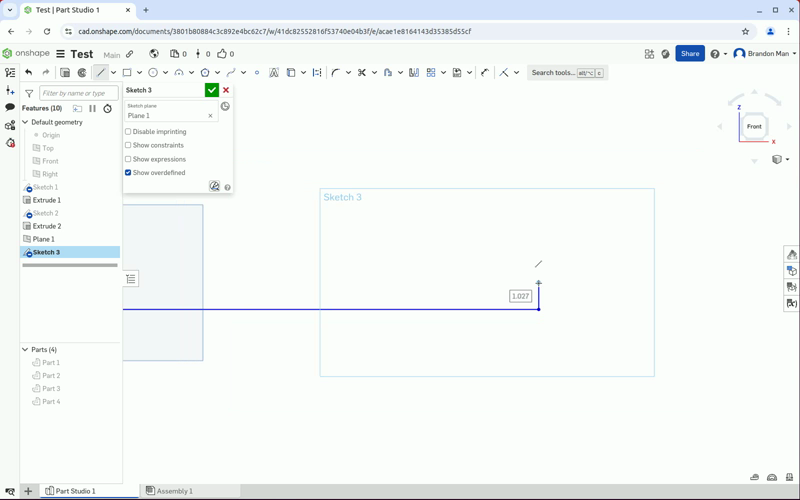
scroll(-6)
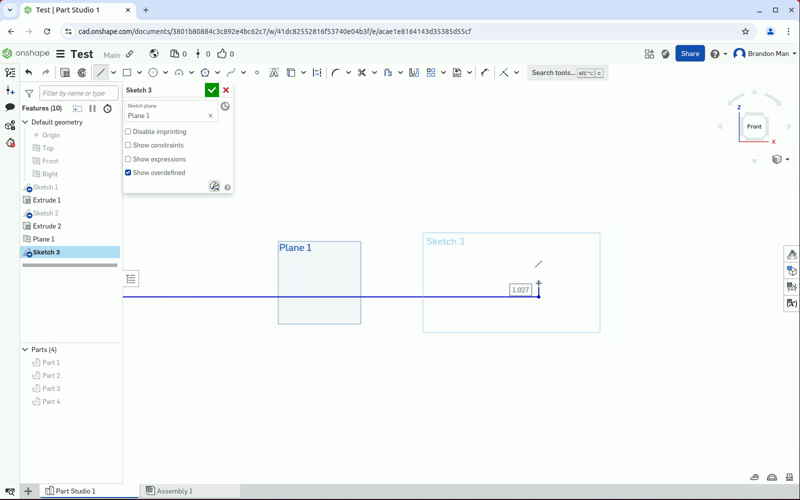
scroll(-6)
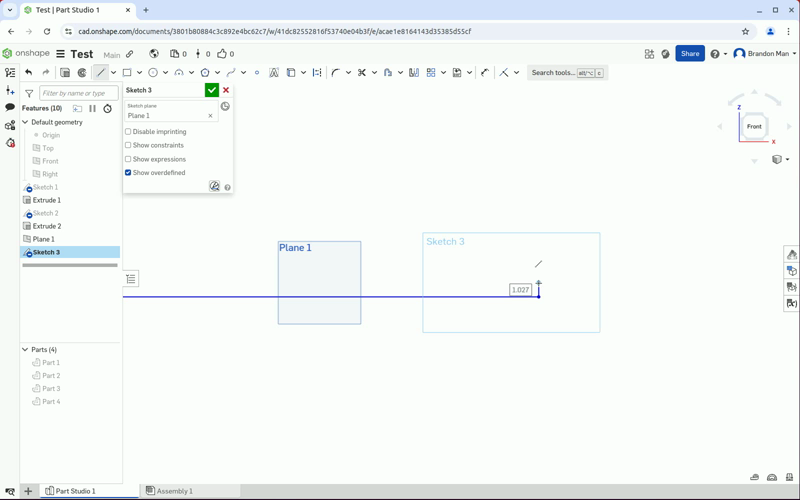
scroll(-6)
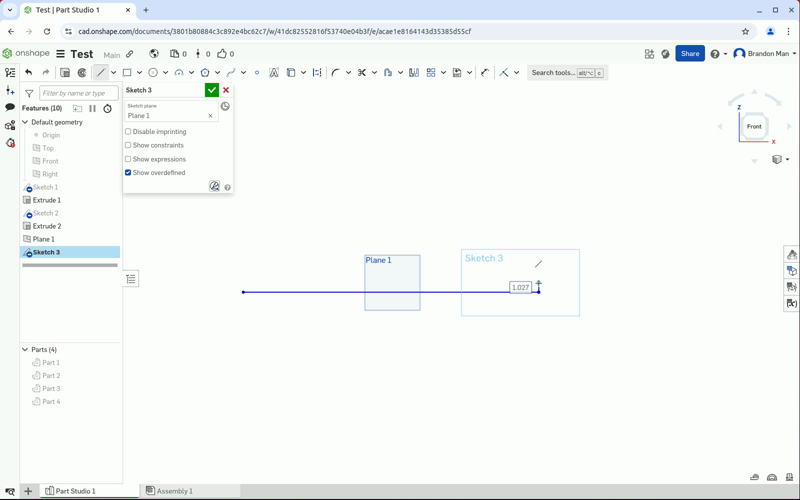
scroll(-6)
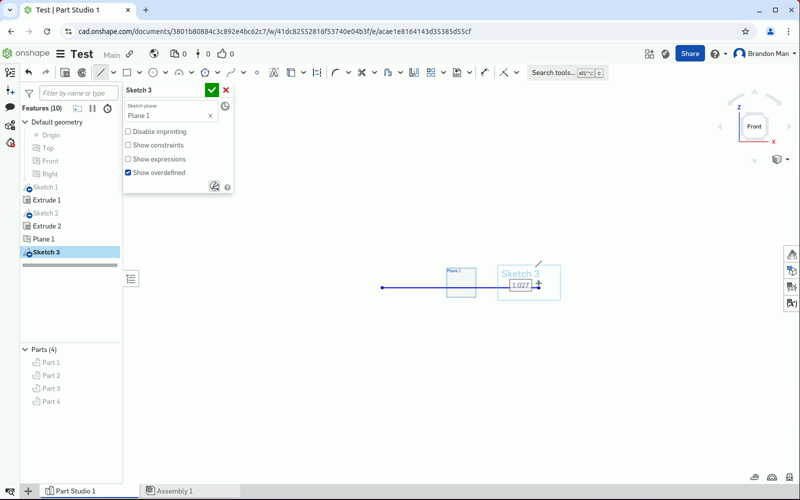
key_up(shift)
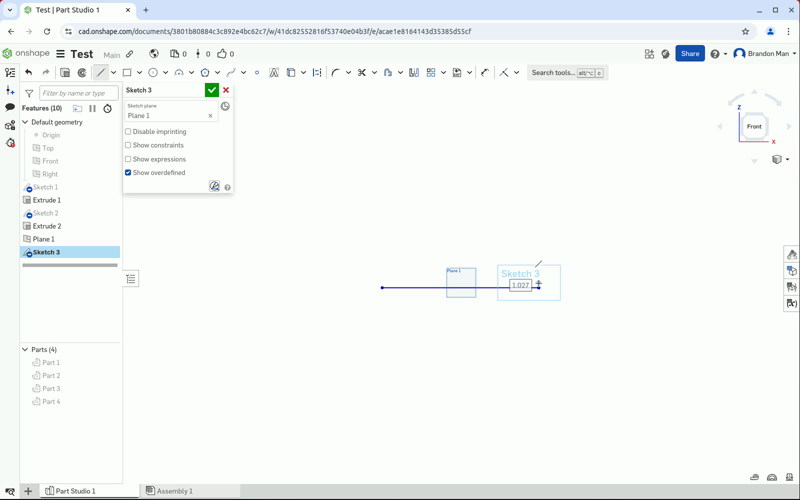
key_down(shift)
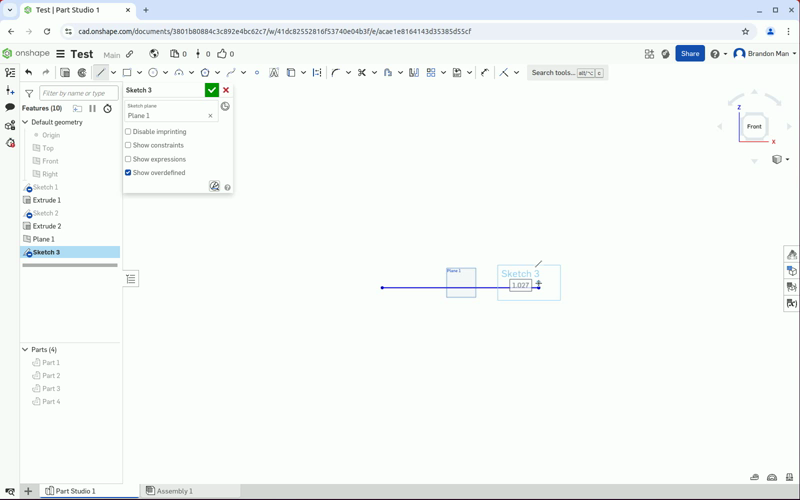
mouse_move(461, 282)
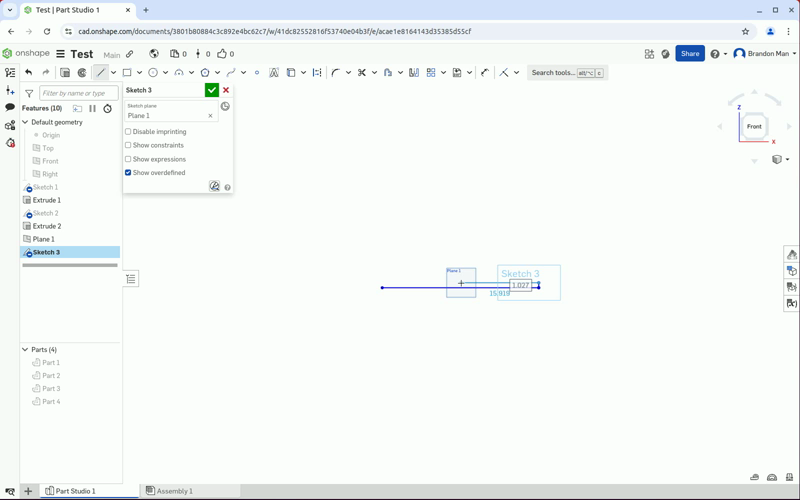
click(461, 282)
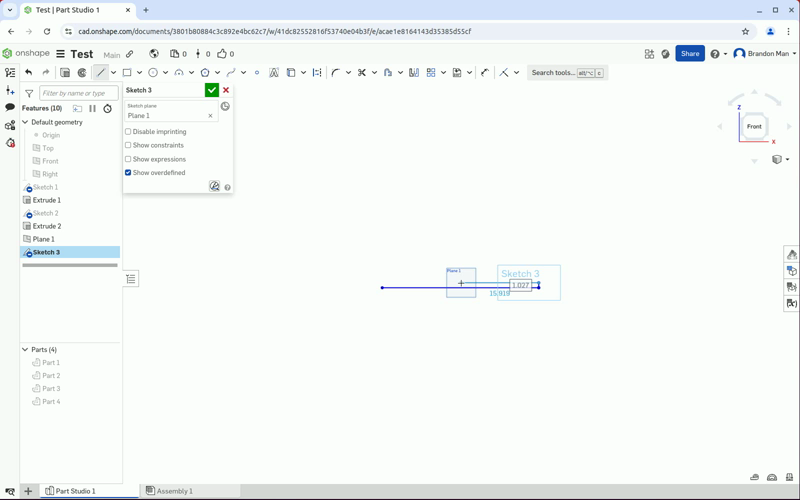
key_up(shift)
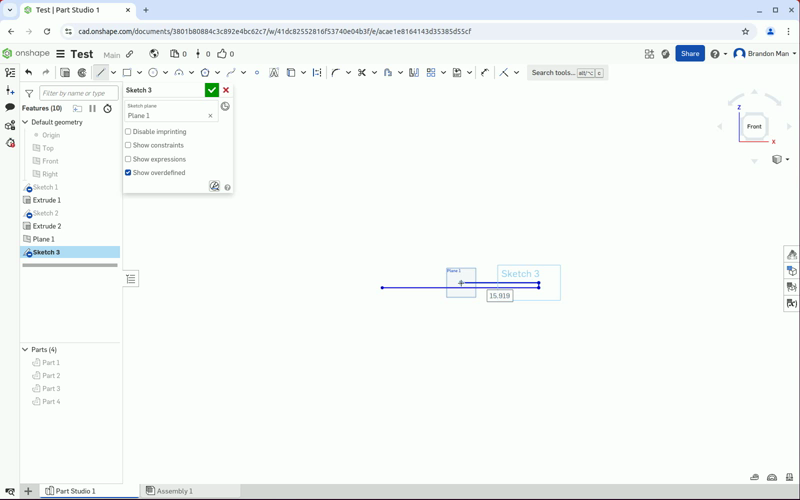
key_down(shift)
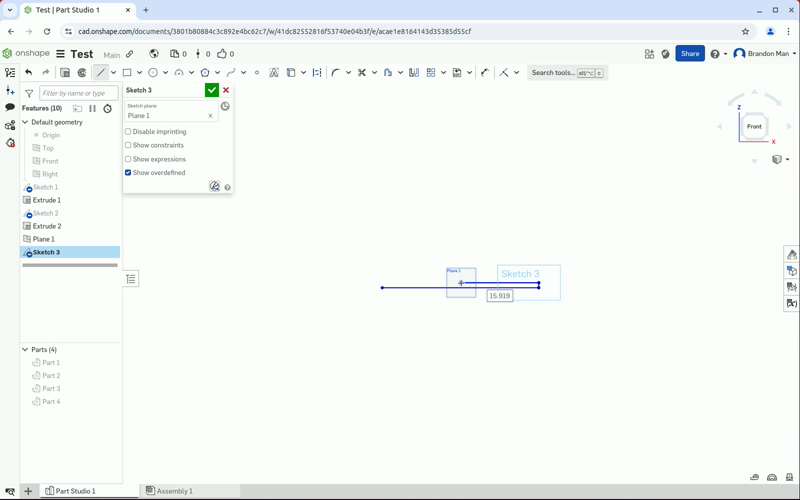
mouse_move(382, 282)
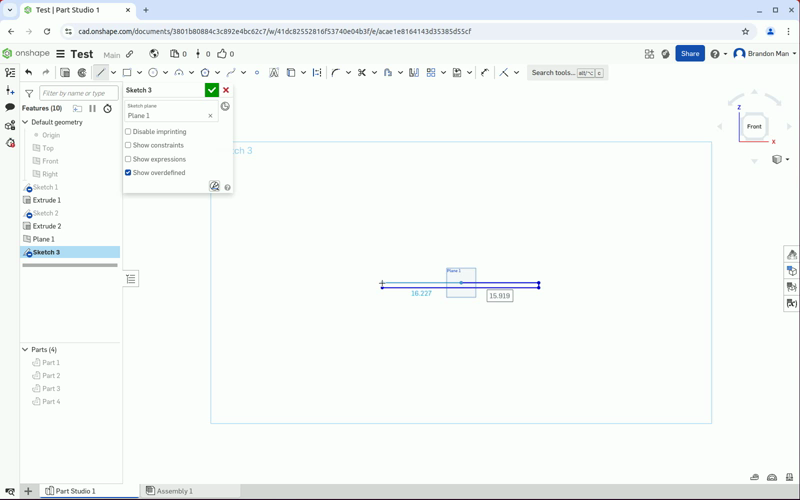
click(382, 282)
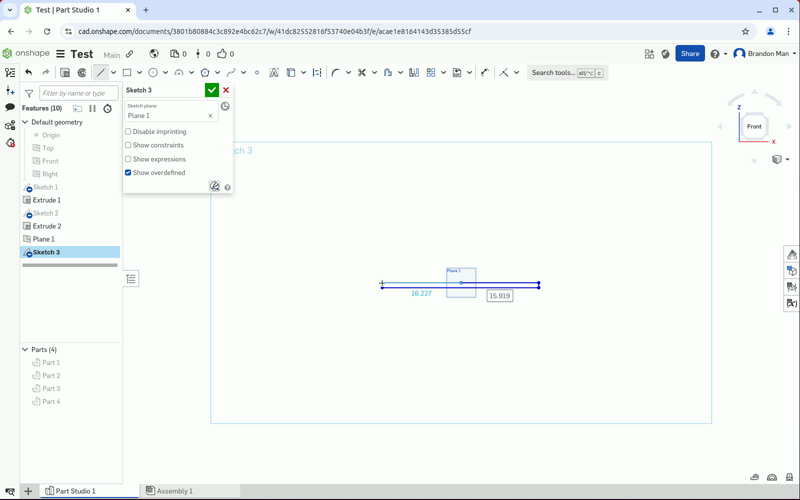
key_up(shift)
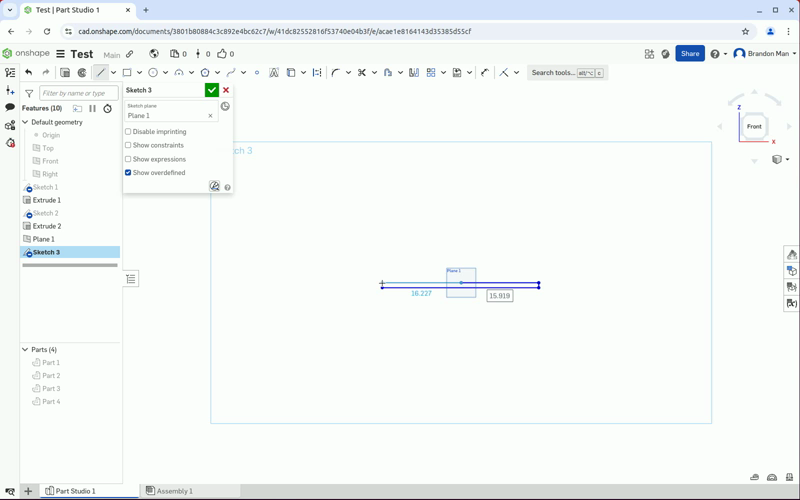
mouse_move(412, 282)
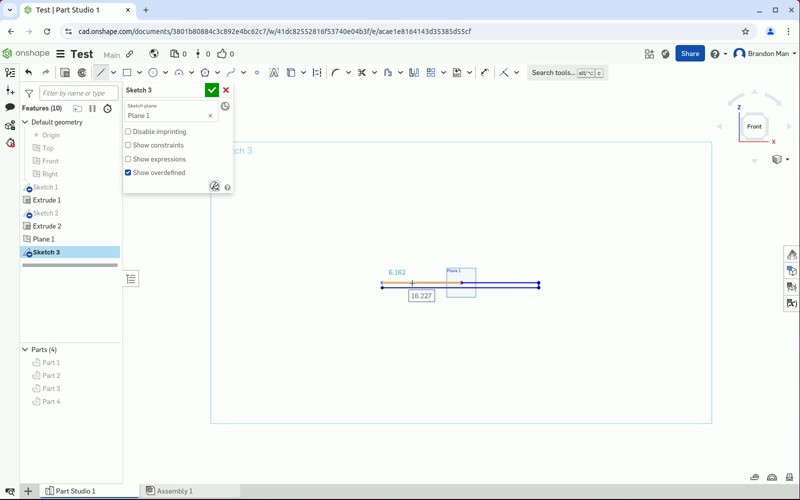
key_down(shift)
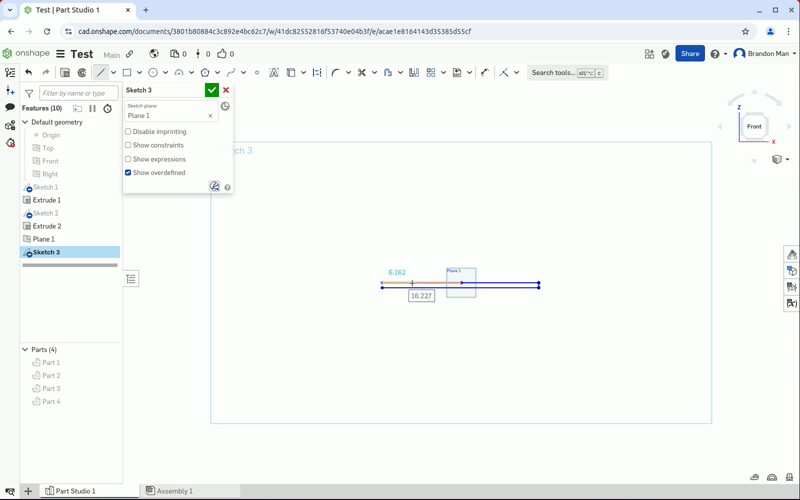
mouse_move(382, 287)
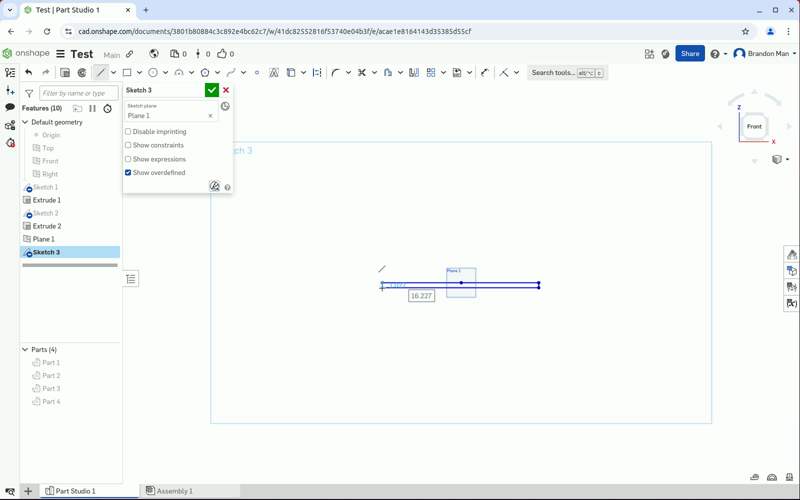
scroll(6)
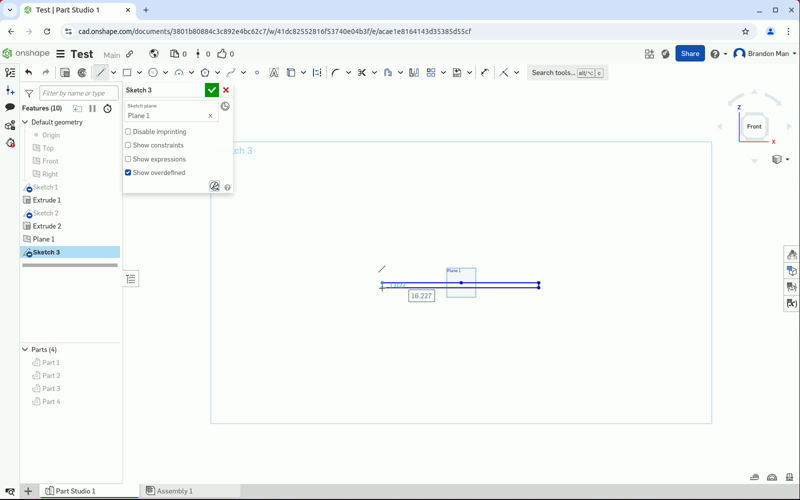
scroll(6)
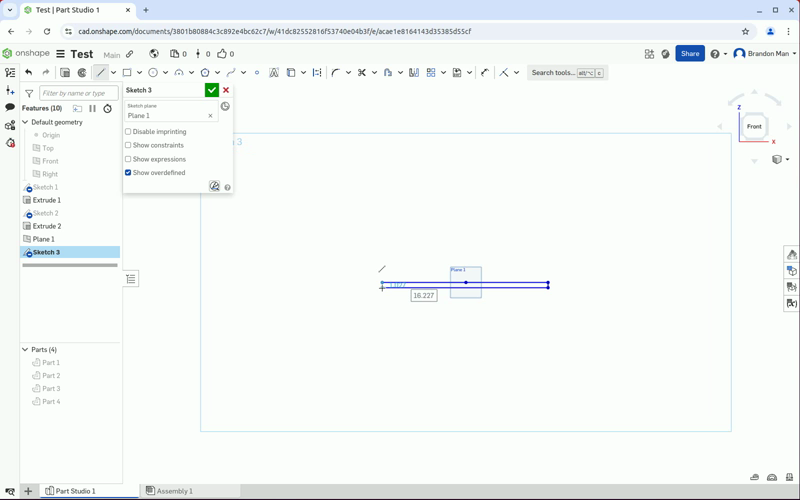
scroll(6)
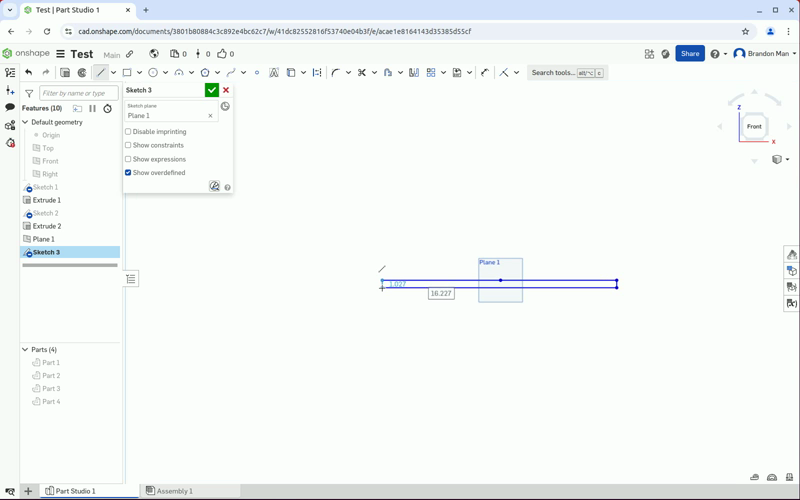
scroll(6)
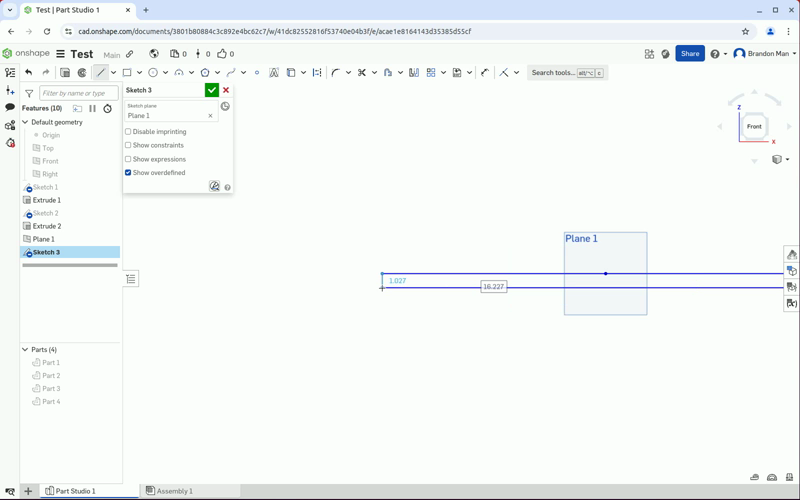
scroll(6)
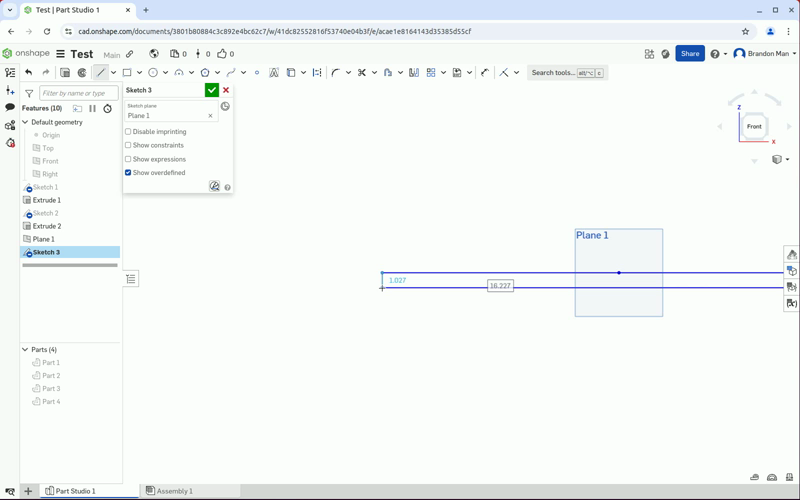
scroll(6)
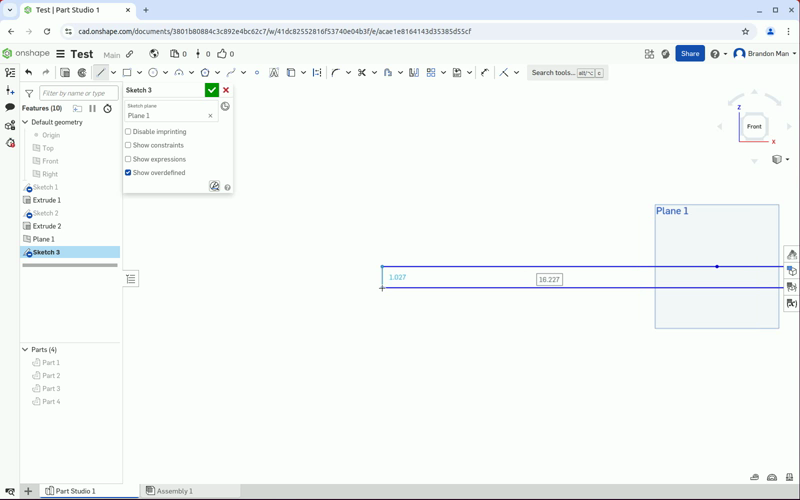
scroll(6)
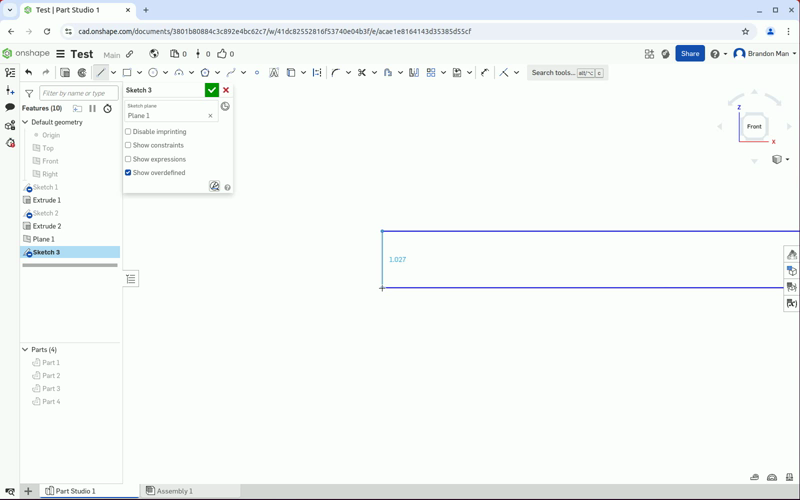
key_up(shift)
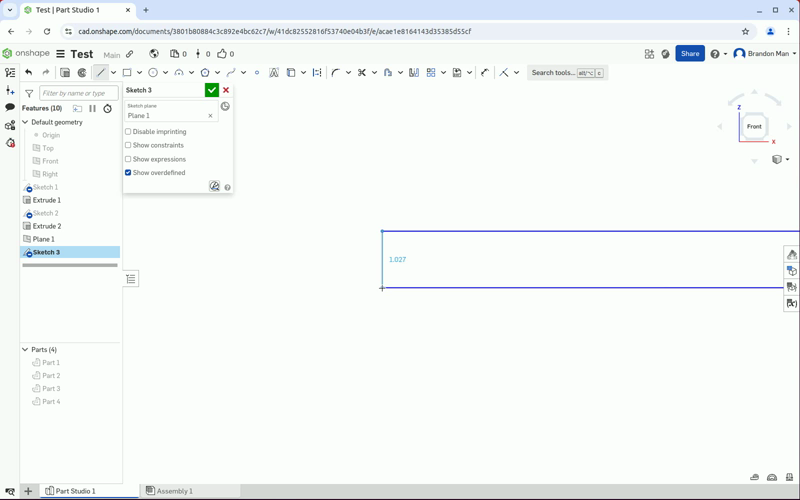
click(382, 287)
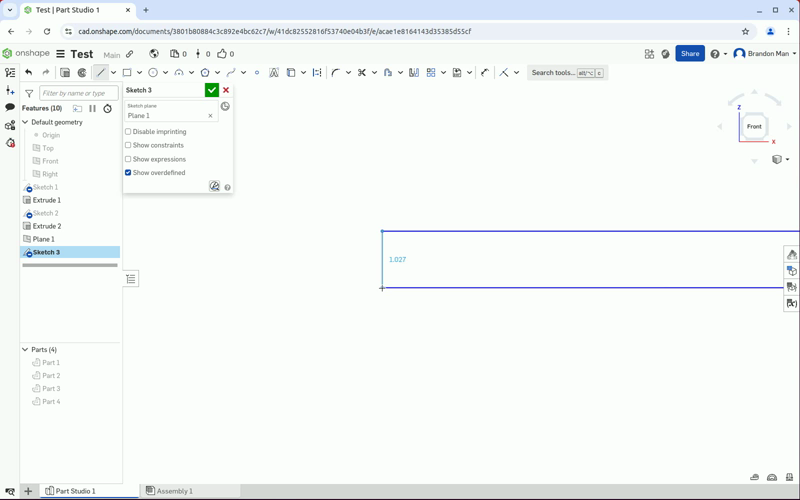
scroll(-6)
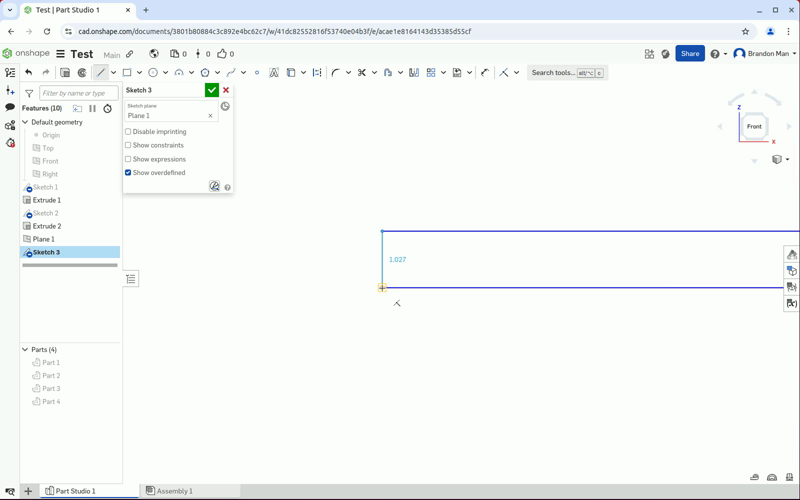
scroll(-6)
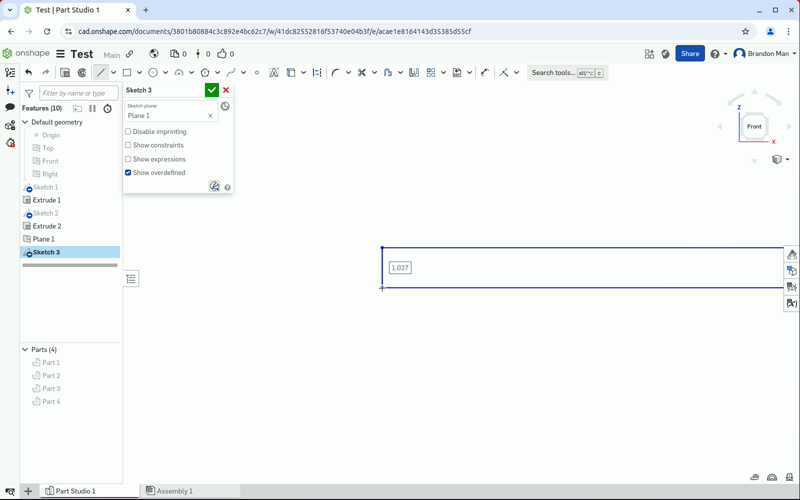
scroll(-6)
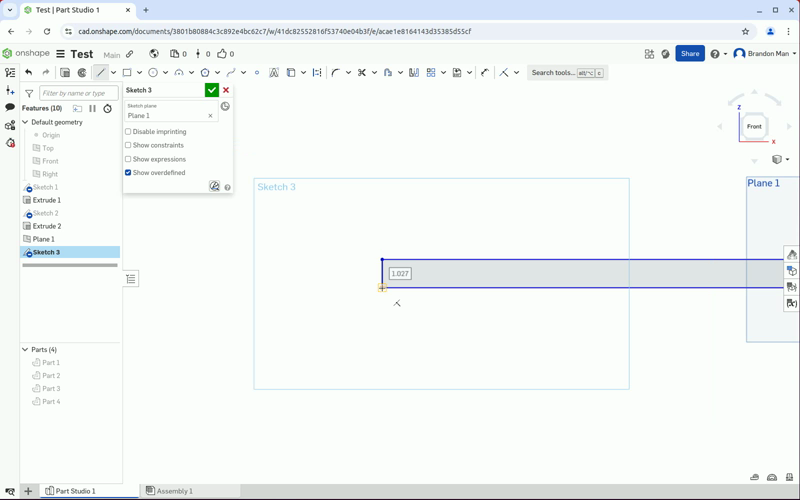
scroll(-6)
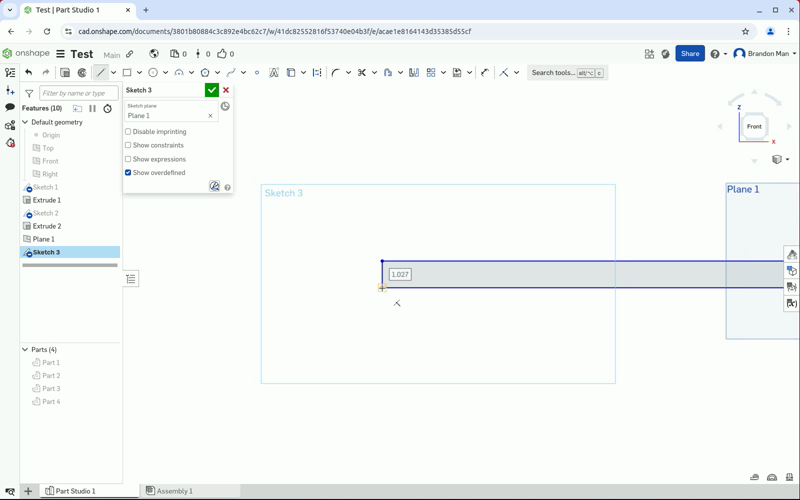
scroll(-6)
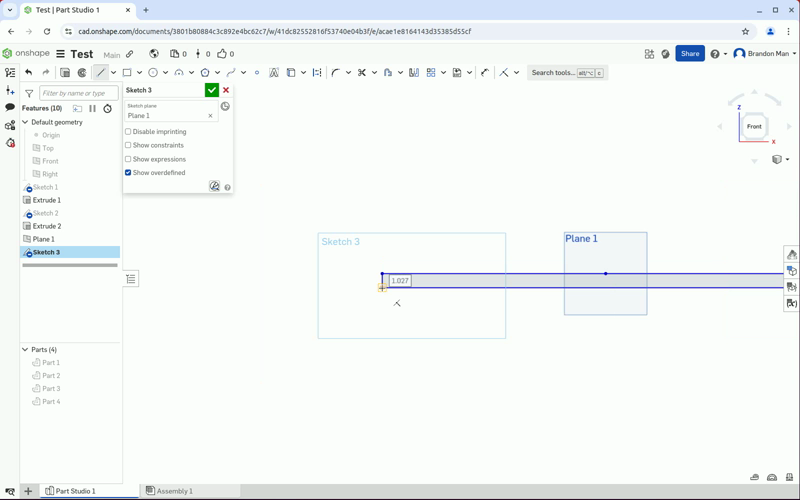
scroll(-6)
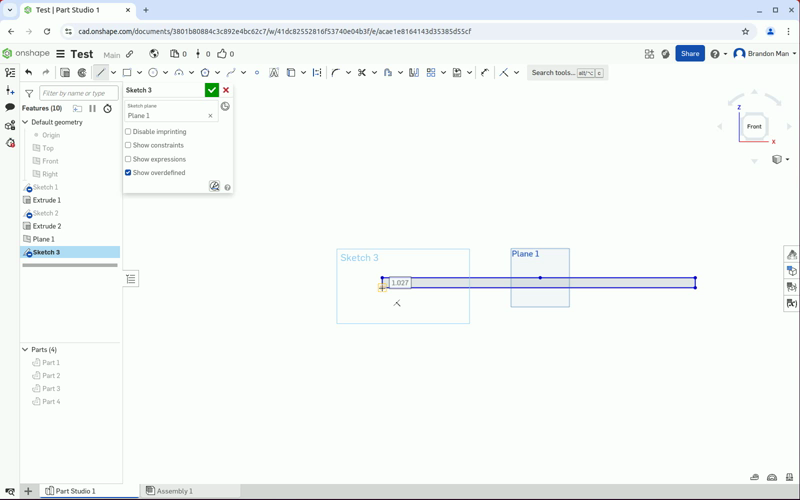
scroll(-6)
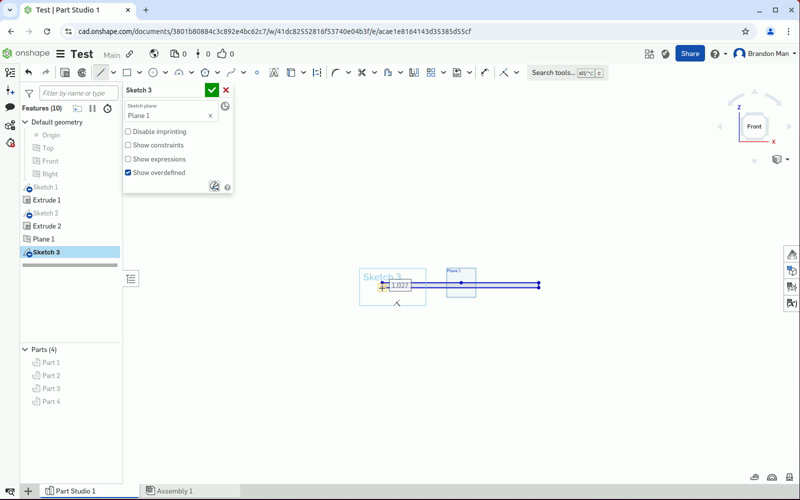
key(esc)
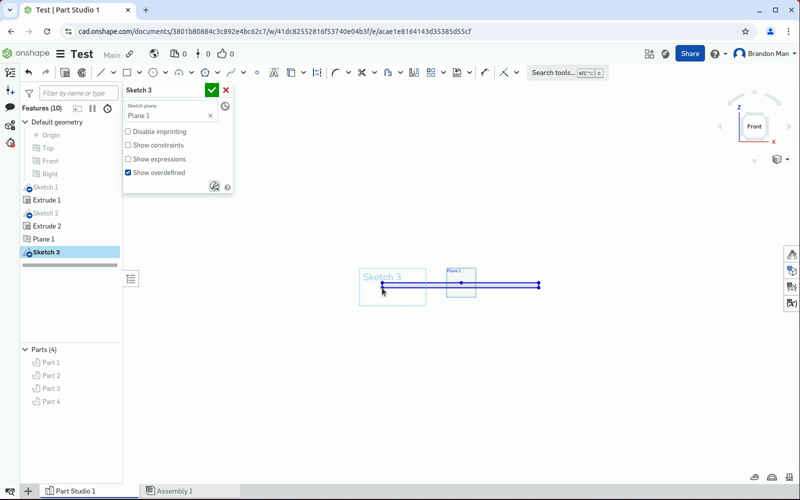
mouse_move(426, 285)
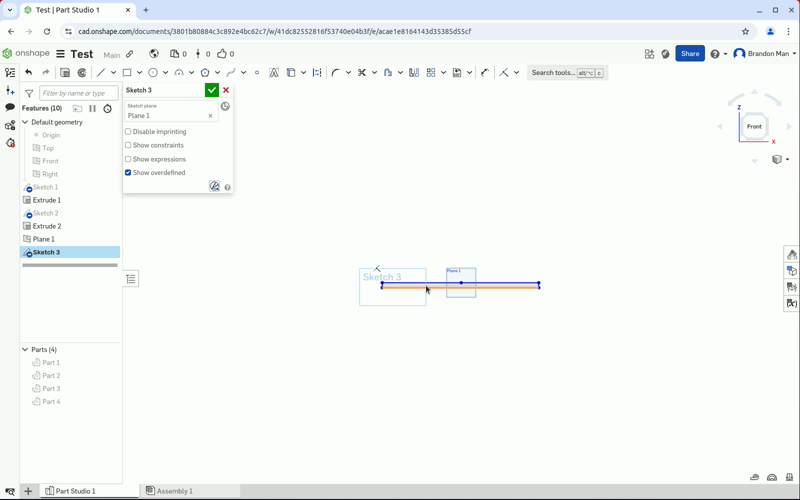
scroll(6)
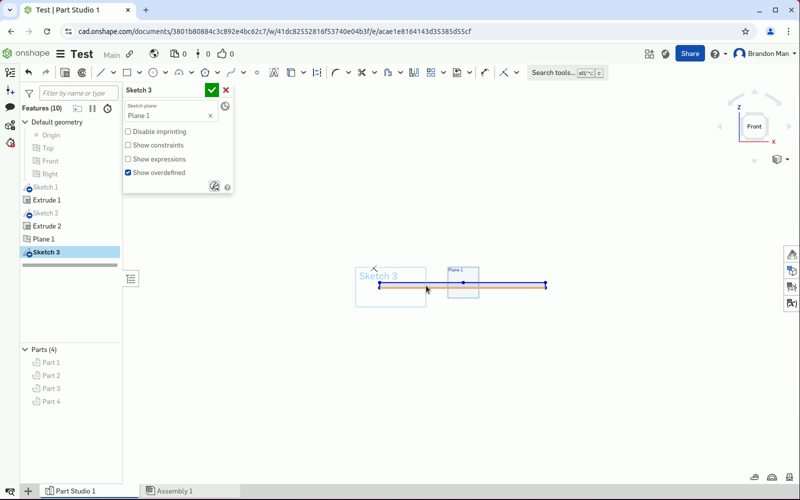
scroll(6)
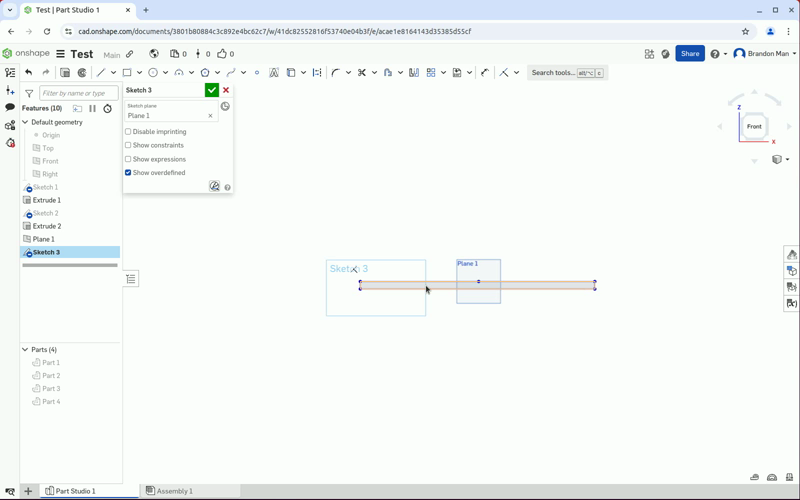
scroll(6)
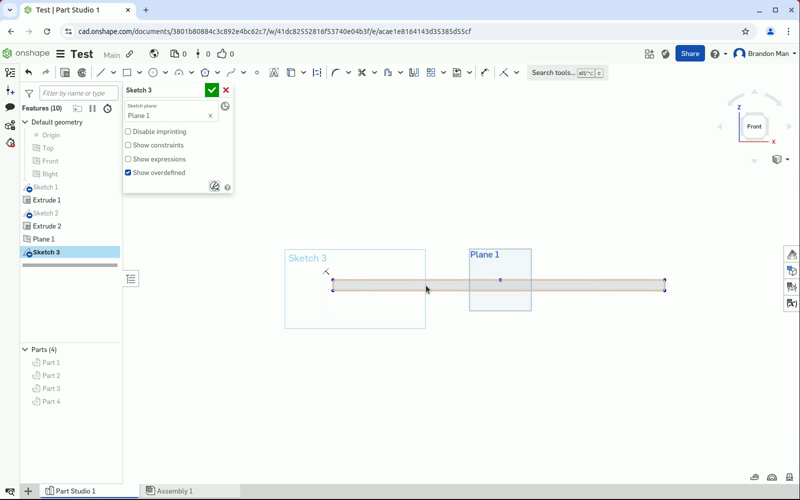
scroll(6)
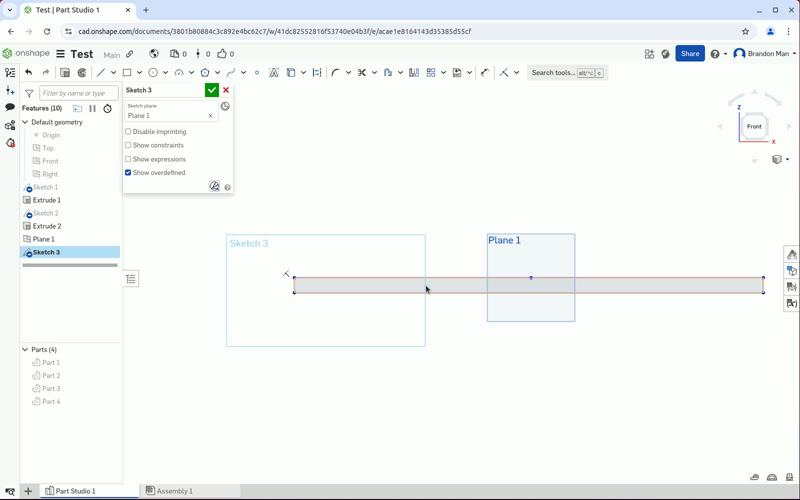
scroll(6)
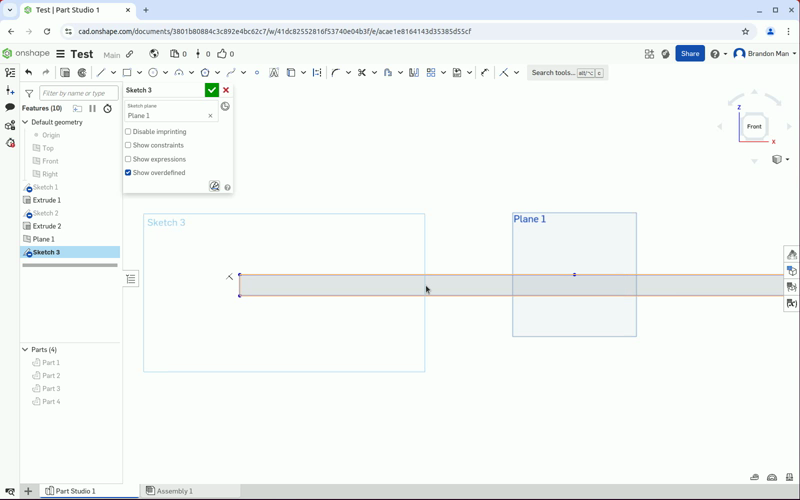
scroll(6)
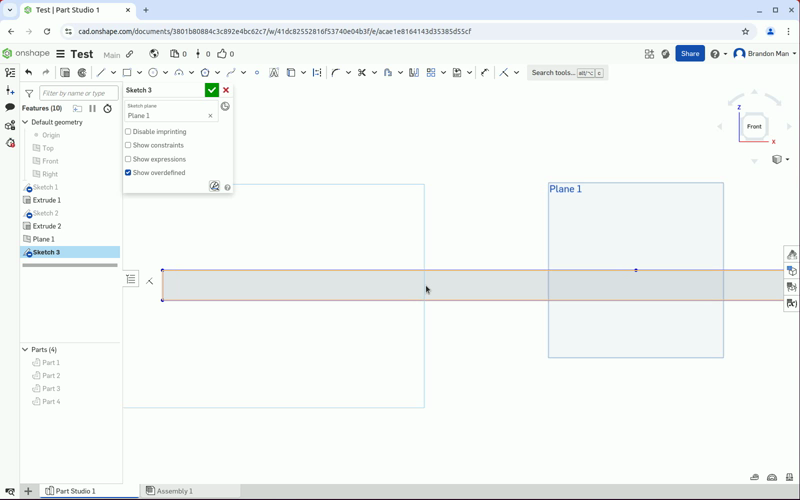
scroll(6)
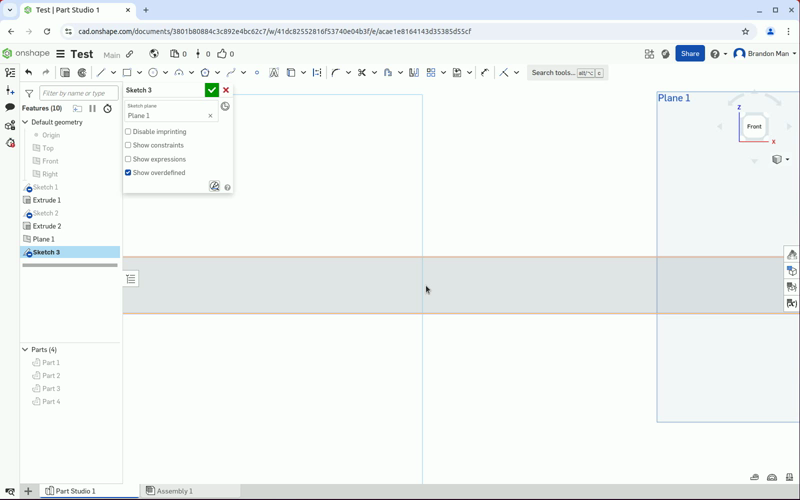
click(426, 285)
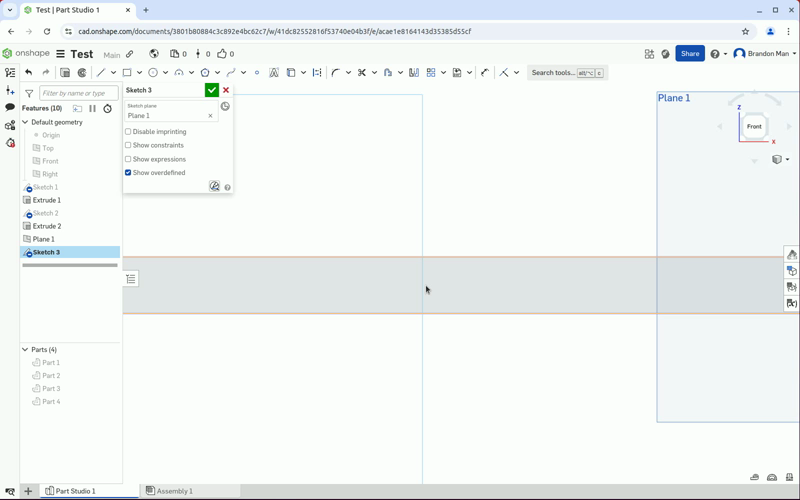
scroll(-6)
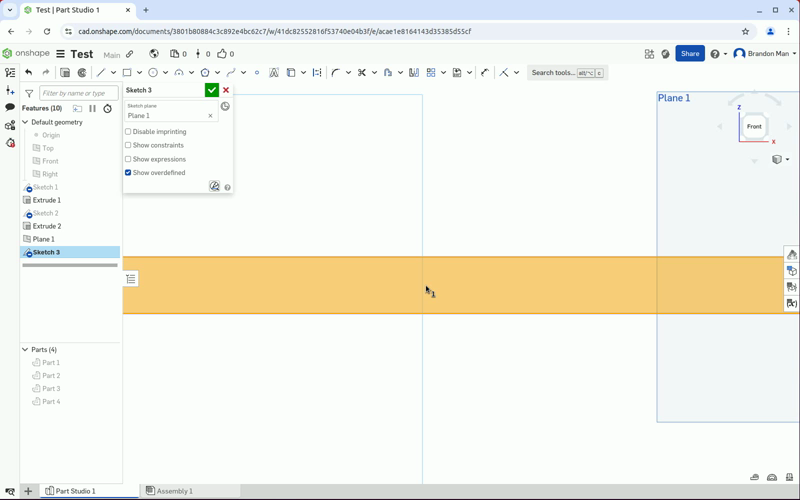
scroll(-6)
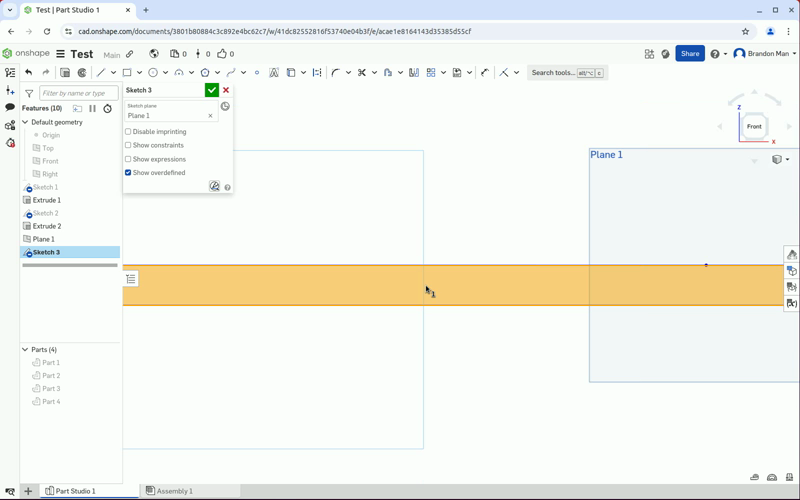
scroll(-6)
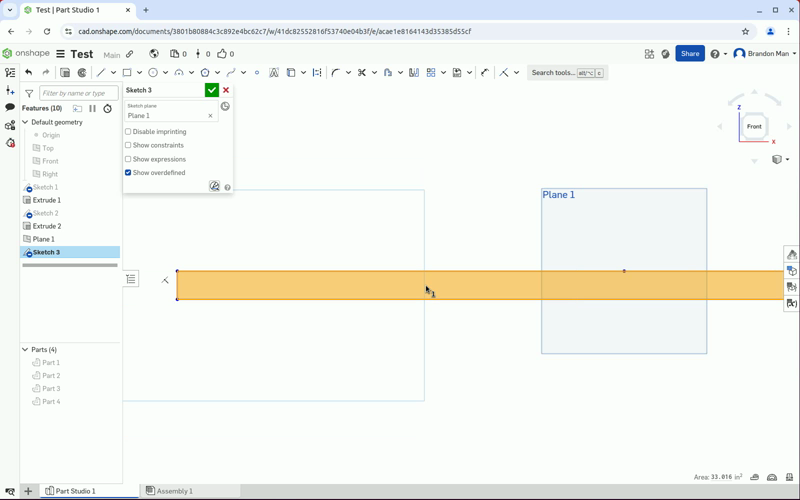
scroll(-6)
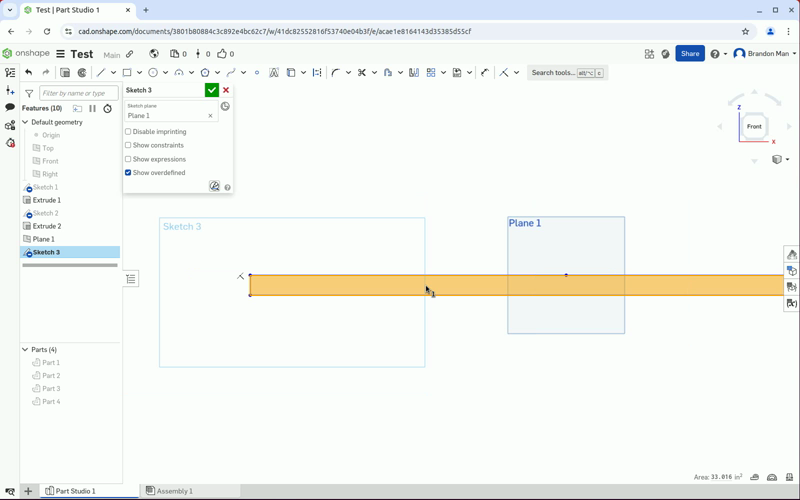
scroll(-6)
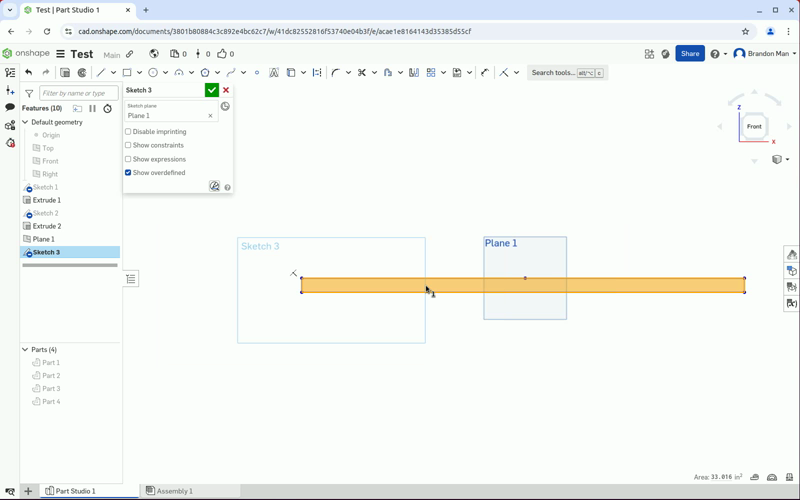
scroll(-6)
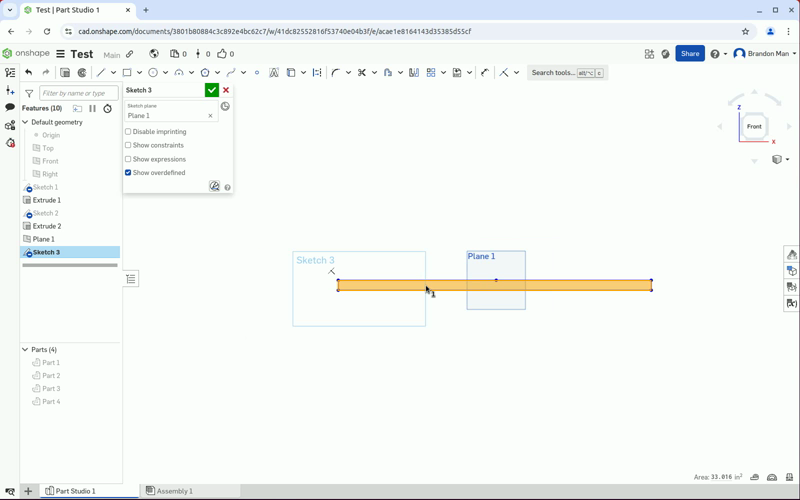
scroll(-6)
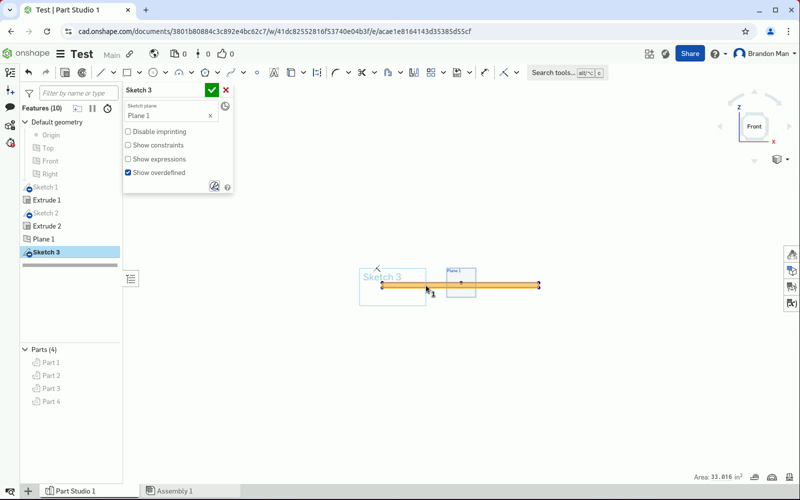
mouse_move(73, 352)
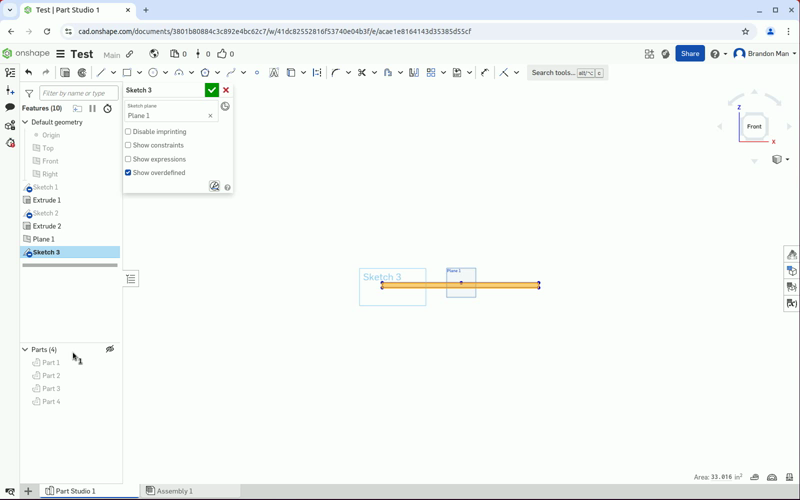
key(shift+y)
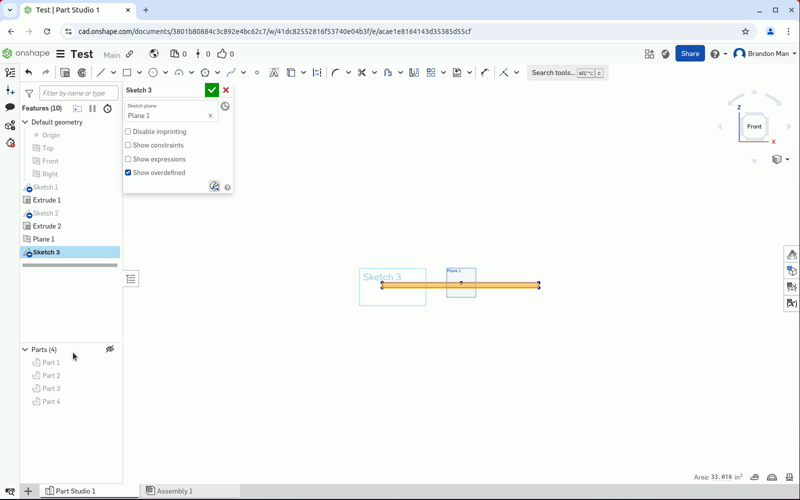
key(shift+e)
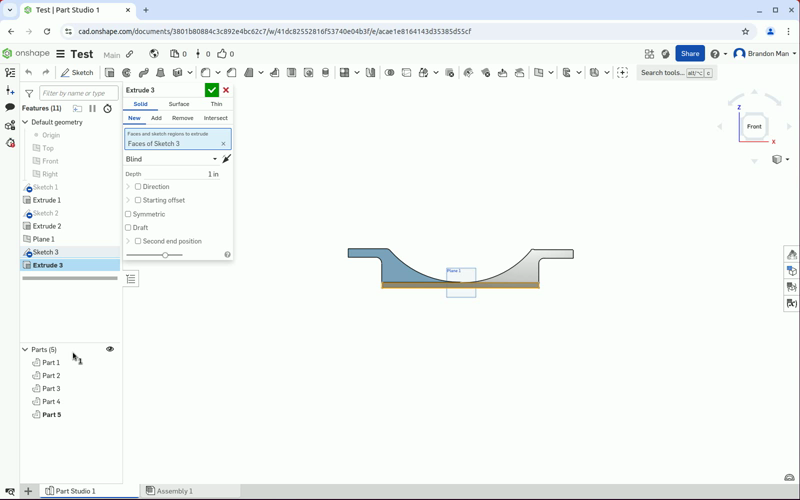
mouse_move(143, 106)
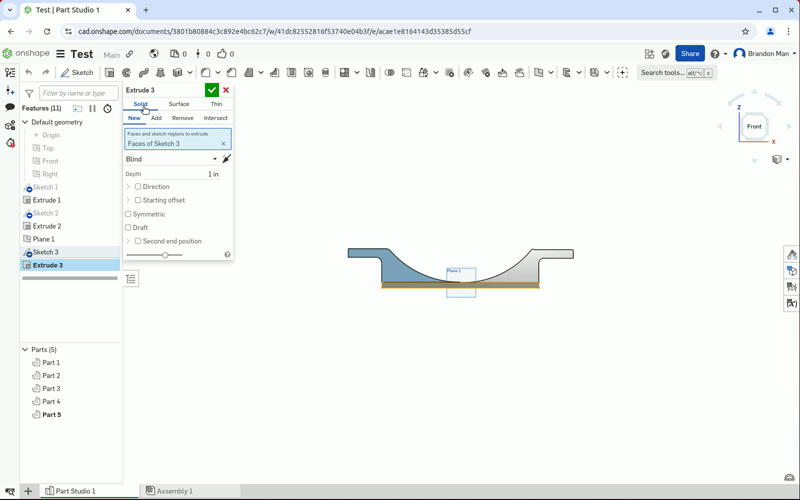
click(143, 106)
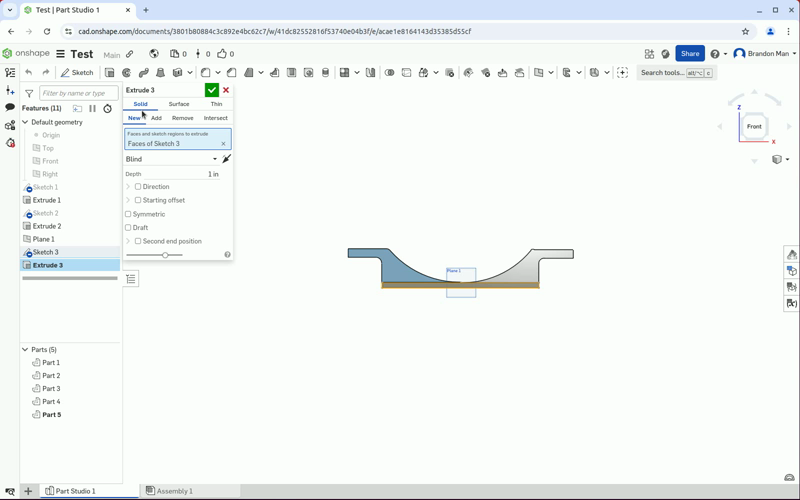
mouse_move(137, 120)
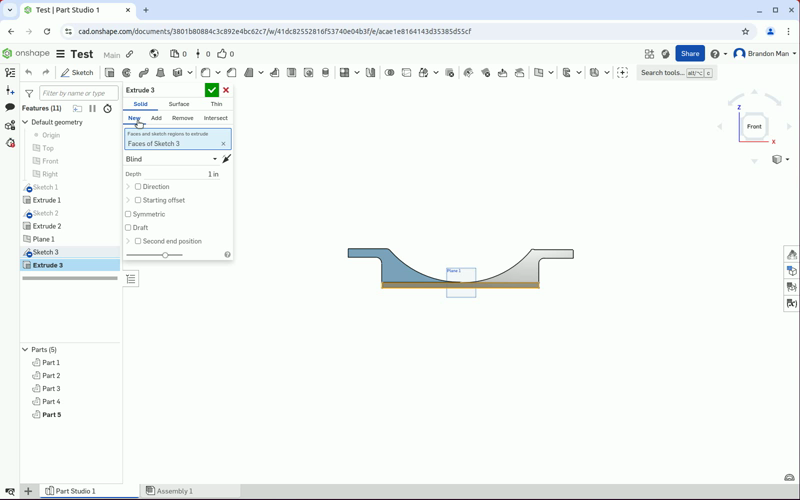
click(137, 120)
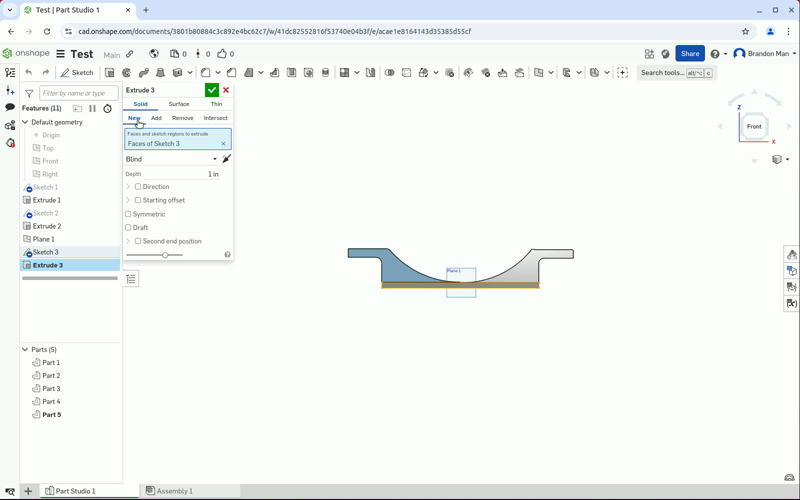
key(tab, 4)
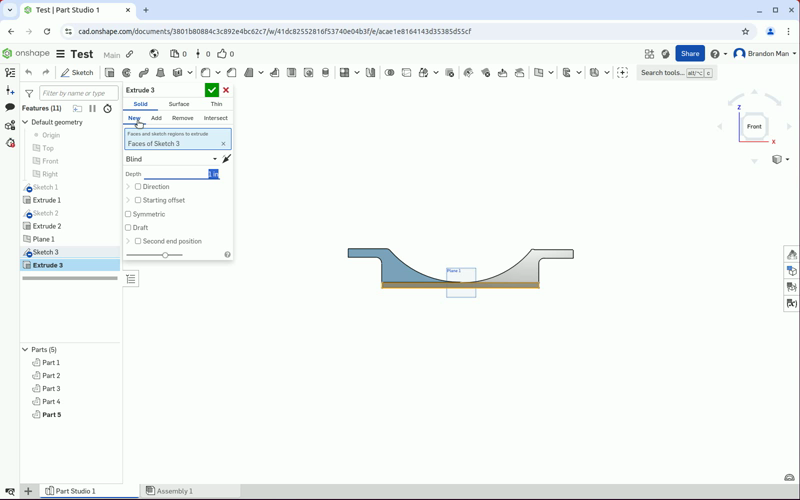
text(-5.777)
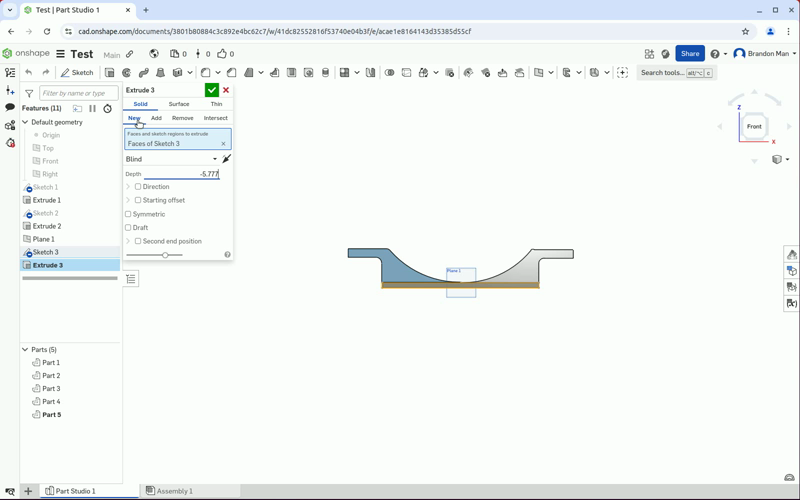
key(enter)
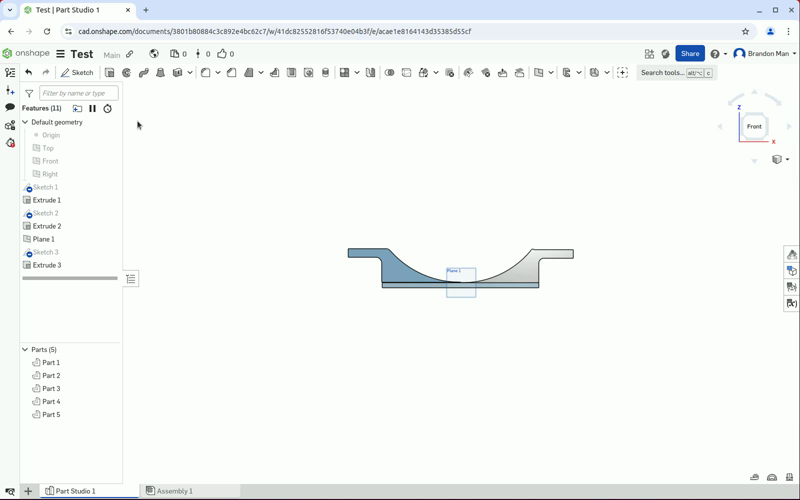
key(shift+h)
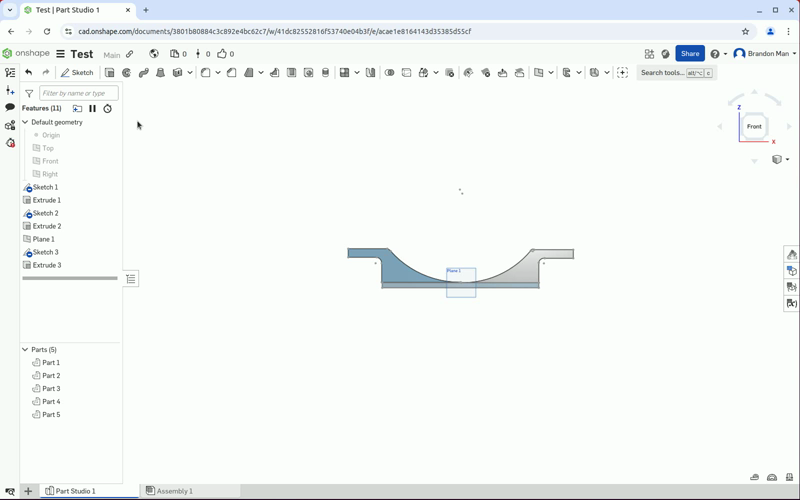
key(shift+h)
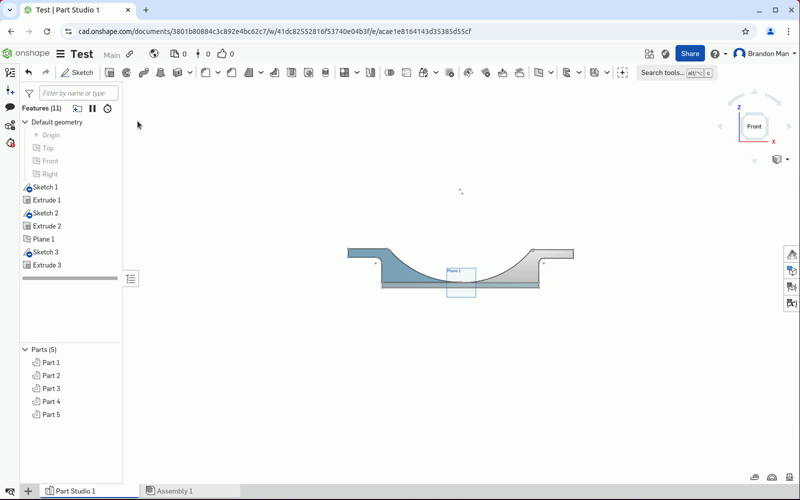
key(shift+7)
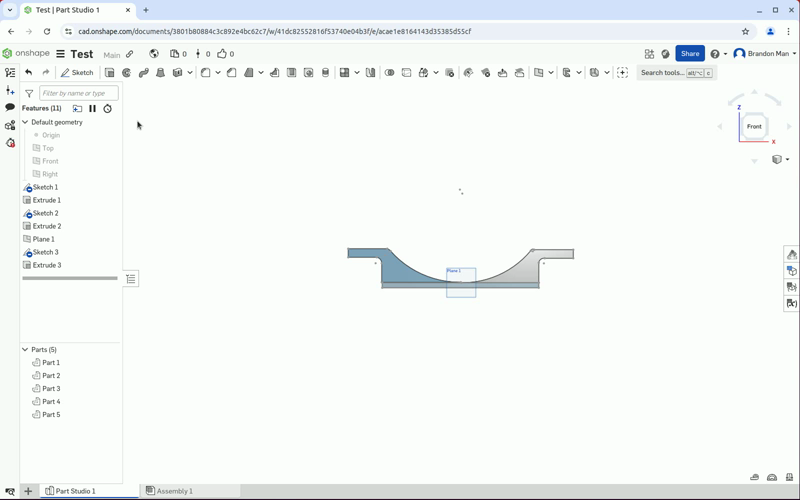
key(left, 2)
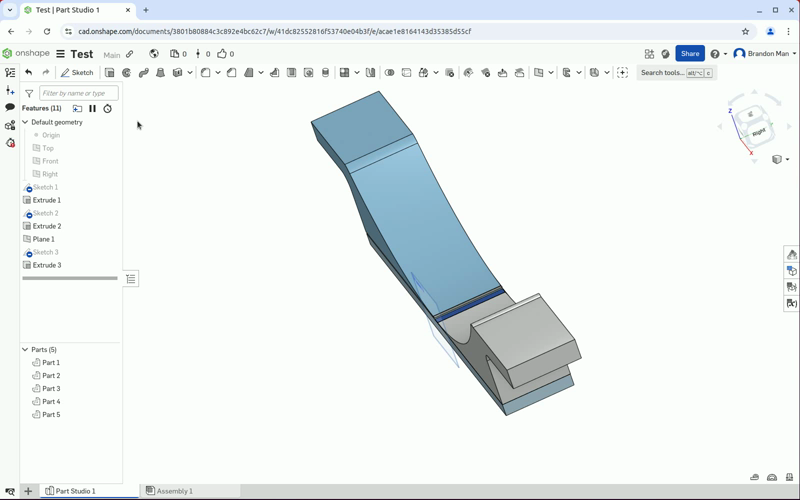
key(down, 2)
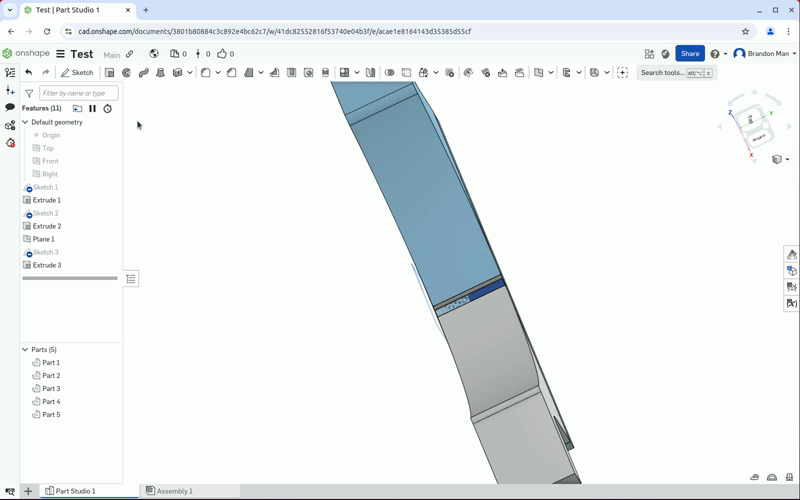
key(up, 2)
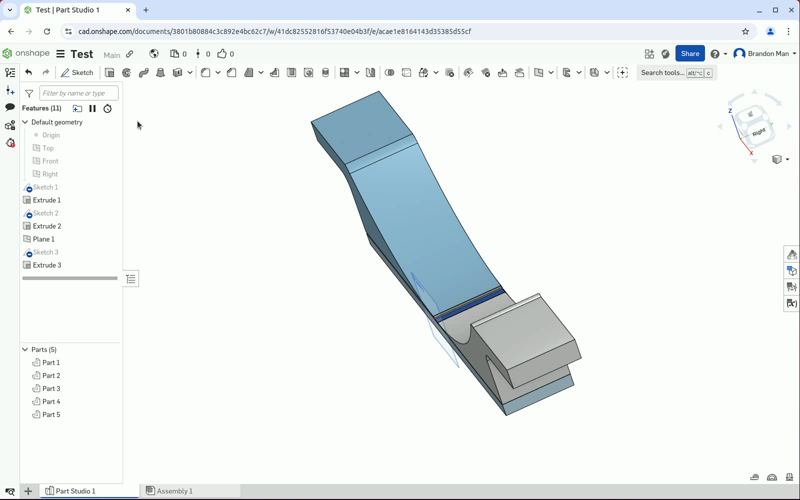
key(right, 2)
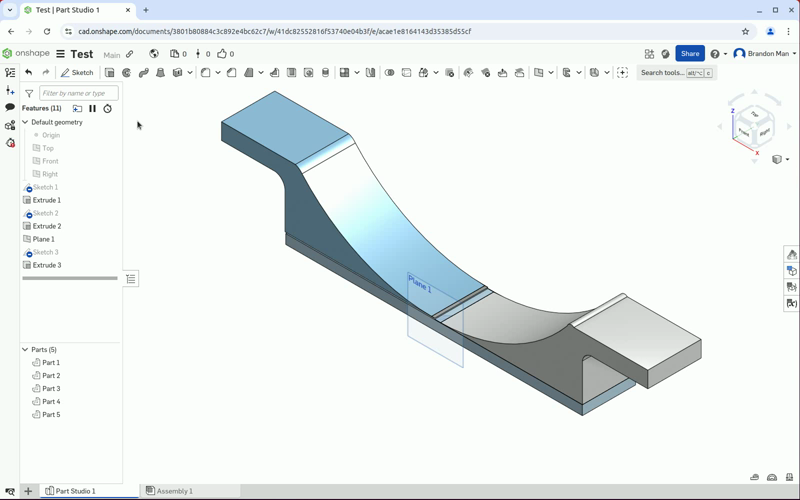
mouse_move(73, 189)
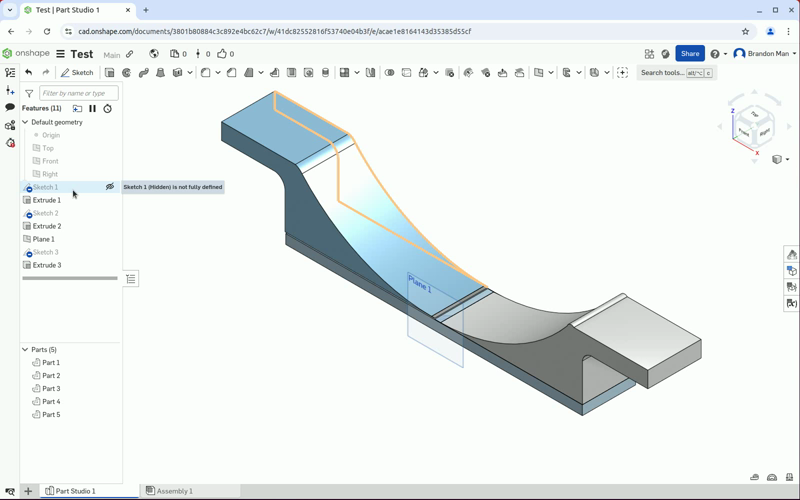
click(73, 189)